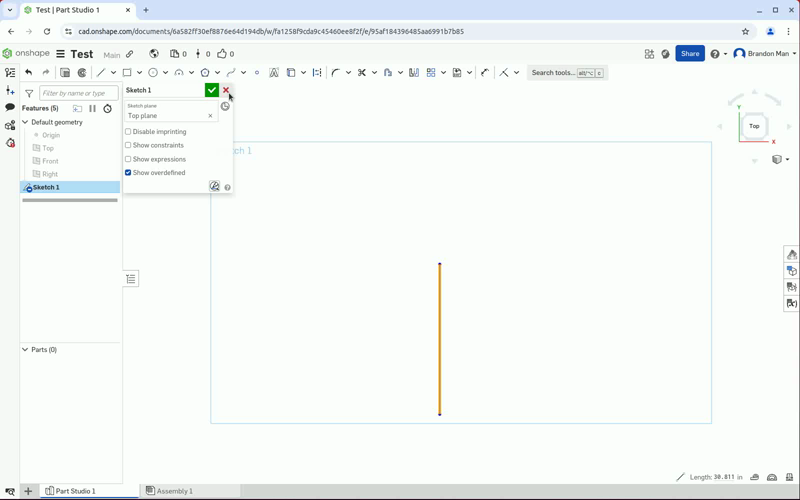
key(shift+h)
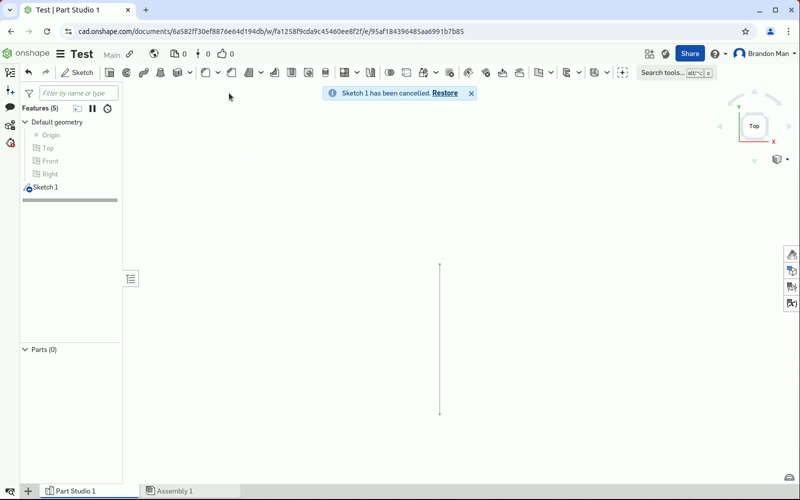
key(shift+s)
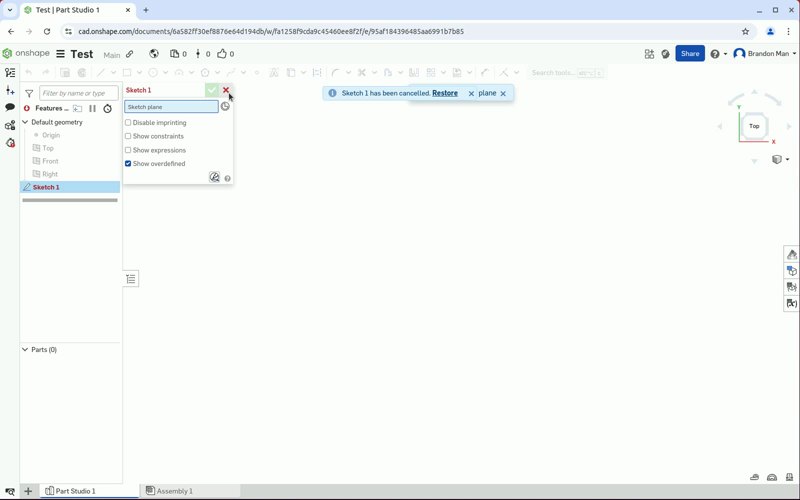
mouse_move(73, 150)
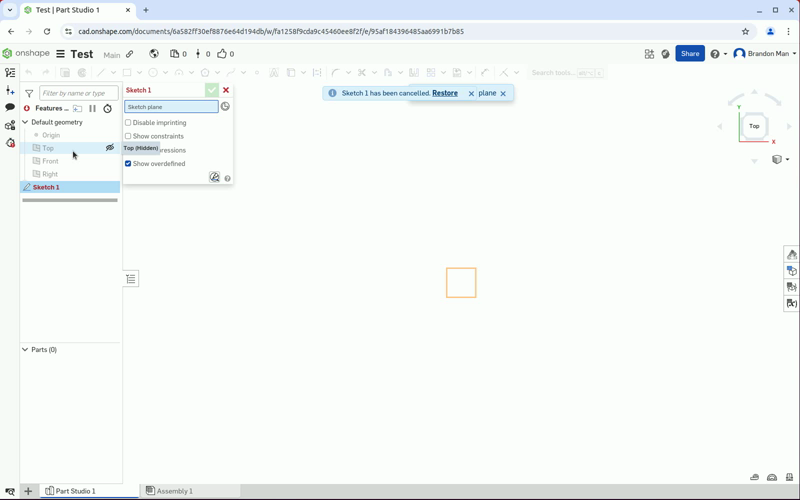
click(73, 150)
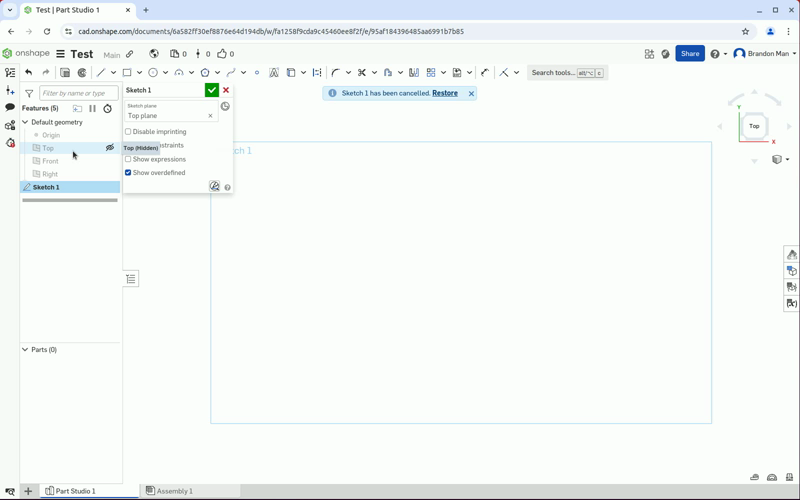
mouse_move(73, 352)
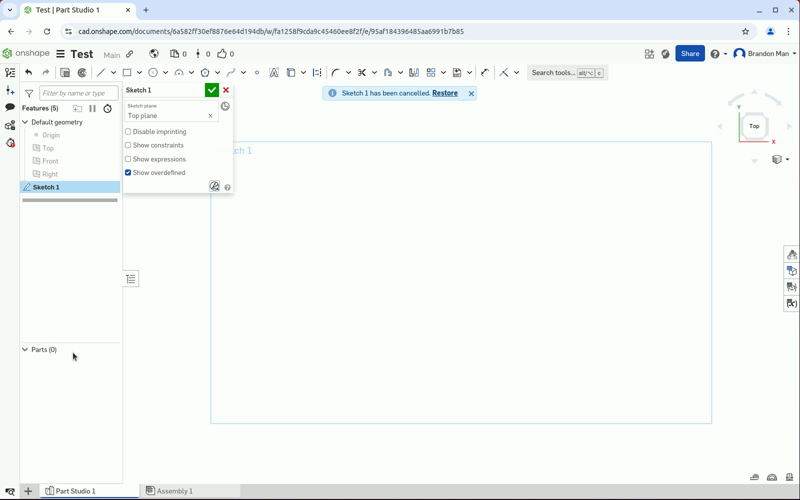
key(y)
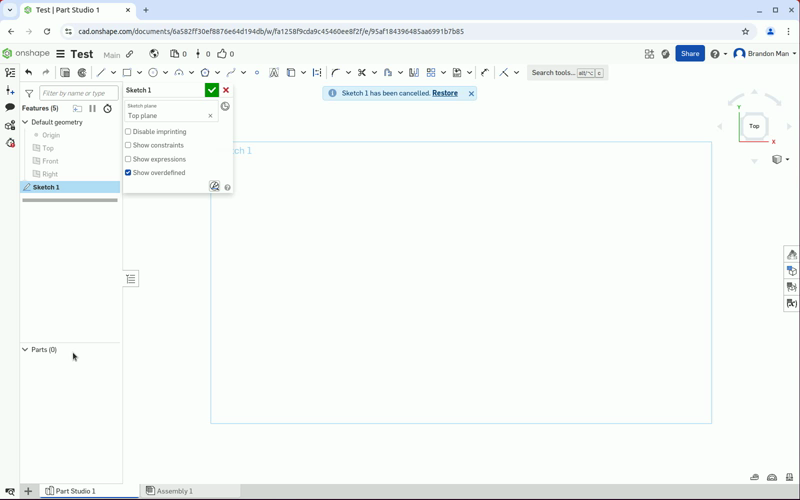
key(l)
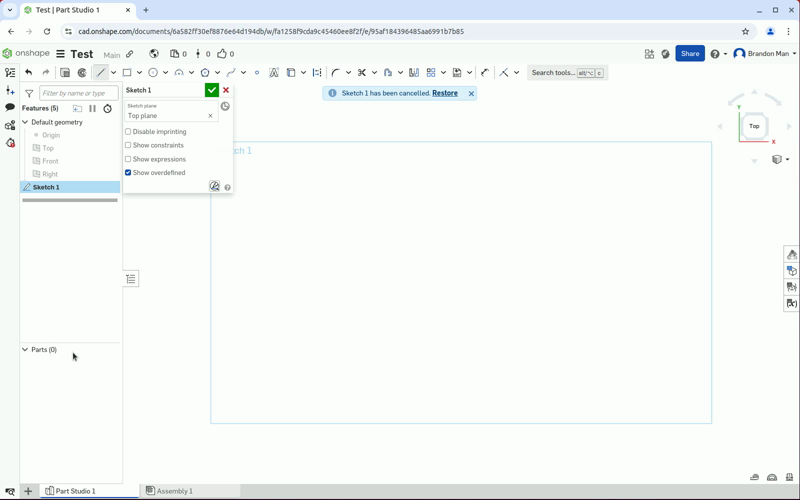
key_down(shift)
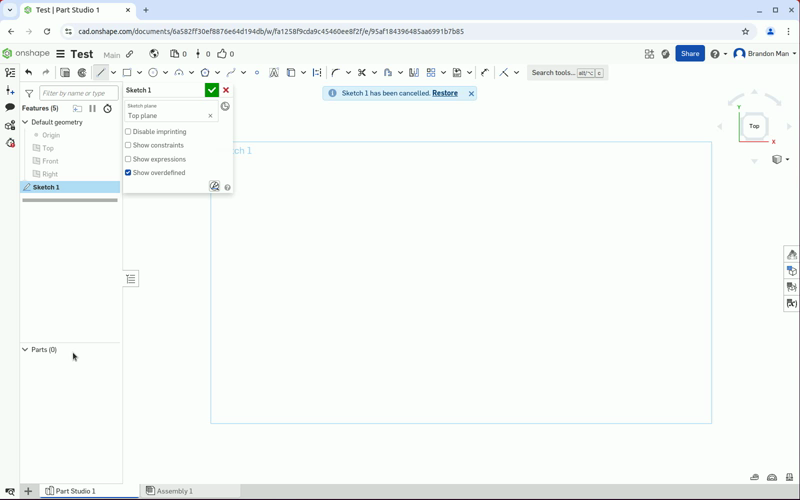
mouse_move(348, 241)
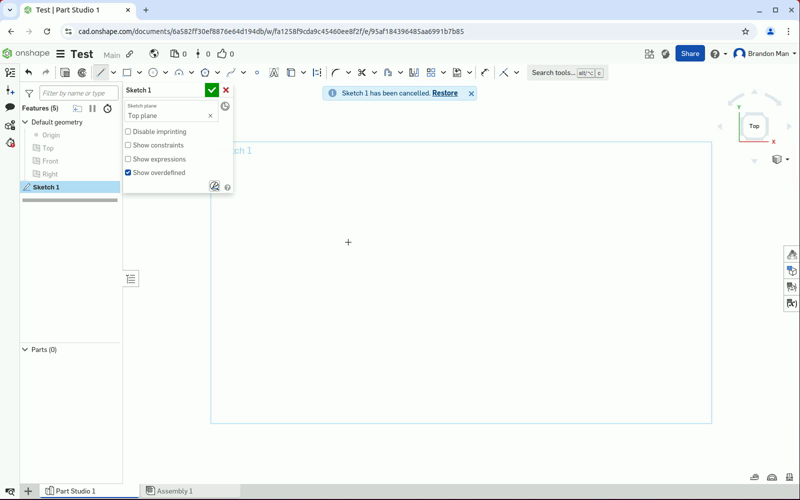
click(348, 241)
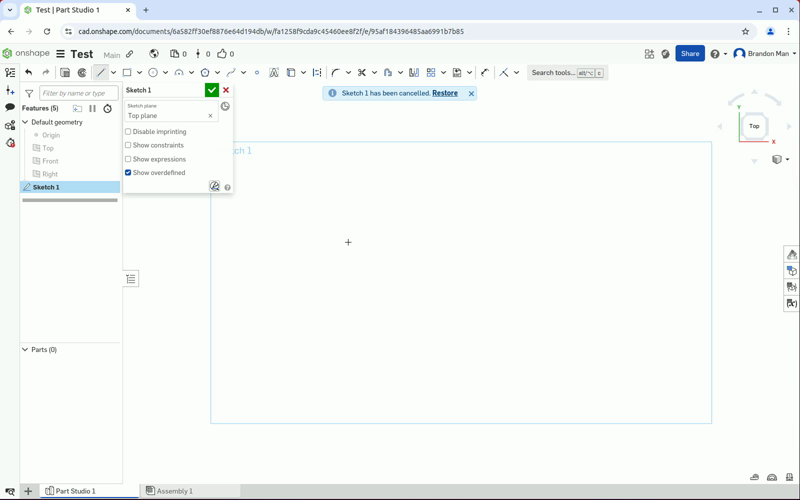
key_up(shift)
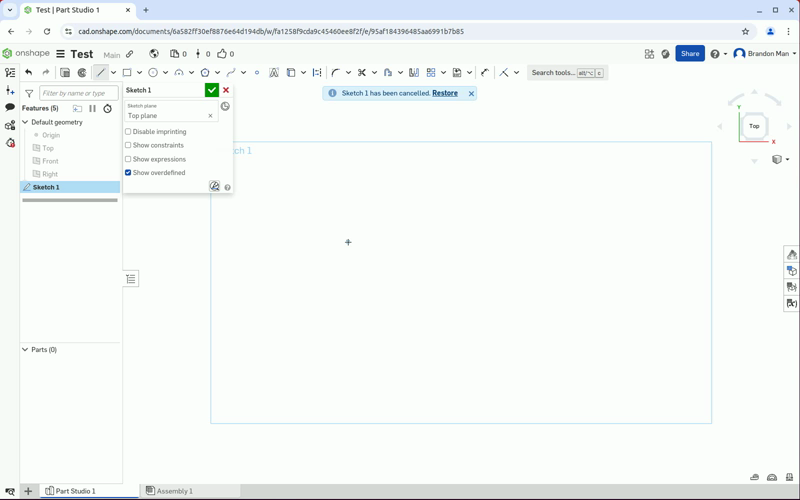
key_down(shift)
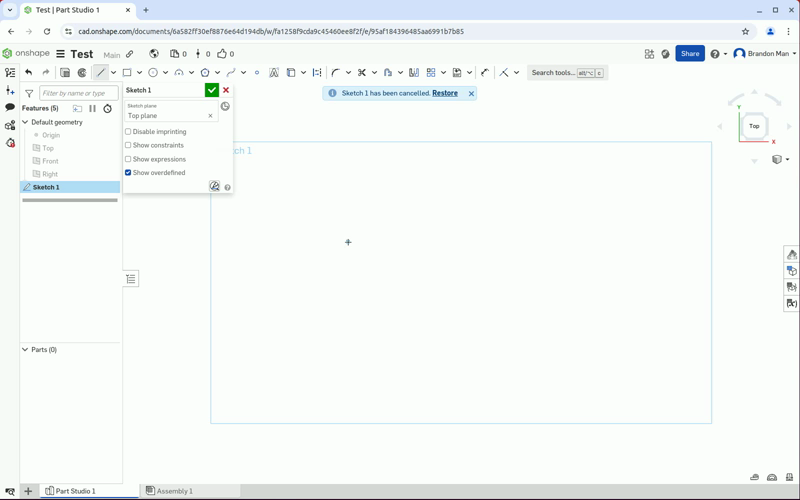
mouse_move(572, 241)
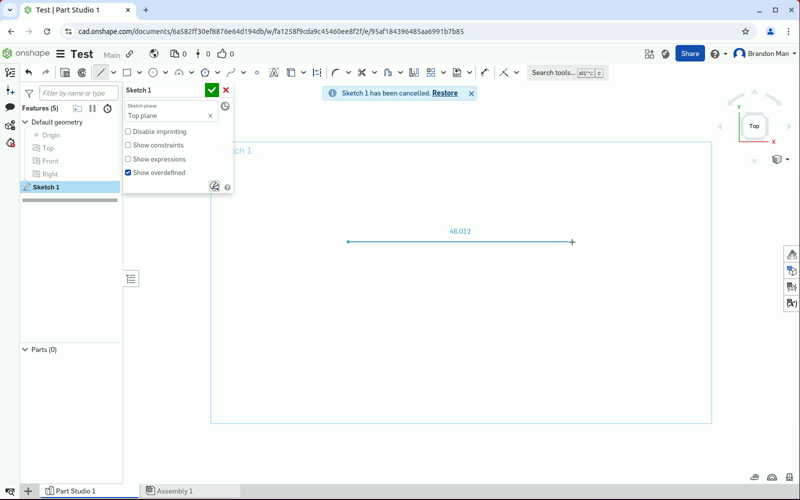
click(572, 241)
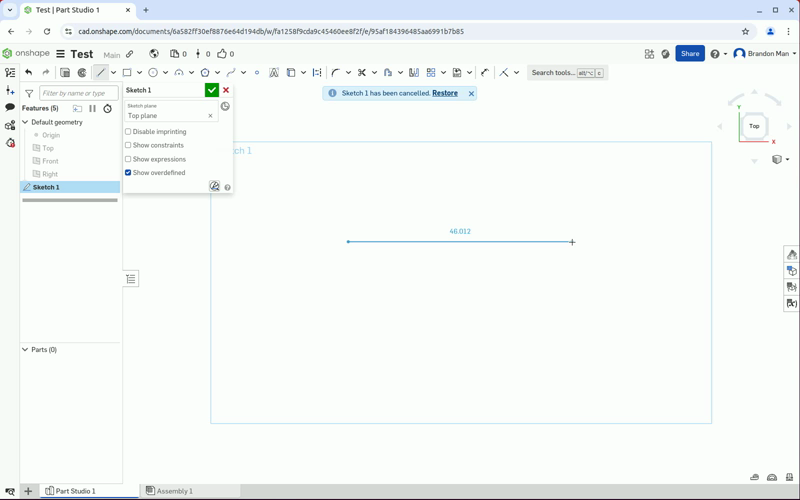
key_up(shift)
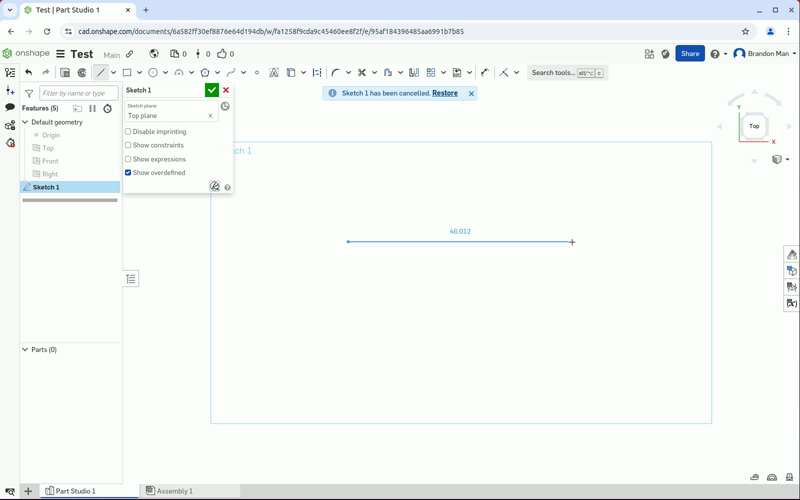
key_down(shift)
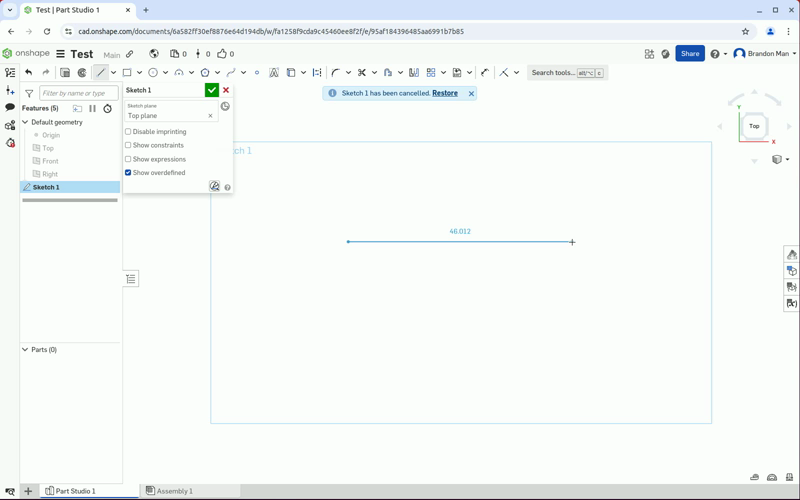
mouse_move(589, 241)
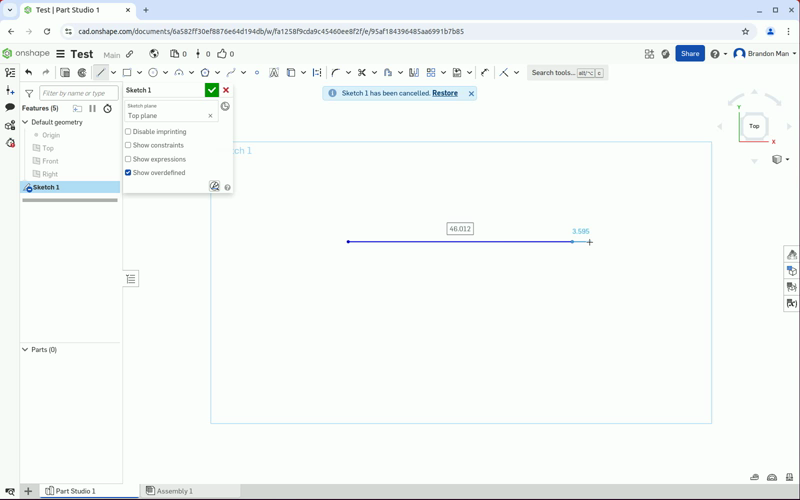
mouse_move(572, 230)
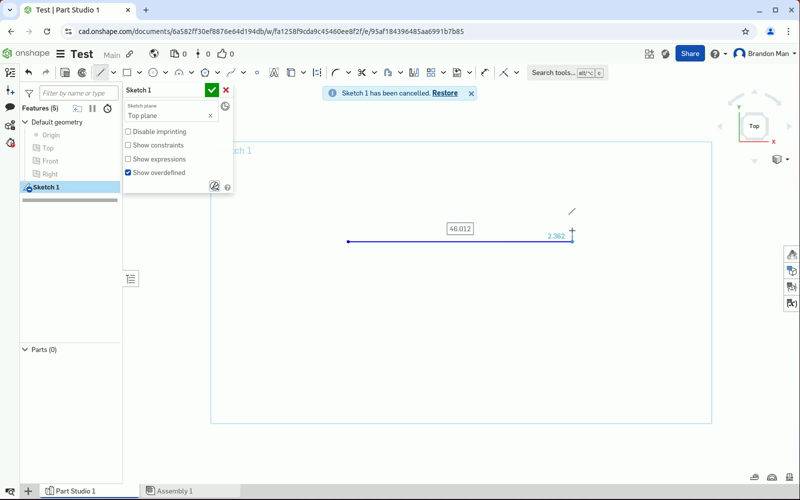
click(572, 230)
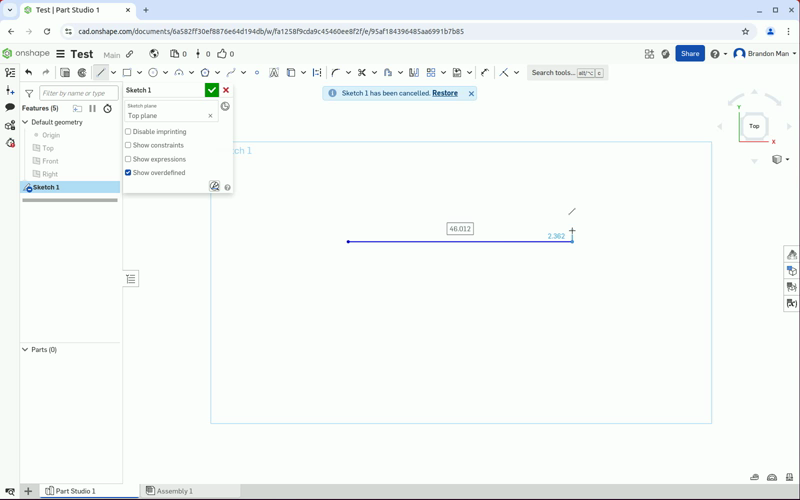
key_up(shift)
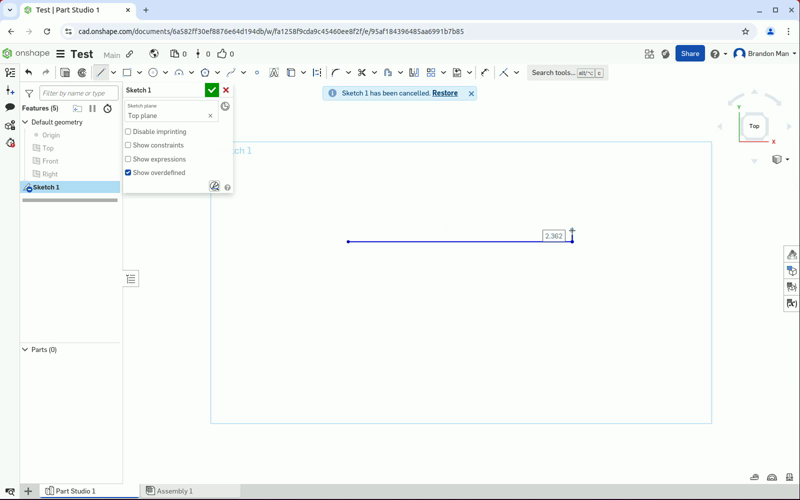
key_down(shift)
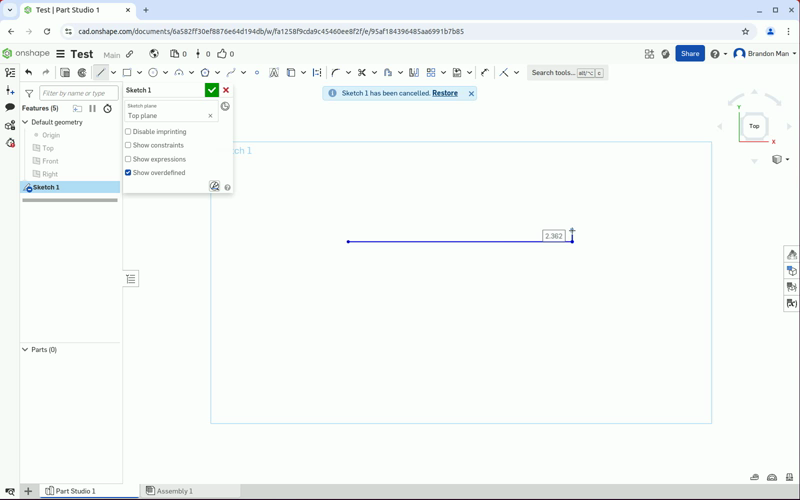
mouse_move(348, 230)
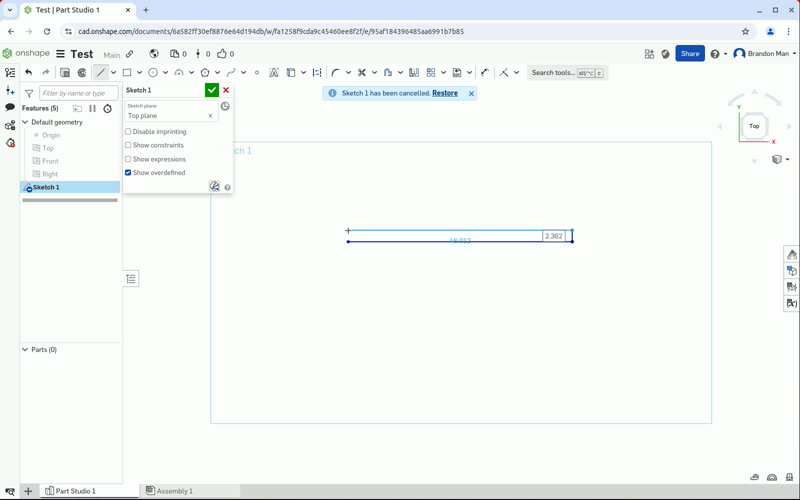
click(348, 230)
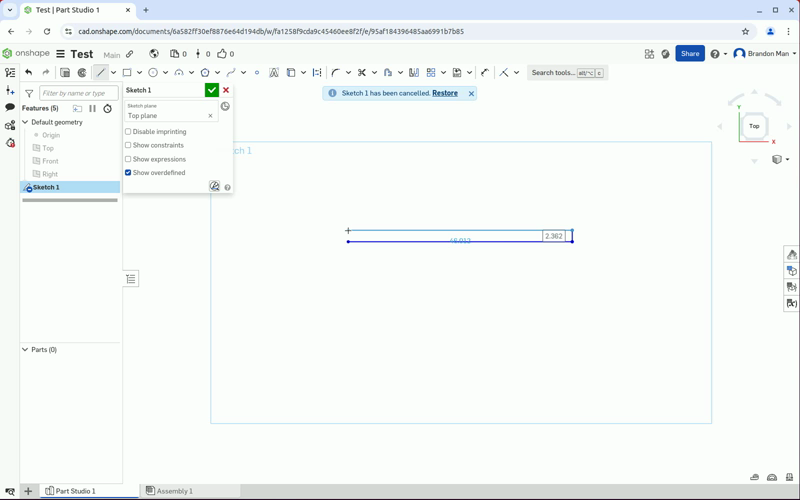
key_up(shift)
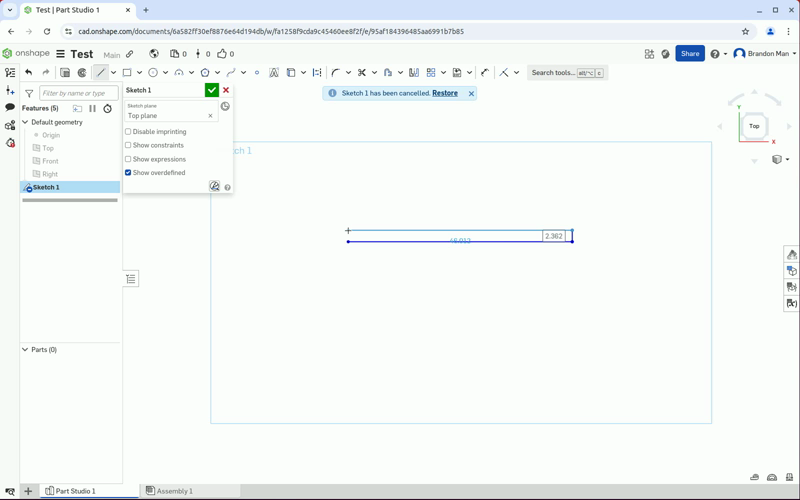
mouse_move(378, 230)
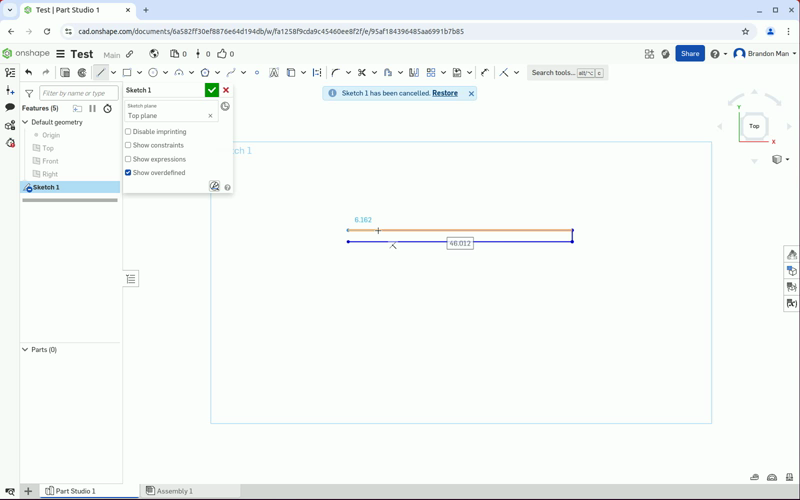
key_down(shift)
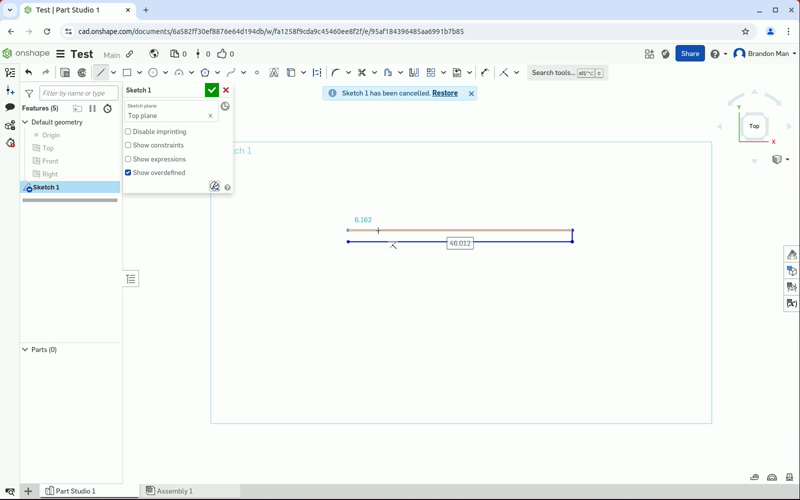
mouse_move(348, 241)
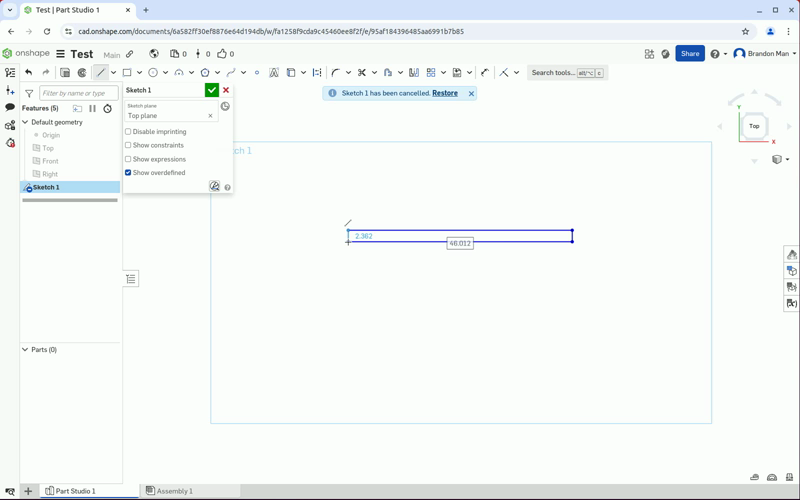
key_up(shift)
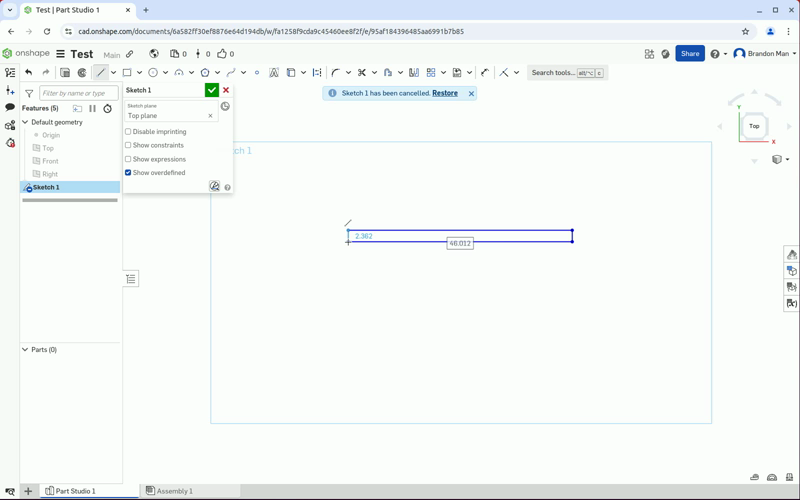
click(348, 241)
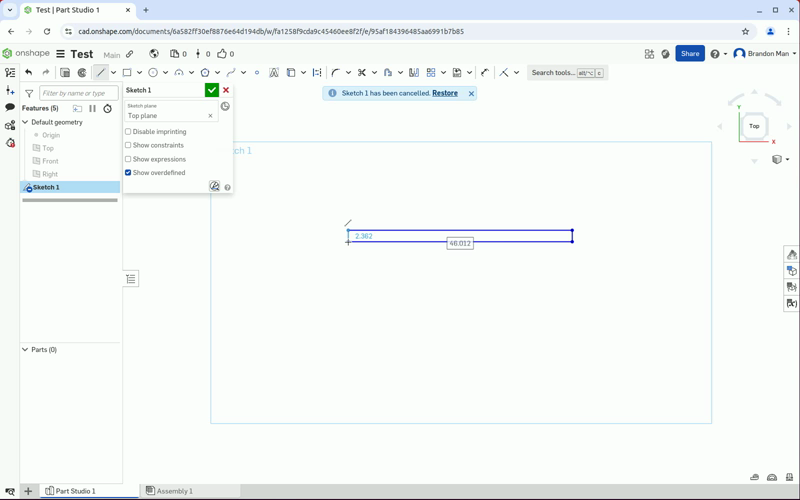
key(esc)
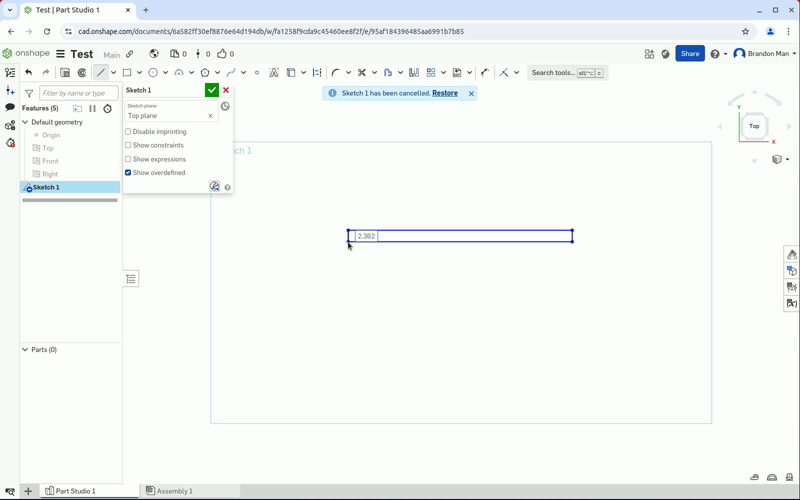
mouse_move(466, 238)
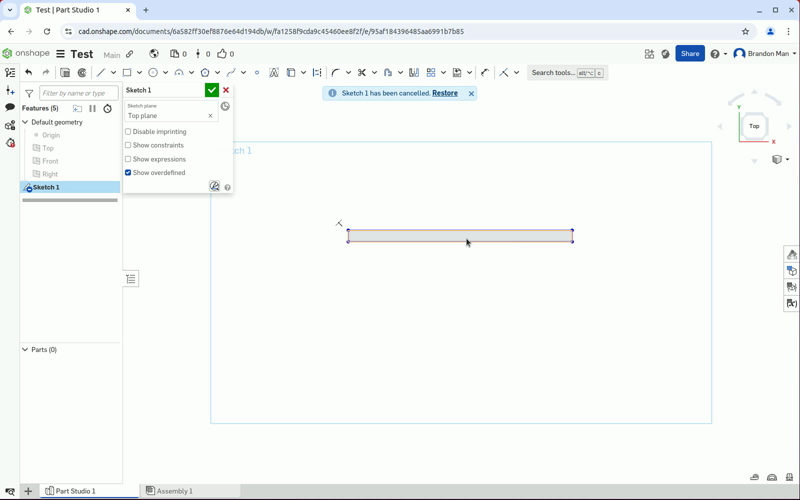
click(466, 238)
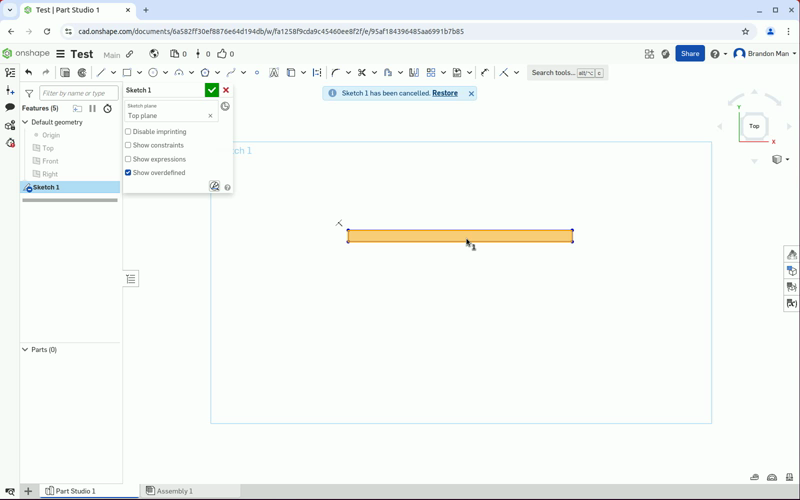
mouse_move(73, 352)
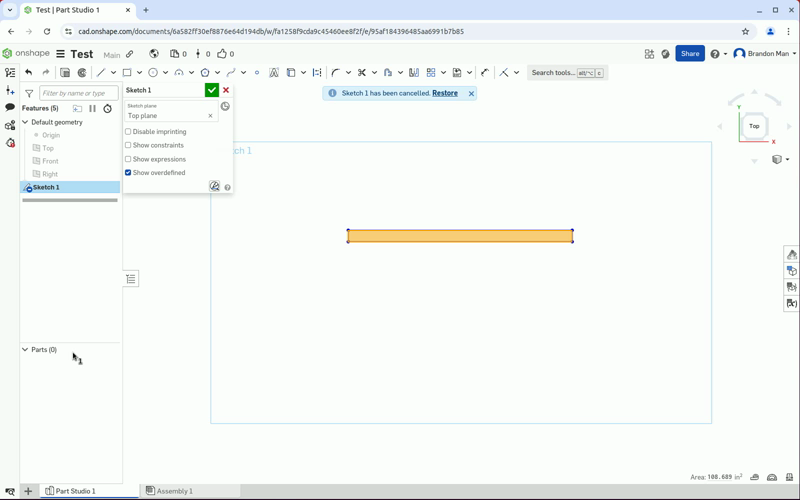
key(shift+y)
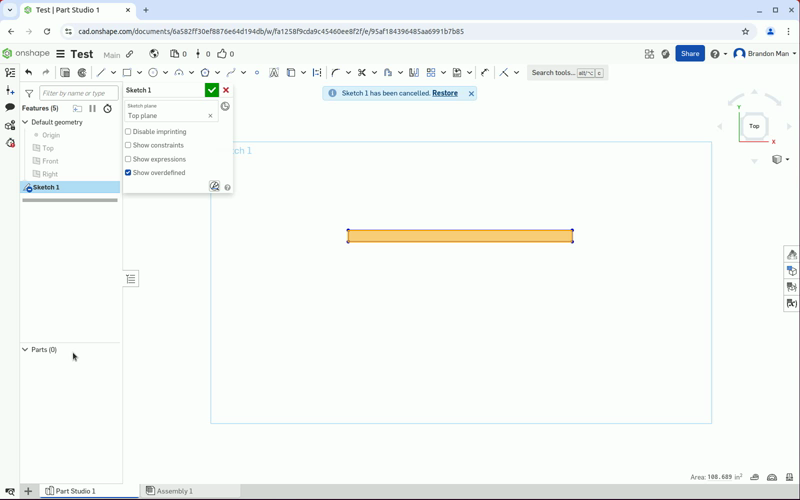
key(shift+e)
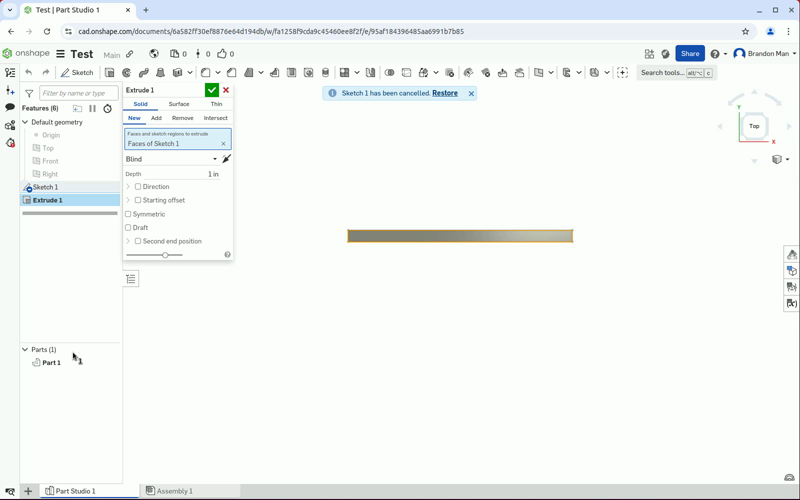
mouse_move(143, 106)
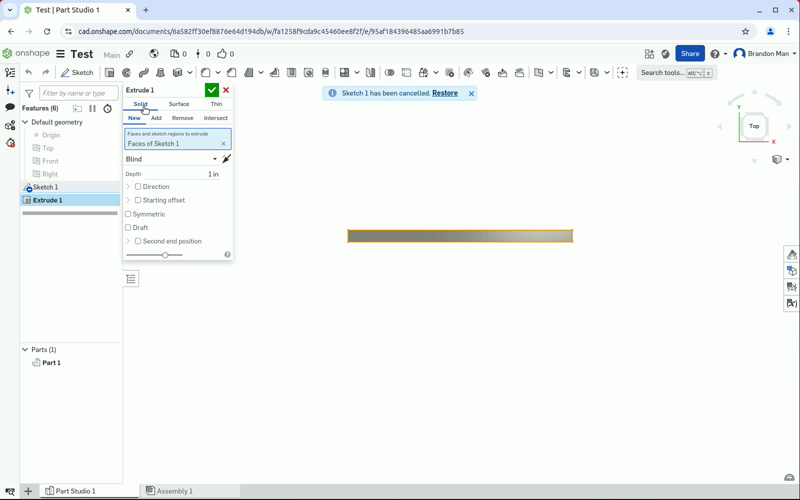
click(143, 106)
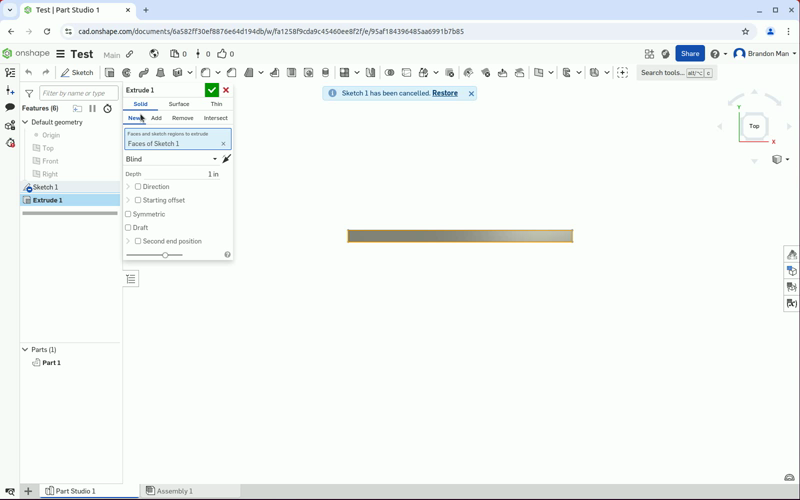
mouse_move(137, 120)
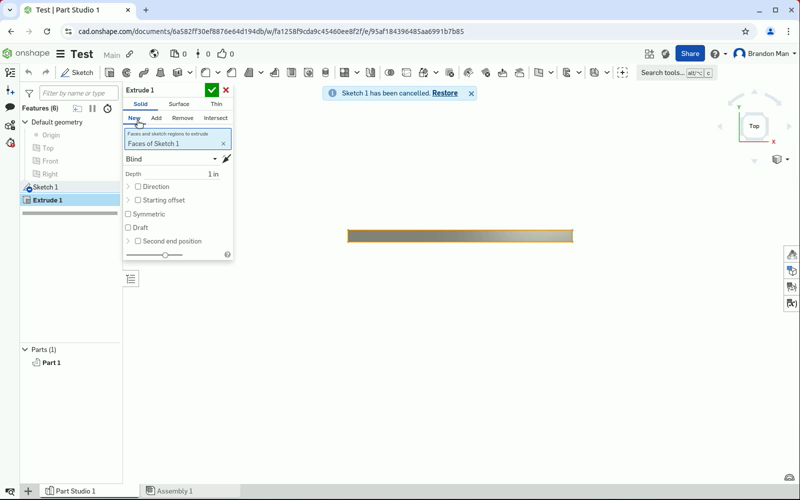
click(137, 120)
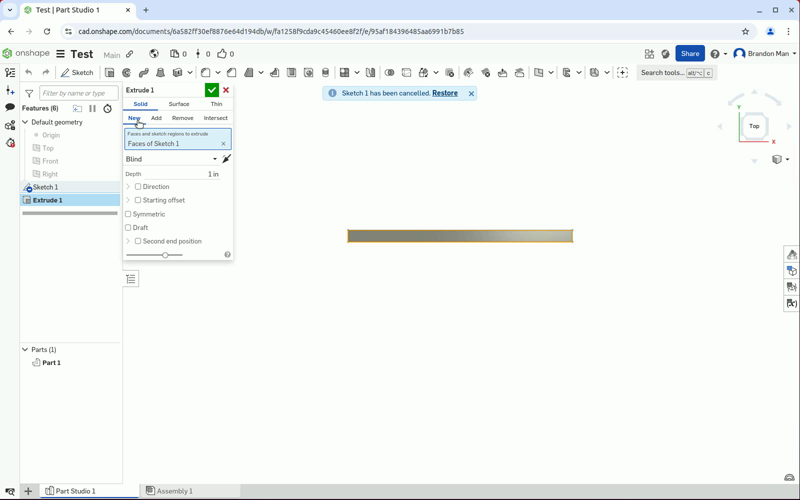
key(tab, 4)
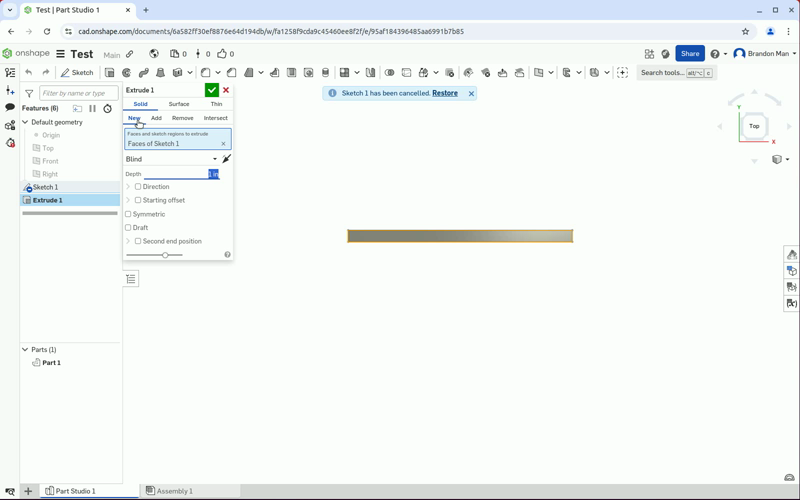
text(2.407)
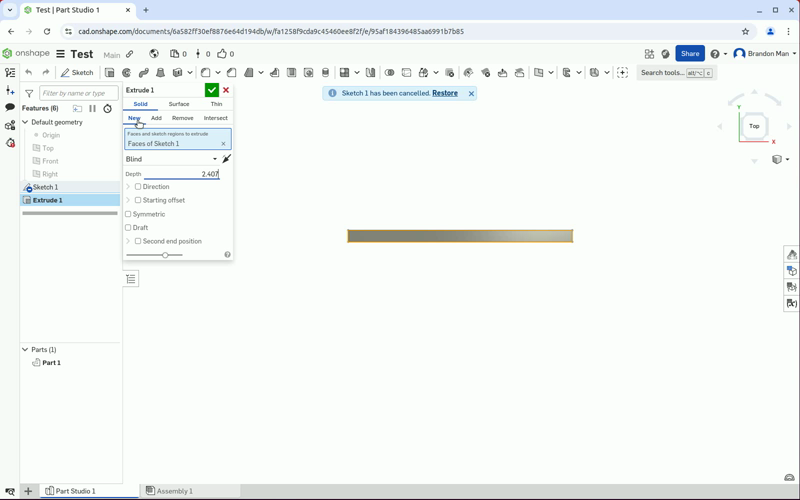
key(enter)
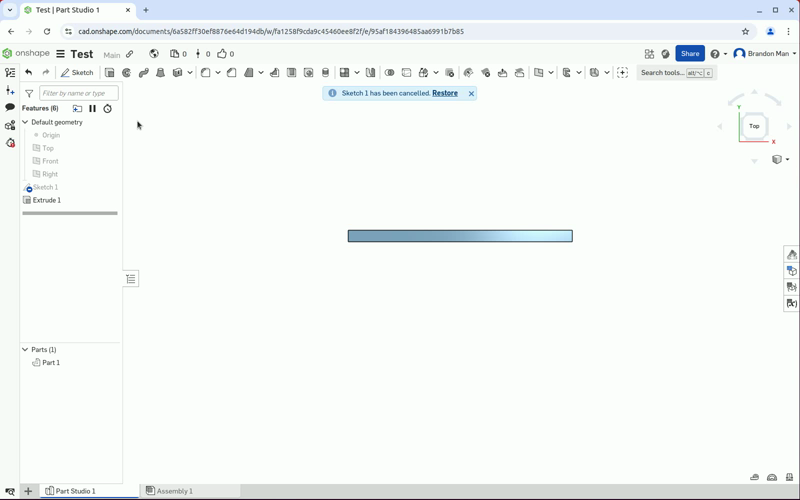
key(shift+h)
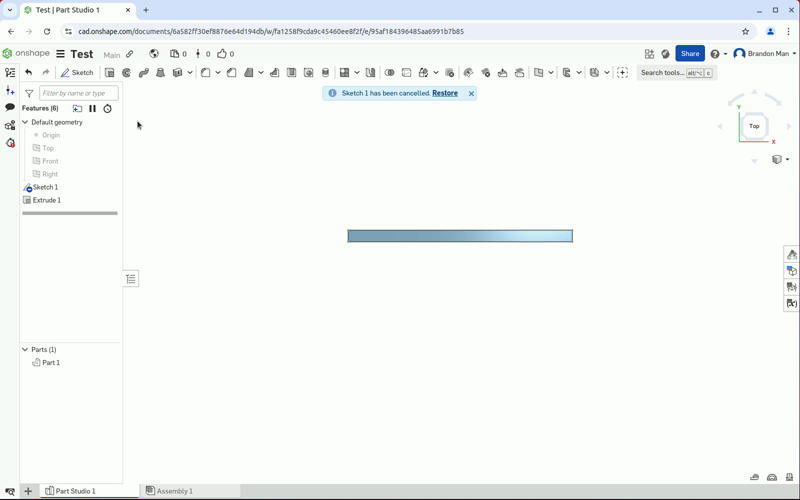
key(shift+h)
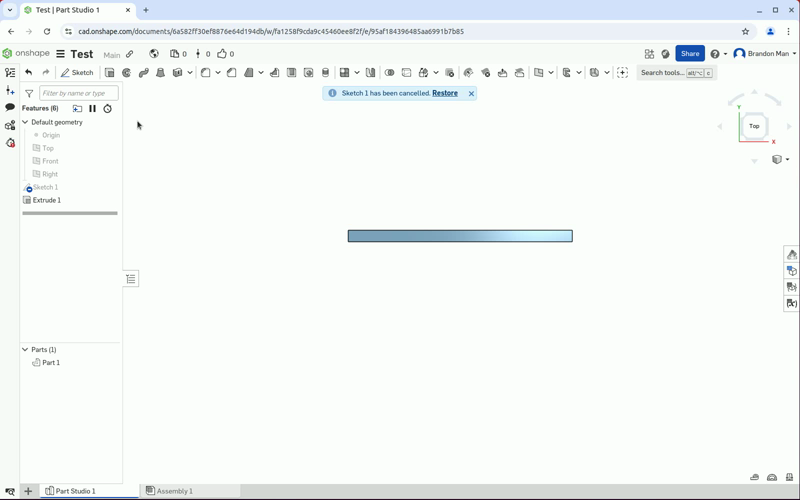
mouse_move(73, 189)
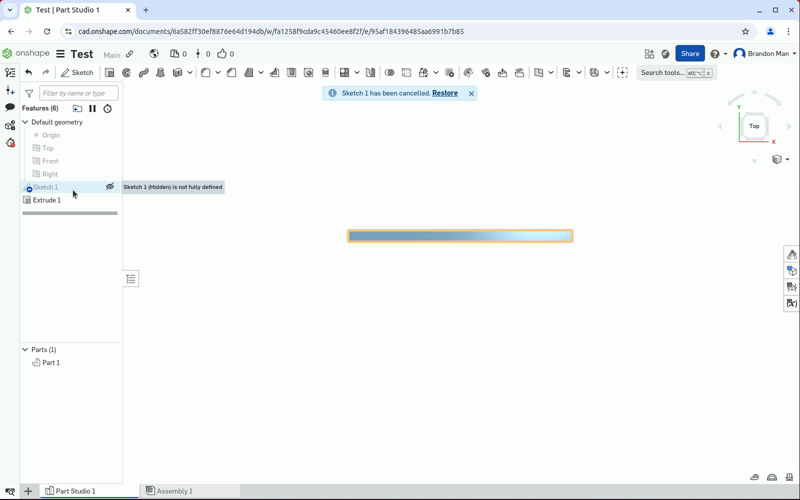
click(73, 189)
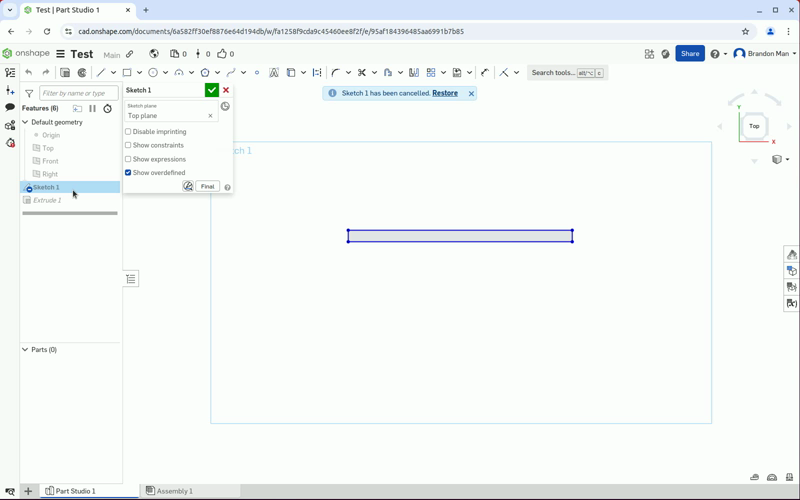
mouse_move(229, 92)
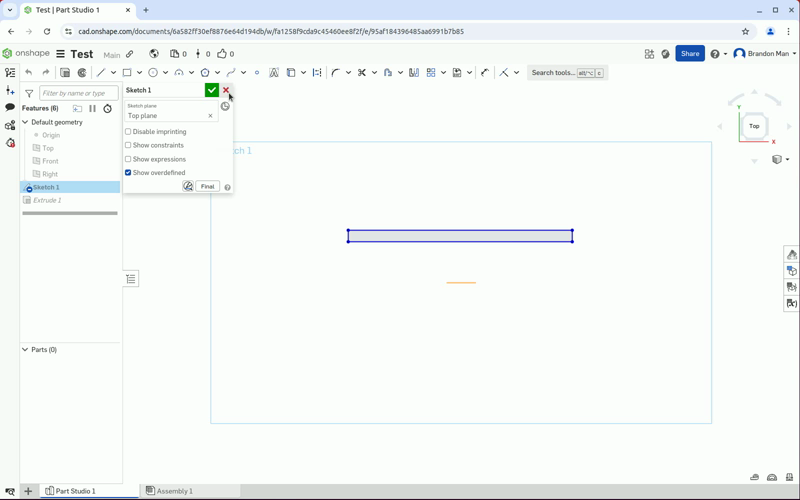
click(229, 92)
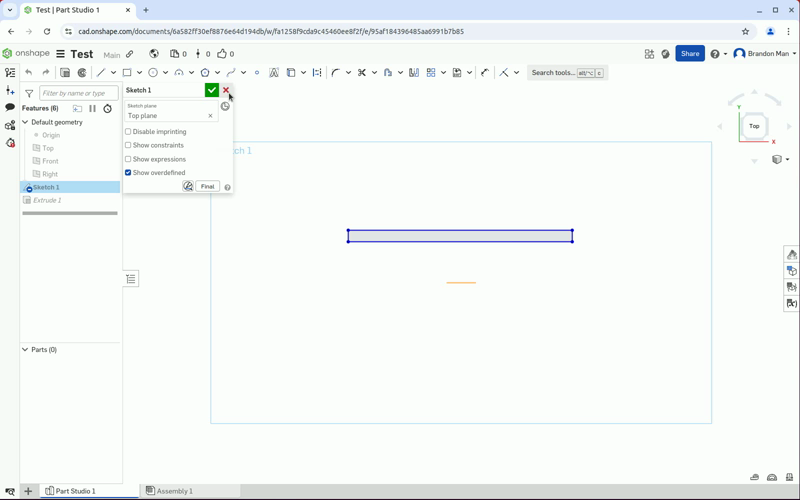
key(shift+s)
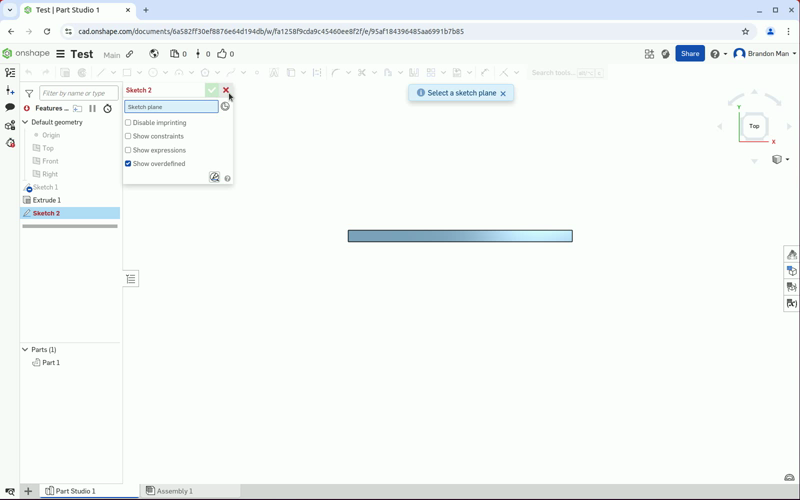
mouse_move(73, 150)
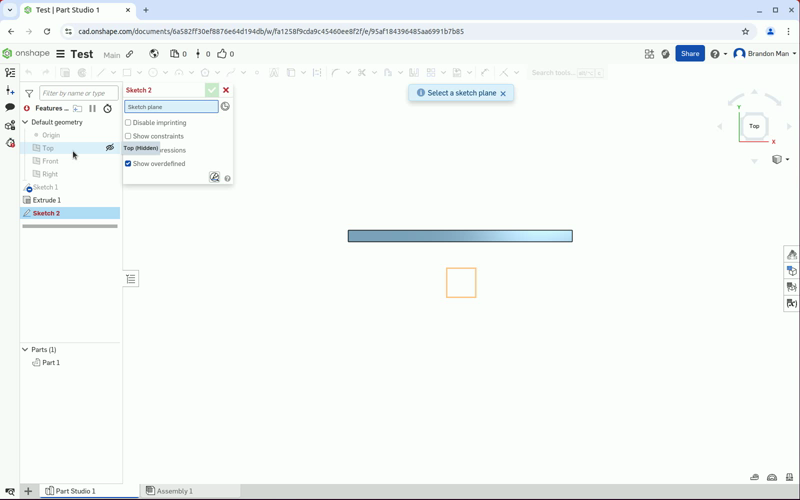
click(73, 150)
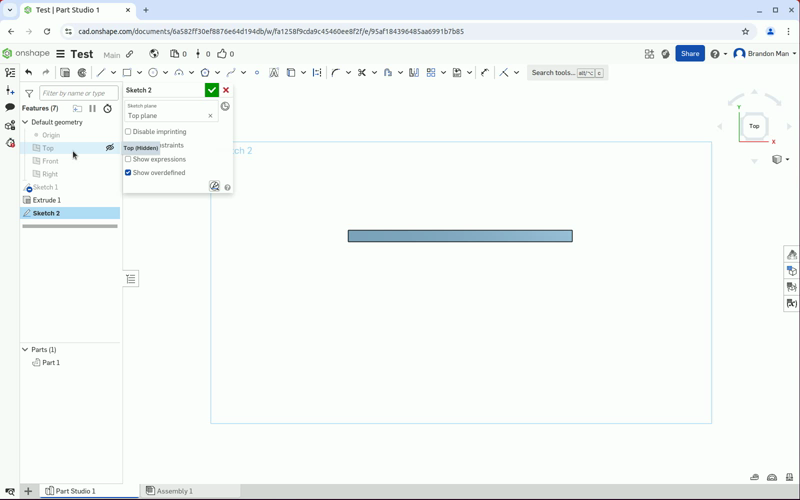
mouse_move(73, 352)
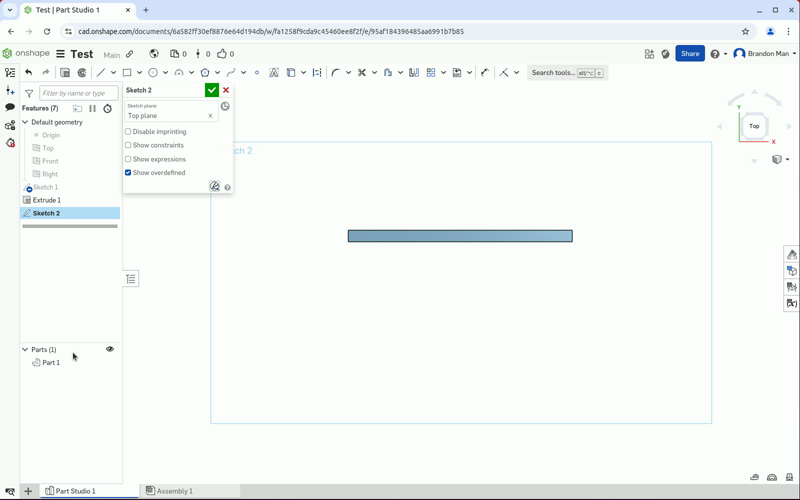
key(y)
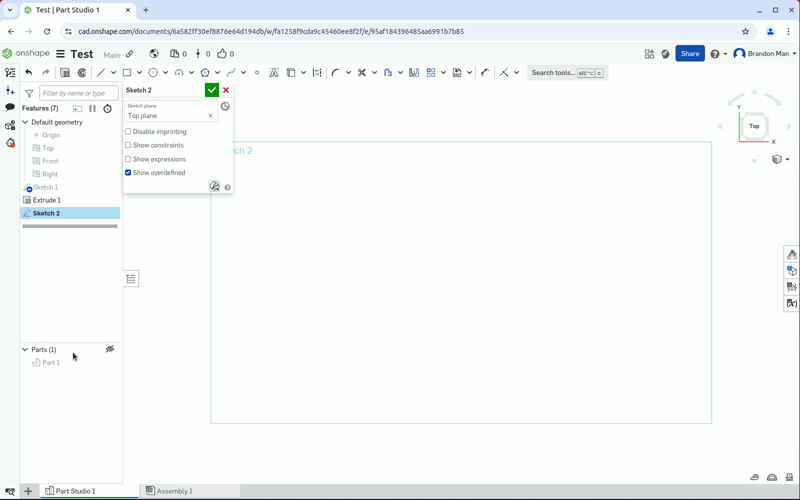
key(l)
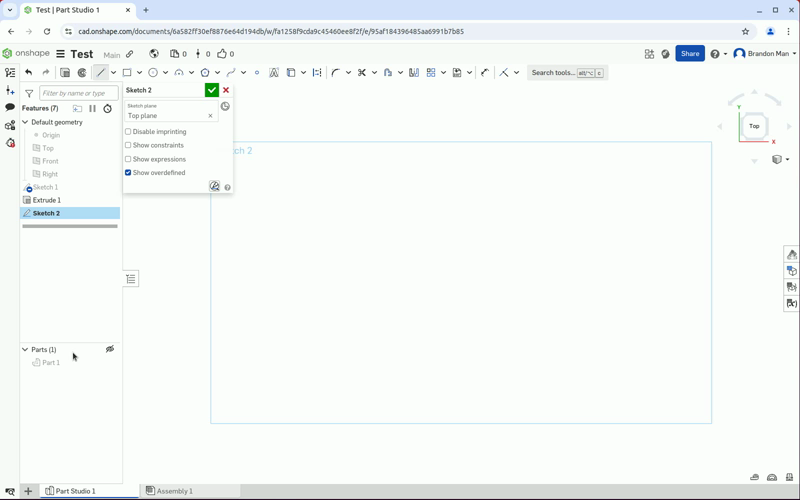
key_down(shift)
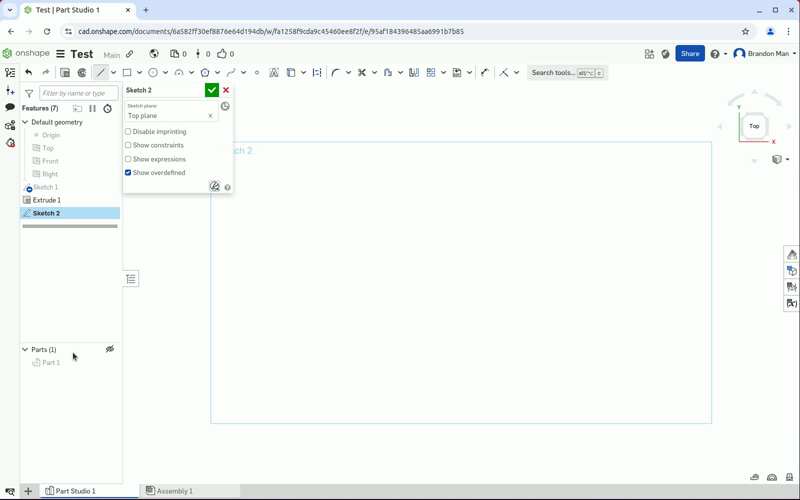
mouse_move(348, 335)
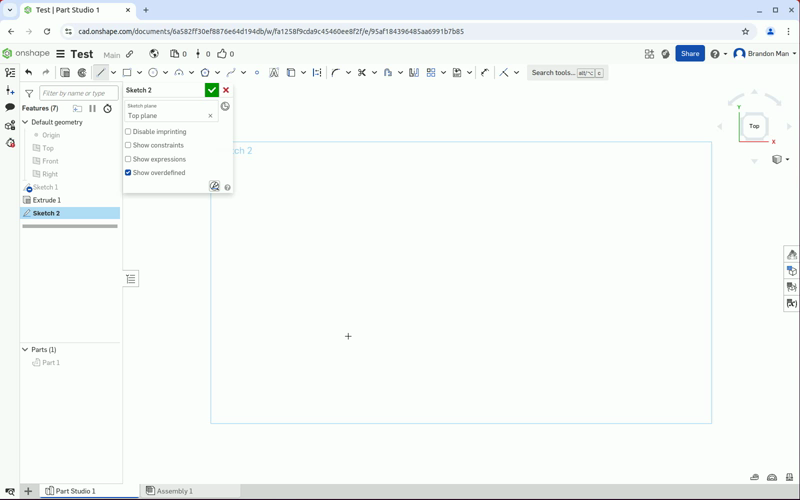
click(348, 335)
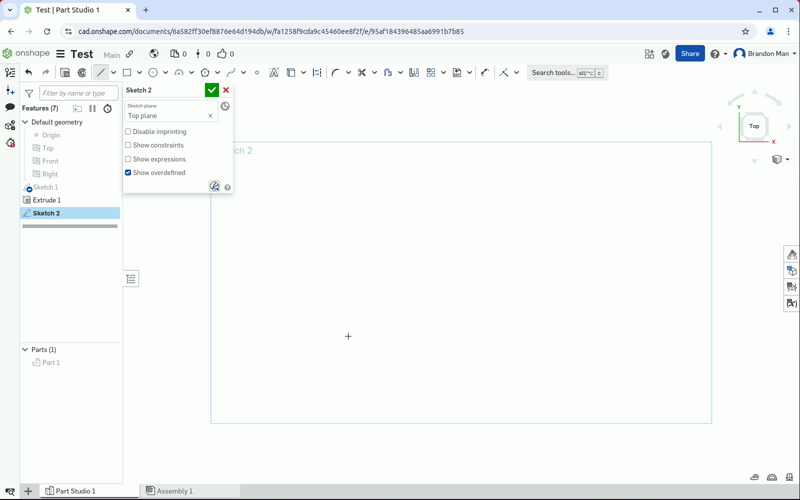
key_up(shift)
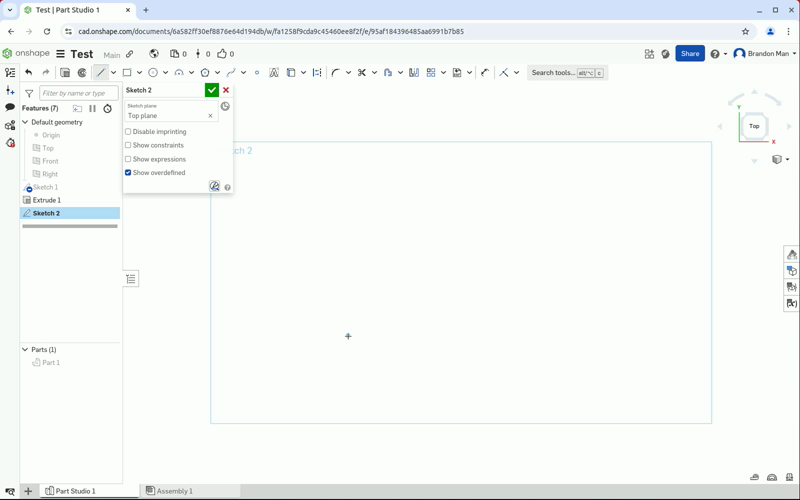
key_down(shift)
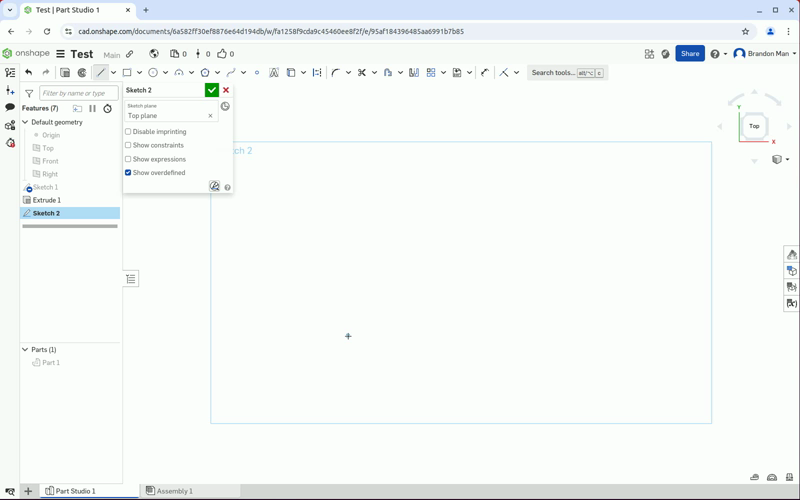
mouse_move(572, 335)
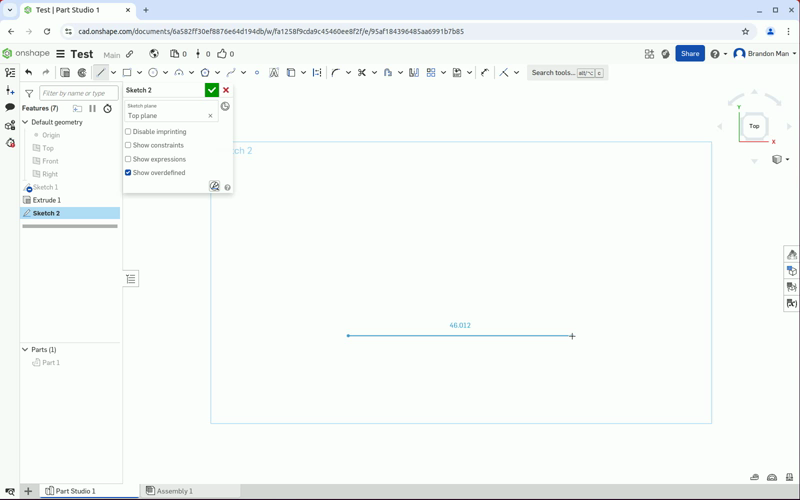
click(572, 335)
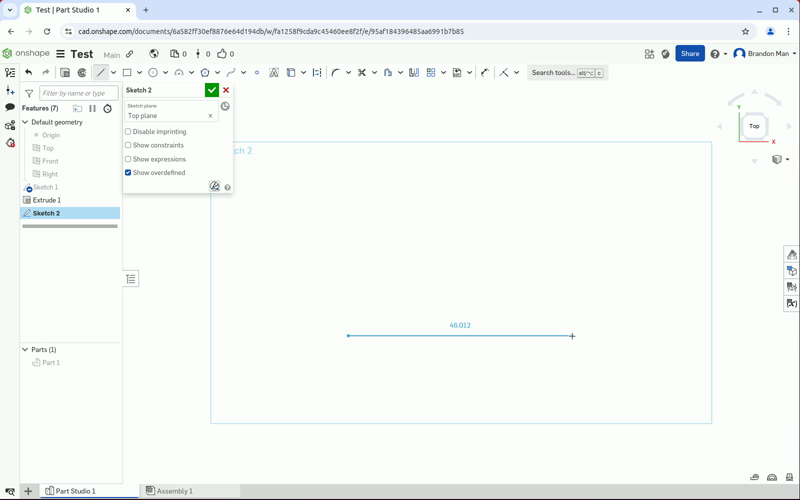
key_up(shift)
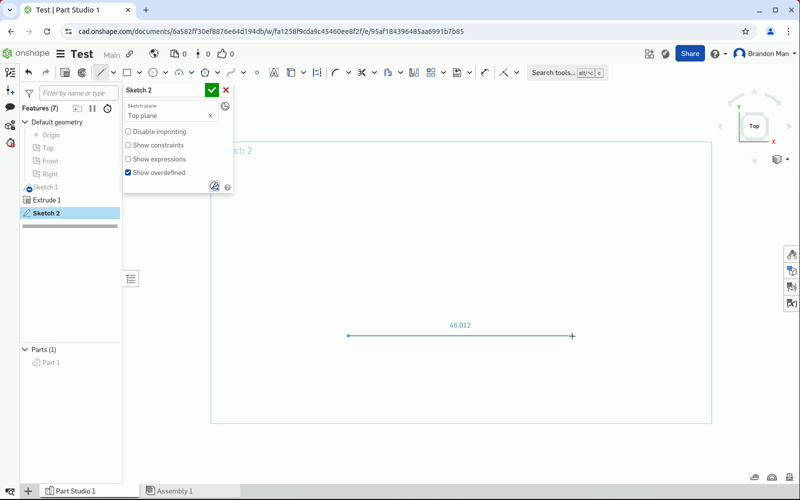
key_down(shift)
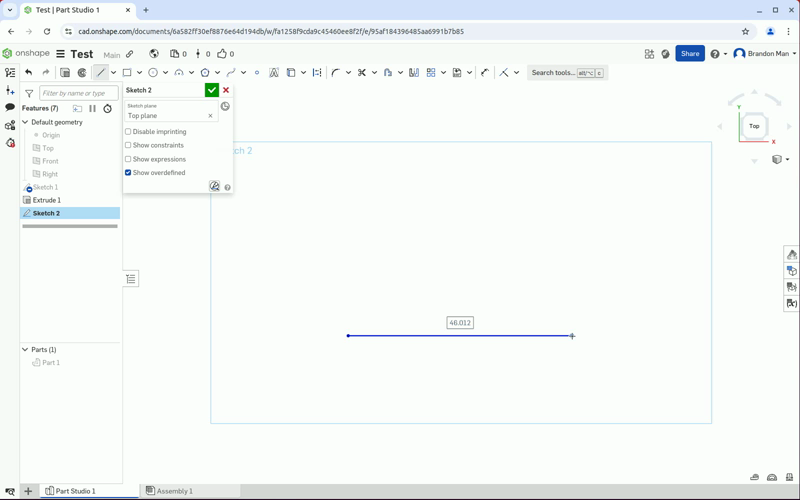
mouse_move(589, 335)
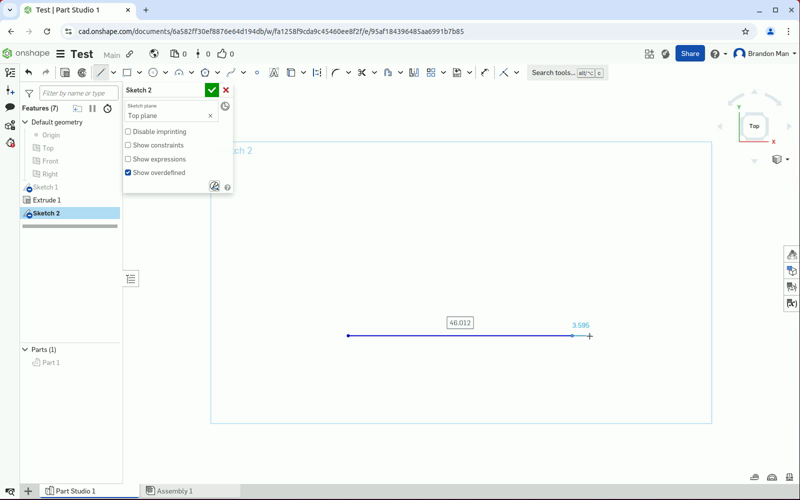
mouse_move(572, 288)
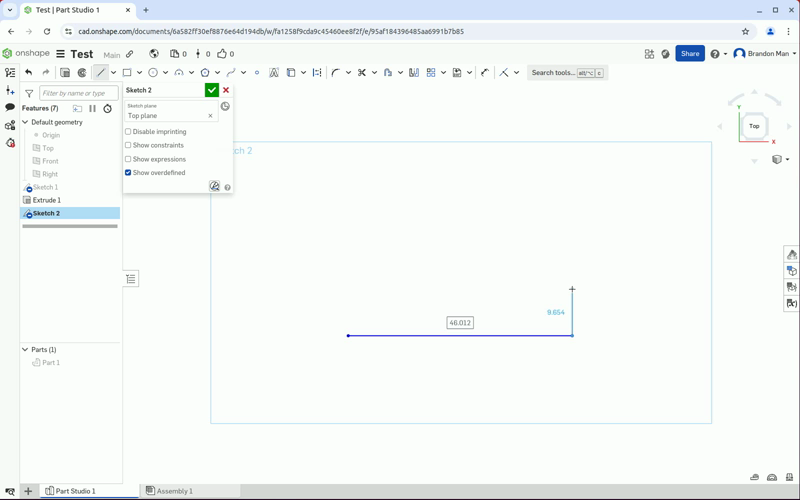
click(572, 288)
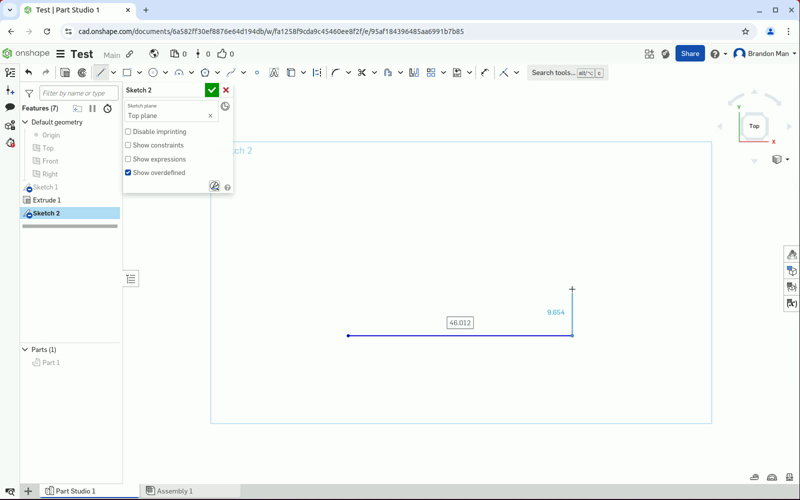
key_up(shift)
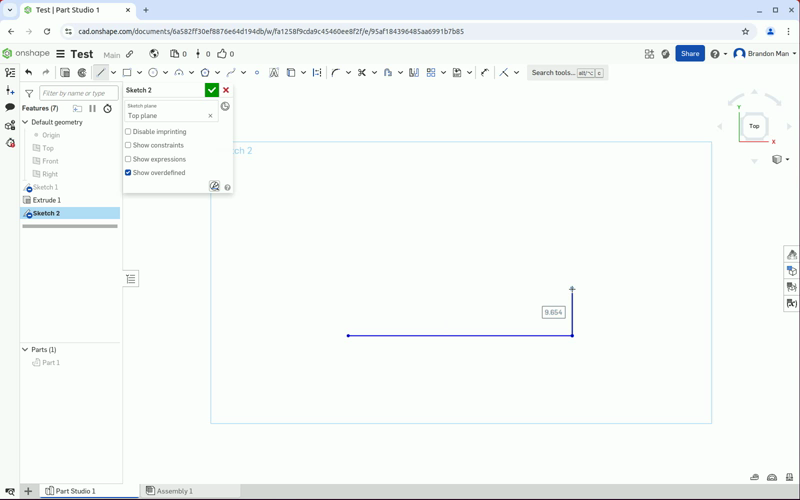
key_down(shift)
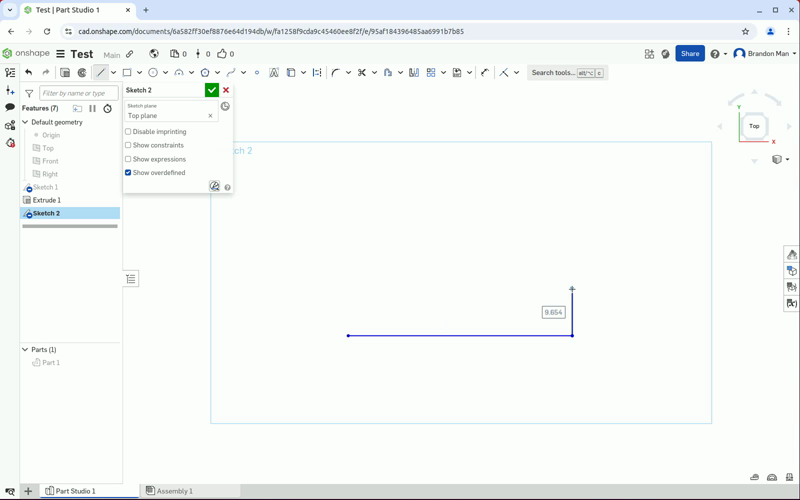
mouse_move(589, 288)
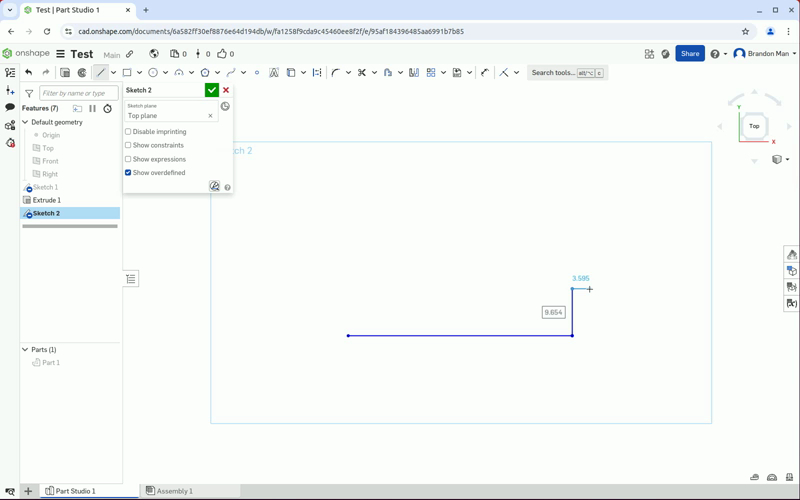
mouse_move(572, 241)
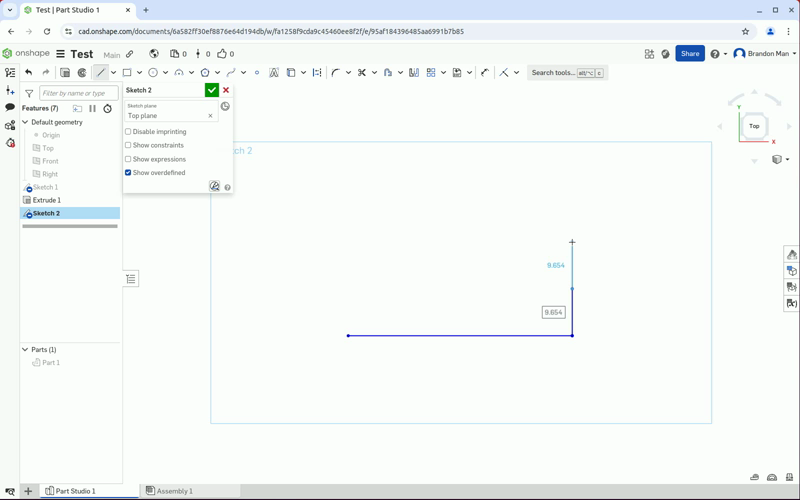
click(572, 241)
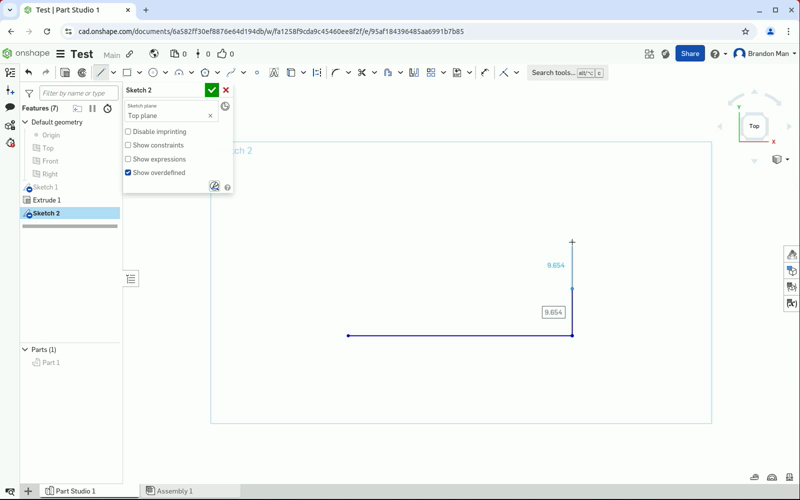
key_up(shift)
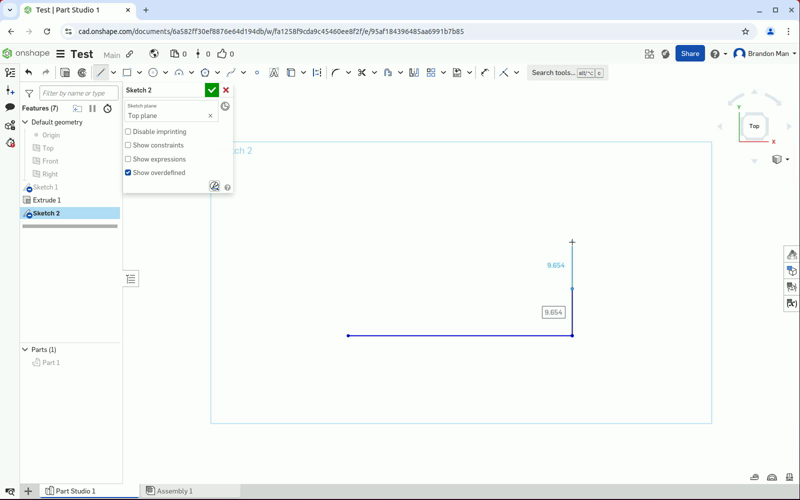
key_down(shift)
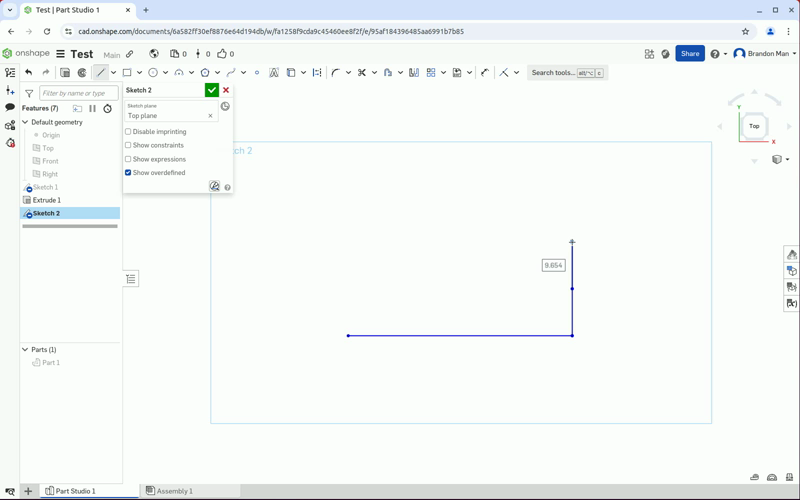
mouse_move(348, 241)
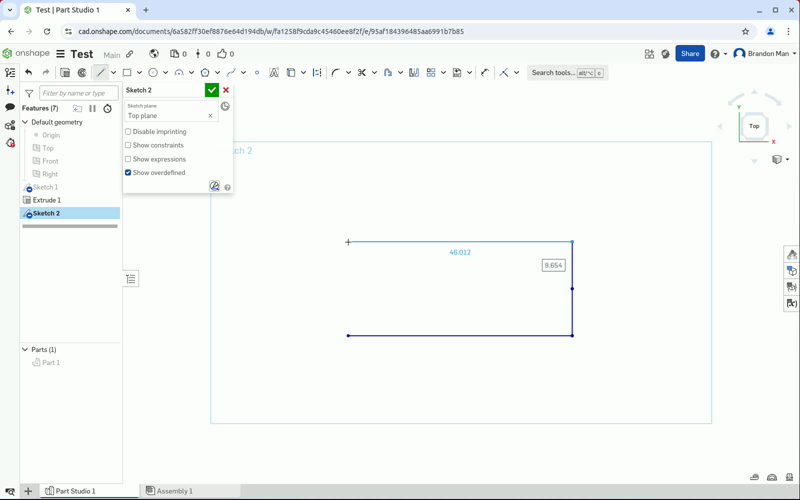
click(348, 241)
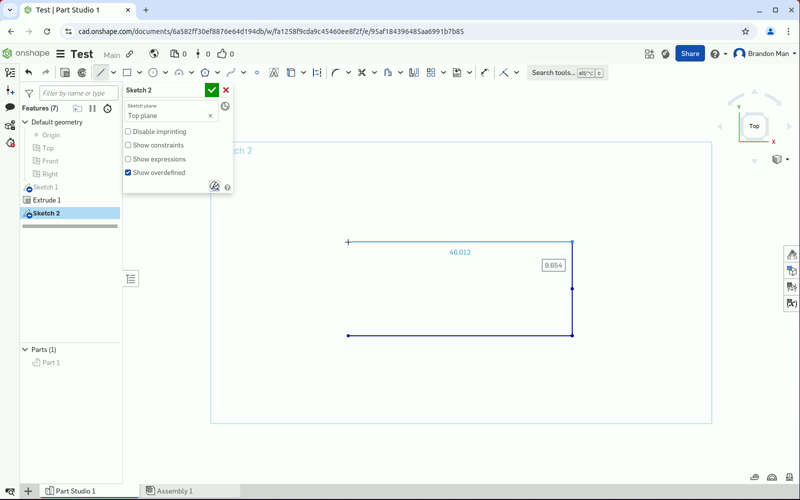
key_up(shift)
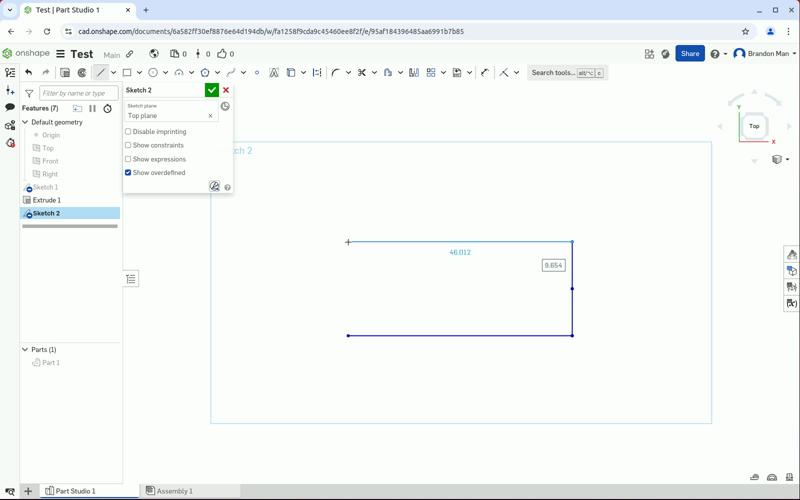
key_down(shift)
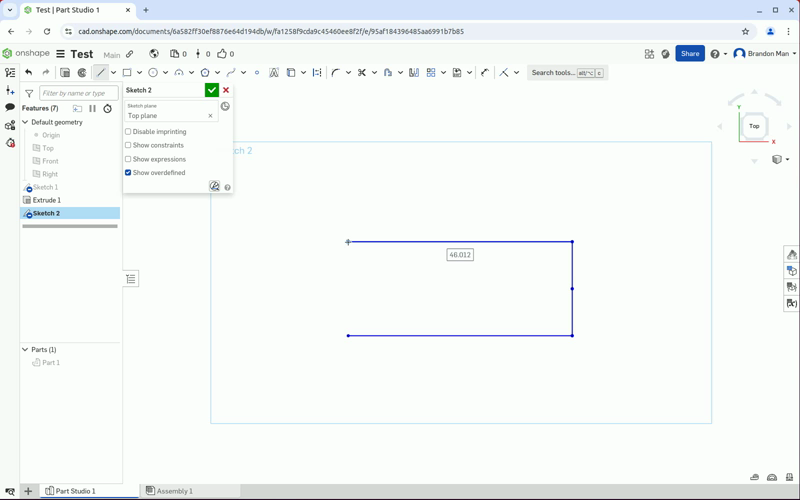
mouse_move(378, 241)
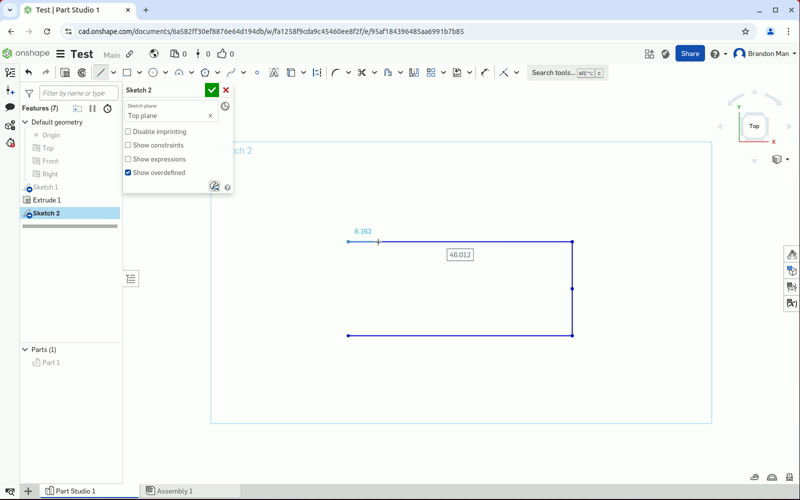
mouse_move(348, 288)
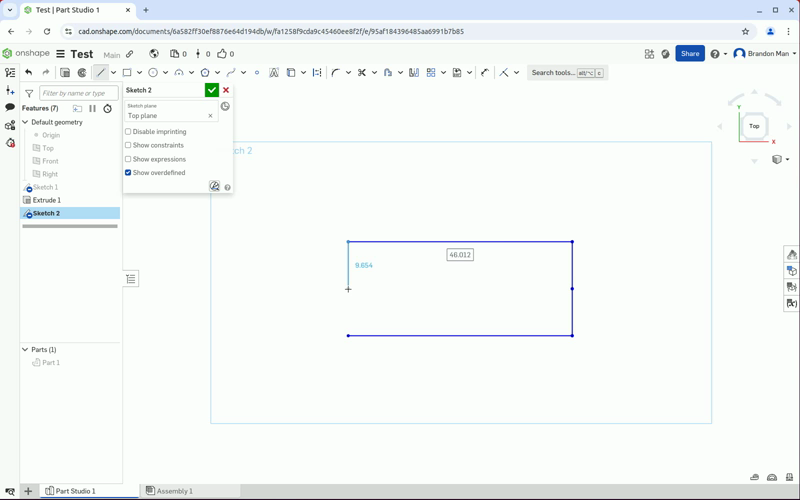
click(348, 288)
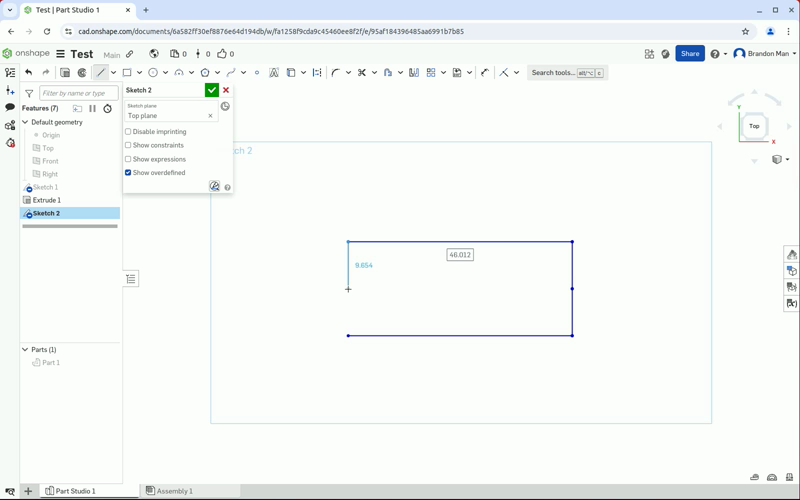
key_up(shift)
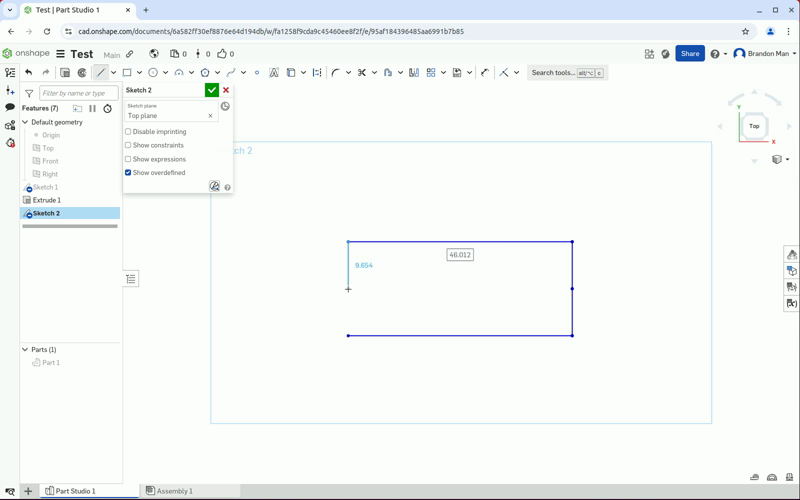
mouse_move(378, 288)
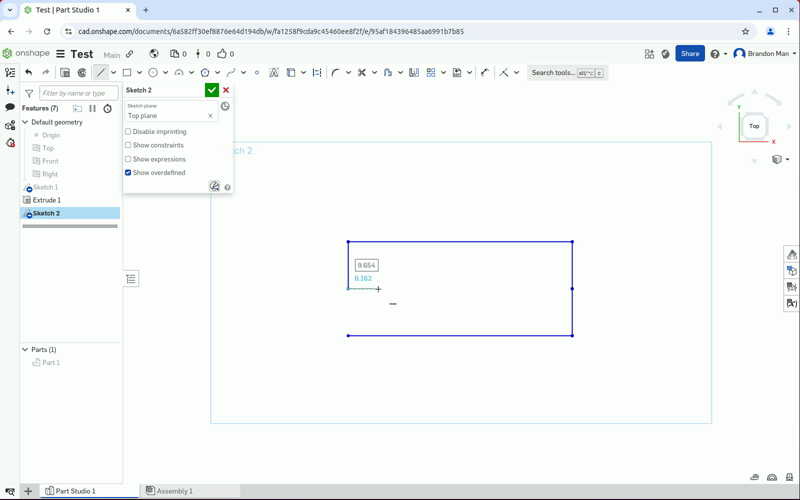
key_down(shift)
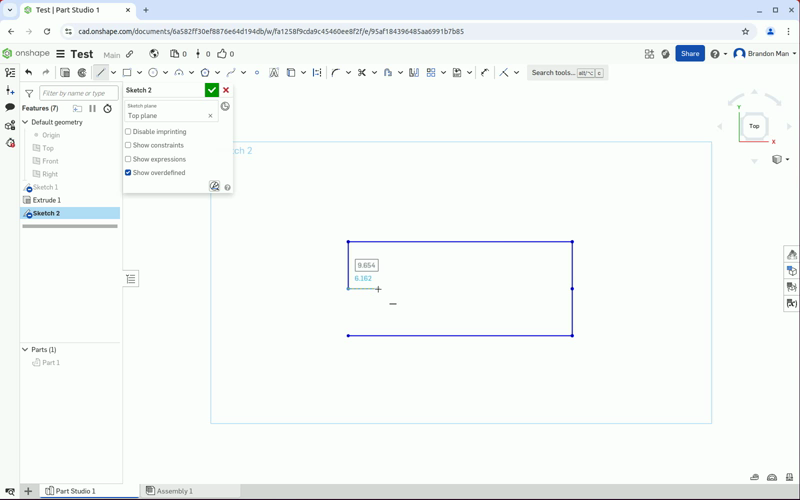
mouse_move(348, 335)
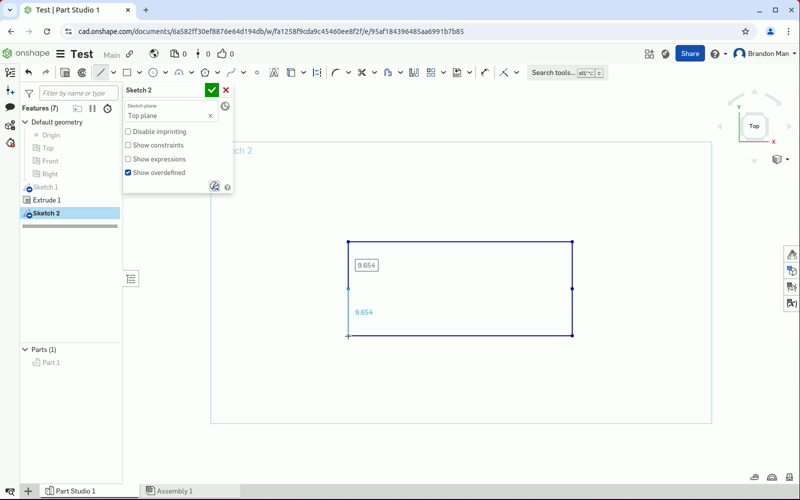
key_up(shift)
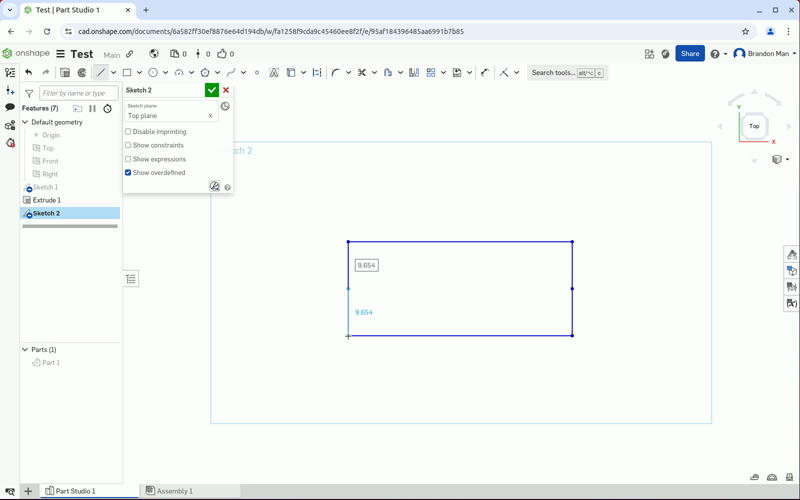
click(348, 335)
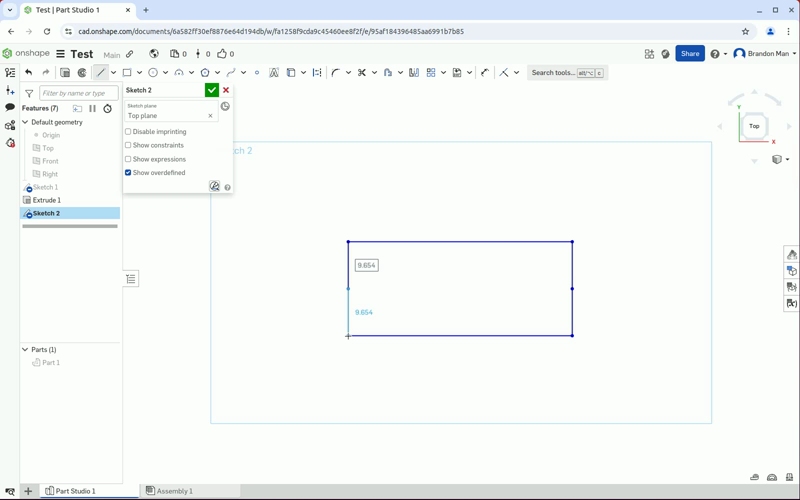
key(esc)
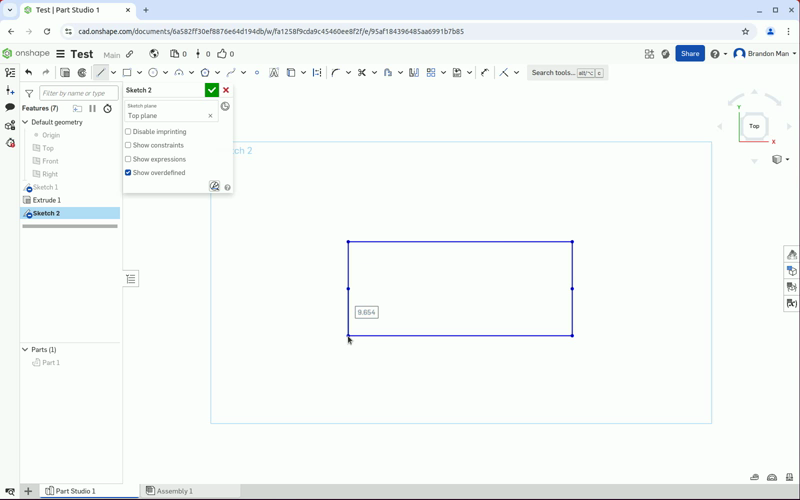
key(c)
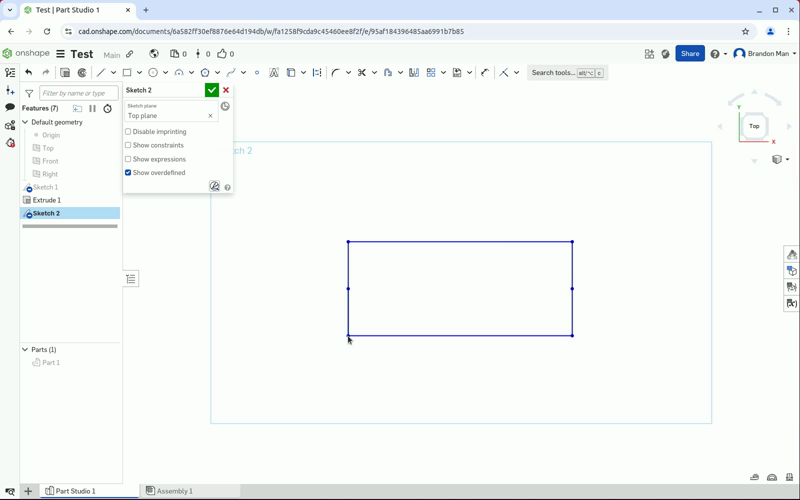
key_down(shift)
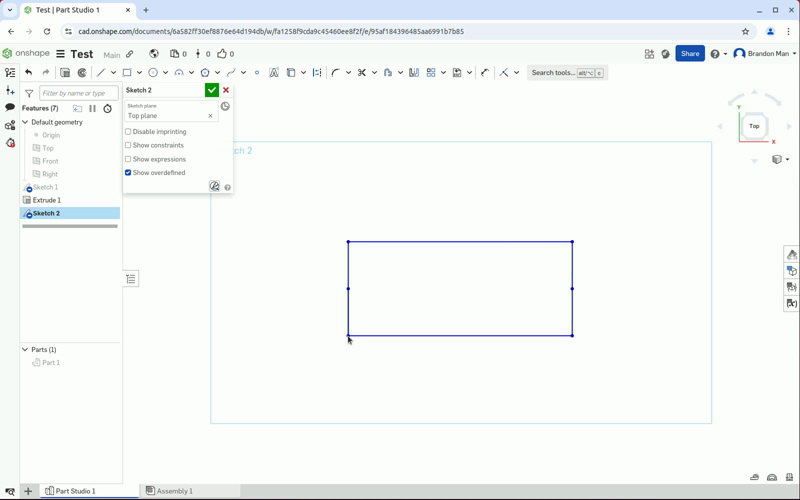
mouse_move(404, 288)
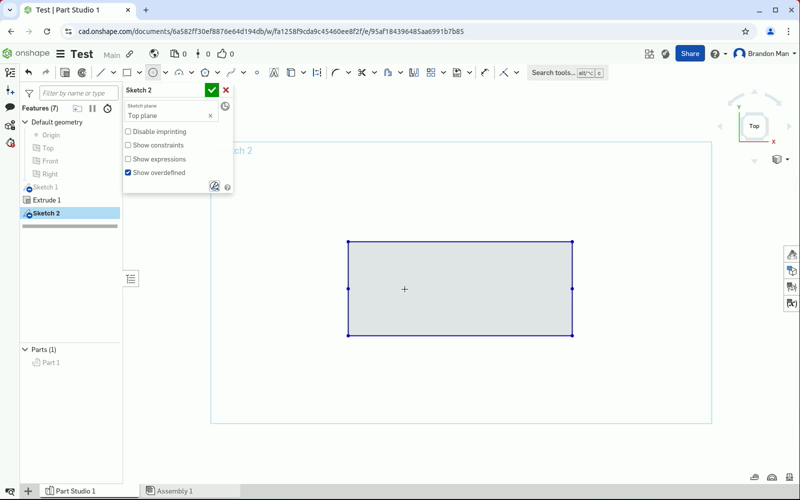
click(404, 288)
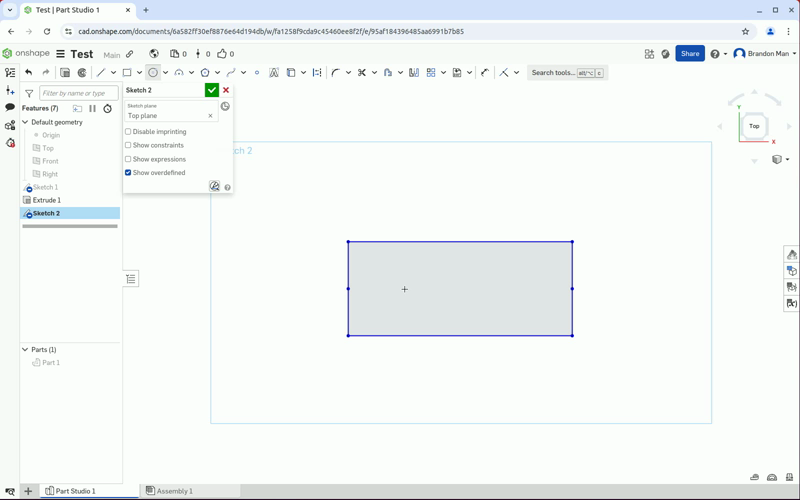
key_up(shift)
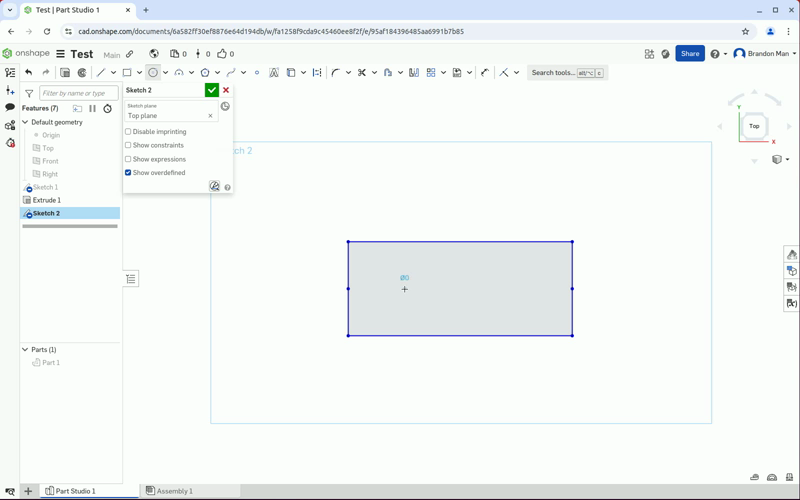
mouse_move(414, 288)
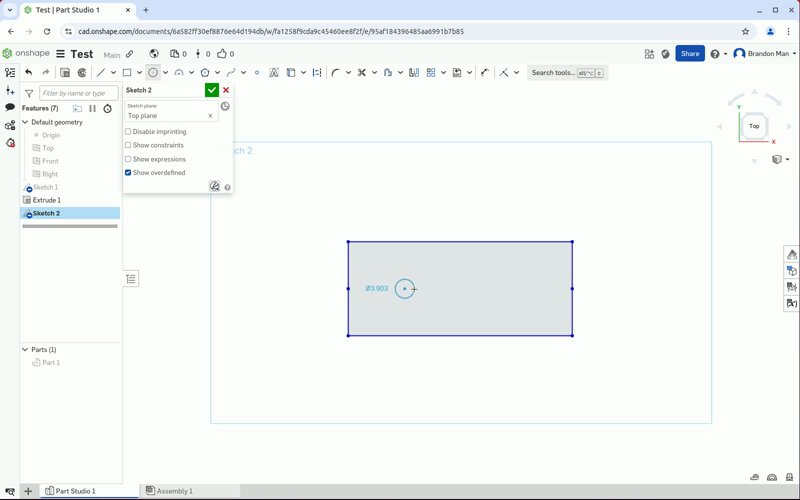
click(414, 288)
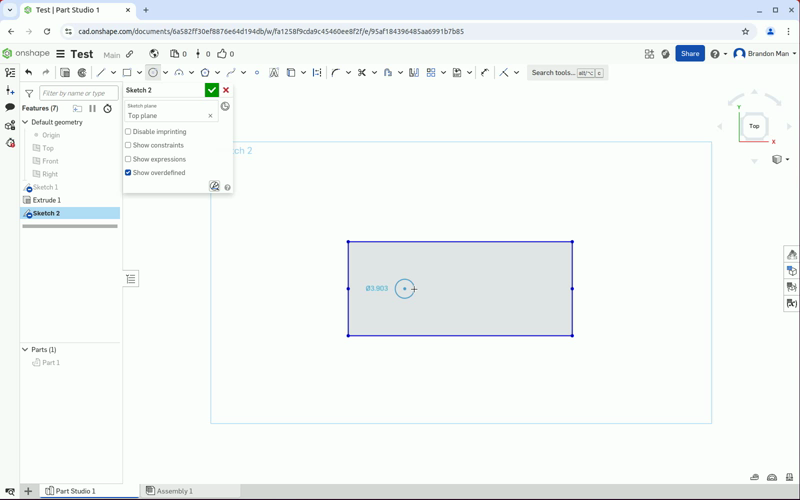
key(esc)
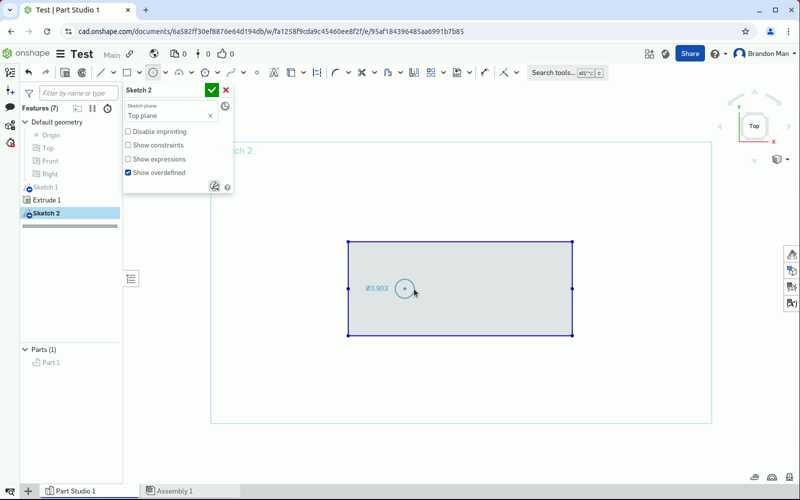
key(c)
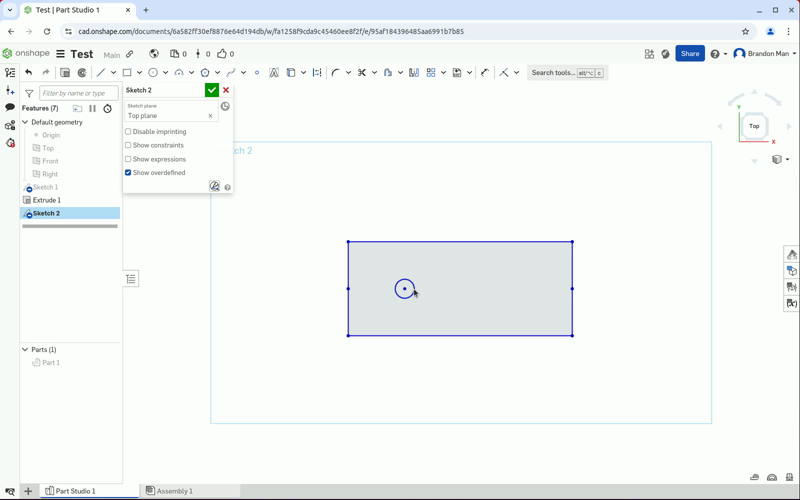
key_down(shift)
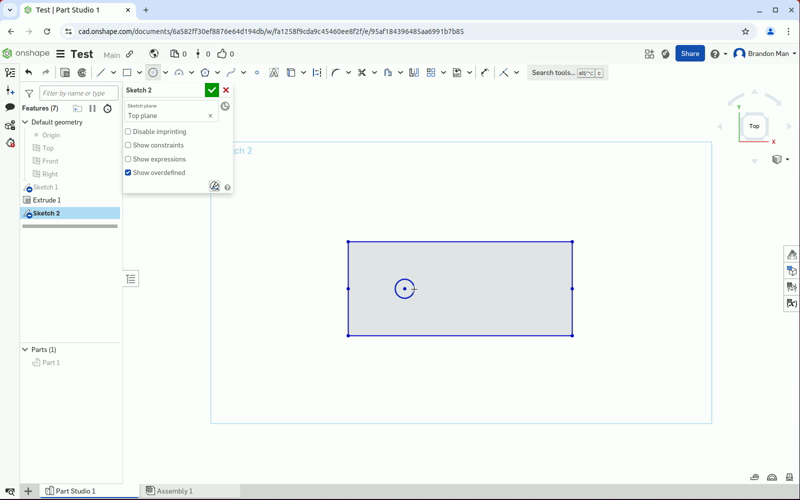
mouse_move(515, 288)
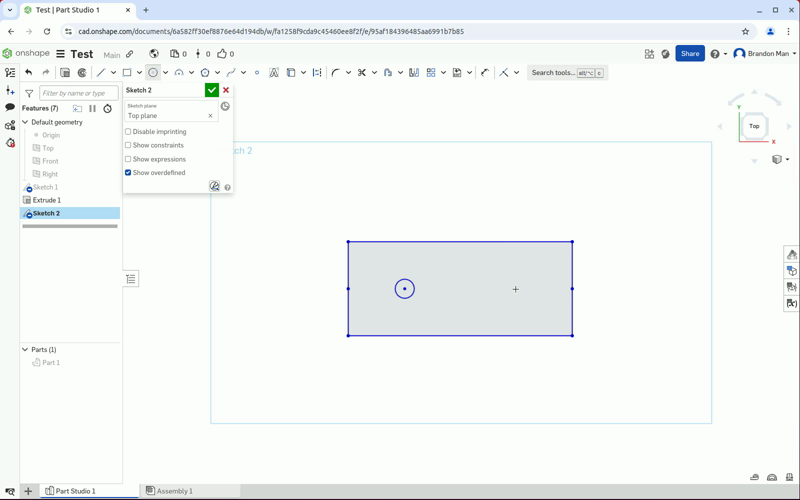
click(515, 288)
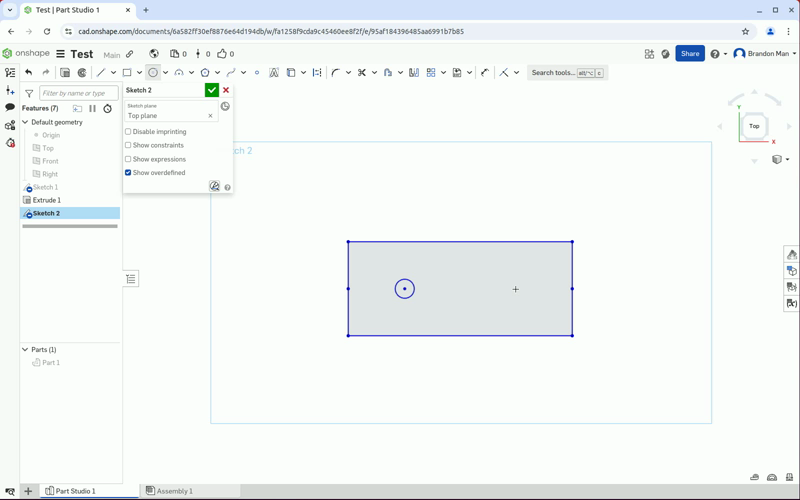
key_up(shift)
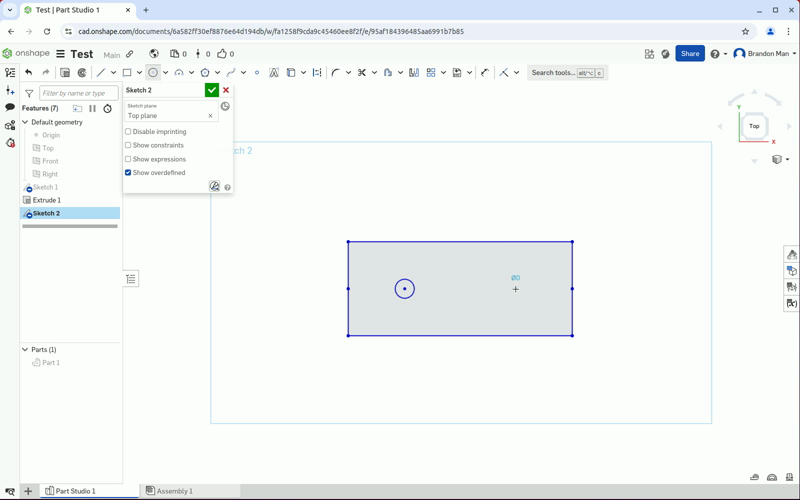
mouse_move(525, 288)
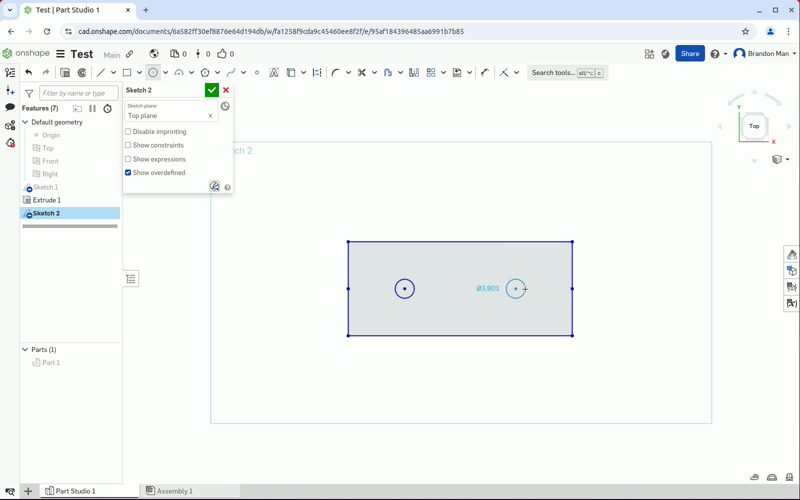
click(525, 288)
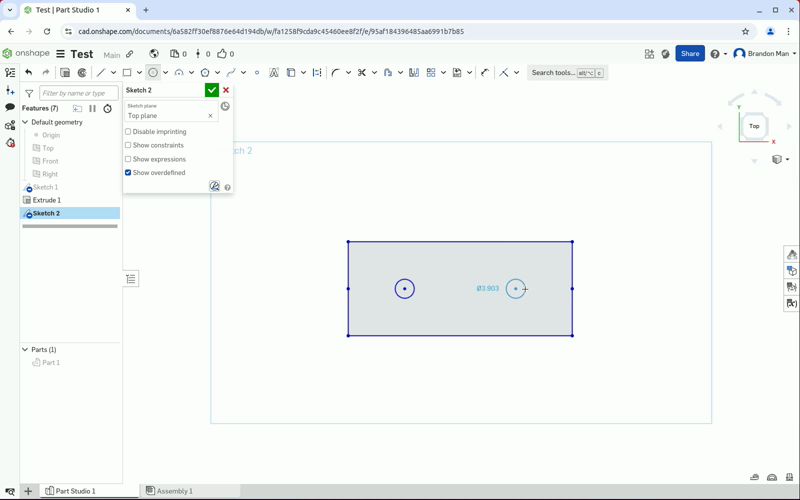
key(esc)
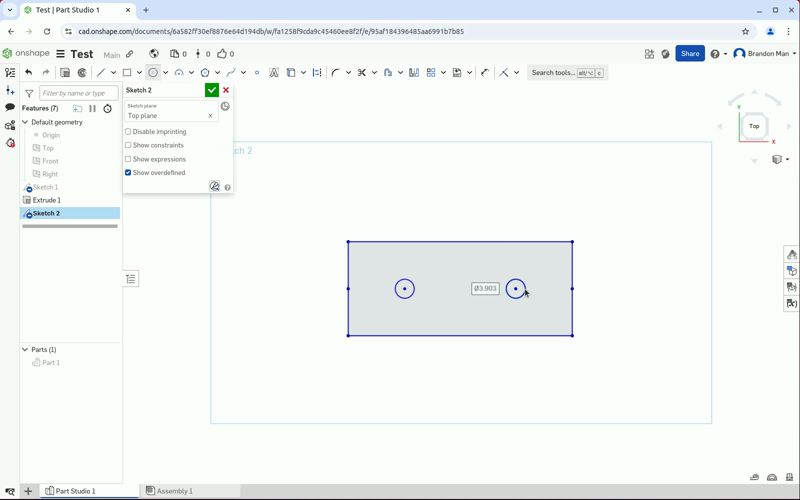
mouse_move(453, 318)
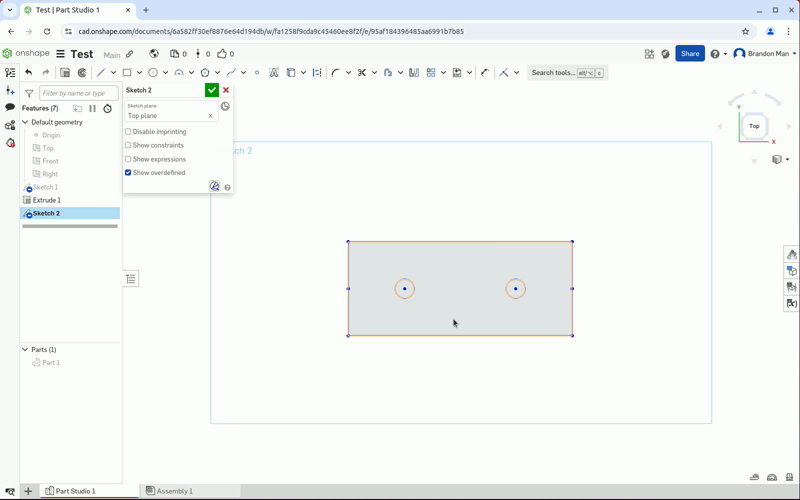
click(453, 318)
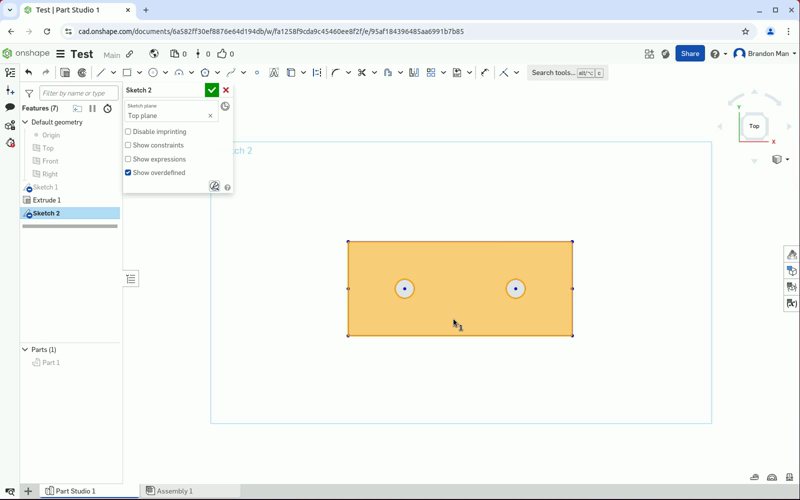
mouse_move(73, 352)
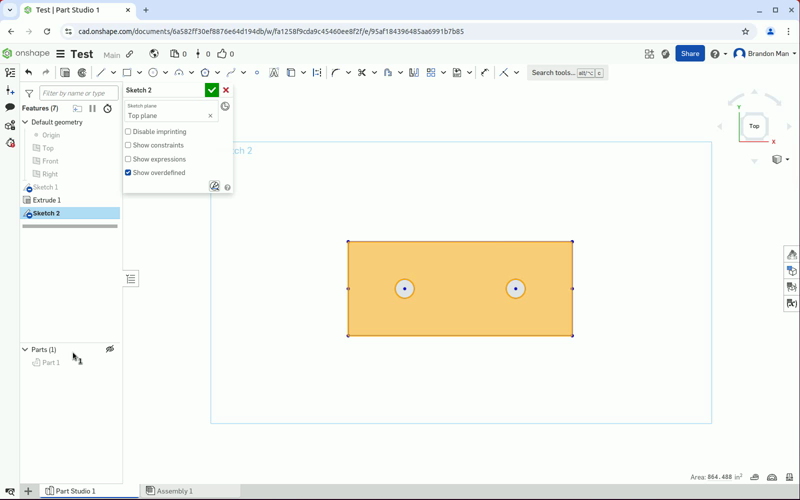
key(shift+y)
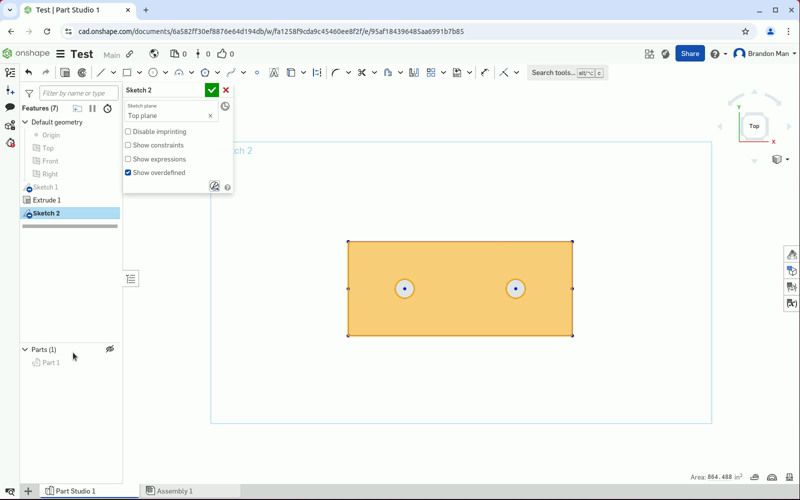
key(shift+e)
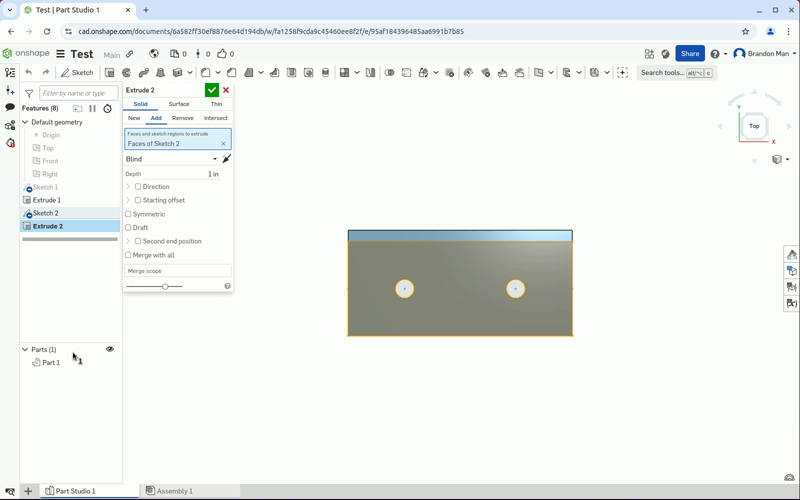
mouse_move(143, 106)
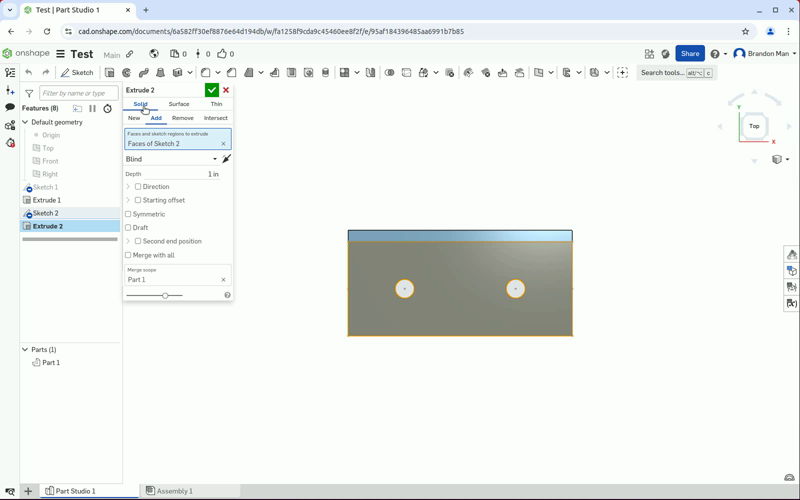
click(143, 106)
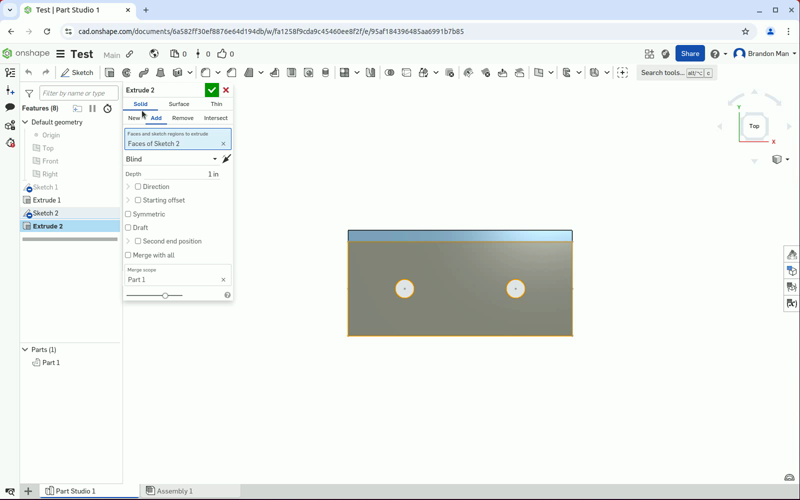
mouse_move(137, 120)
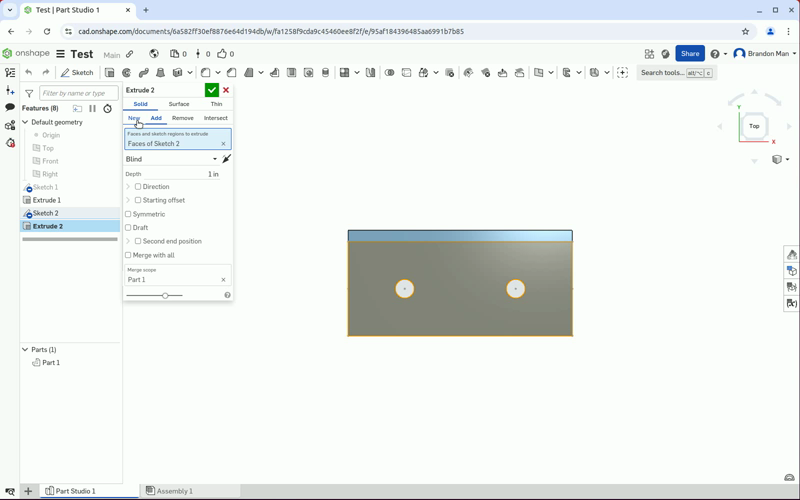
click(137, 120)
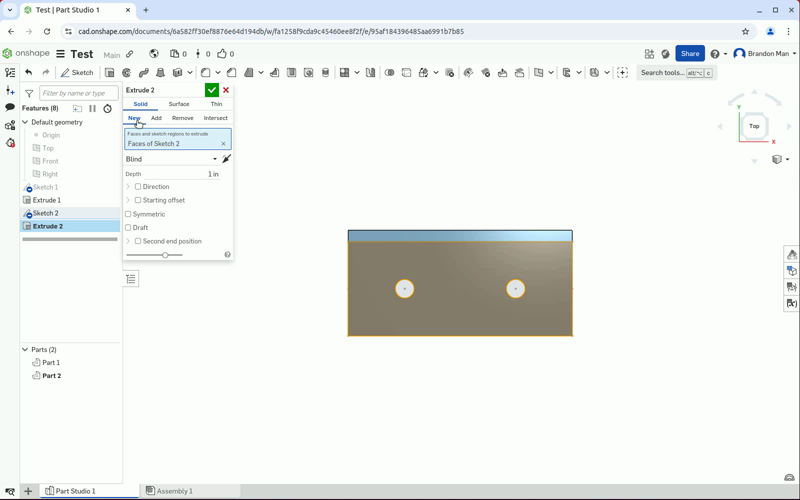
key(tab, 4)
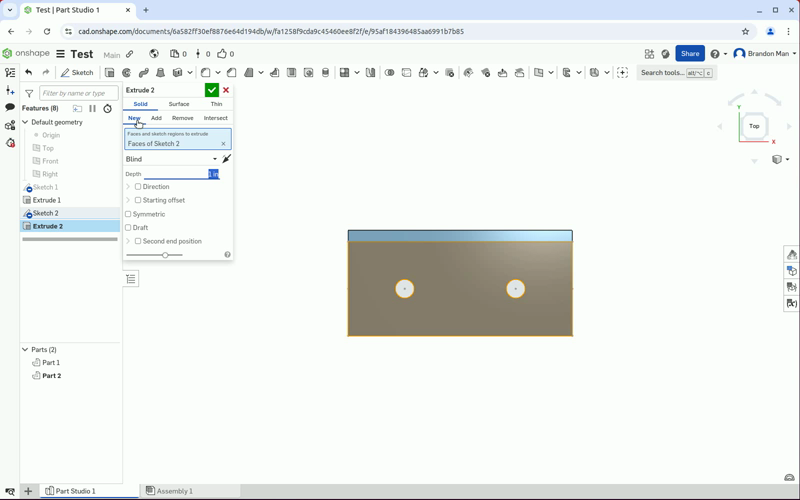
text(2.407)
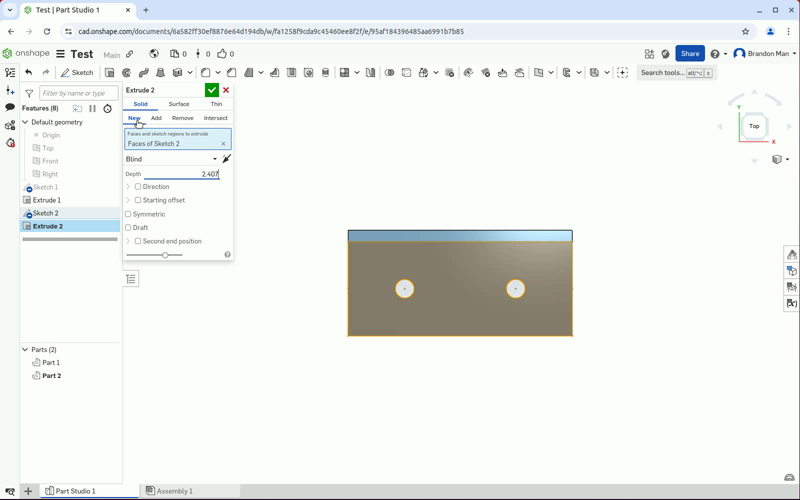
key(enter)
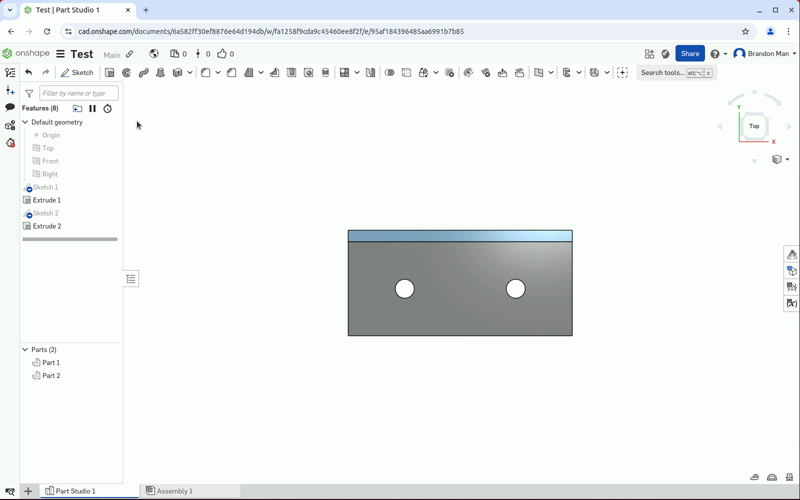
key(shift+h)
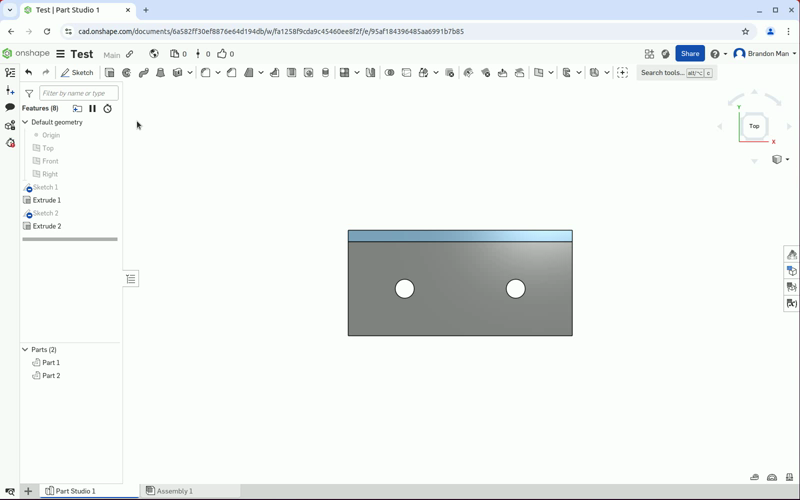
key(shift+h)
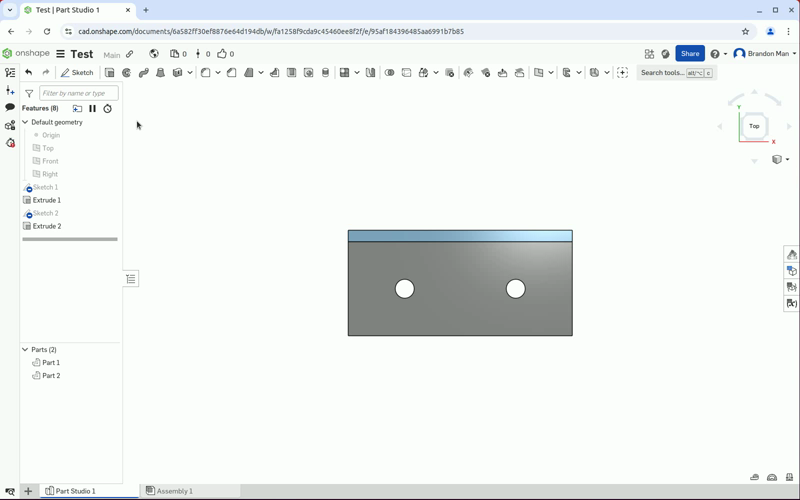
mouse_move(73, 189)
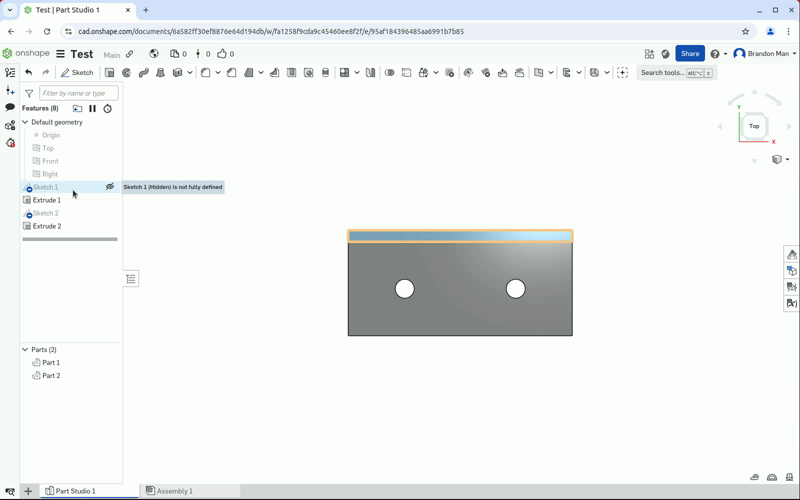
click(73, 189)
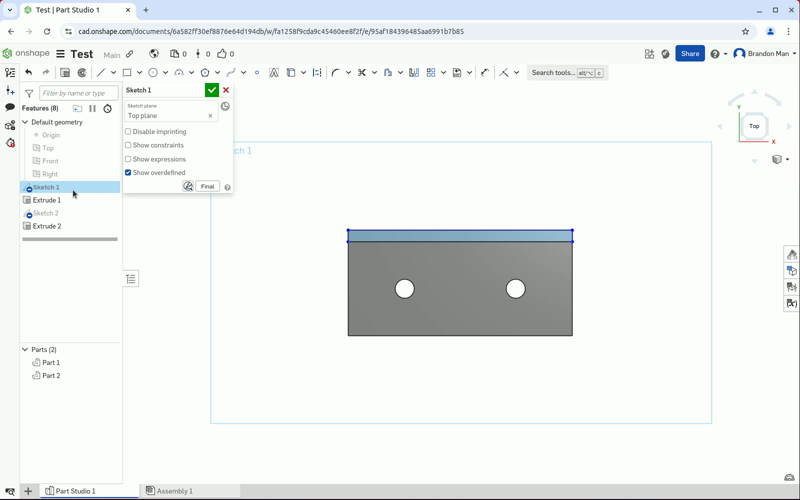
mouse_move(229, 92)
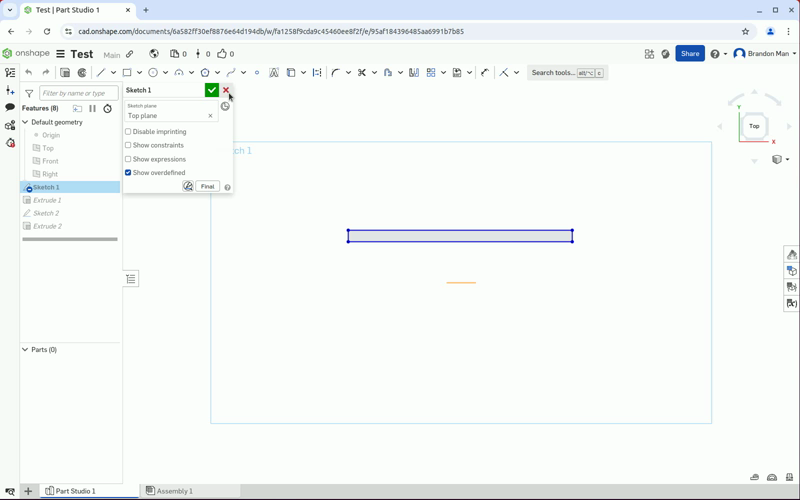
click(229, 92)
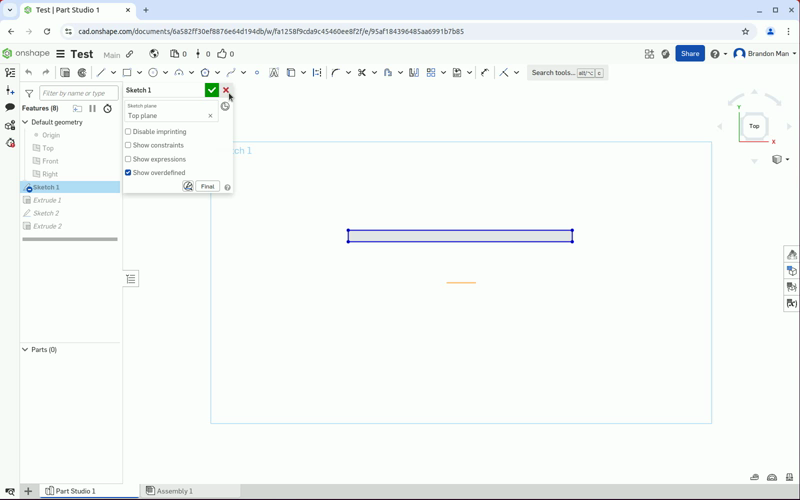
key(shift+s)
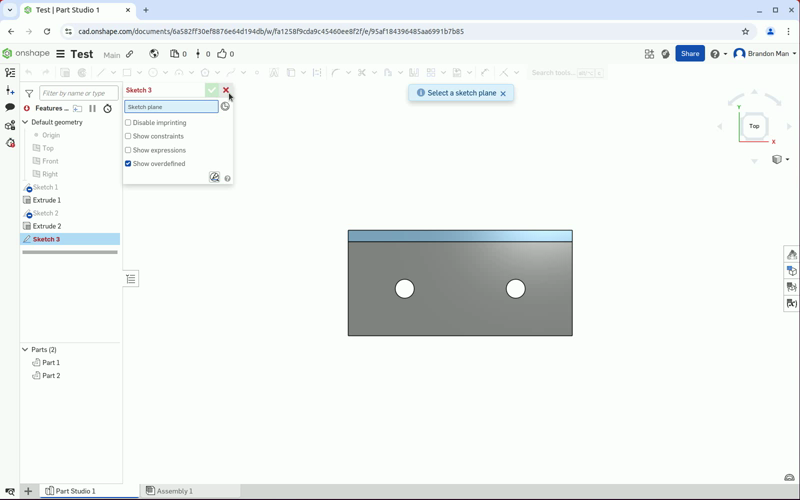
mouse_move(73, 150)
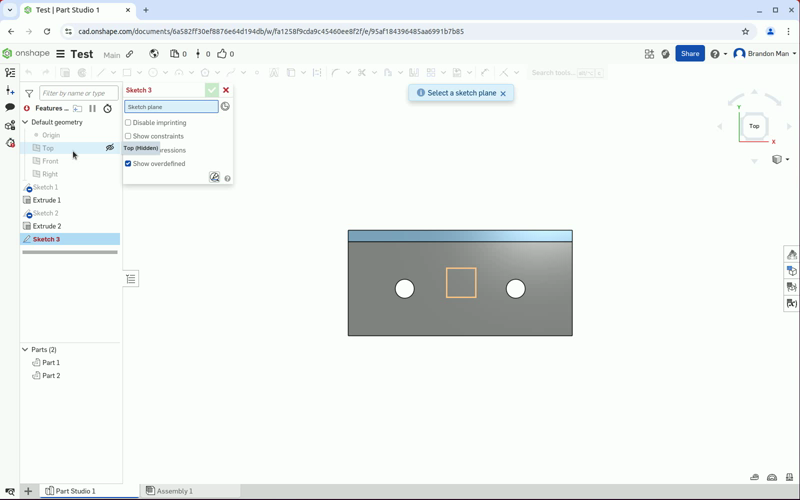
click(73, 150)
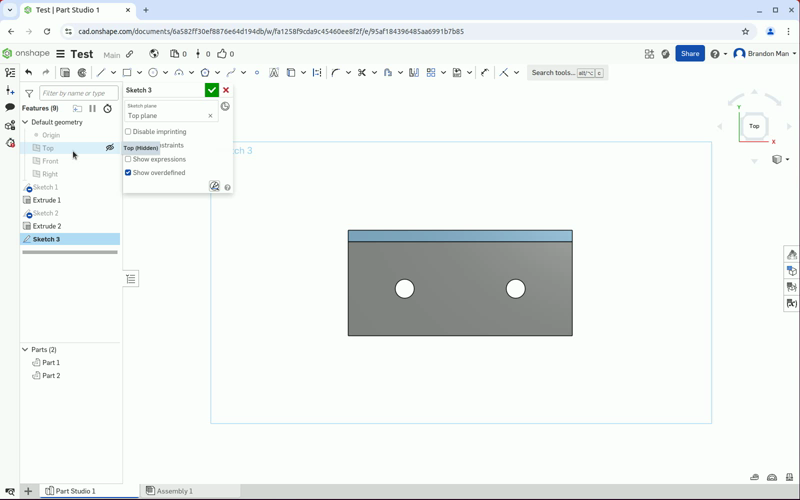
mouse_move(73, 352)
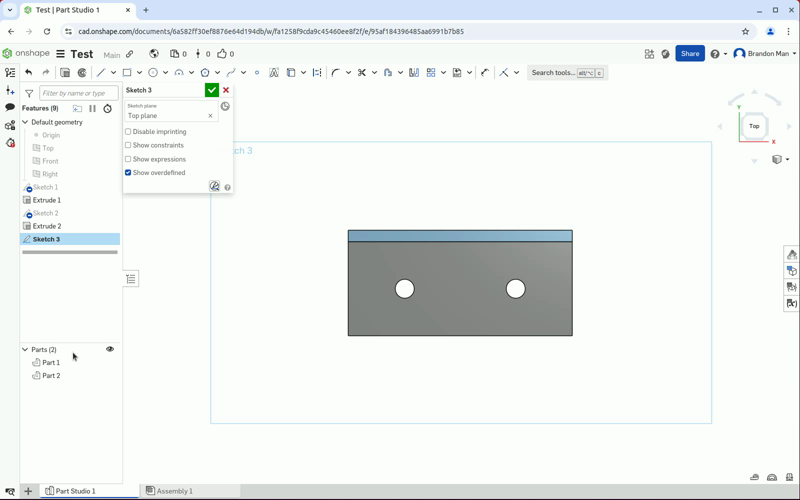
key(y)
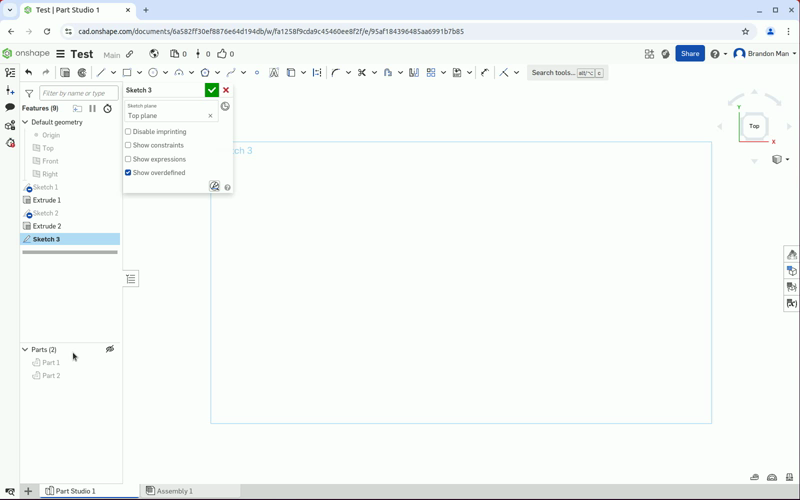
key(l)
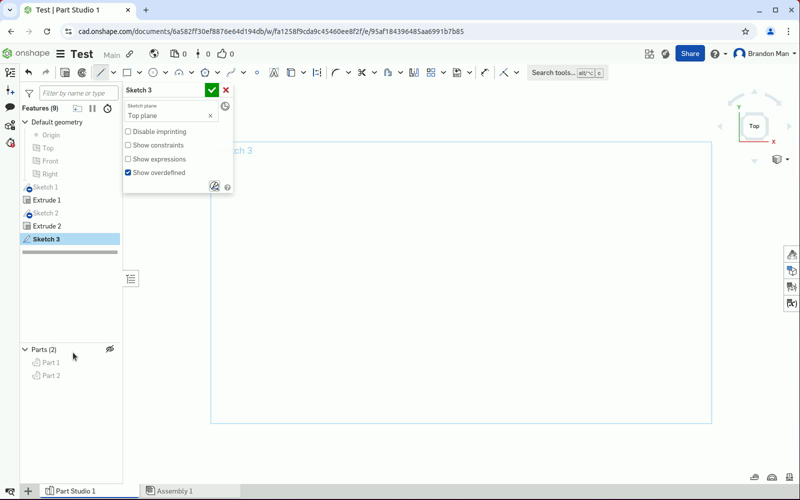
key_down(shift)
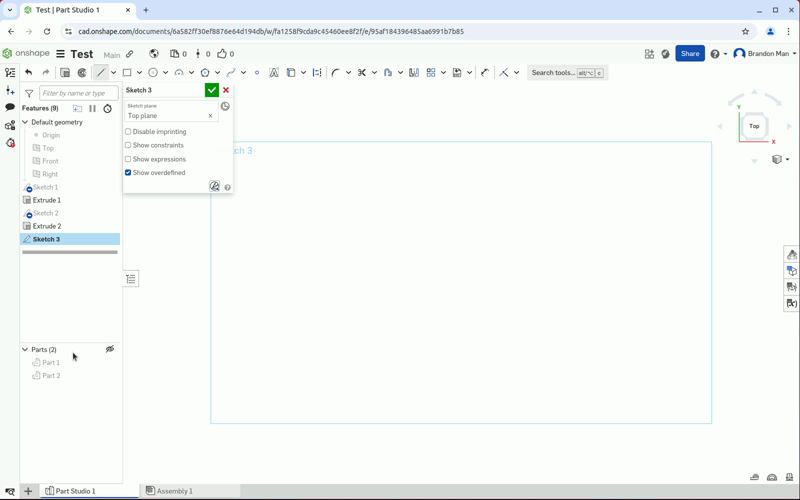
mouse_move(348, 241)
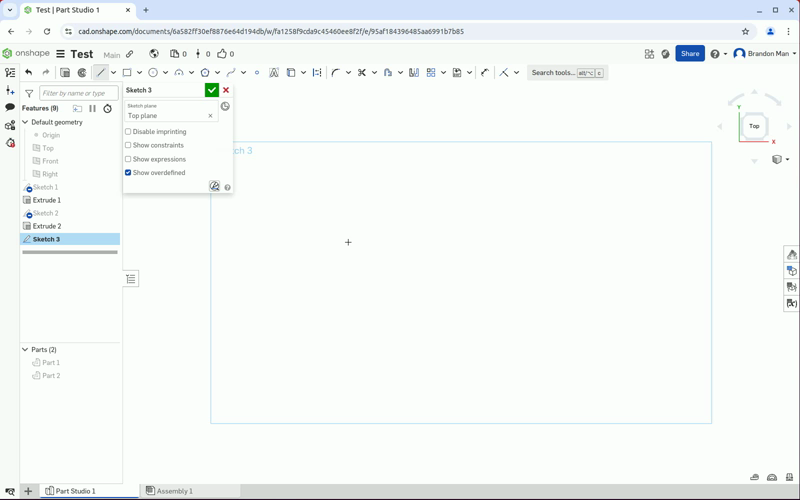
click(348, 241)
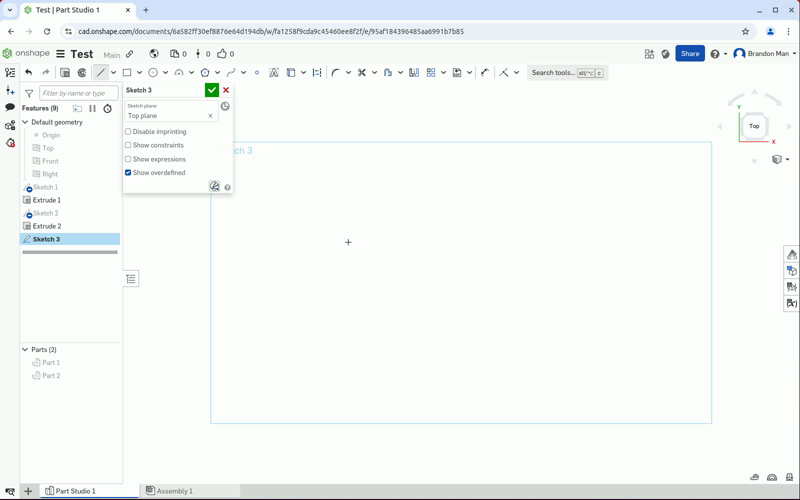
key_up(shift)
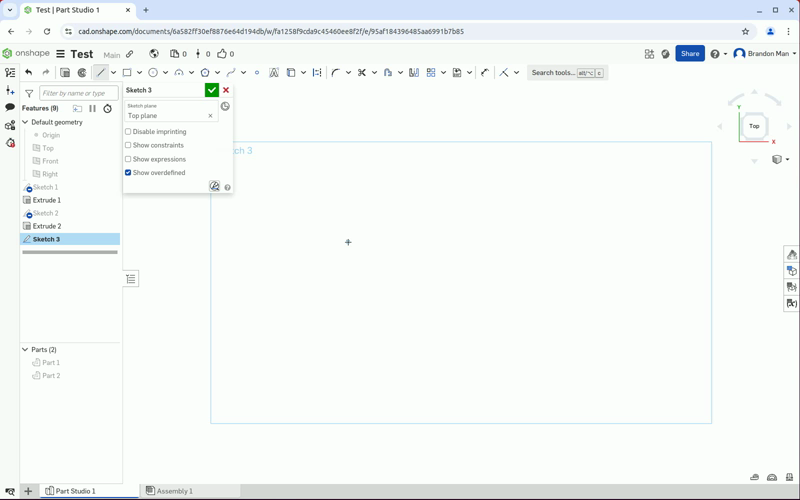
key_down(shift)
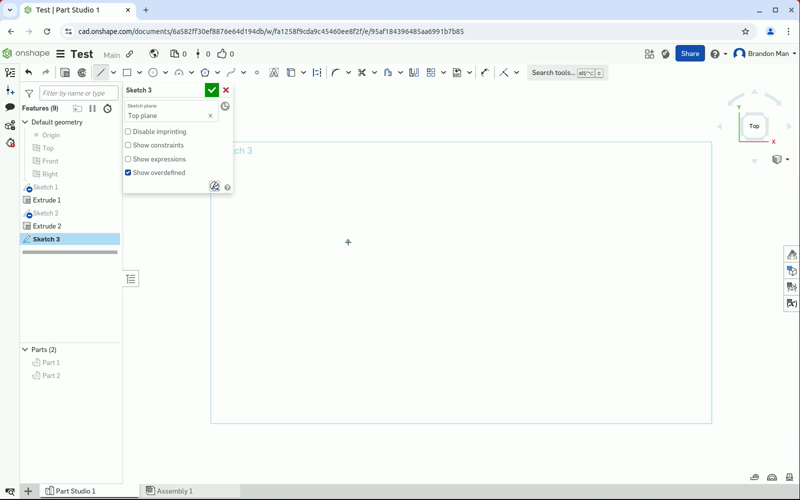
mouse_move(572, 241)
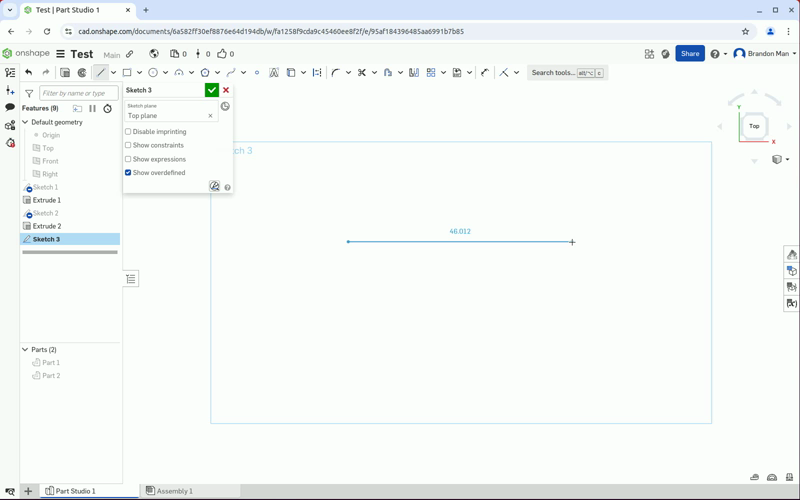
click(572, 241)
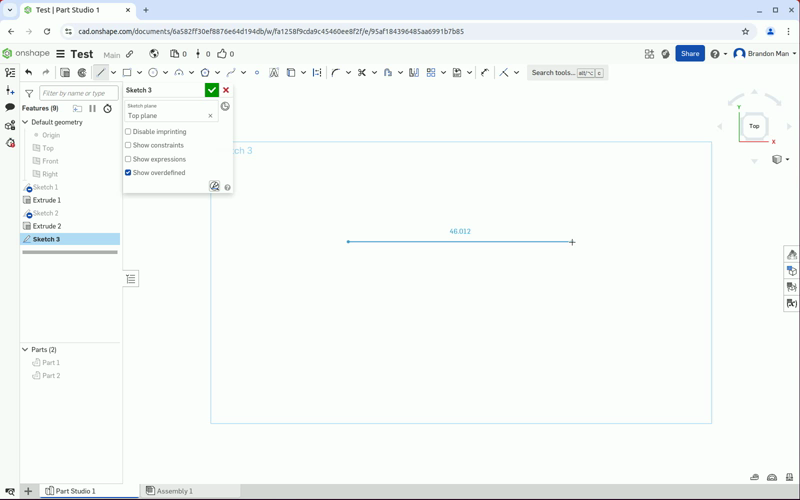
key_up(shift)
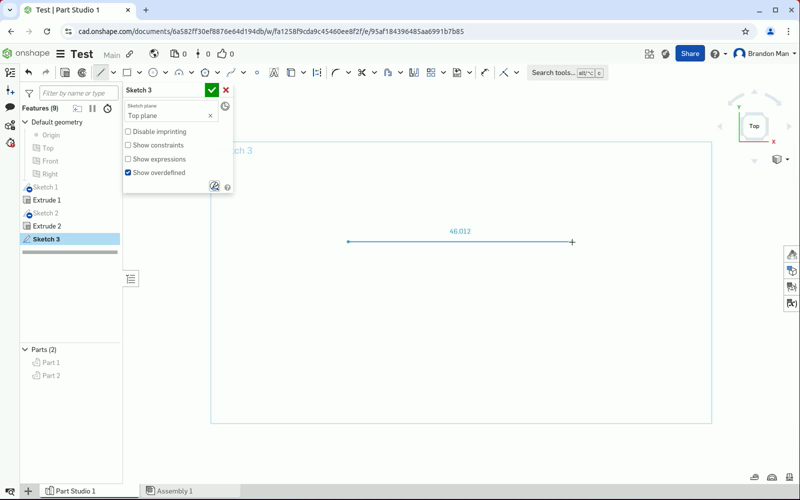
key_down(shift)
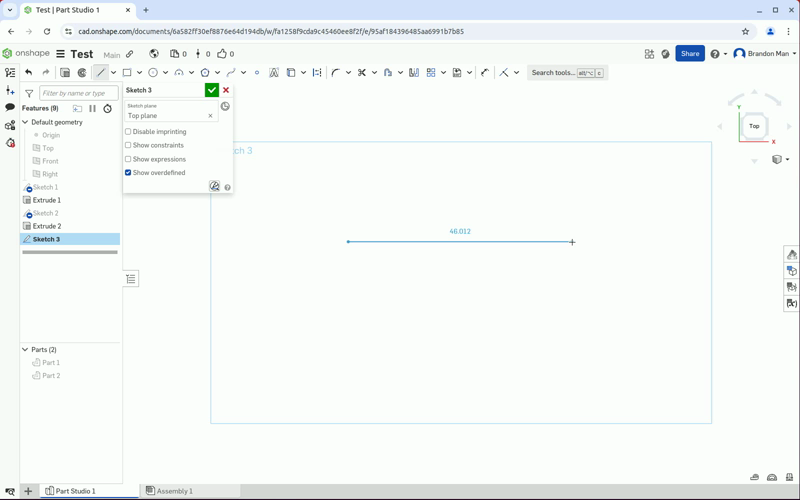
mouse_move(589, 241)
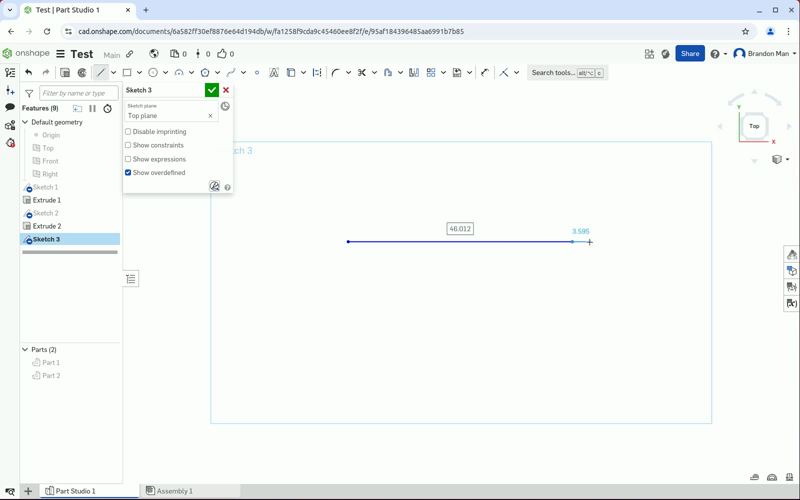
mouse_move(572, 230)
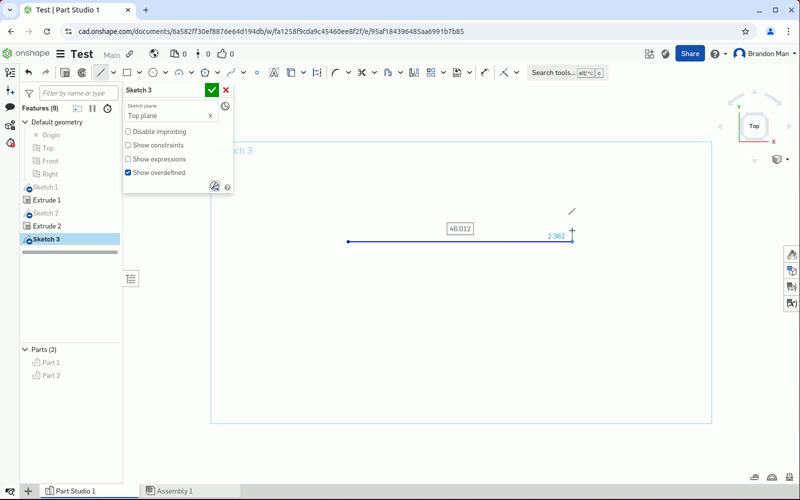
click(572, 230)
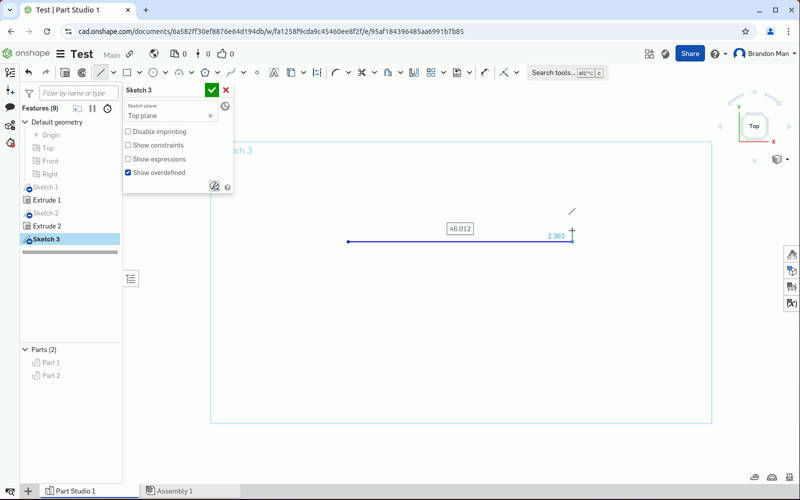
key_up(shift)
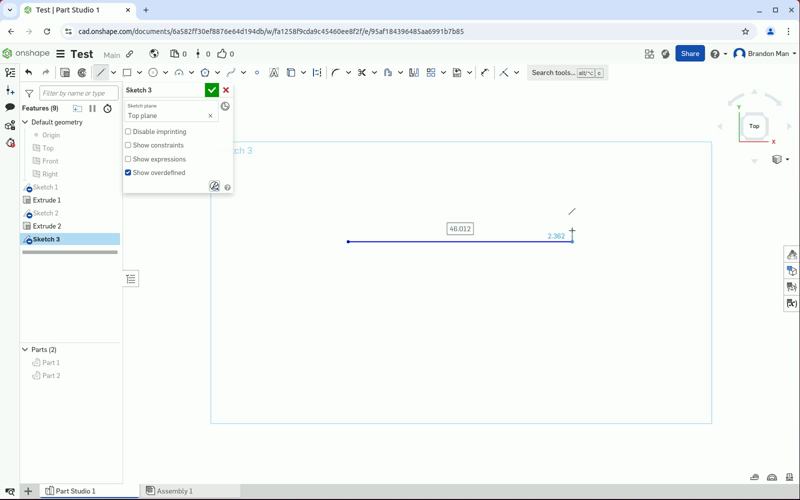
key_down(shift)
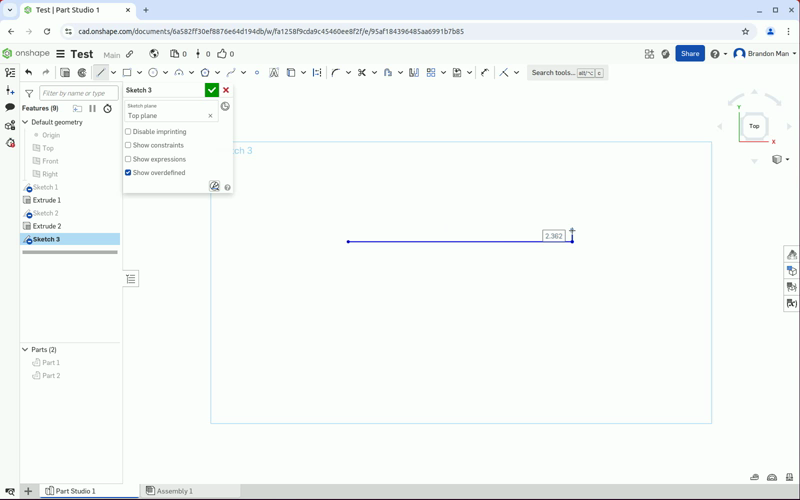
mouse_move(348, 230)
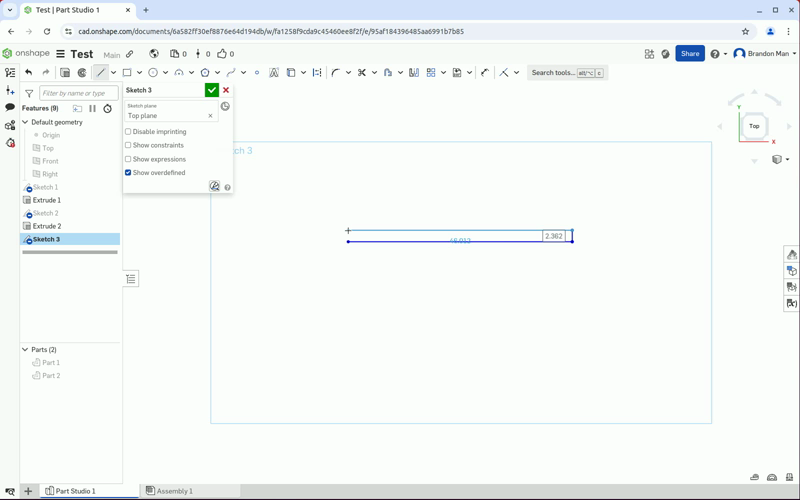
click(348, 230)
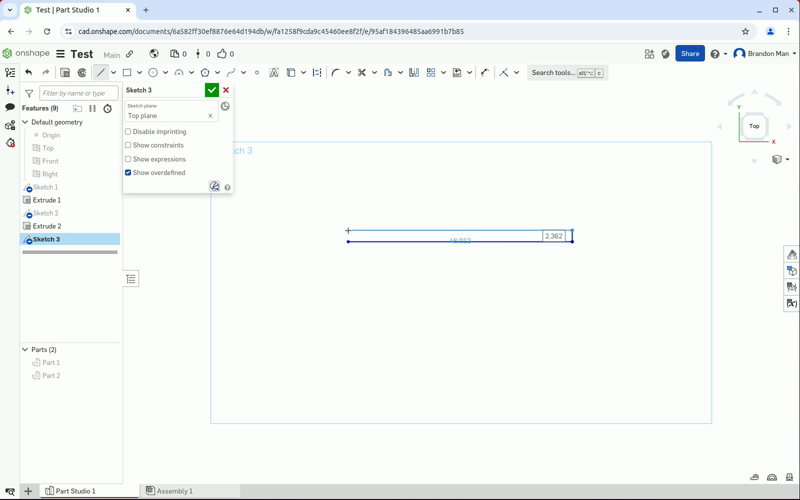
key_up(shift)
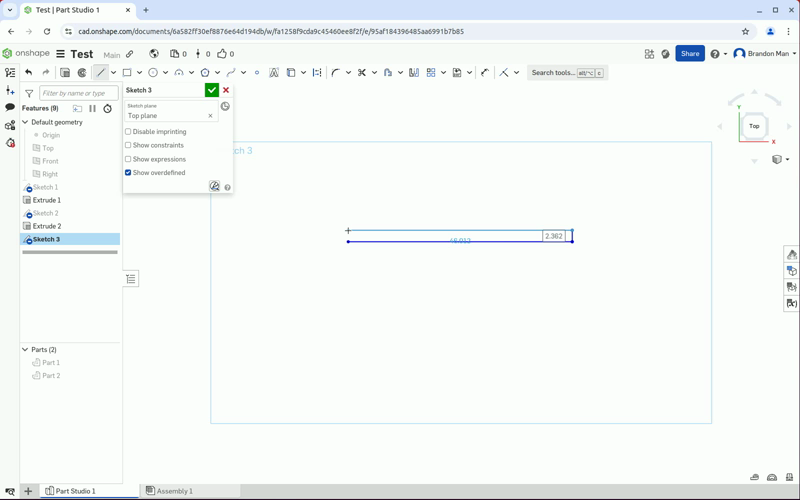
mouse_move(378, 230)
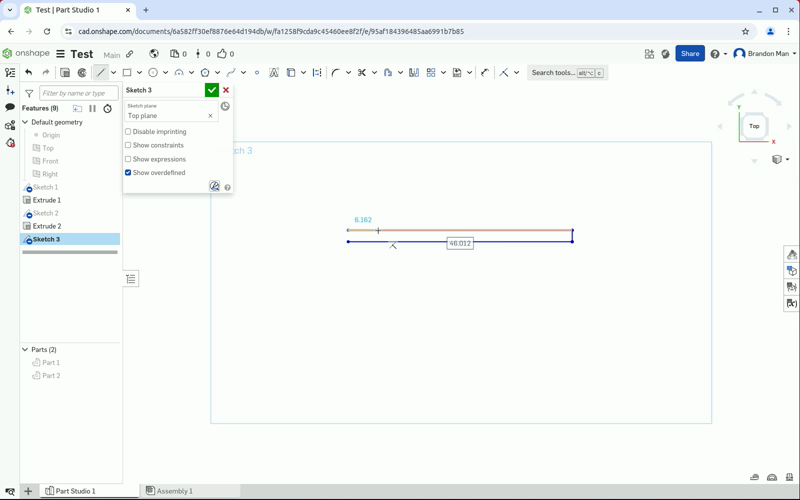
key_down(shift)
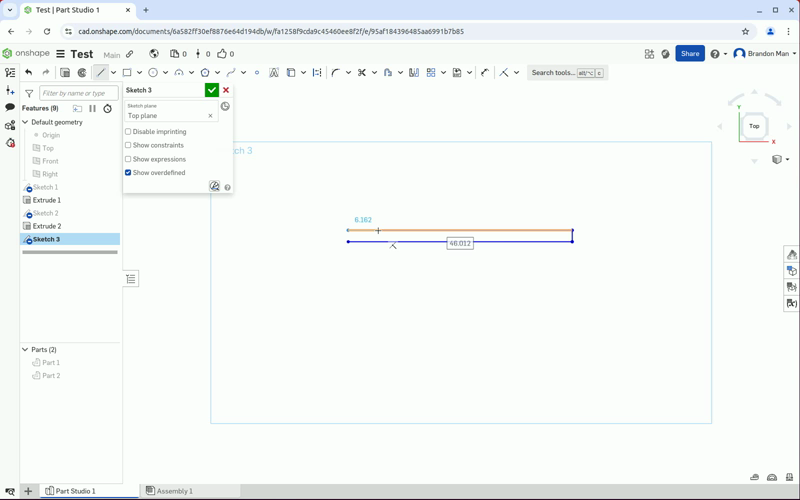
mouse_move(348, 241)
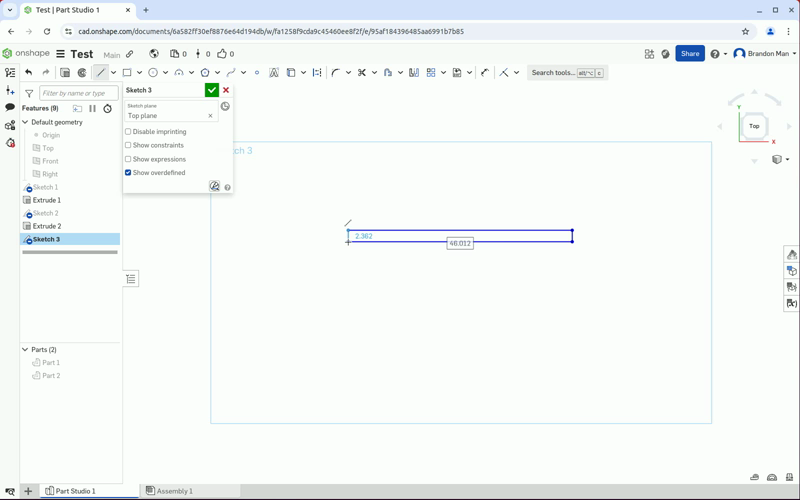
key_up(shift)
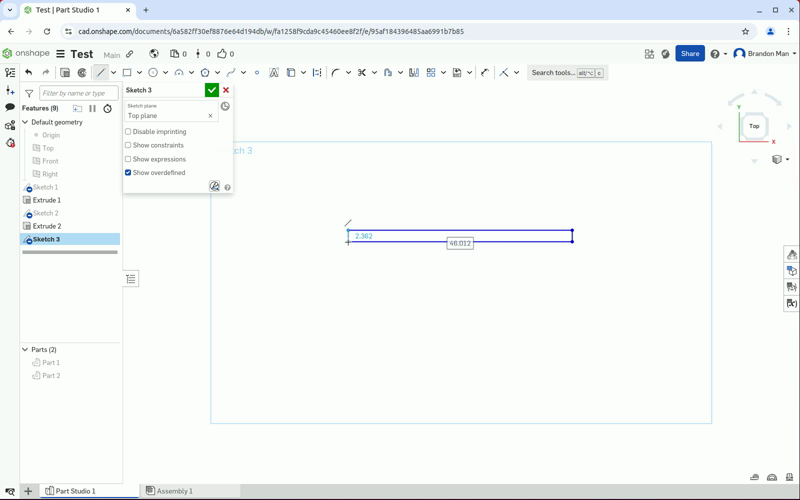
click(348, 241)
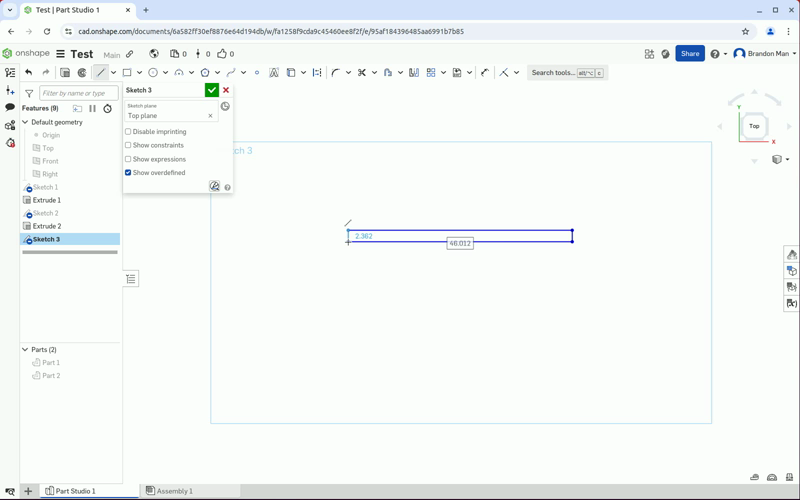
key(esc)
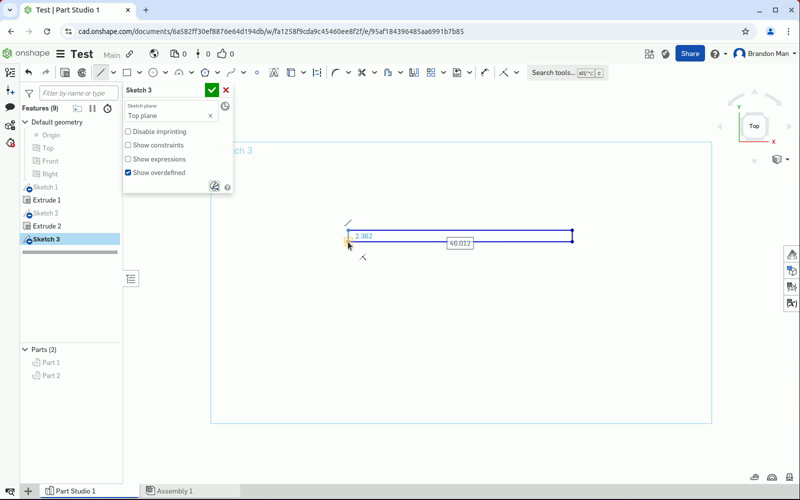
mouse_move(418, 234)
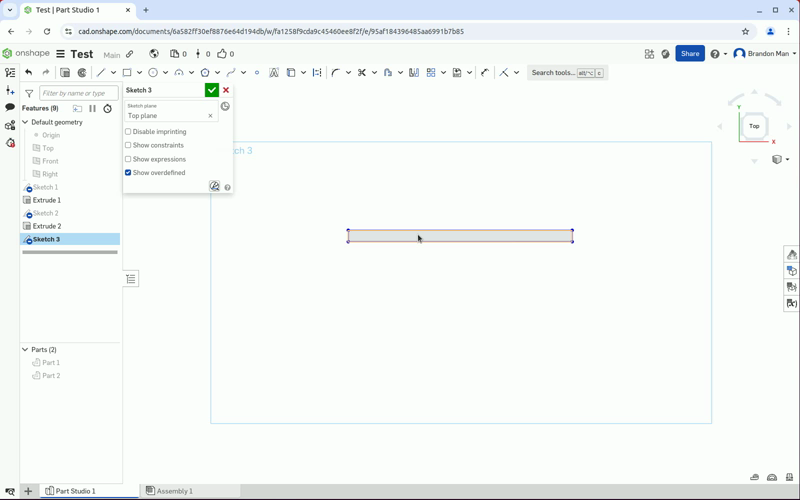
click(418, 234)
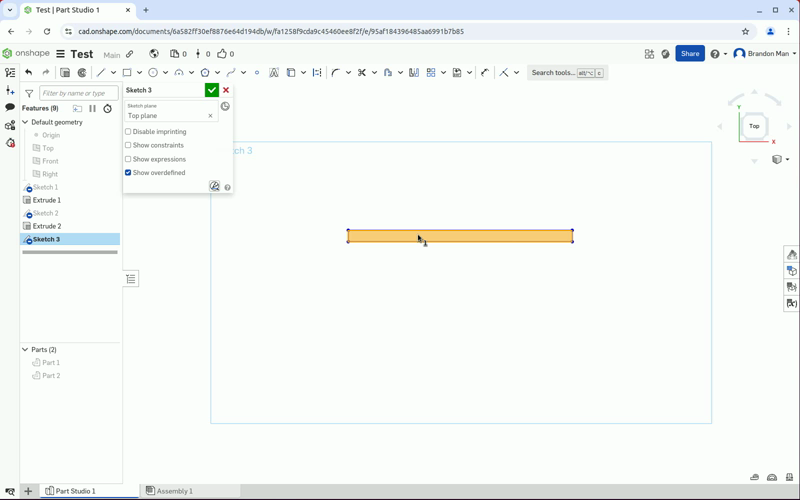
mouse_move(73, 352)
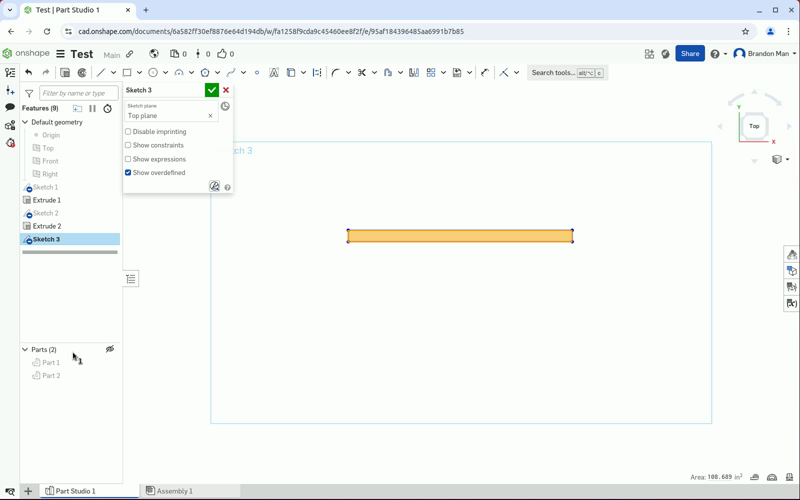
key(shift+y)
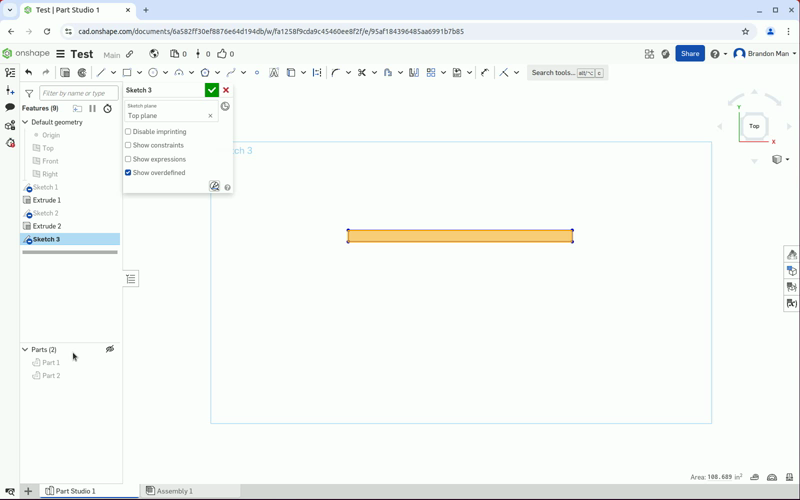
key(shift+e)
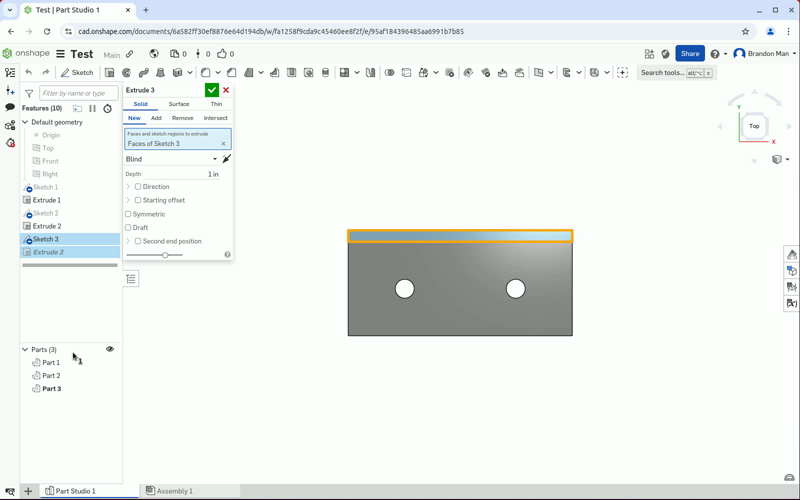
mouse_move(143, 106)
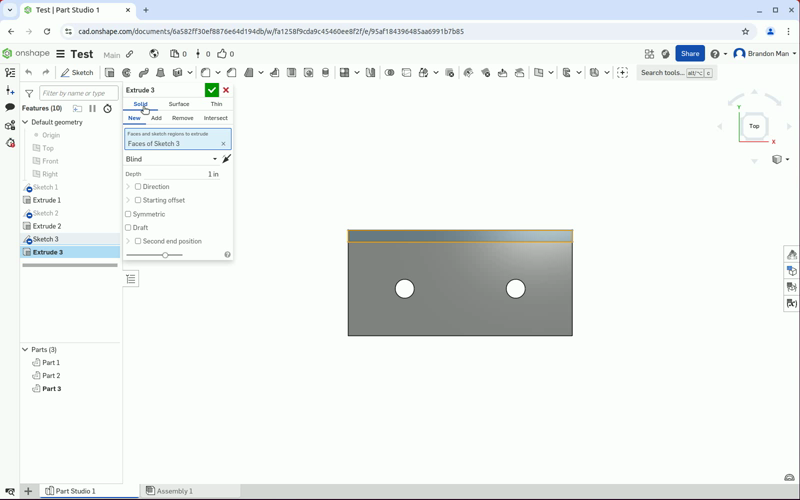
click(143, 106)
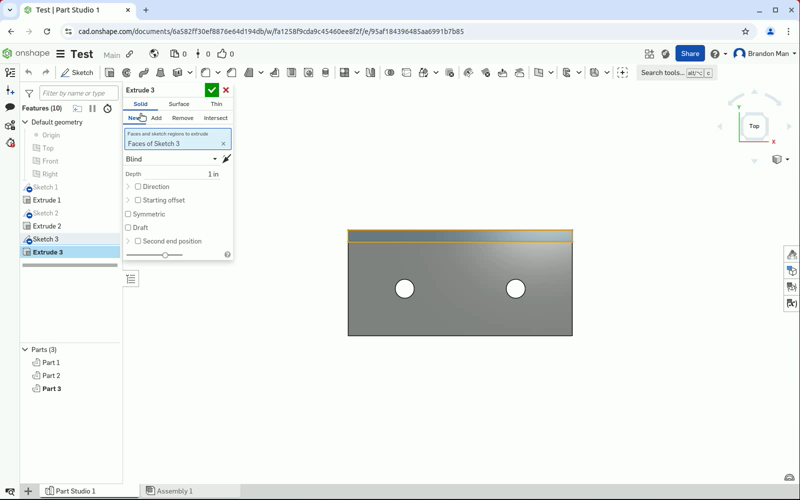
mouse_move(137, 120)
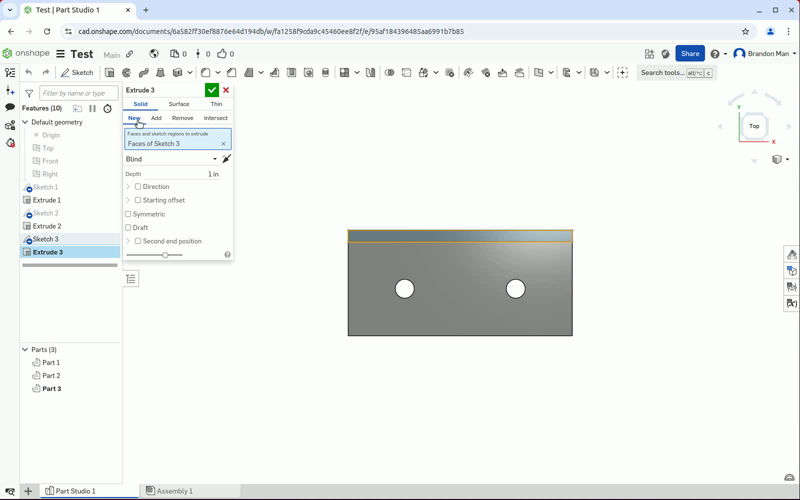
click(137, 120)
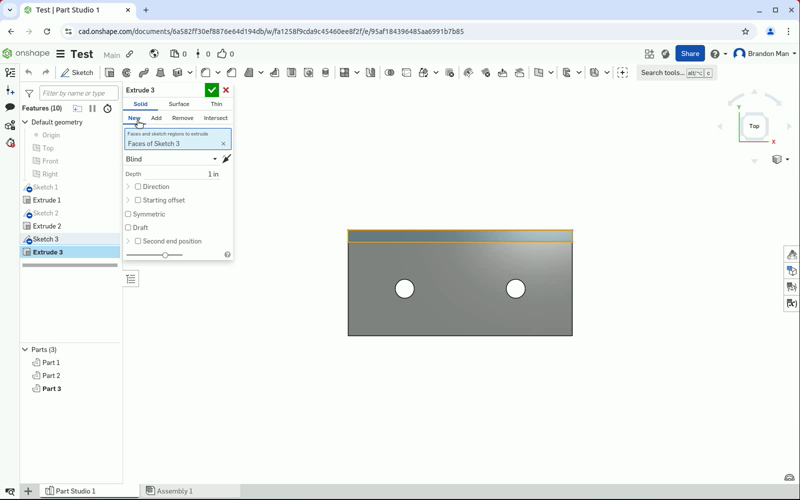
key(tab, 4)
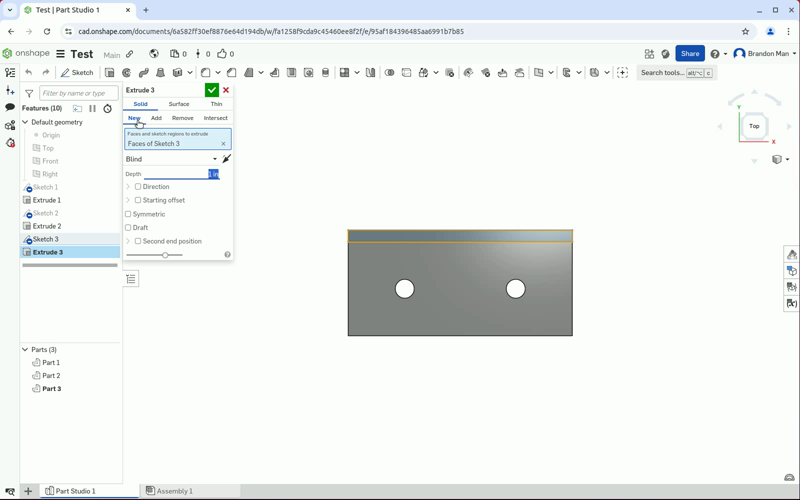
text(21.664)
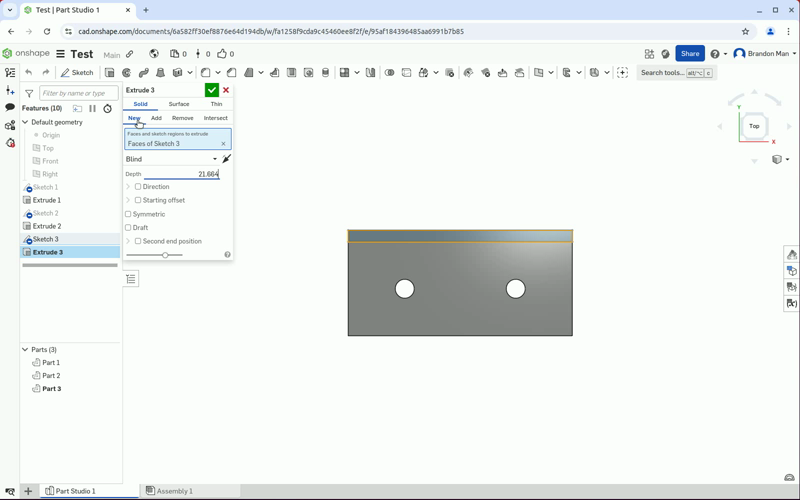
key(enter)
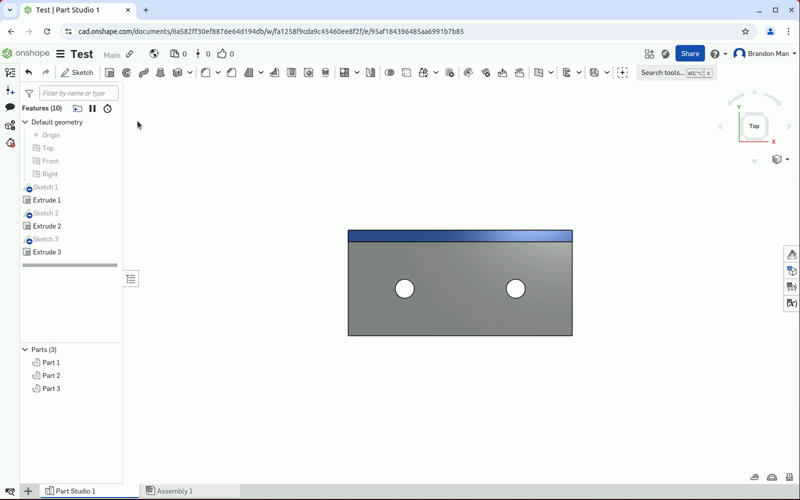
key(shift+h)
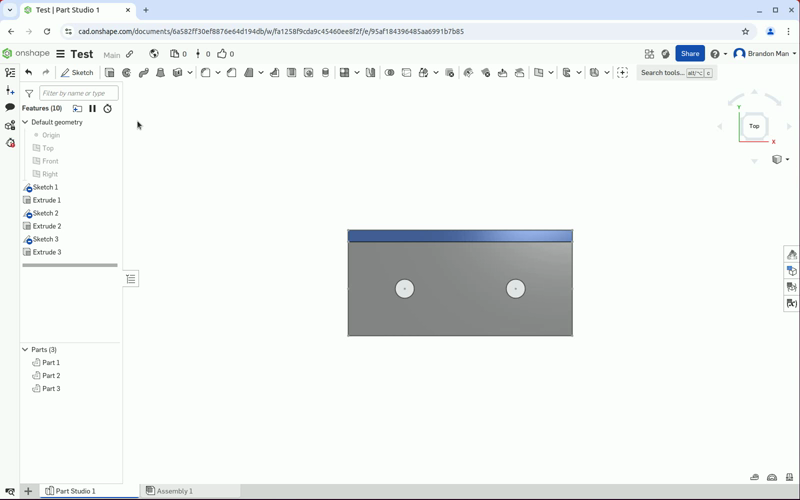
key(shift+h)
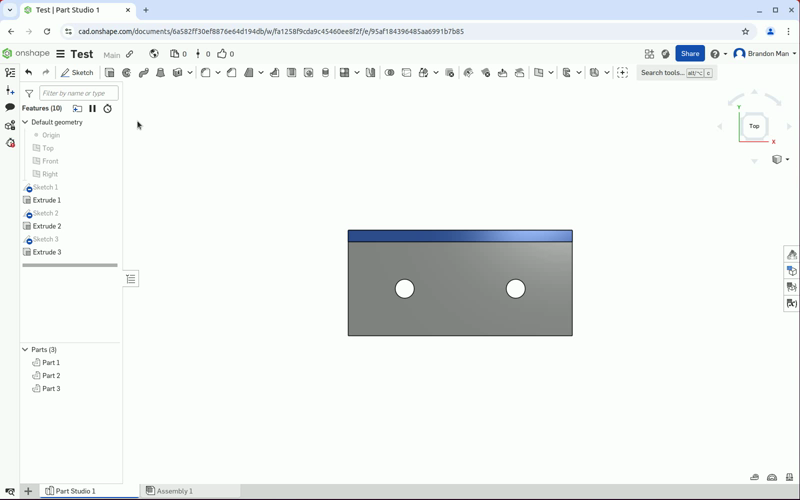
mouse_move(73, 189)
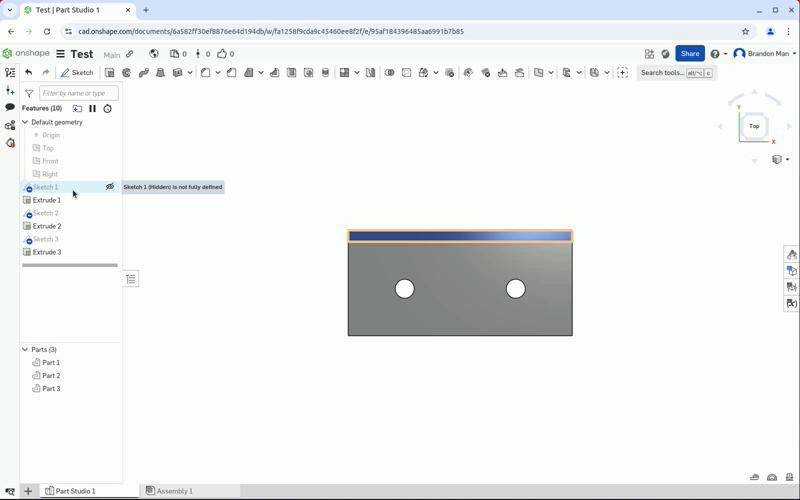
click(73, 189)
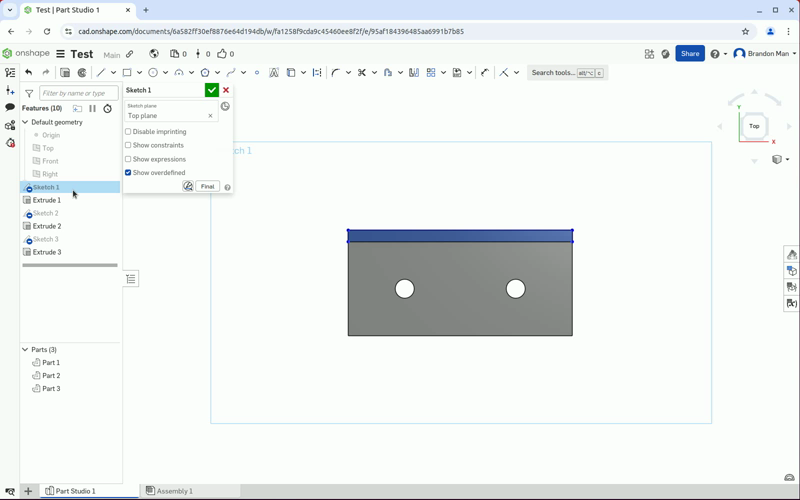
mouse_move(229, 92)
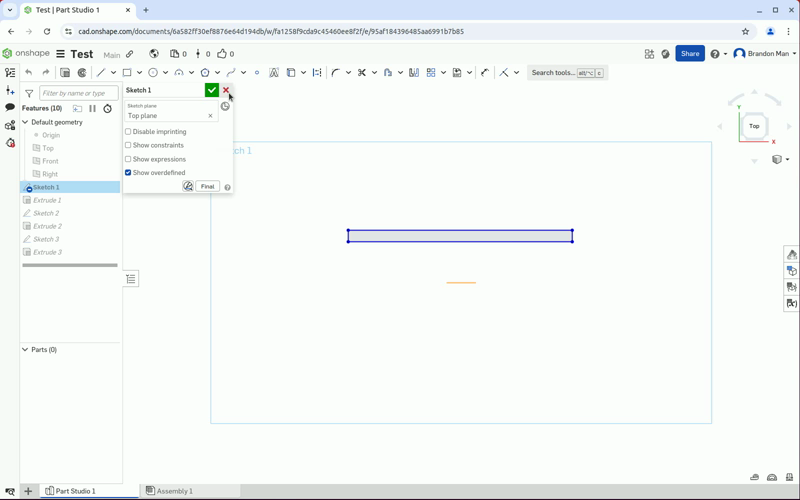
click(229, 92)
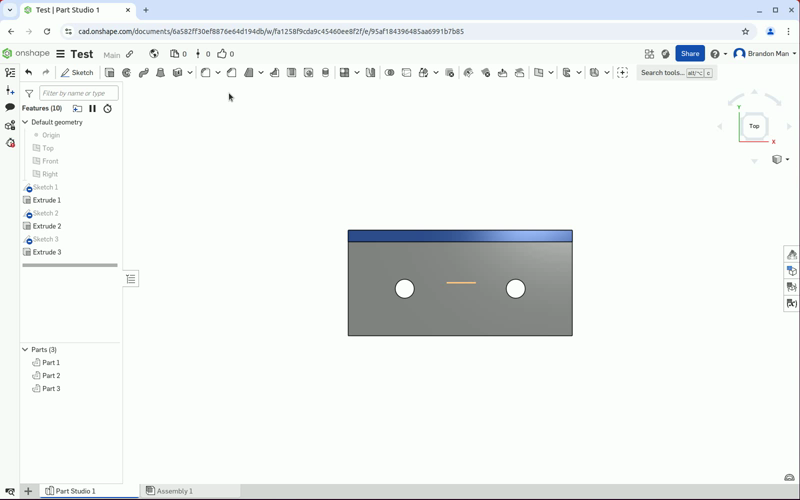
mouse_move(73, 352)
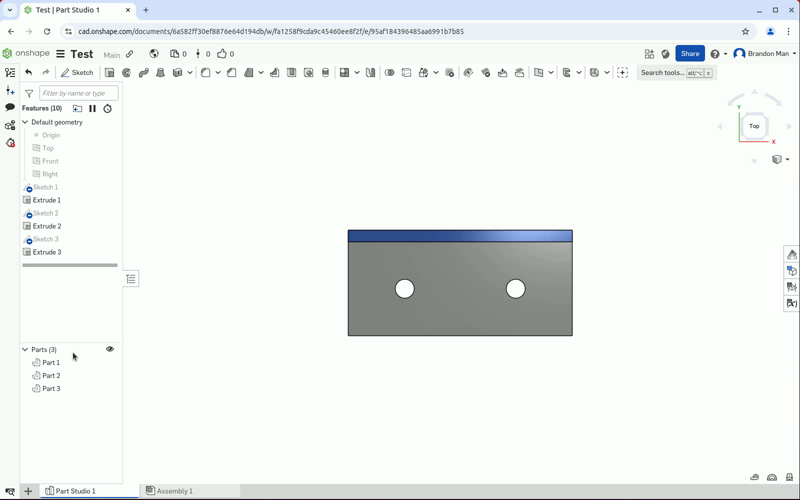
key(y)
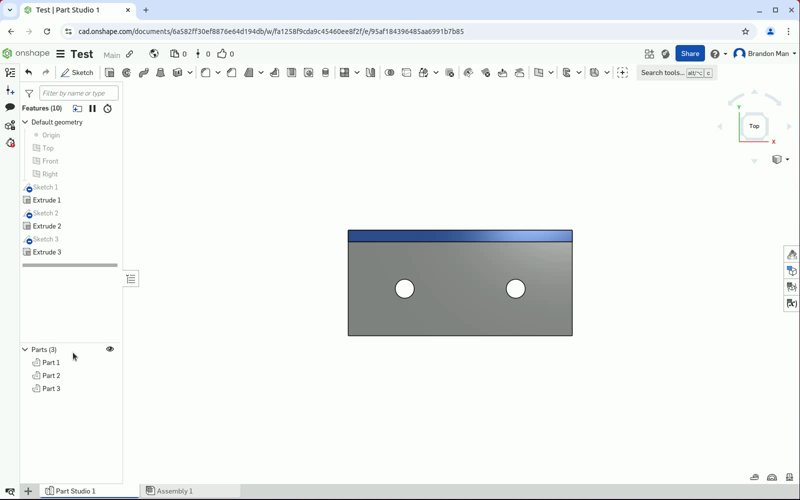
key(shift+p)
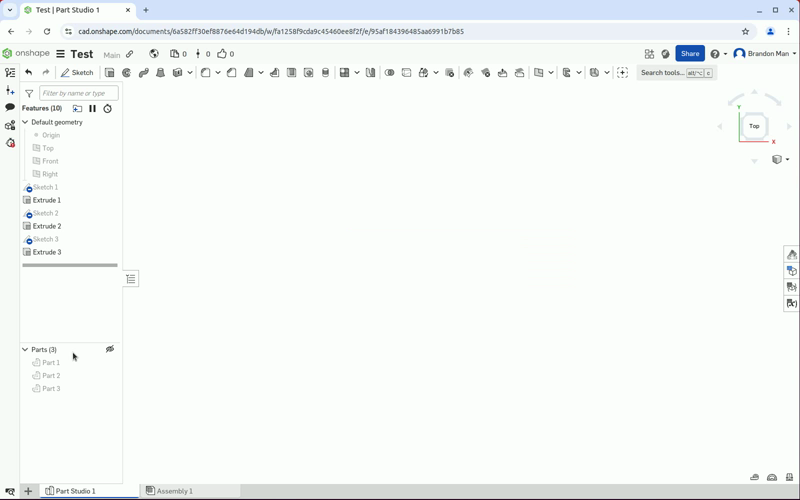
key(space)
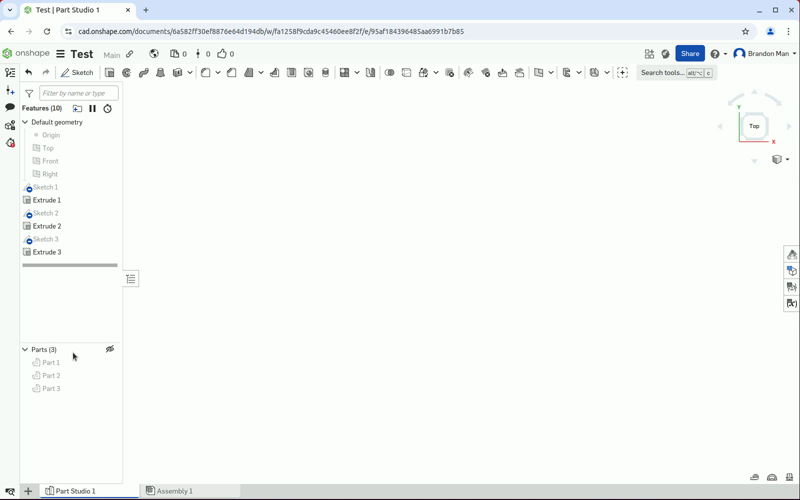
key_down(shift)
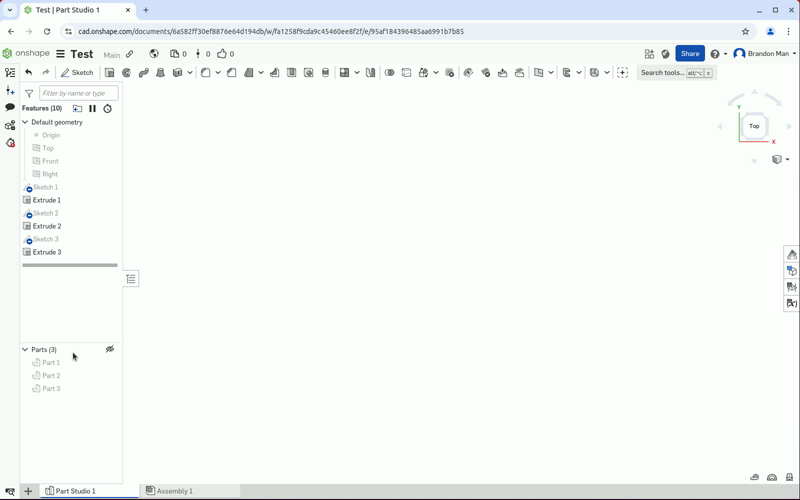
key(up)
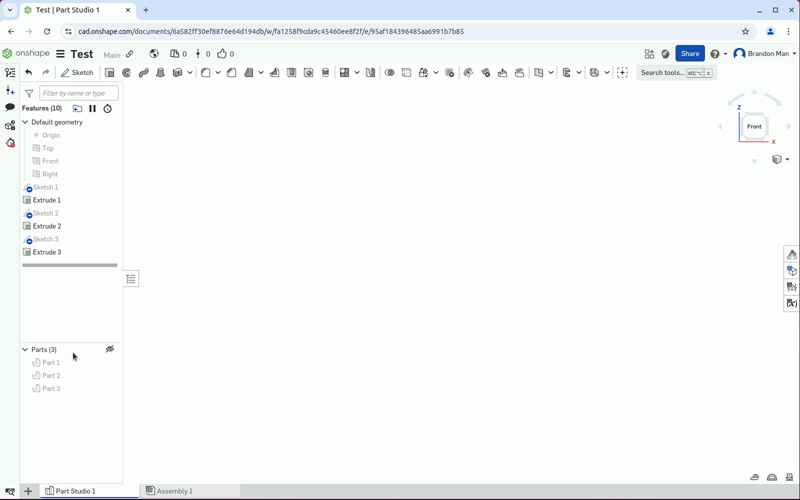
key_up(shift)
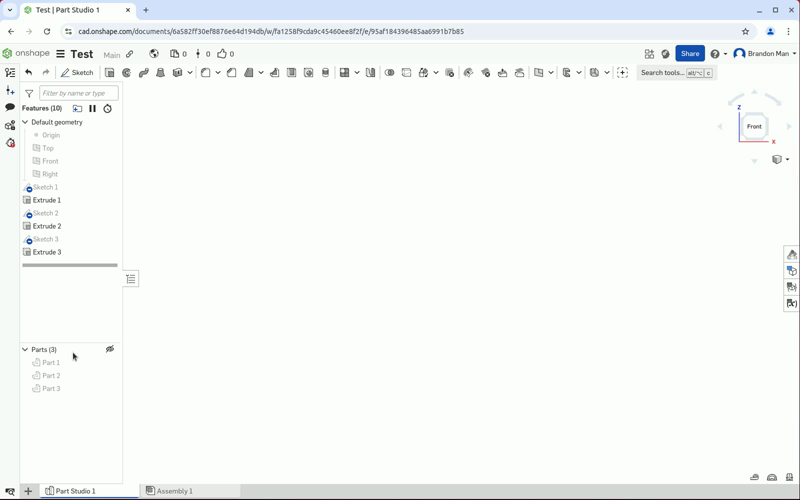
mouse_move(73, 352)
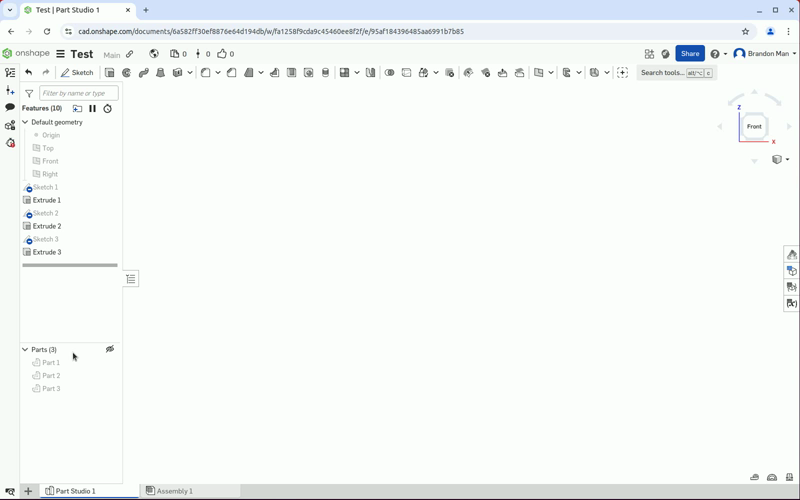
key(shift+y)
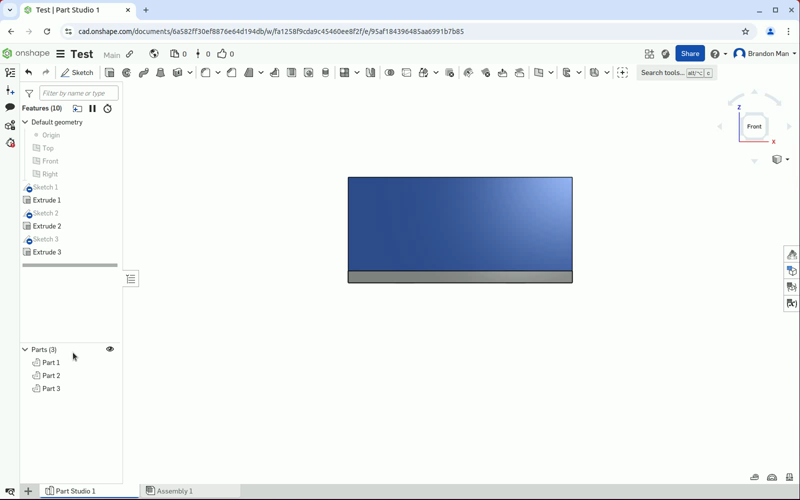
mouse_move(541, 75)
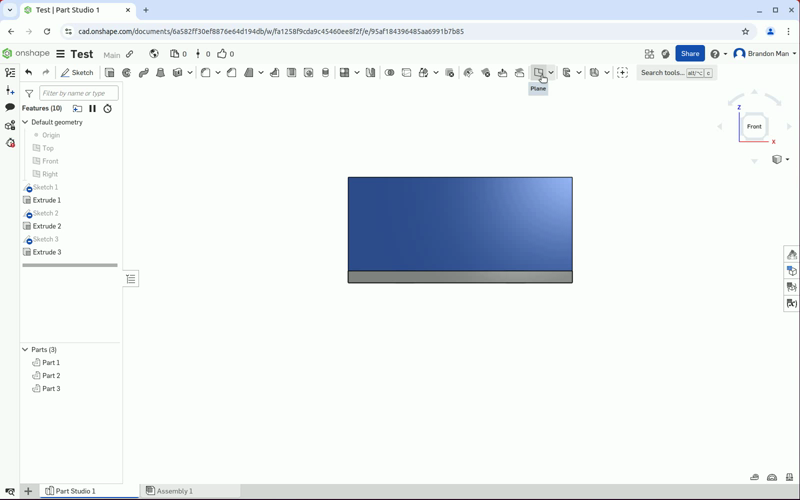
click(541, 75)
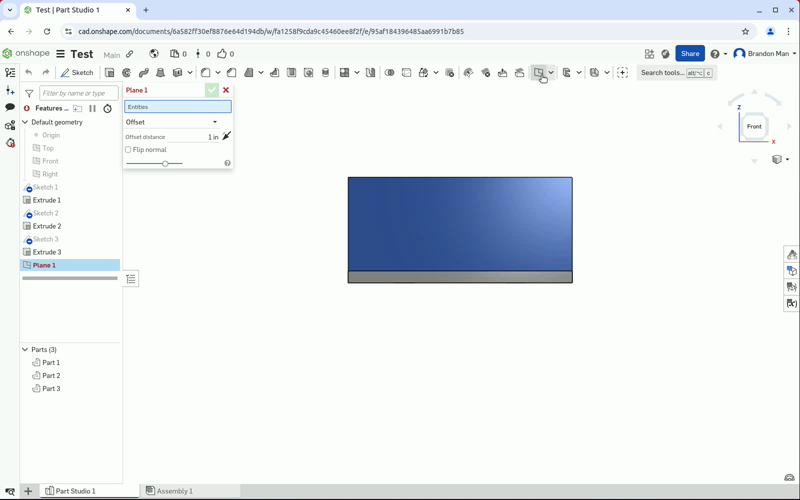
mouse_move(73, 163)
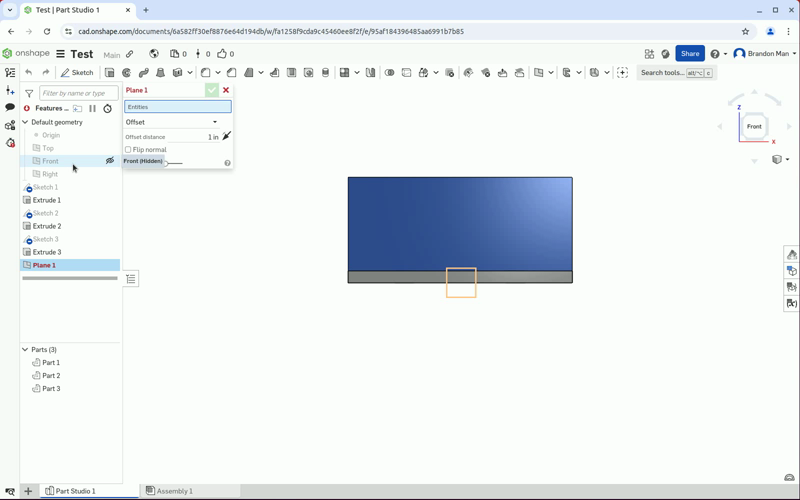
click(73, 163)
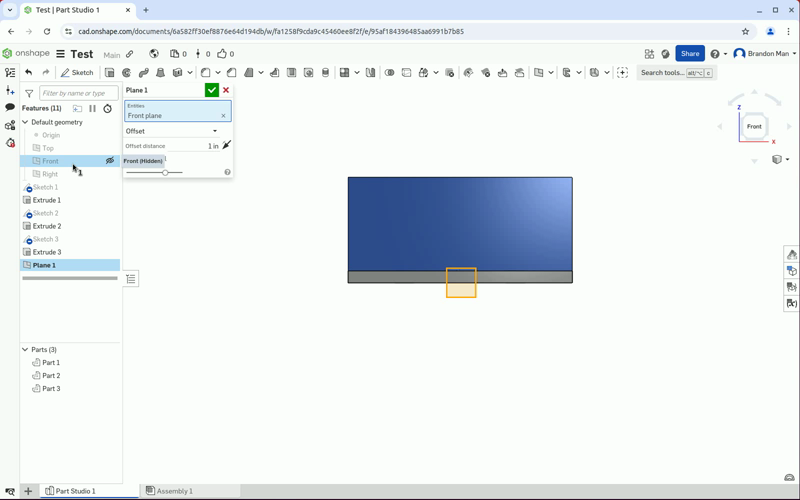
key(tab, 2)
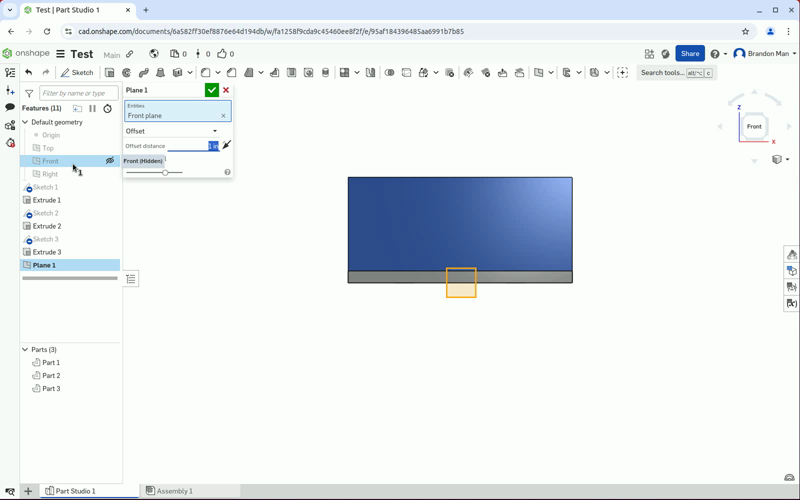
text(8.411)
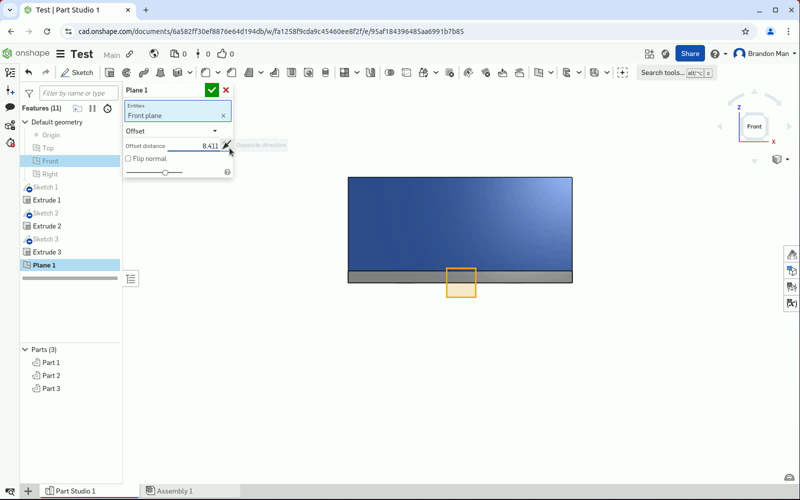
mouse_move(229, 147)
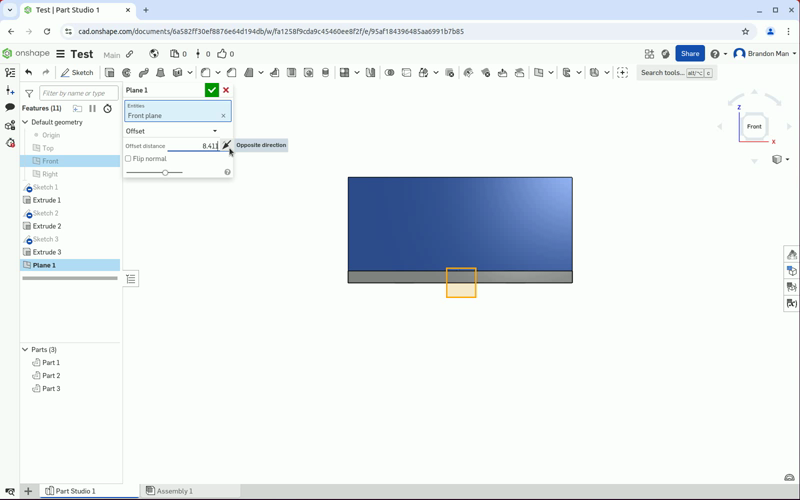
click(229, 147)
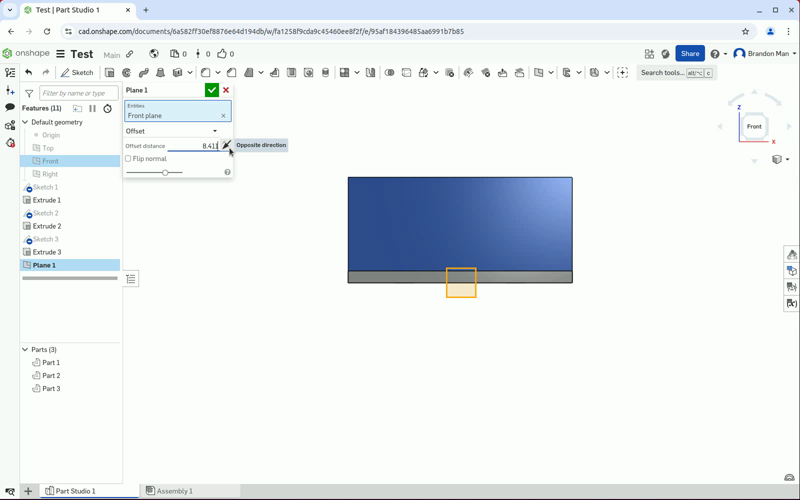
key(enter, 2)
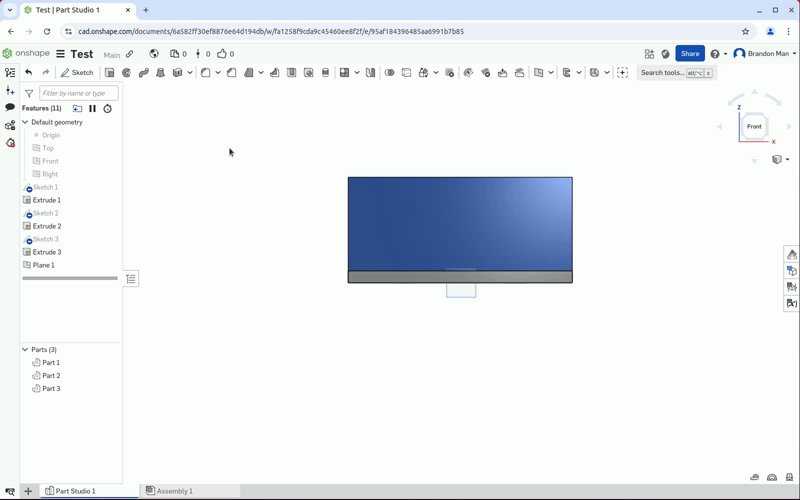
key(shift+s)
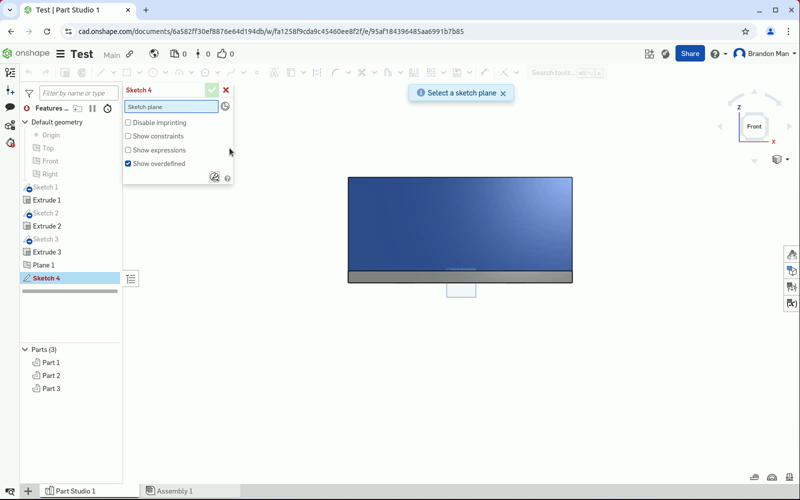
mouse_move(73, 267)
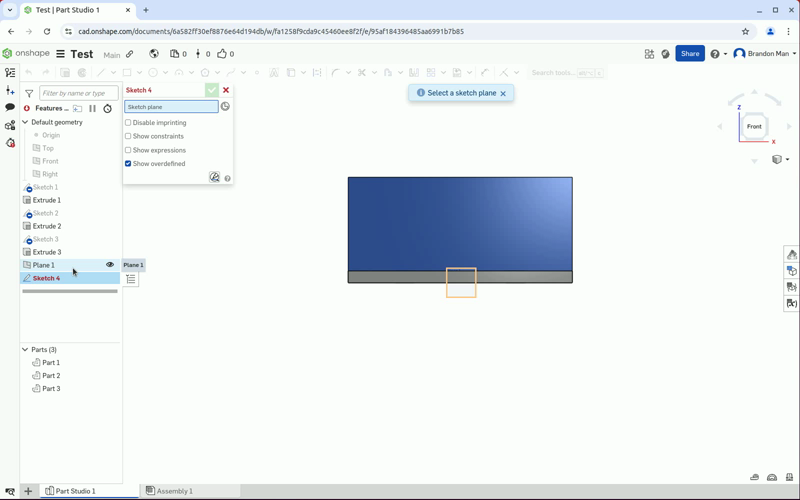
click(73, 267)
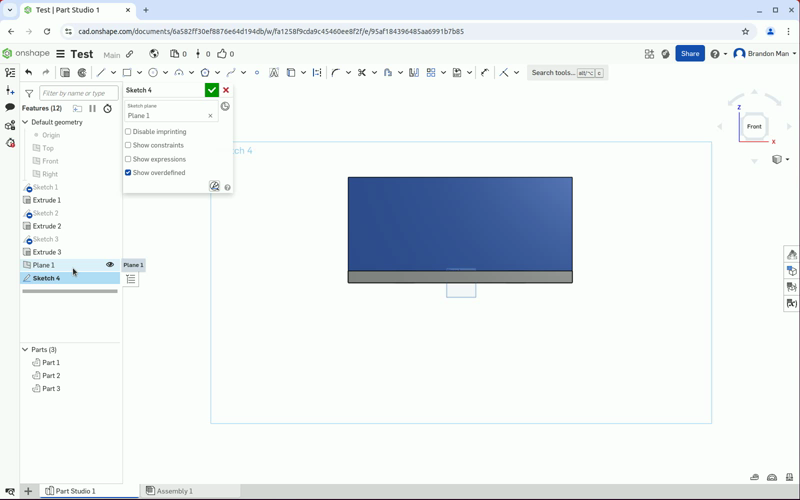
mouse_move(73, 352)
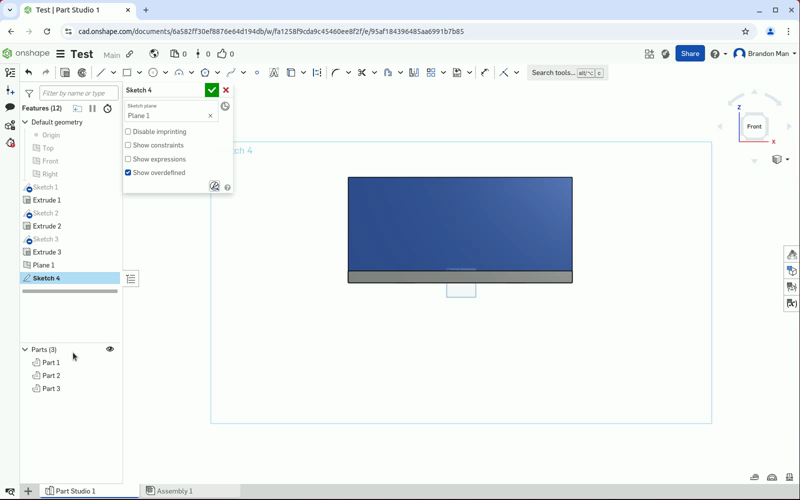
key(y)
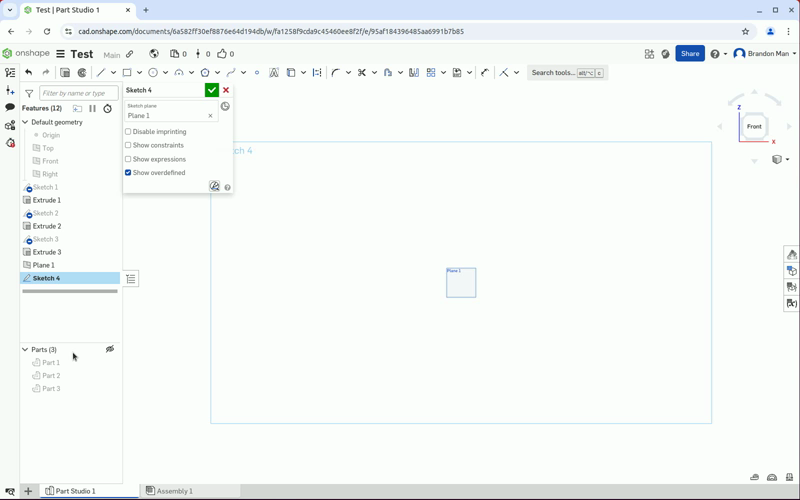
key(l)
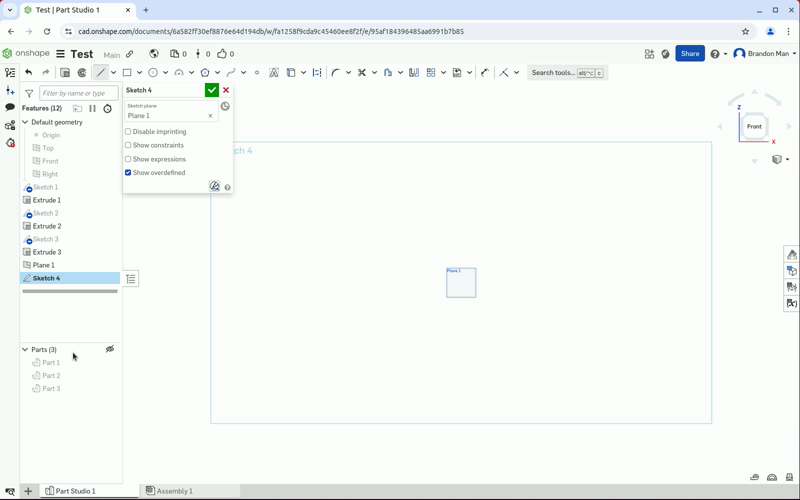
key_down(shift)
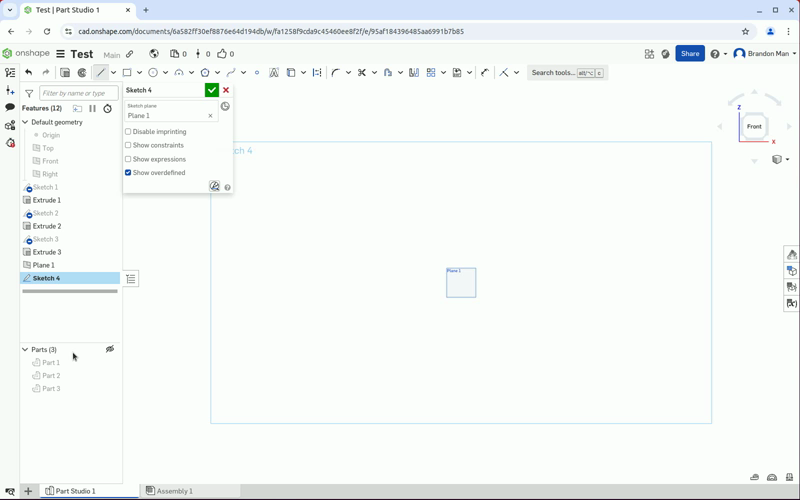
mouse_move(508, 224)
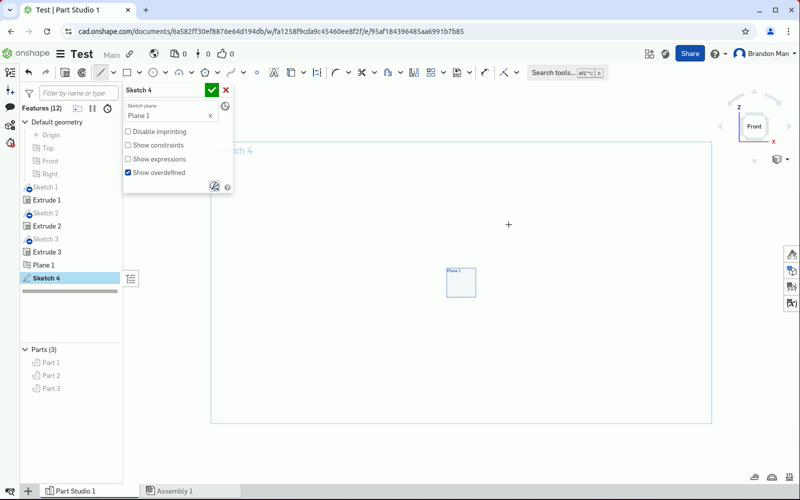
click(508, 224)
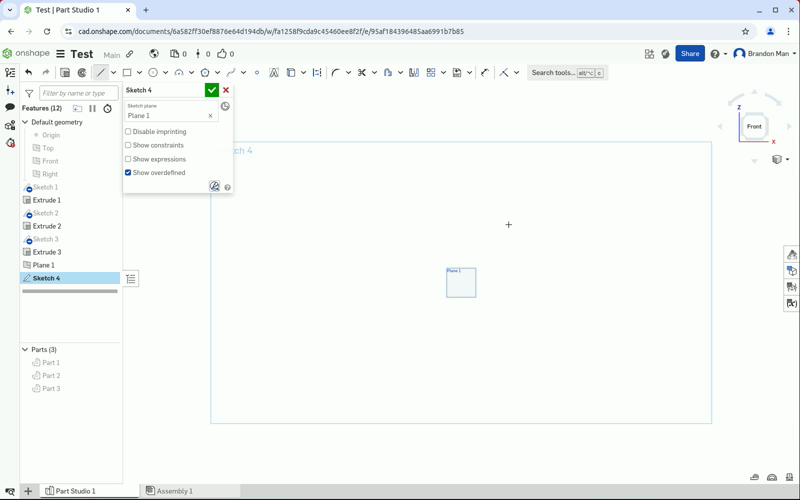
key_up(shift)
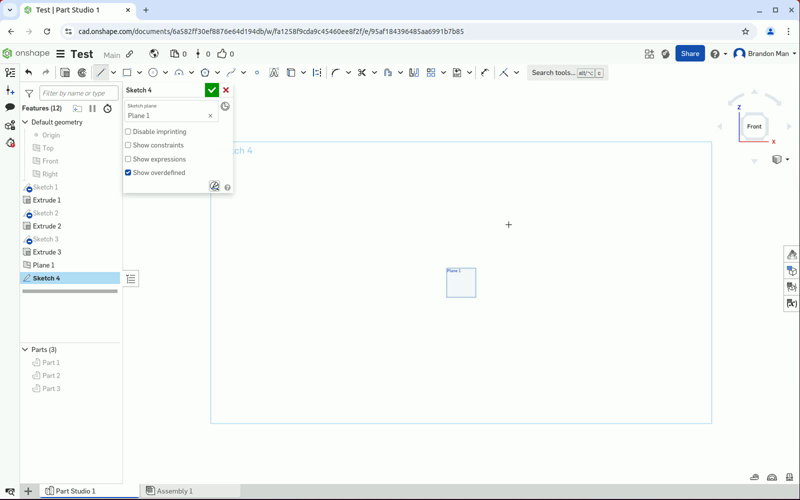
key_down(shift)
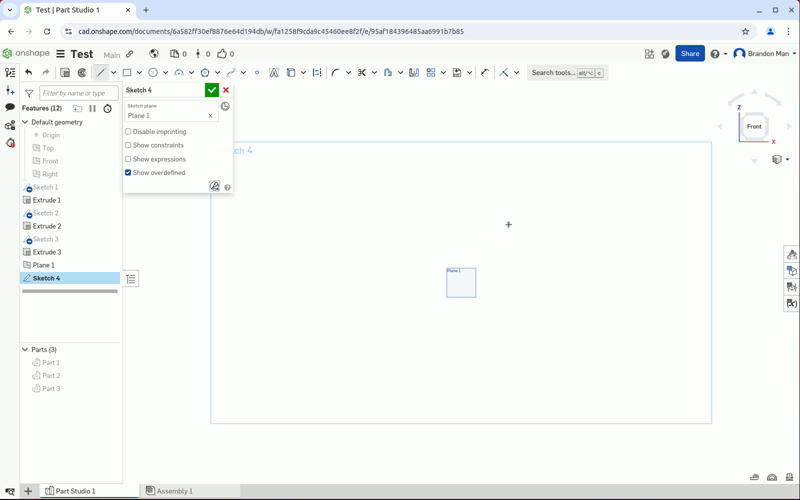
mouse_move(538, 224)
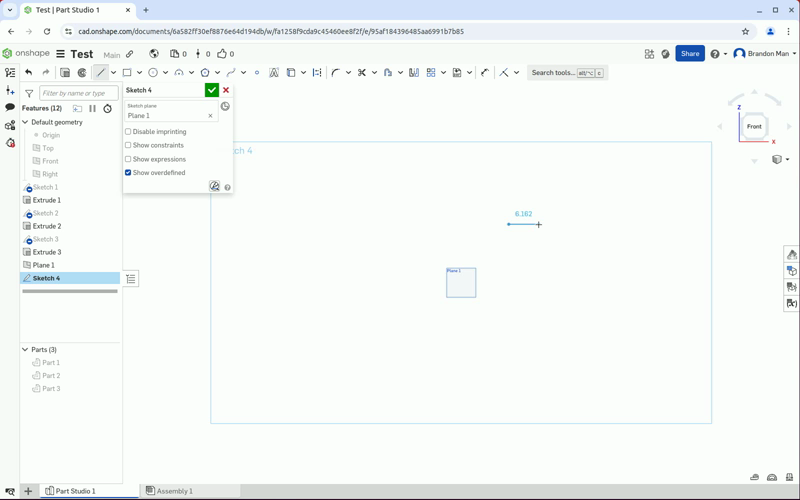
mouse_move(527, 224)
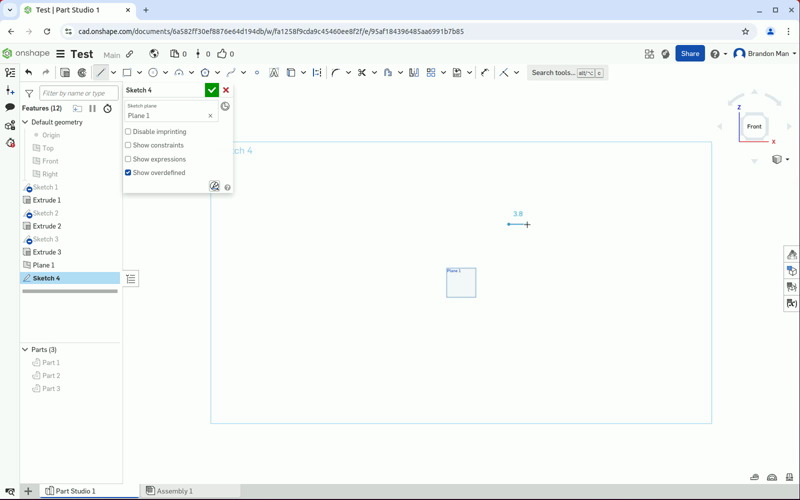
click(527, 224)
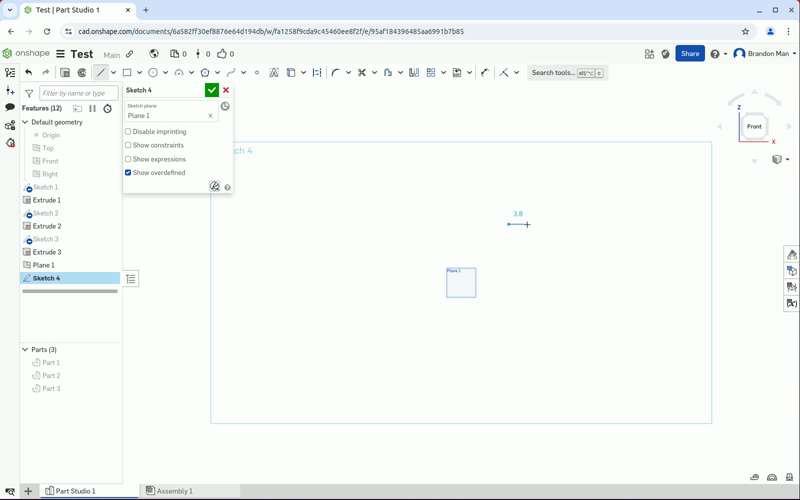
key_up(shift)
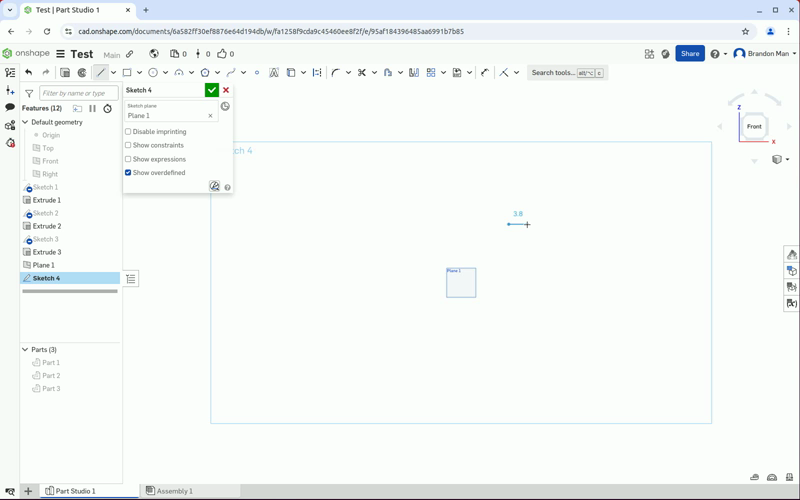
key(esc)
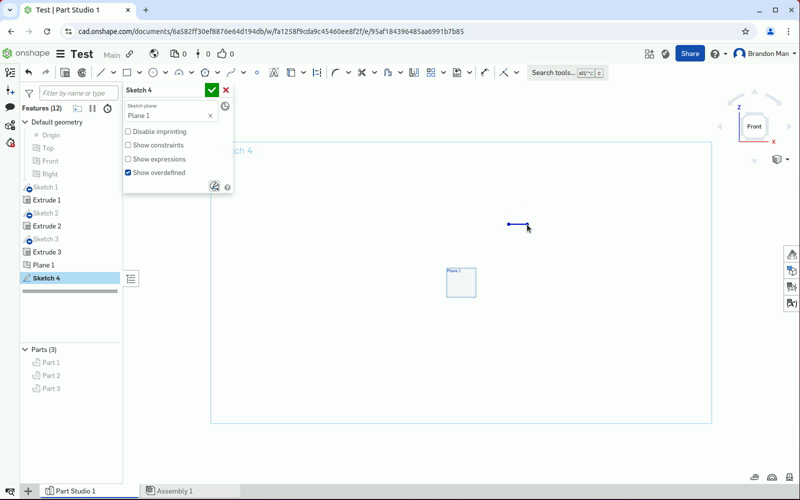
key(a)
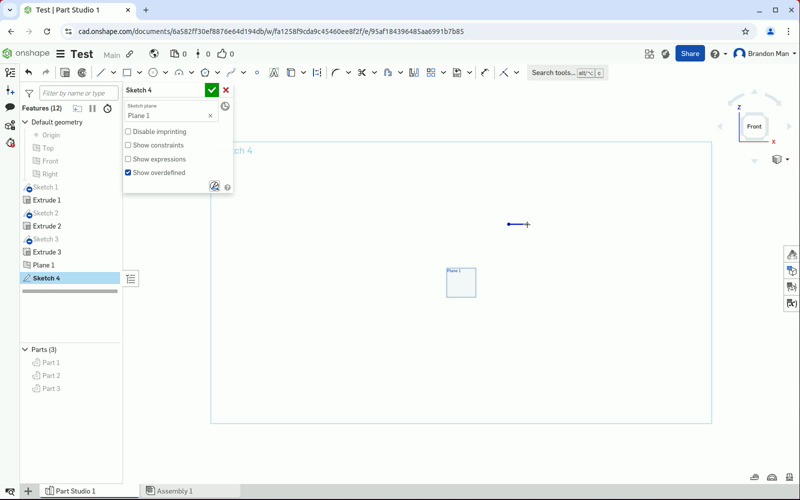
mouse_move(527, 224)
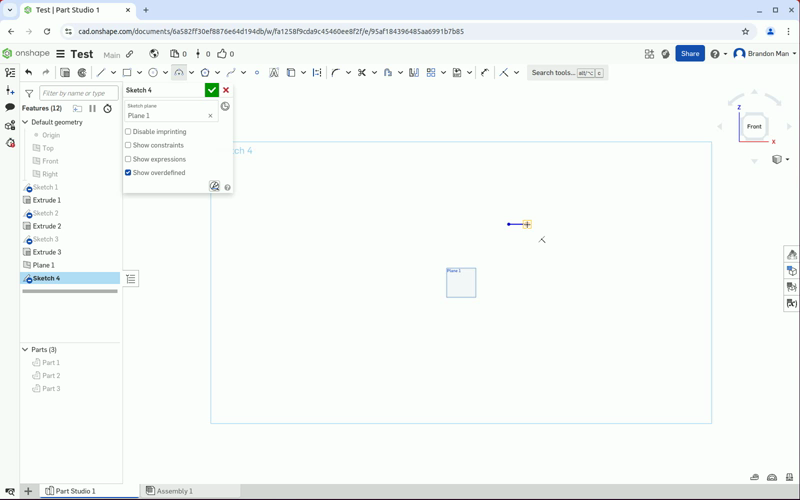
click(527, 224)
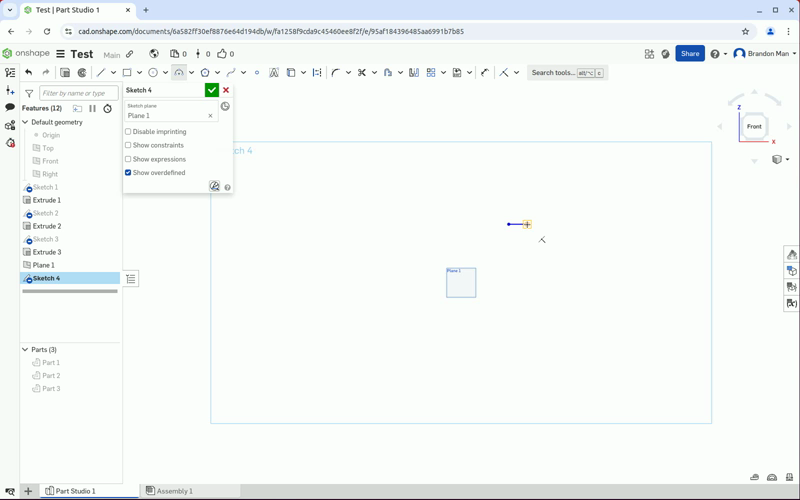
mouse_move(508, 224)
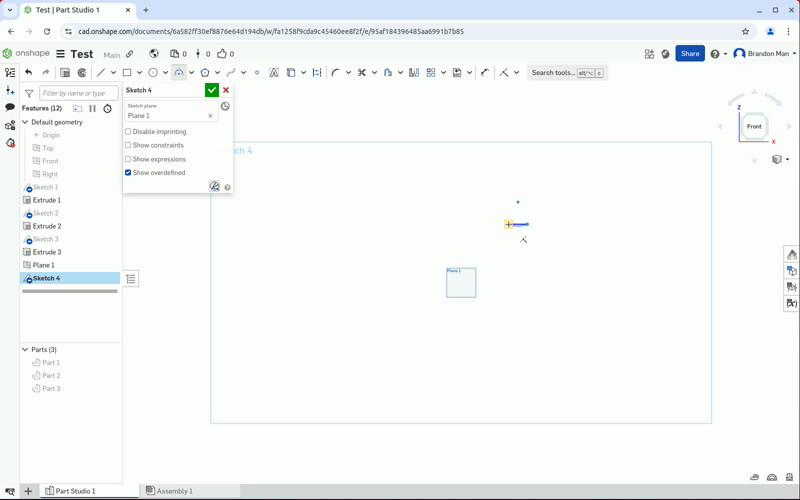
click(508, 224)
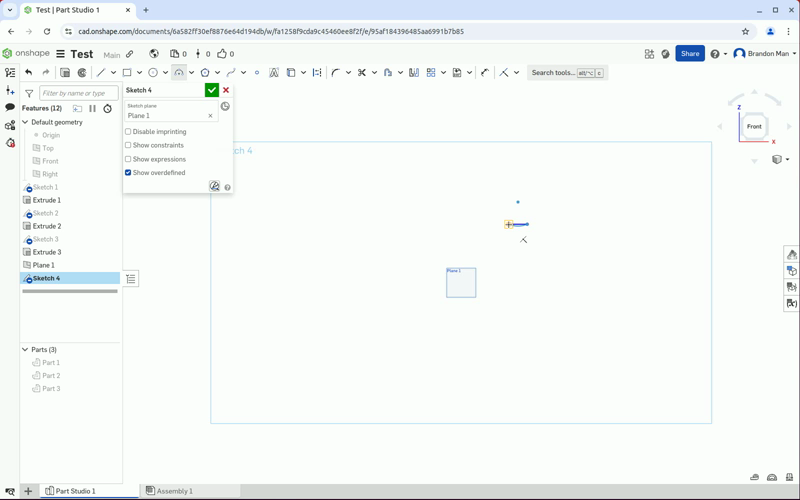
key_down(shift)
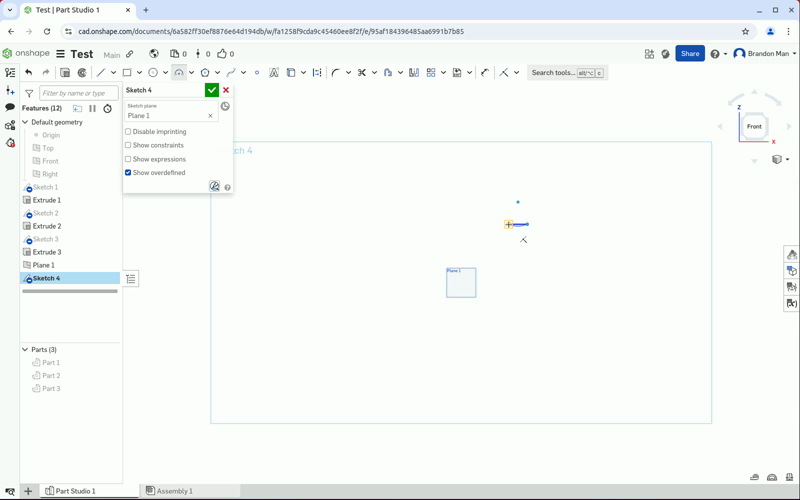
mouse_move(518, 215)
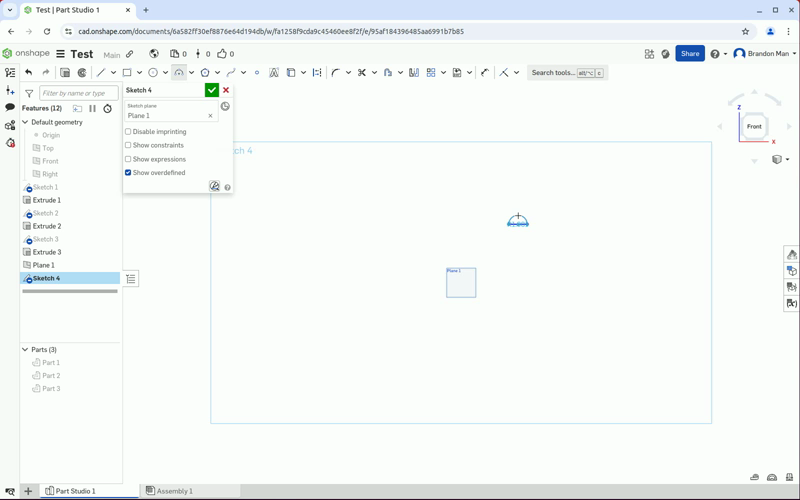
click(518, 215)
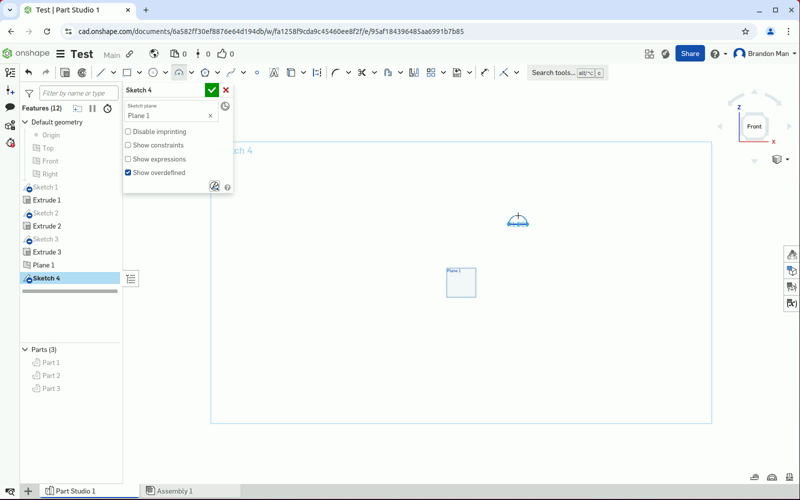
key_up(shift)
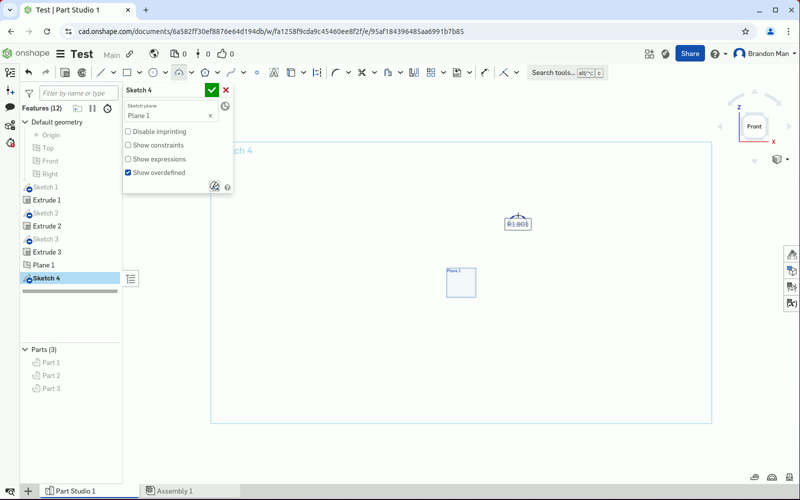
key(esc)
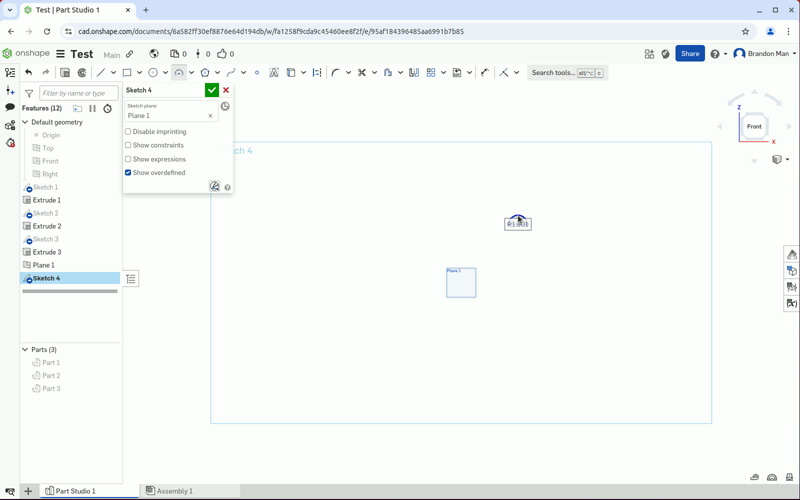
mouse_move(521, 218)
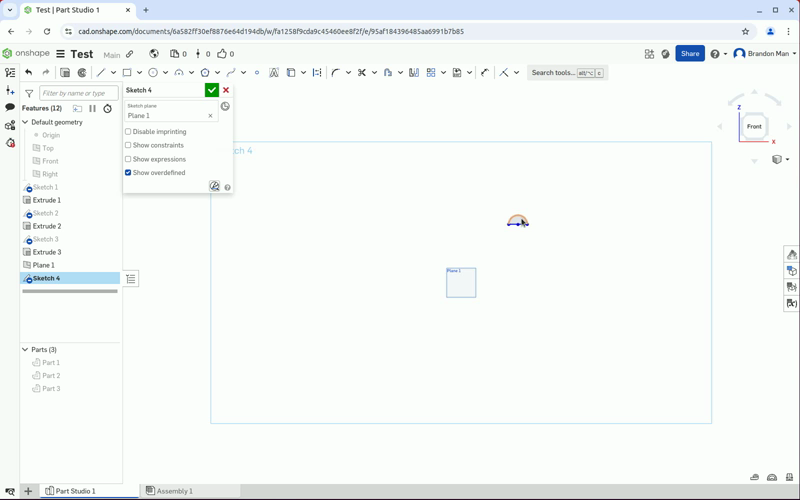
scroll(6)
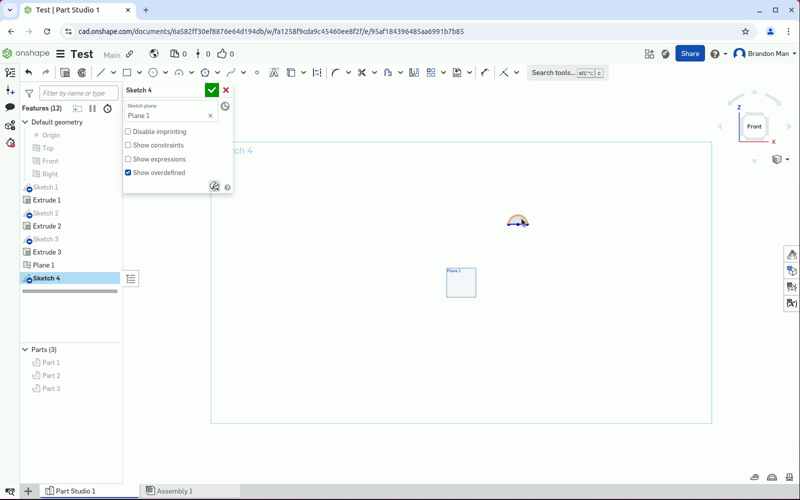
scroll(6)
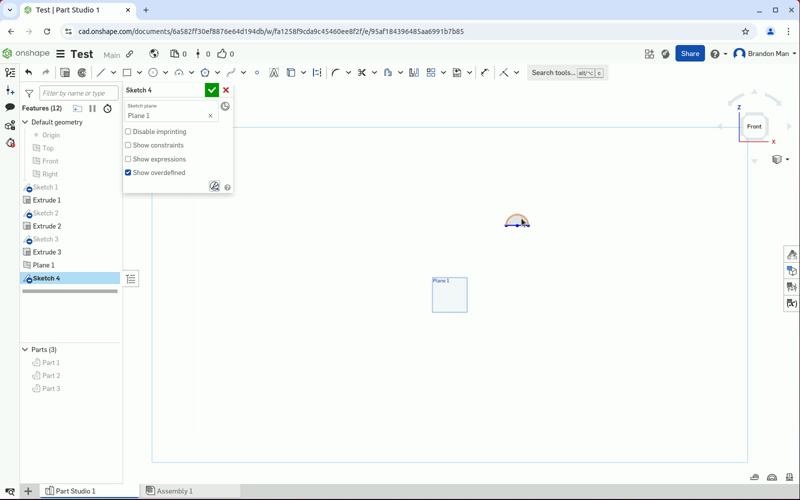
scroll(6)
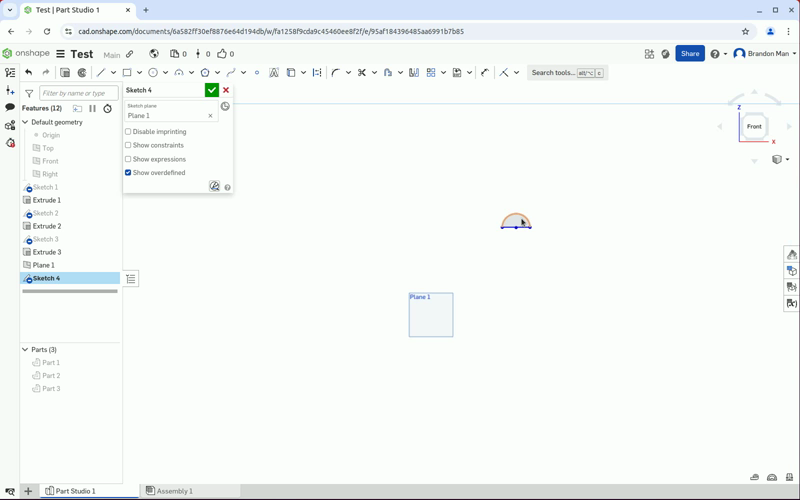
scroll(6)
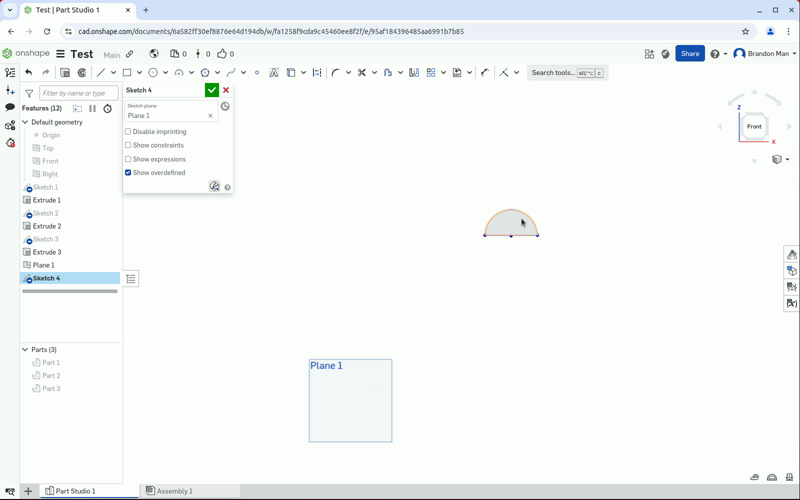
scroll(6)
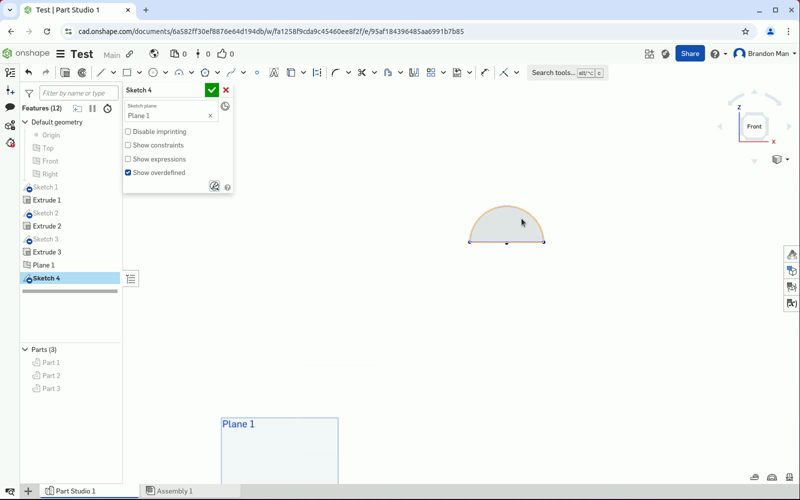
scroll(6)
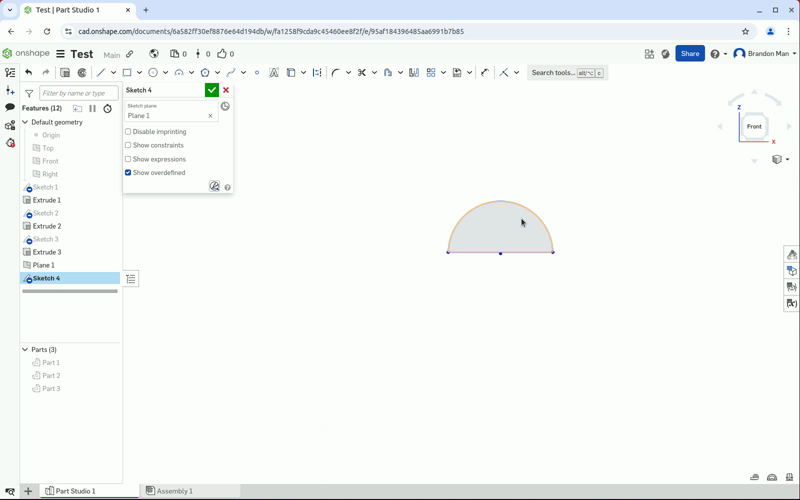
scroll(6)
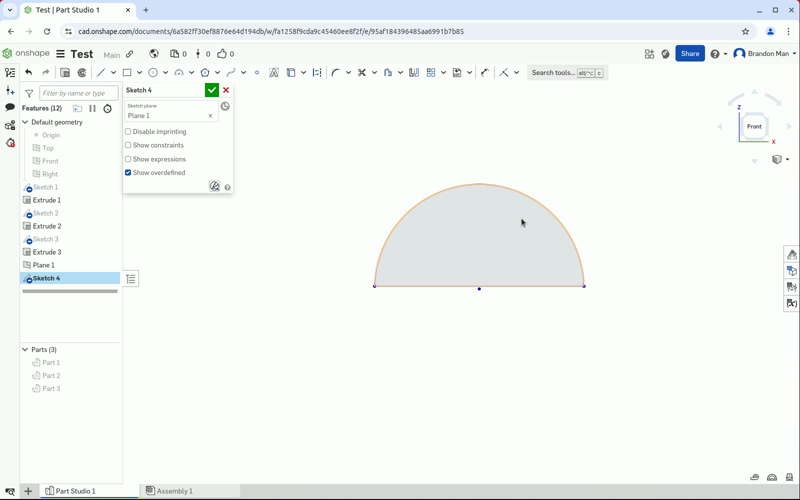
click(521, 218)
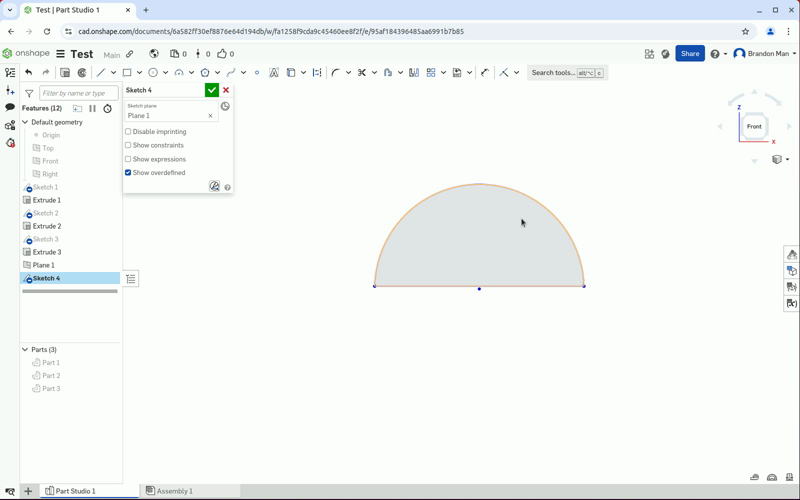
scroll(-6)
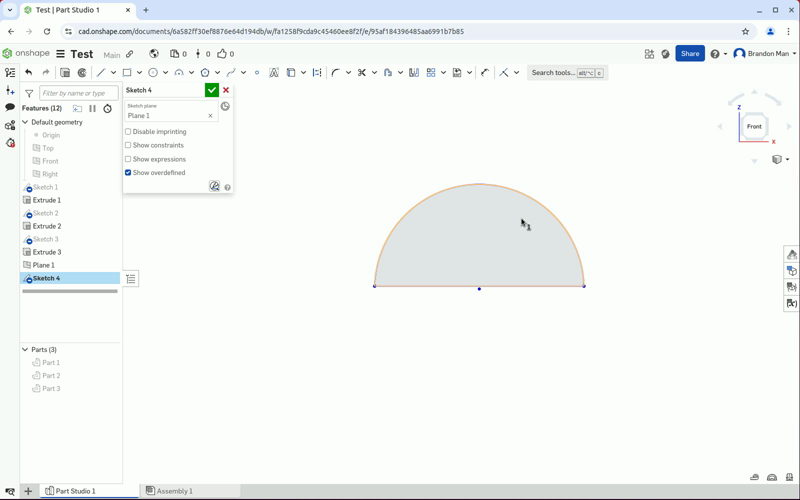
scroll(-6)
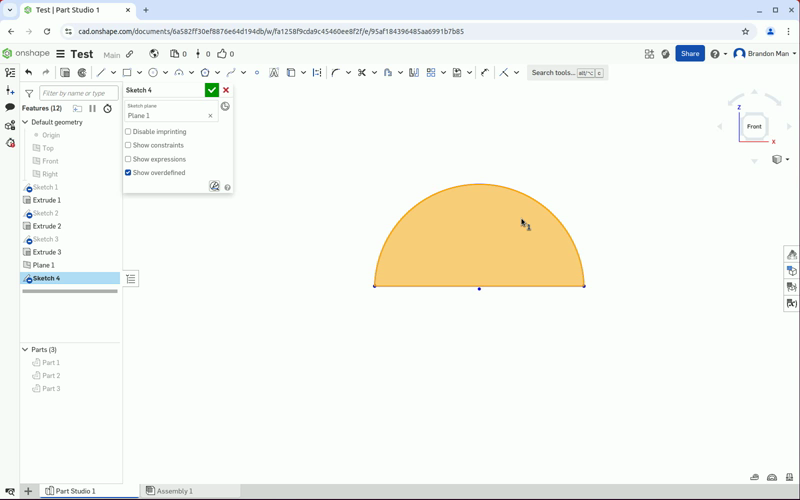
scroll(-6)
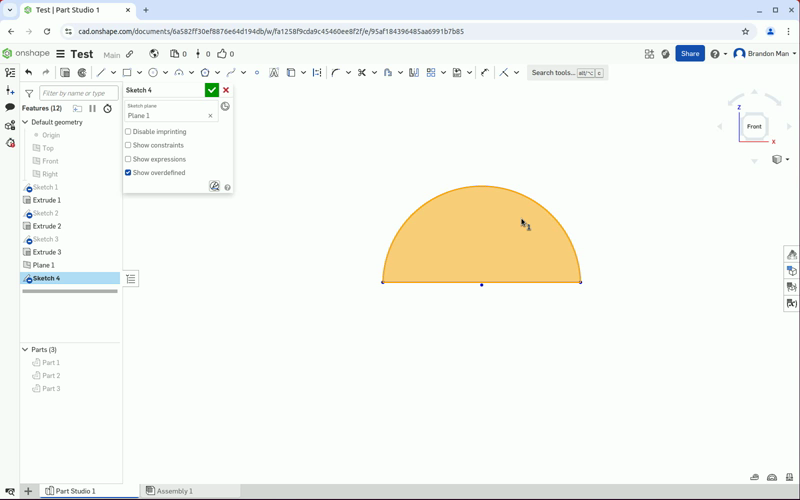
scroll(-6)
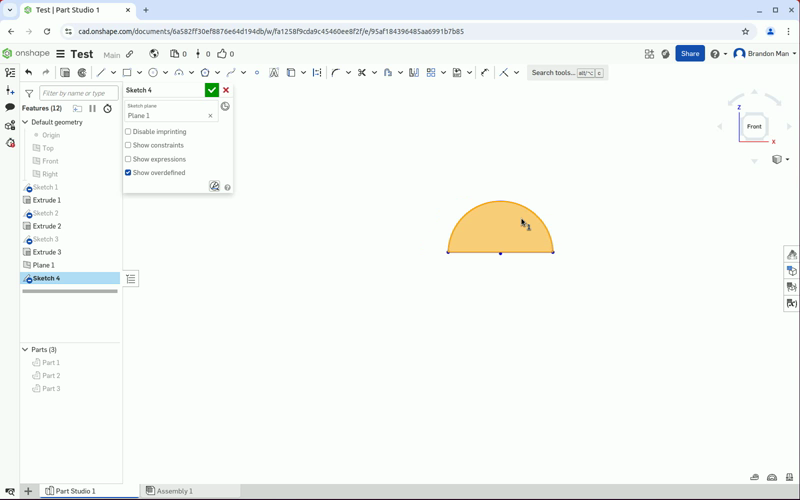
scroll(-6)
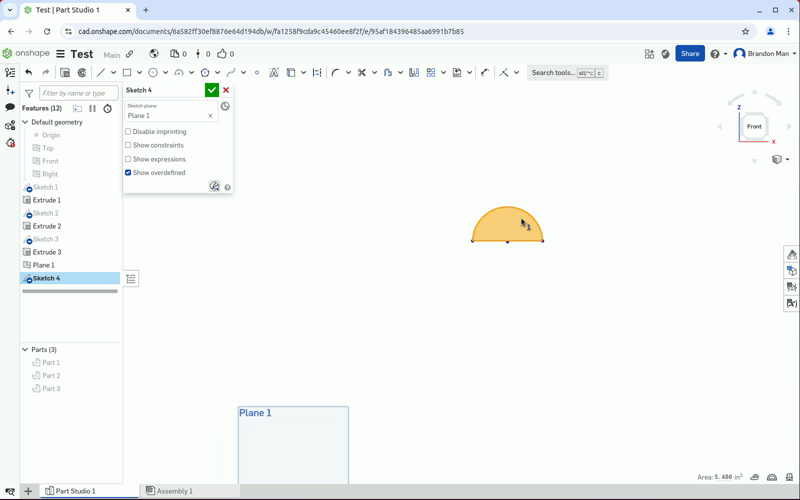
scroll(-6)
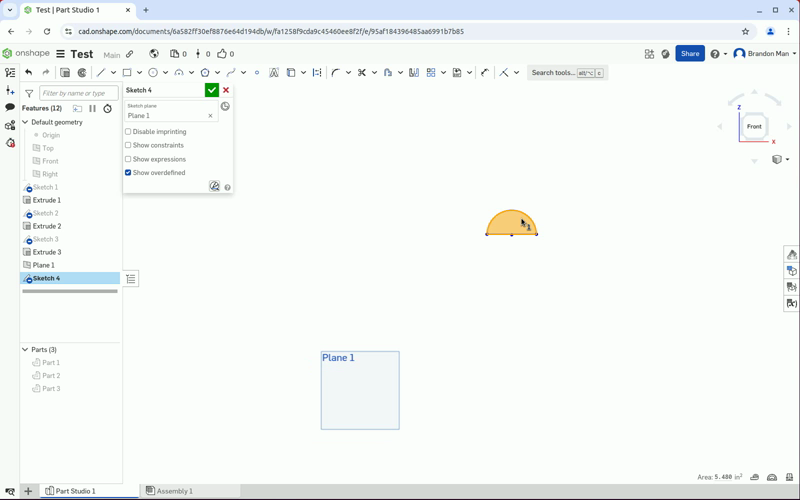
scroll(-6)
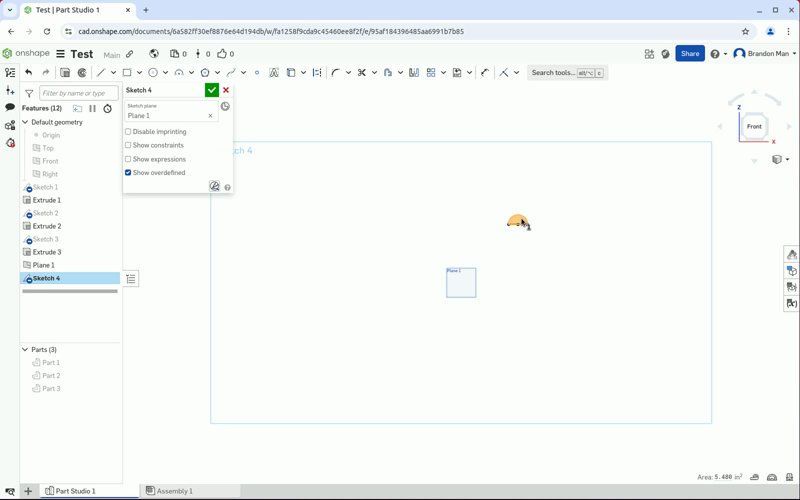
mouse_move(73, 352)
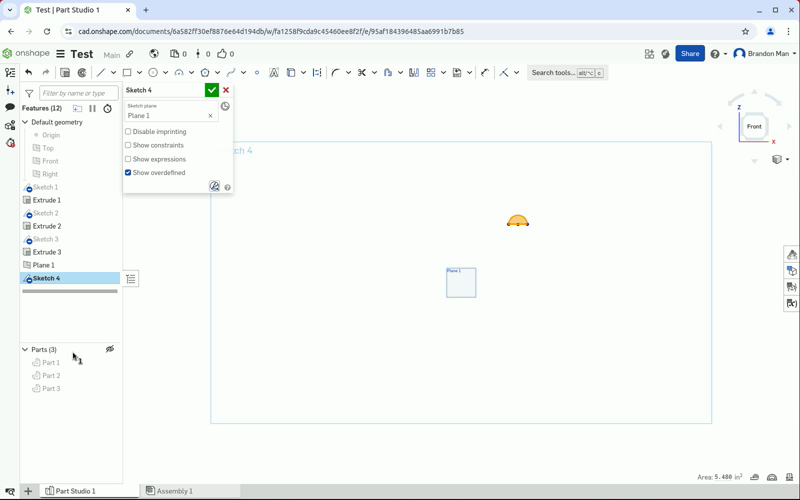
key(shift+y)
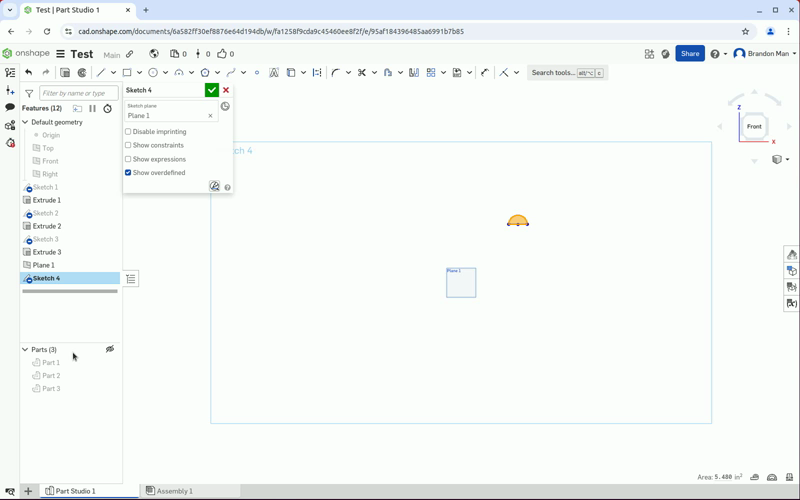
key(shift+e)
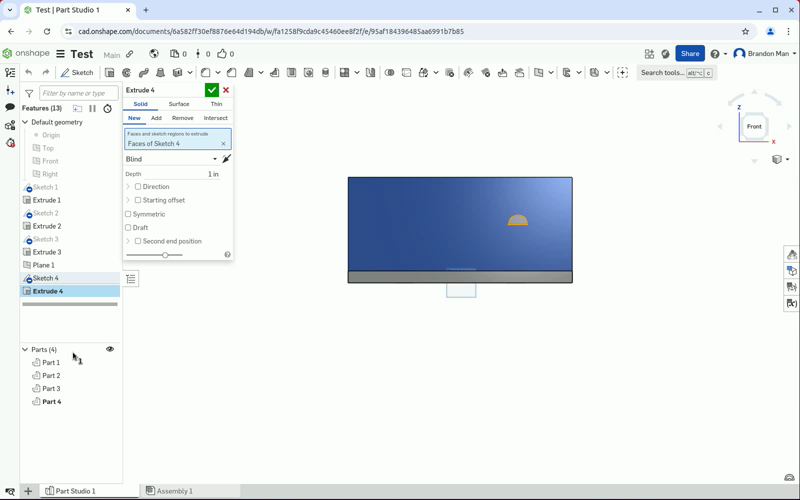
mouse_move(143, 106)
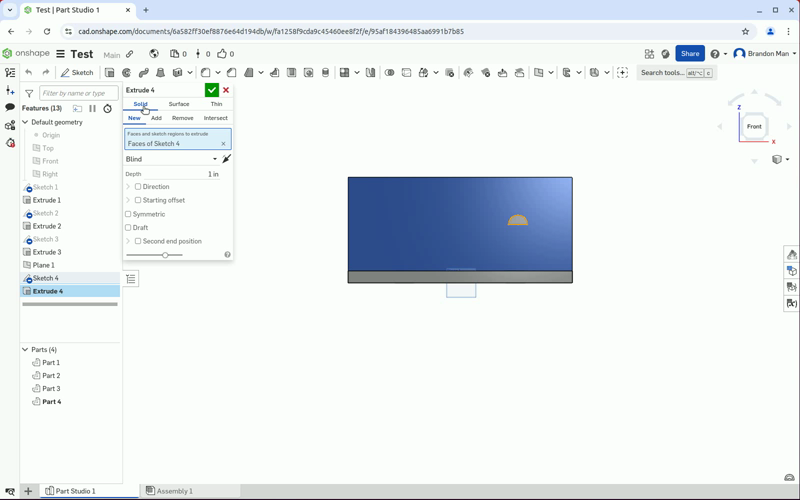
click(143, 106)
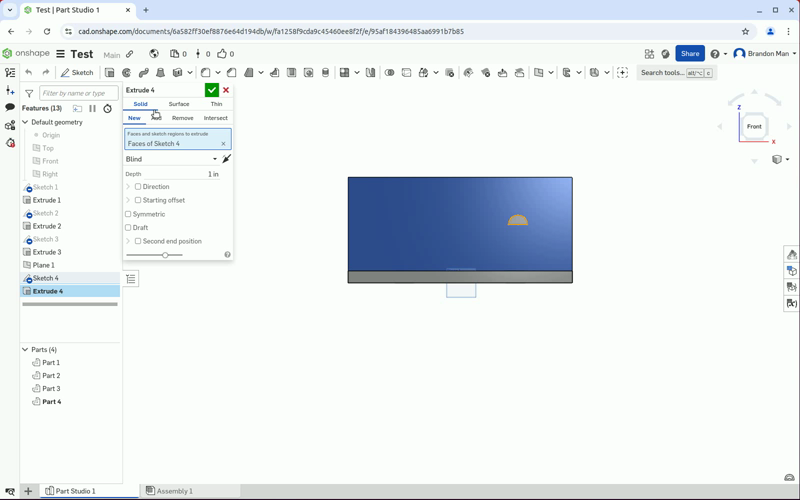
mouse_move(186, 120)
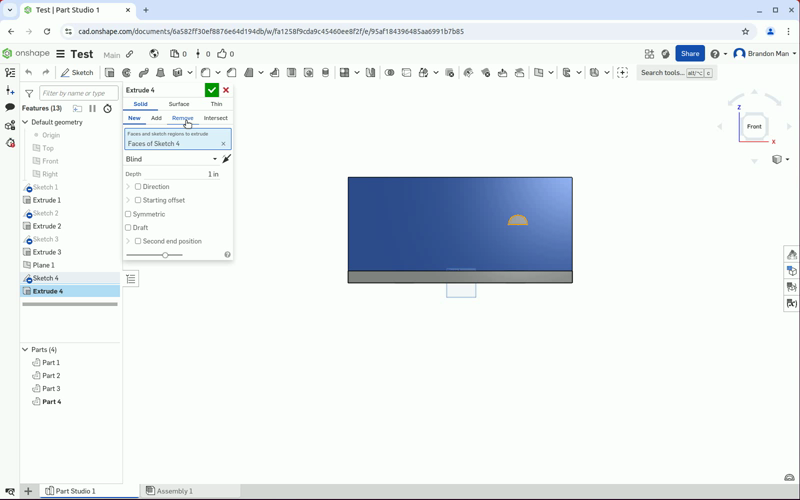
click(186, 120)
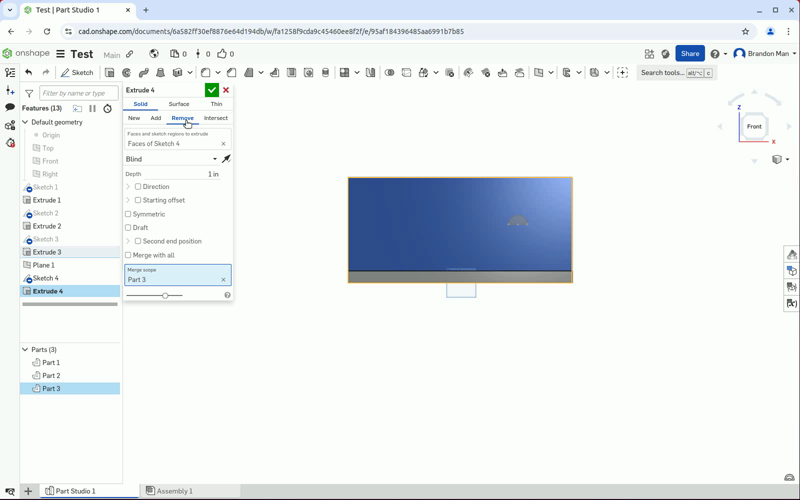
key(tab, 4)
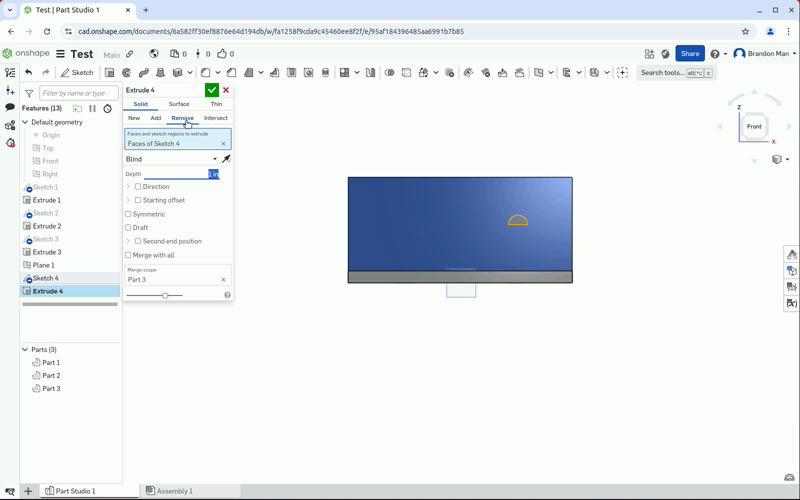
text(19.257)
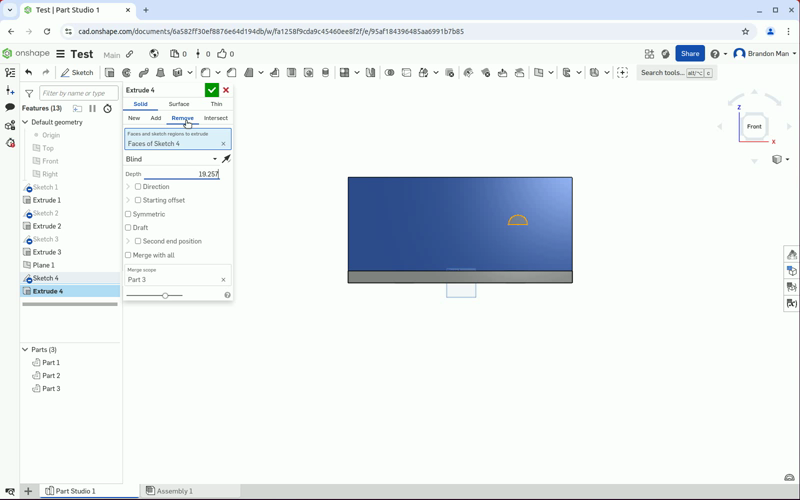
key(tab, 6)
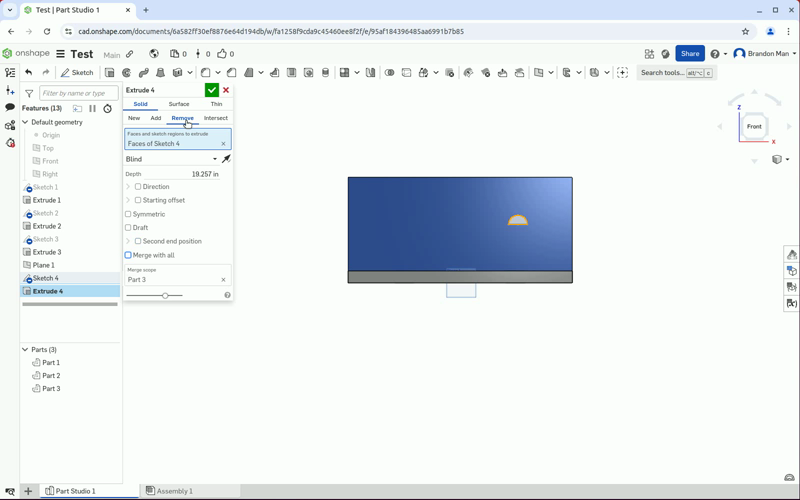
key(space)
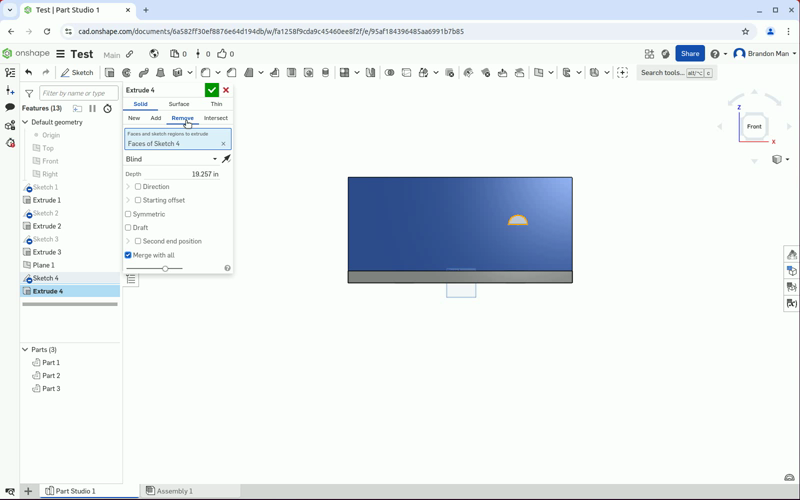
key(enter)
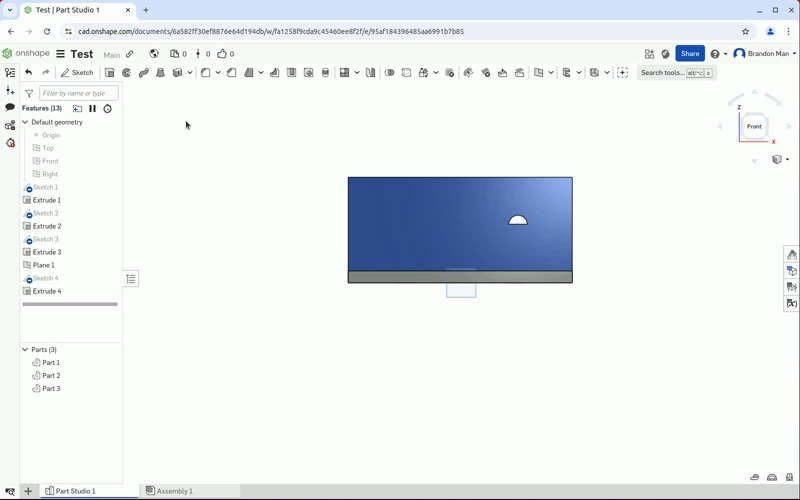
key(shift+h)
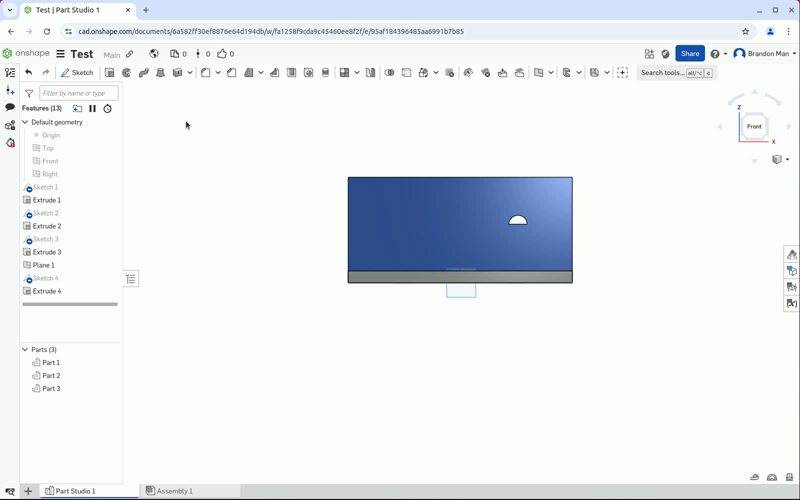
key(shift+h)
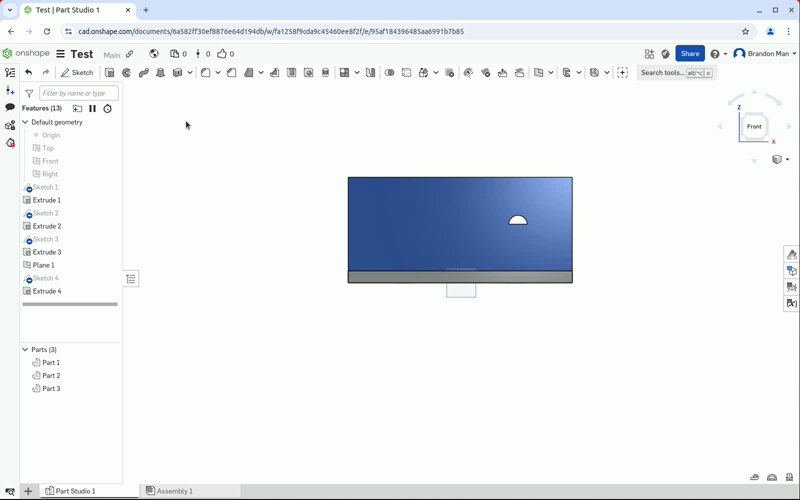
mouse_move(73, 189)
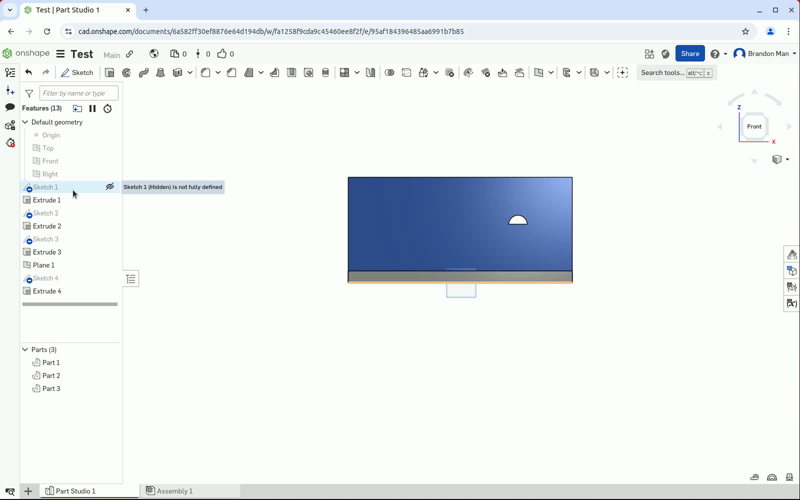
click(73, 189)
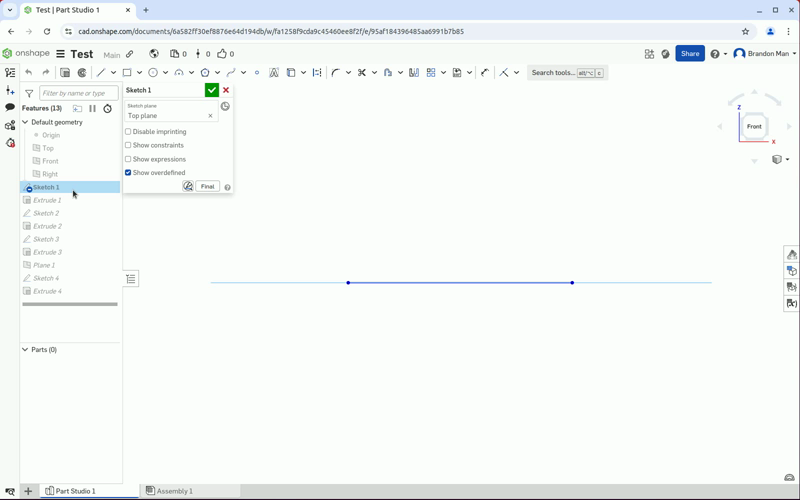
mouse_move(229, 92)
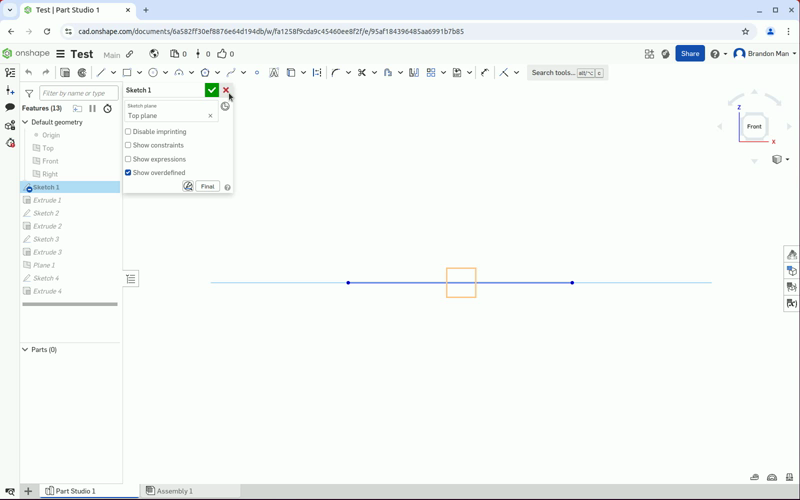
click(229, 92)
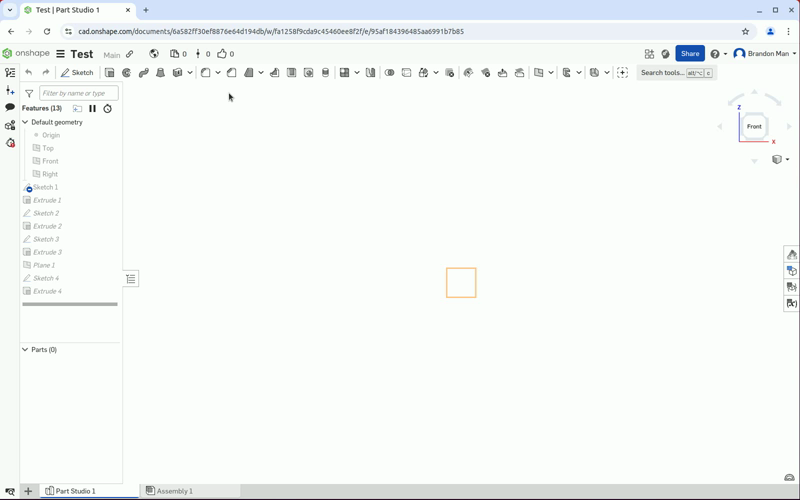
key(shift+s)
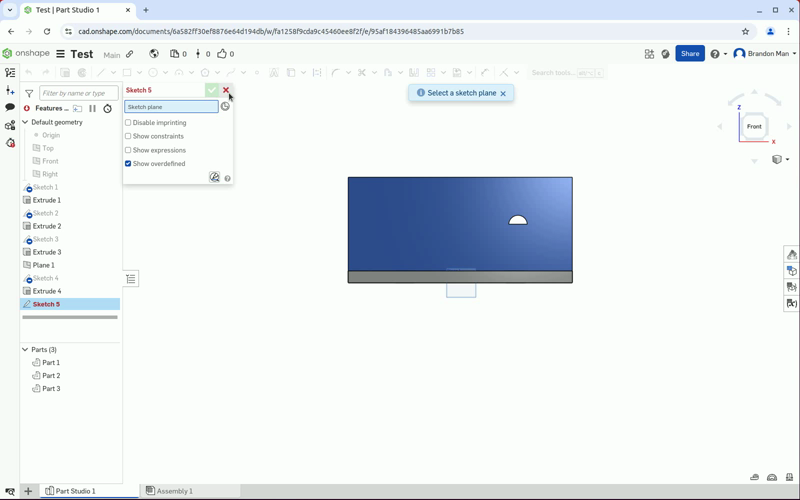
mouse_move(73, 267)
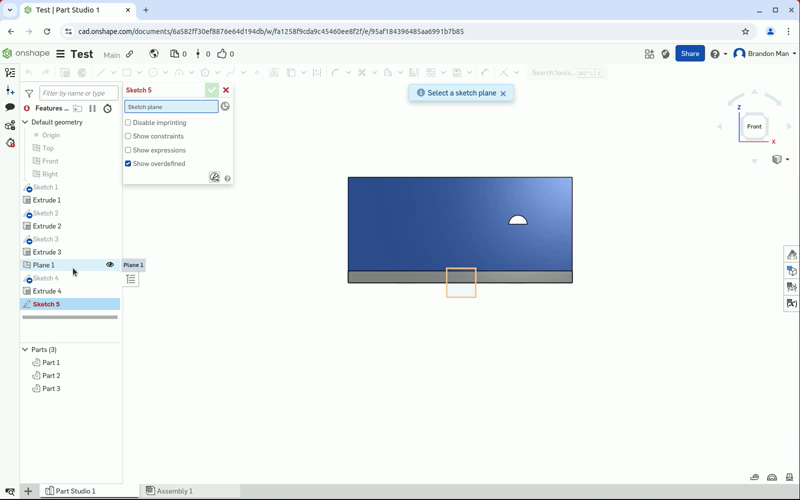
click(73, 267)
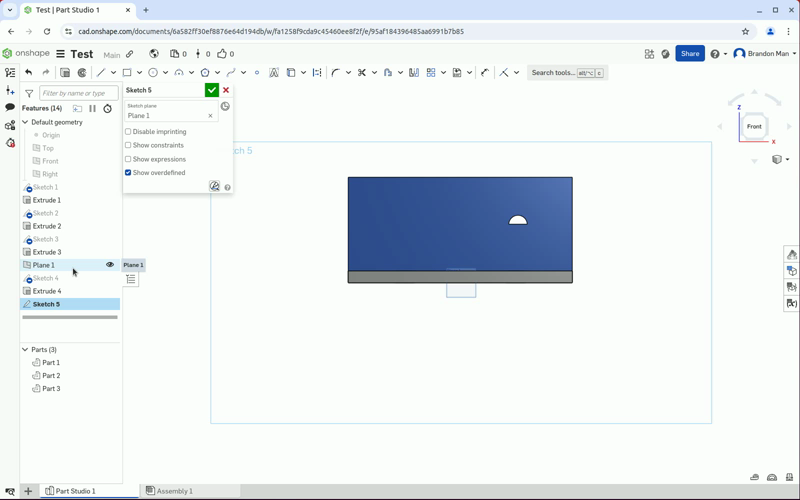
mouse_move(73, 352)
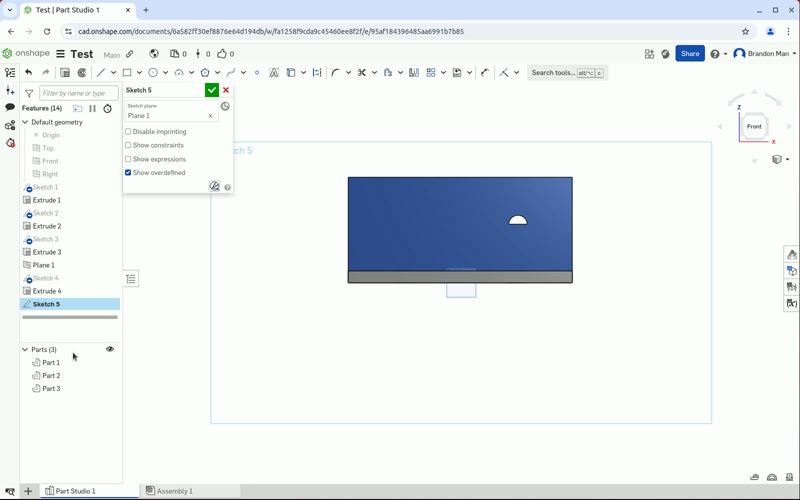
key(y)
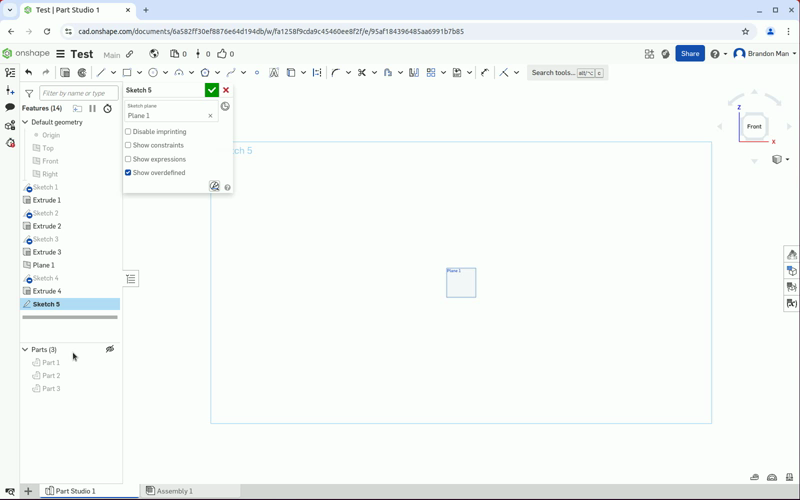
key(a)
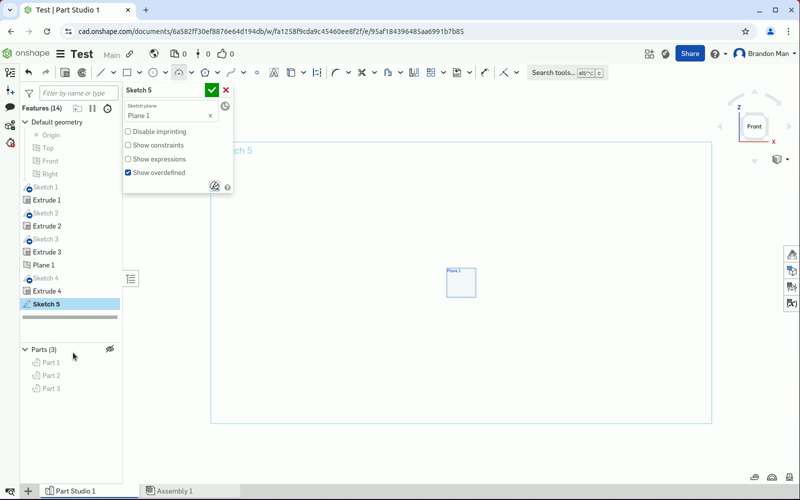
key_down(shift)
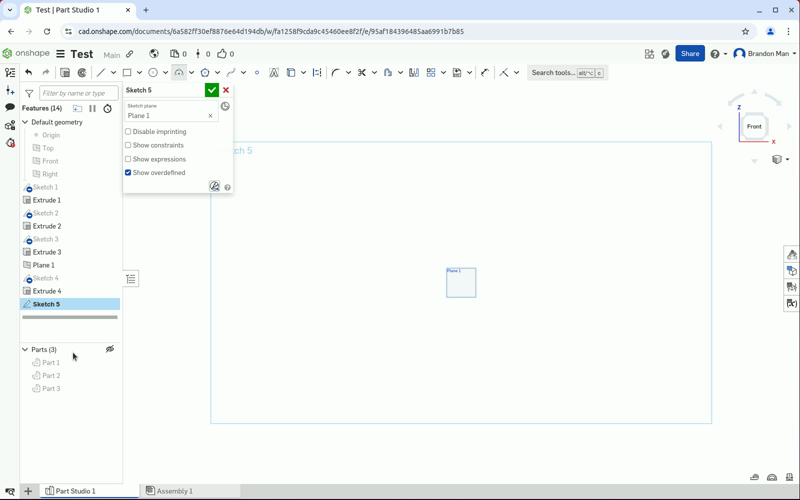
mouse_move(508, 224)
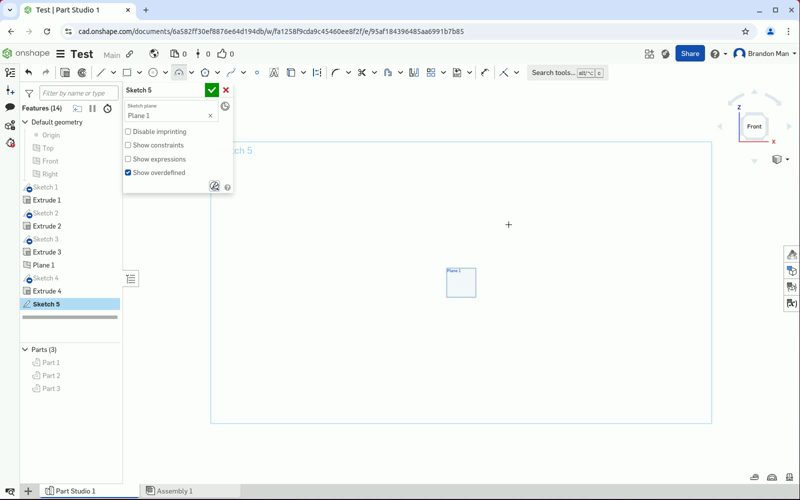
click(508, 224)
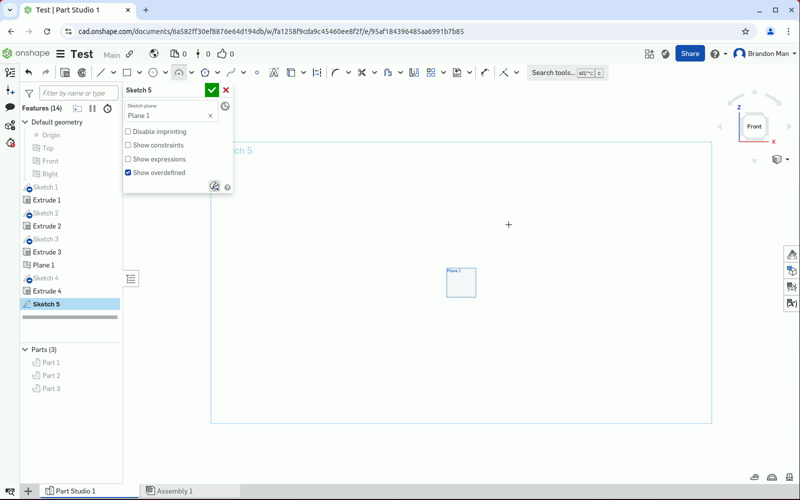
key_up(shift)
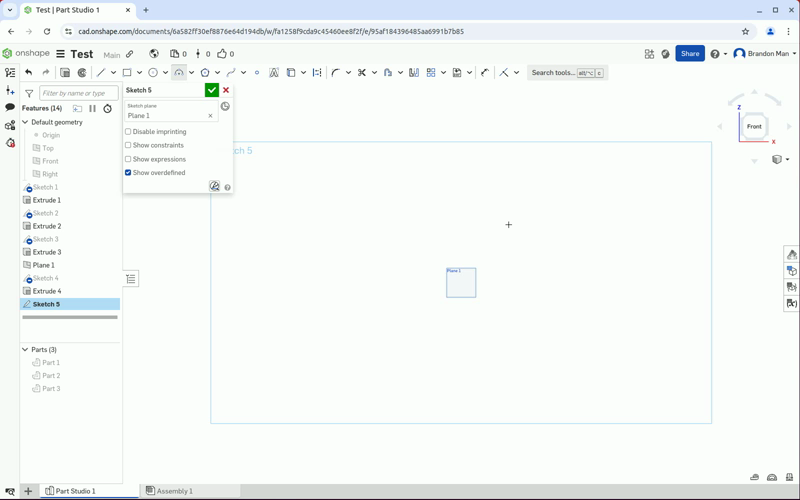
key_down(shift)
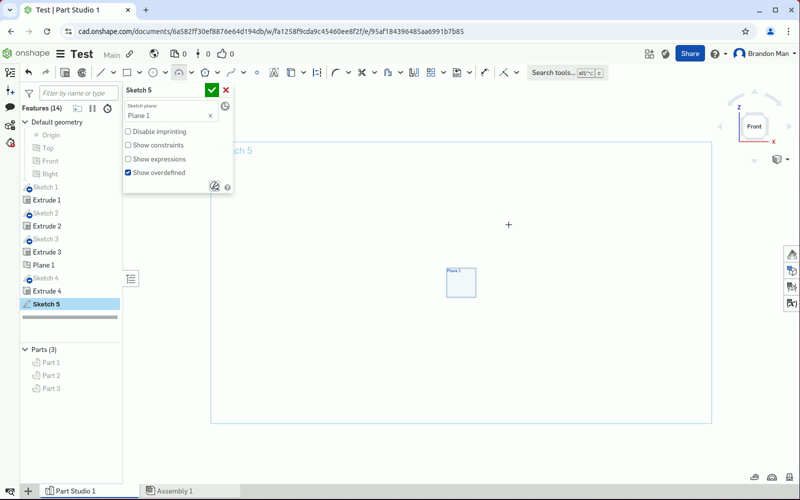
mouse_move(527, 224)
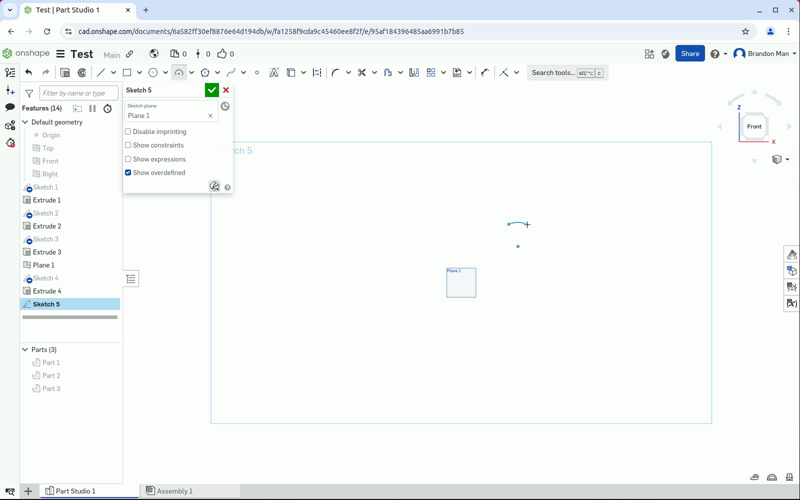
click(527, 224)
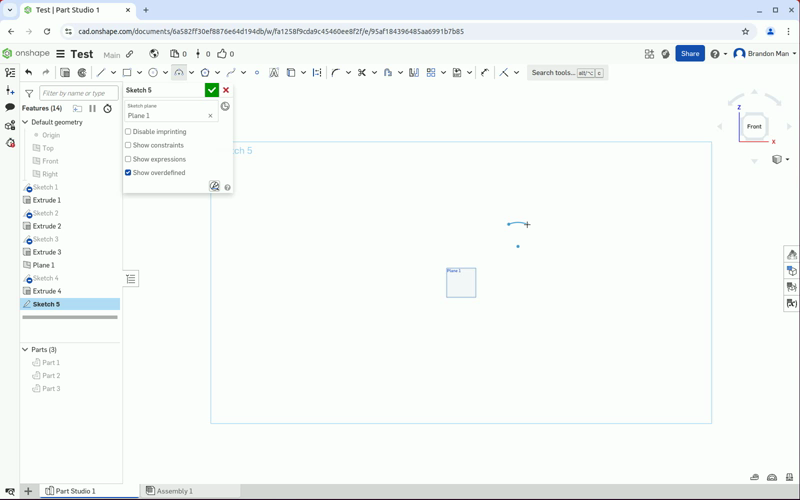
mouse_move(518, 233)
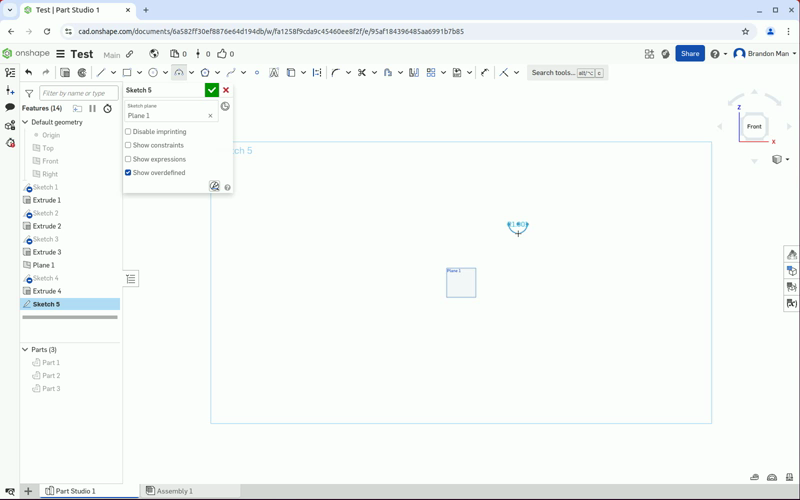
click(518, 233)
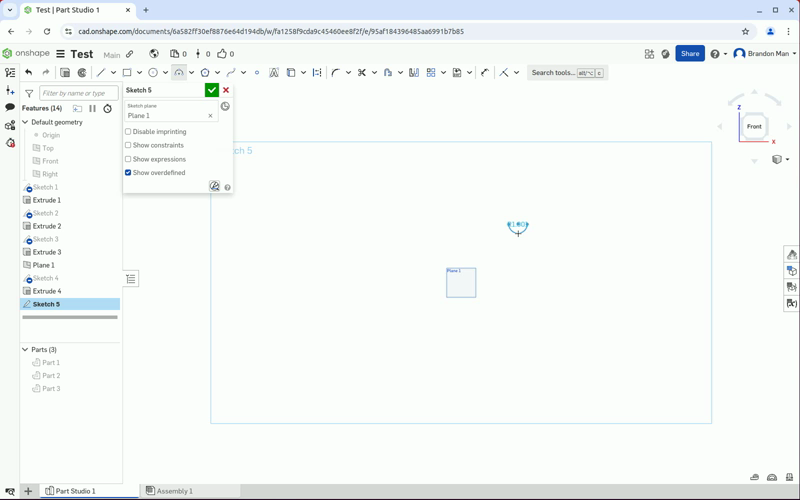
key_up(shift)
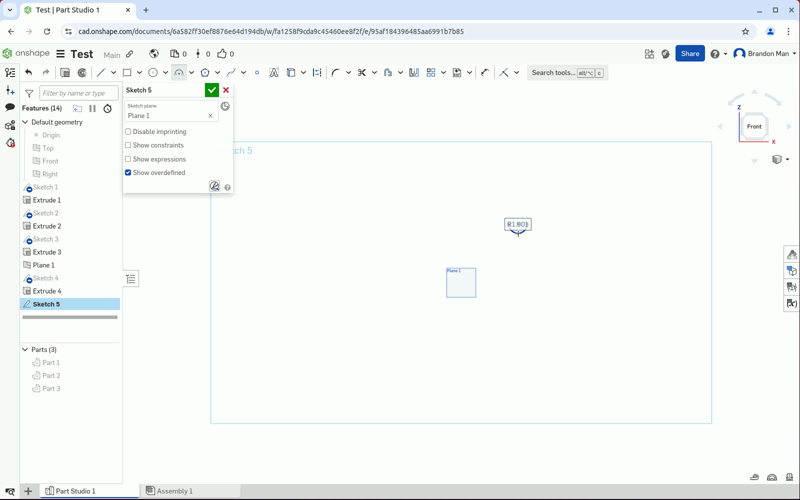
key(esc)
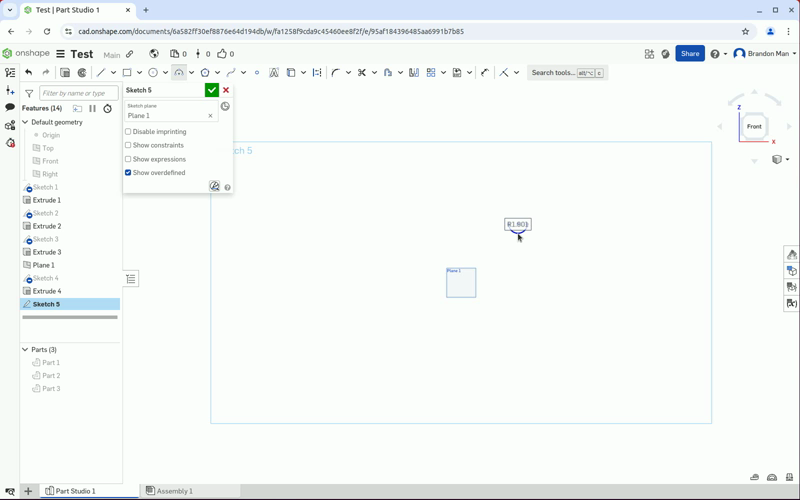
key(l)
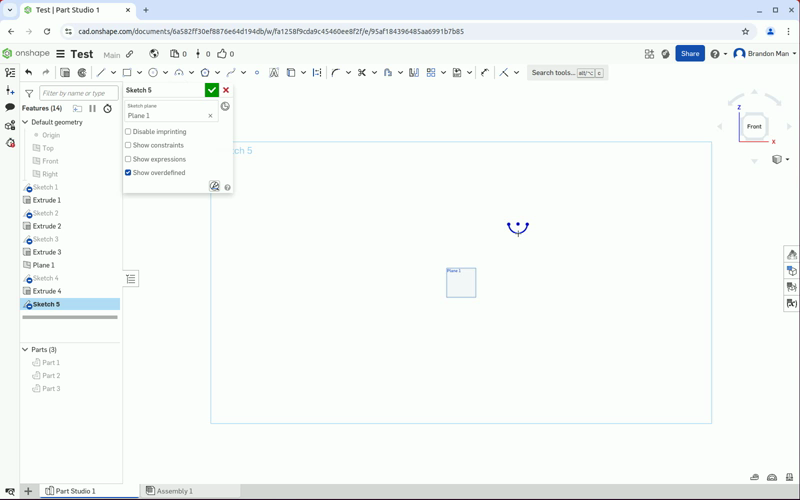
mouse_move(527, 224)
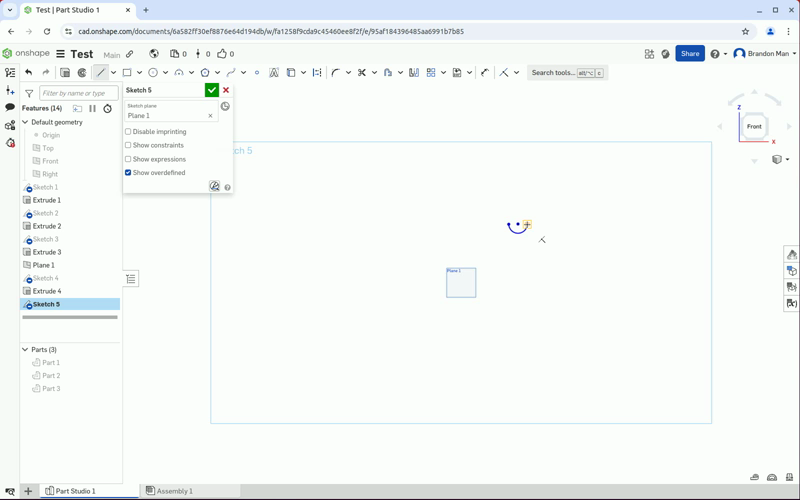
click(527, 224)
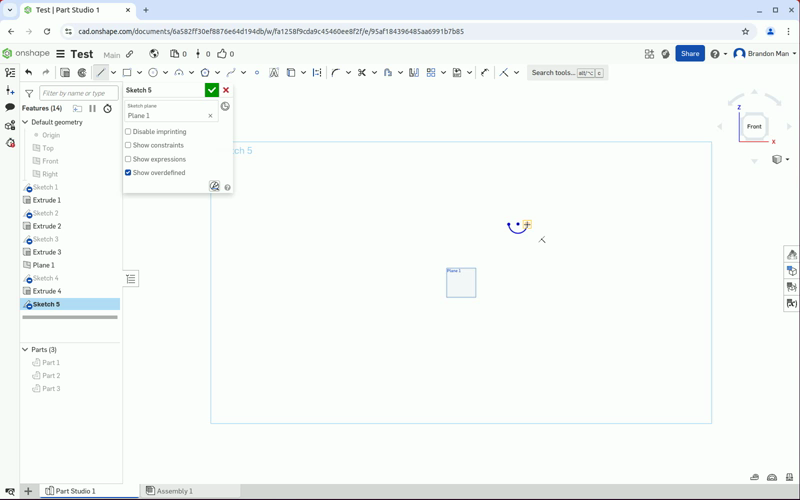
mouse_move(557, 224)
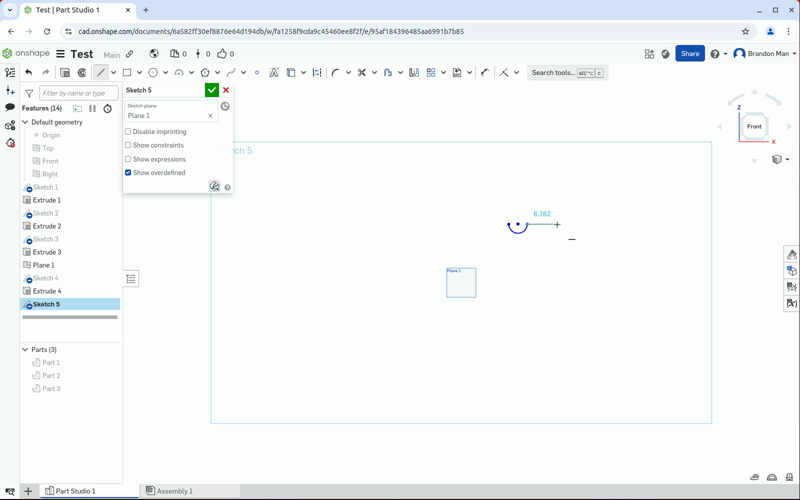
key_down(shift)
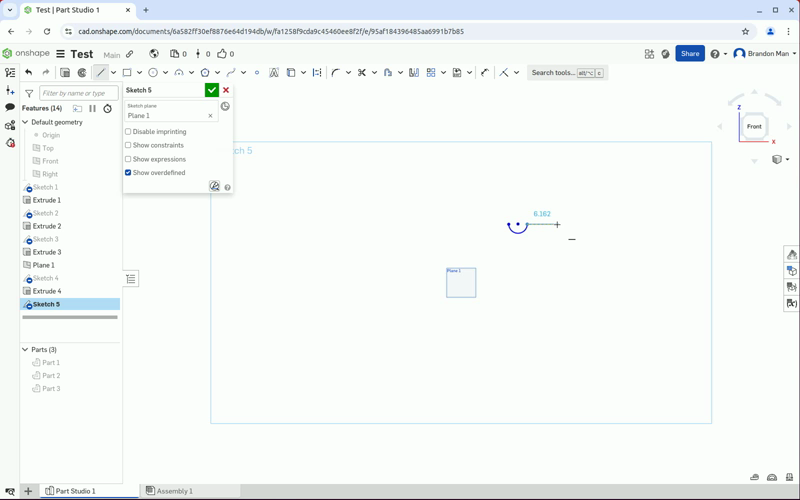
mouse_move(508, 224)
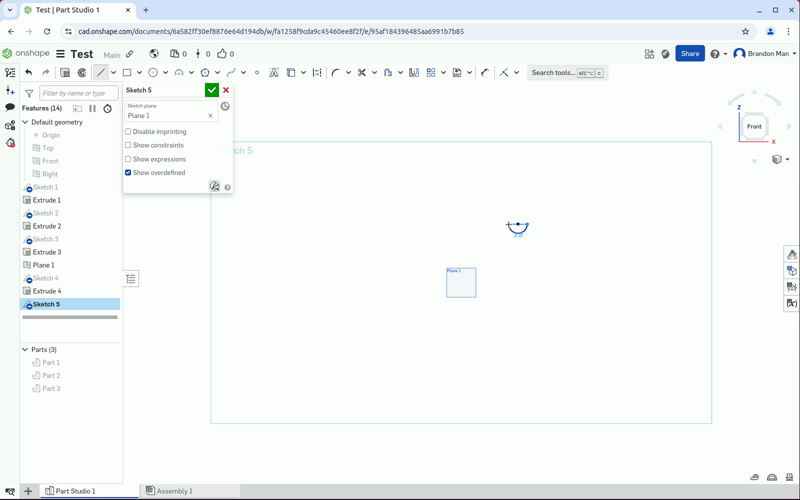
key_up(shift)
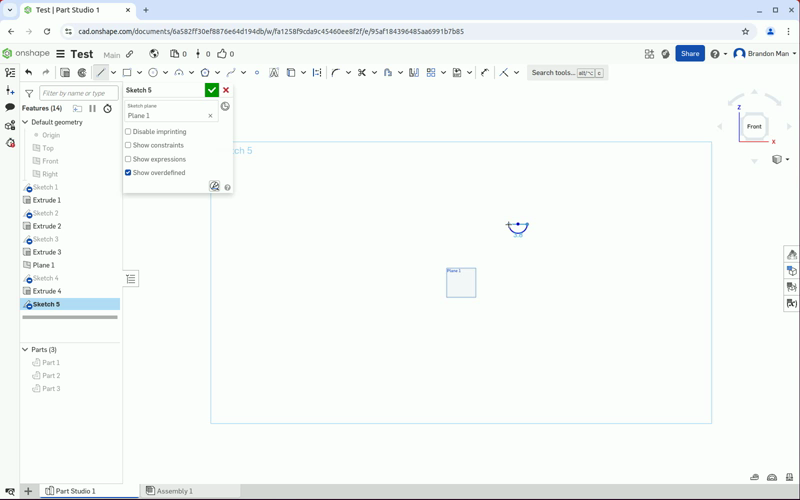
click(508, 224)
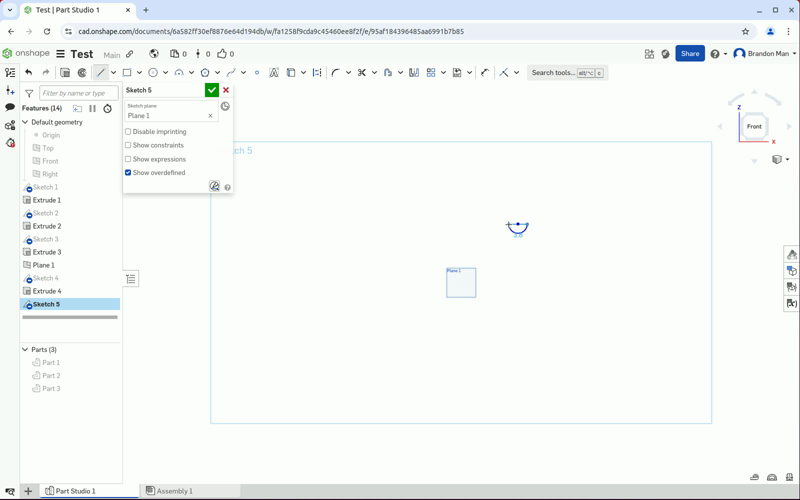
key(esc)
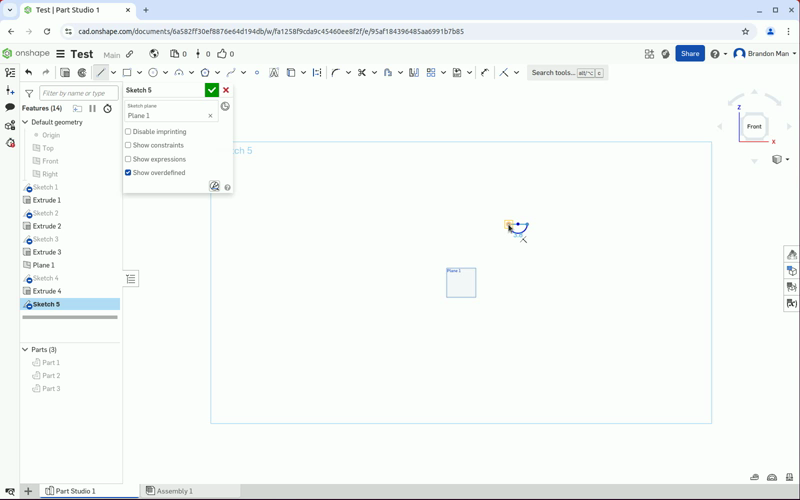
mouse_move(518, 226)
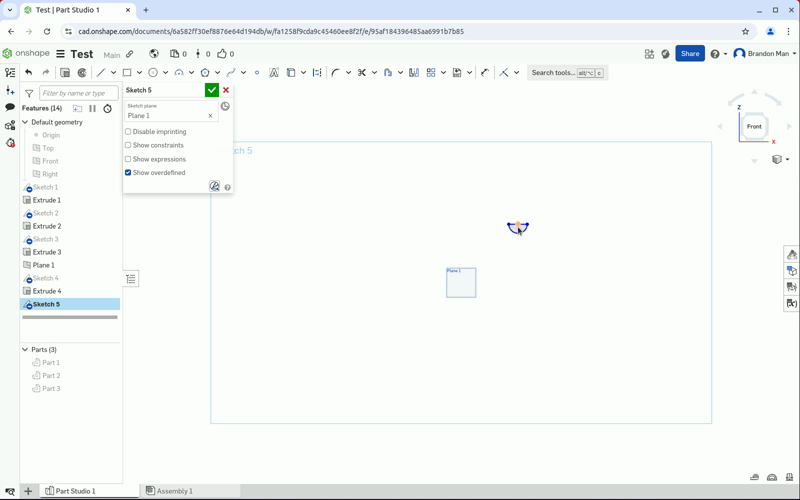
scroll(6)
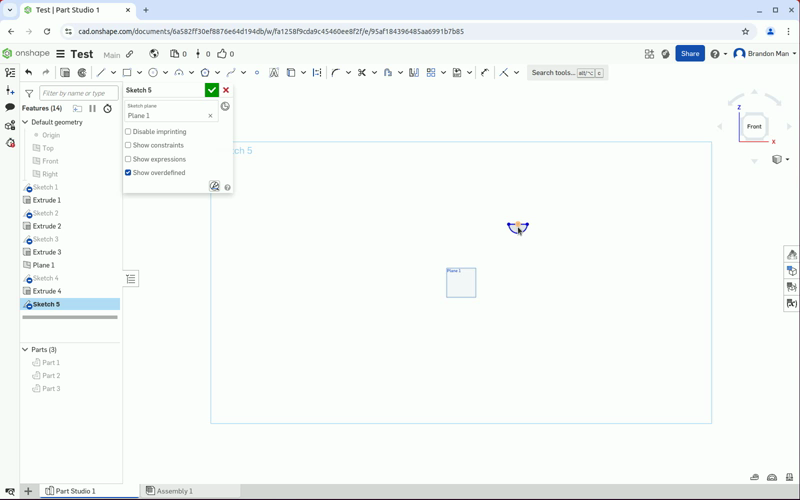
scroll(6)
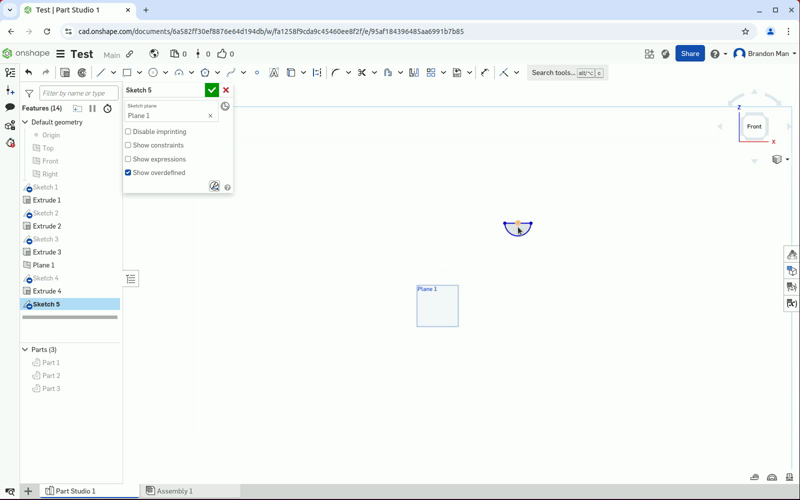
scroll(6)
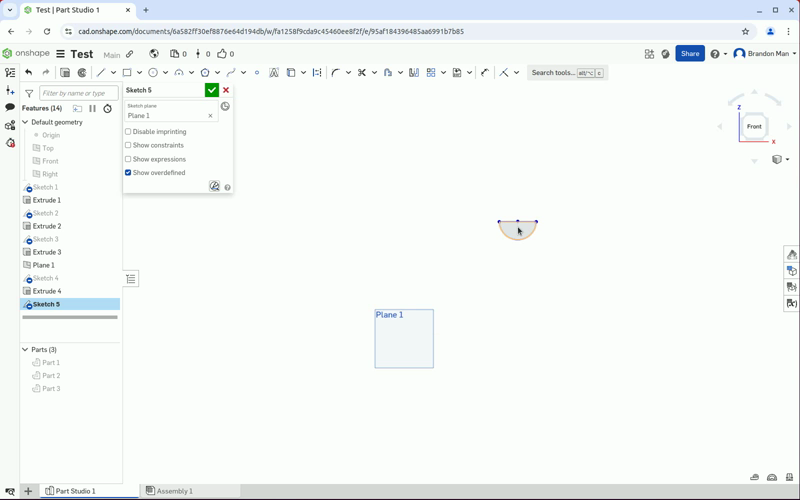
scroll(6)
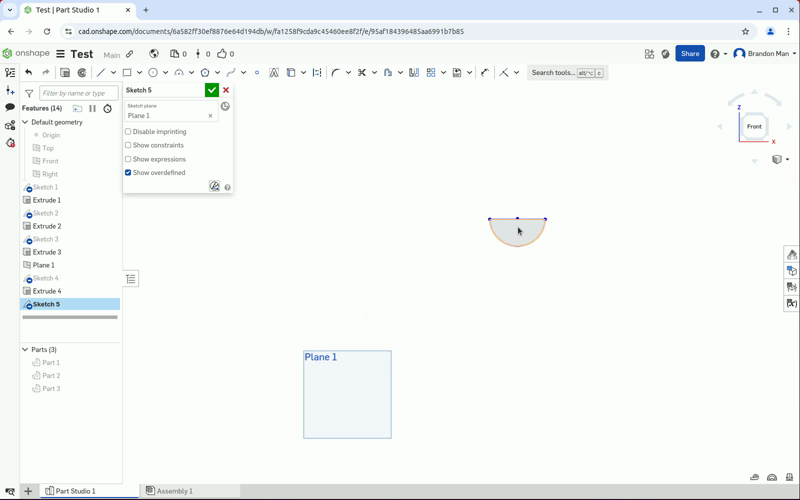
scroll(6)
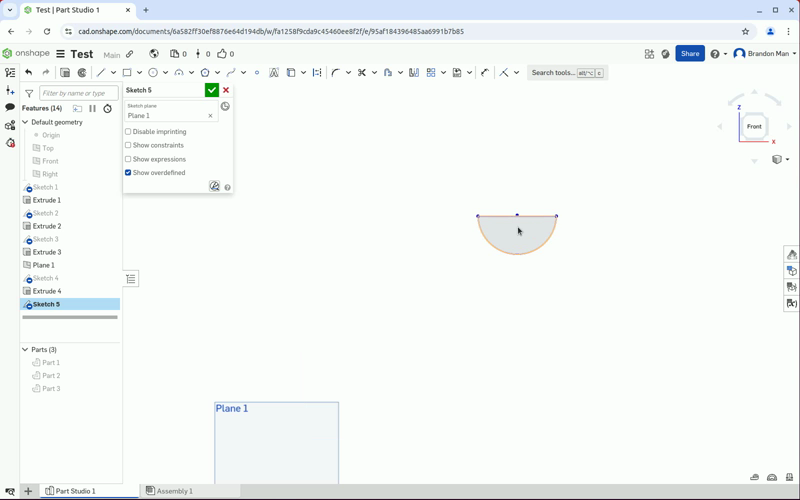
scroll(6)
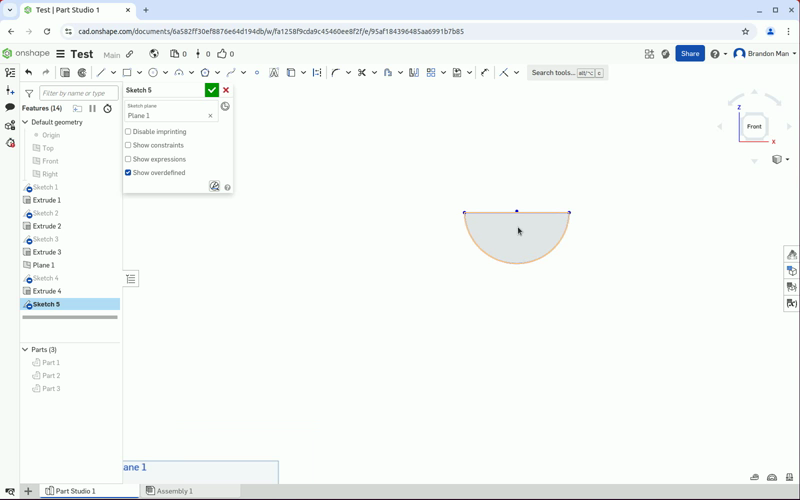
scroll(6)
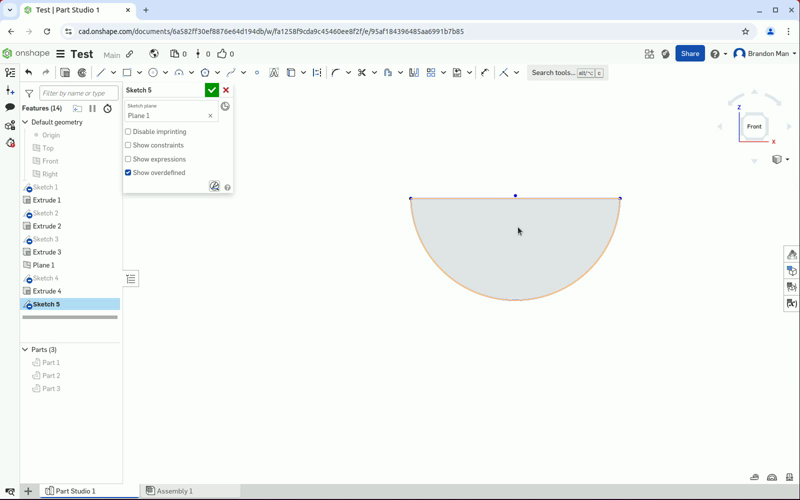
click(518, 226)
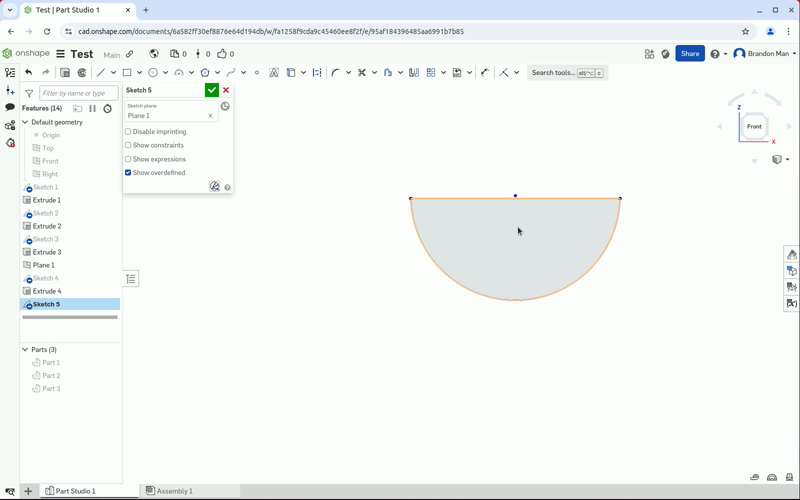
scroll(-6)
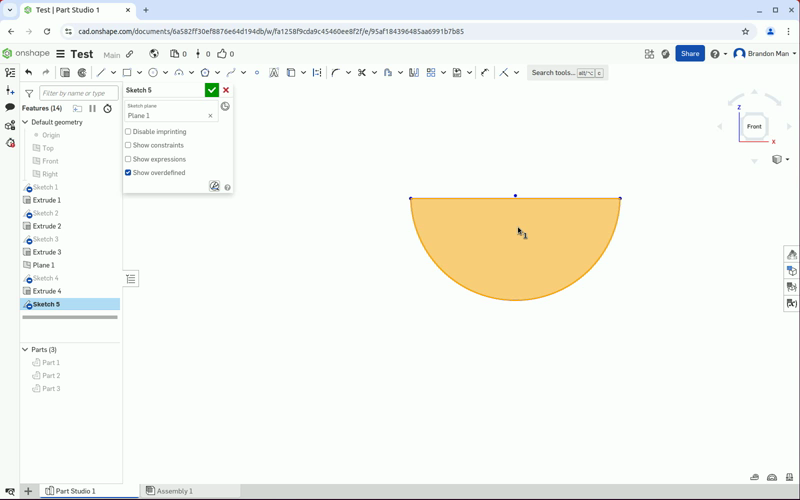
scroll(-6)
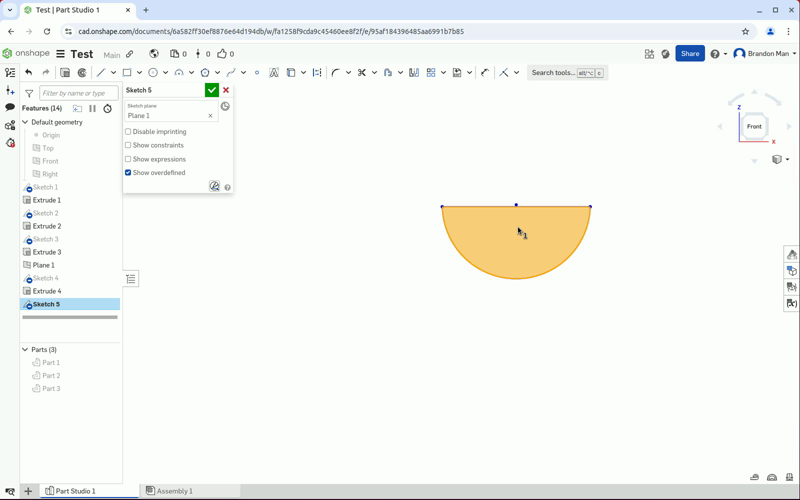
scroll(-6)
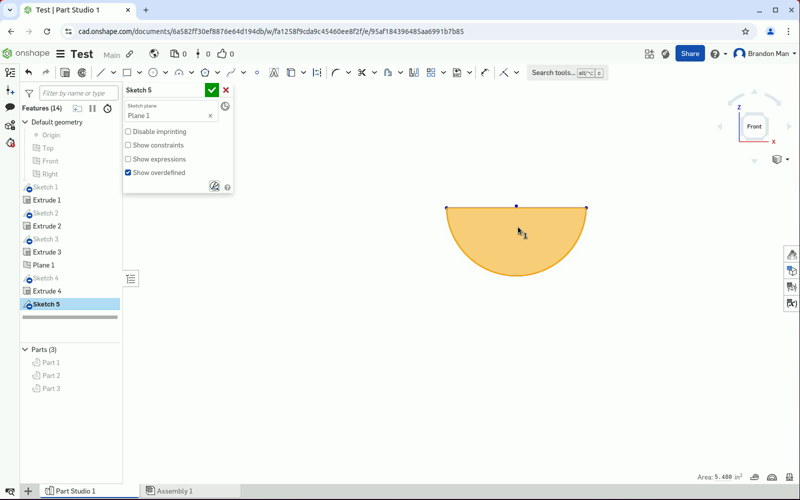
scroll(-6)
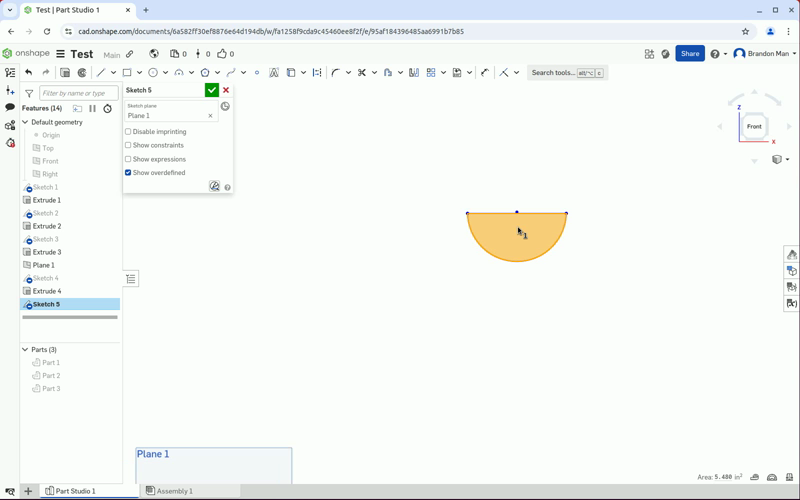
scroll(-6)
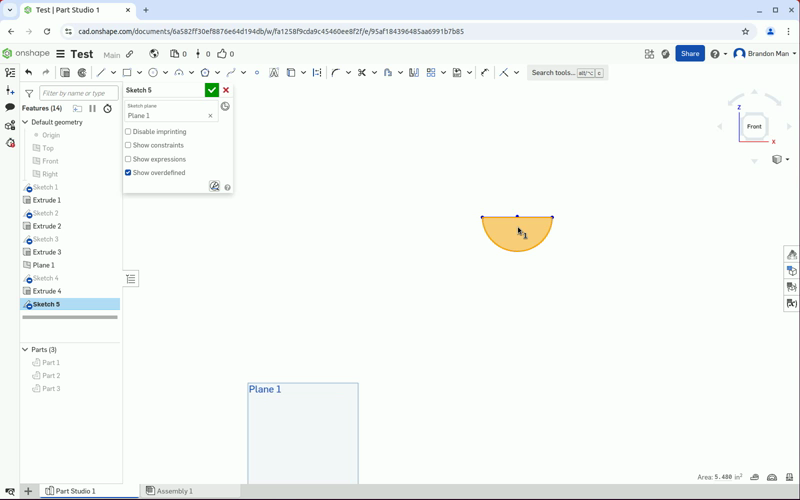
scroll(-6)
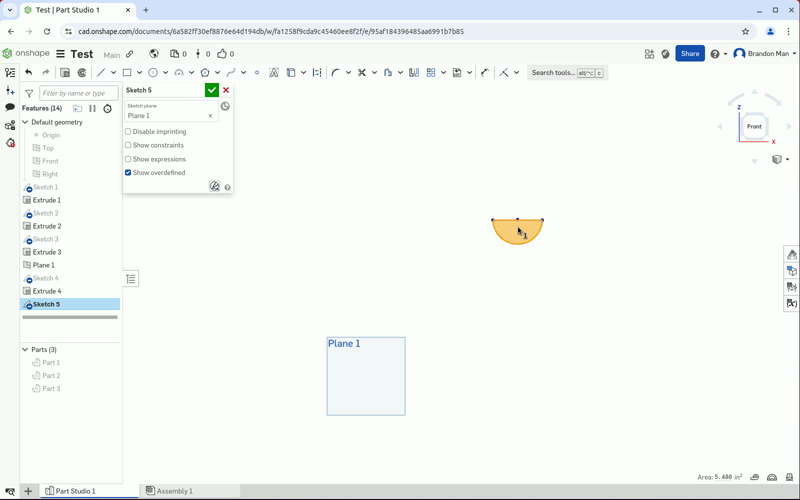
scroll(-6)
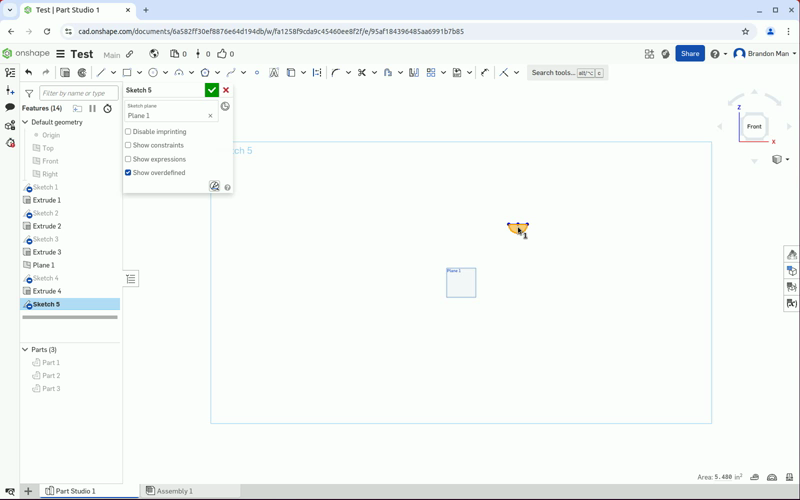
mouse_move(73, 352)
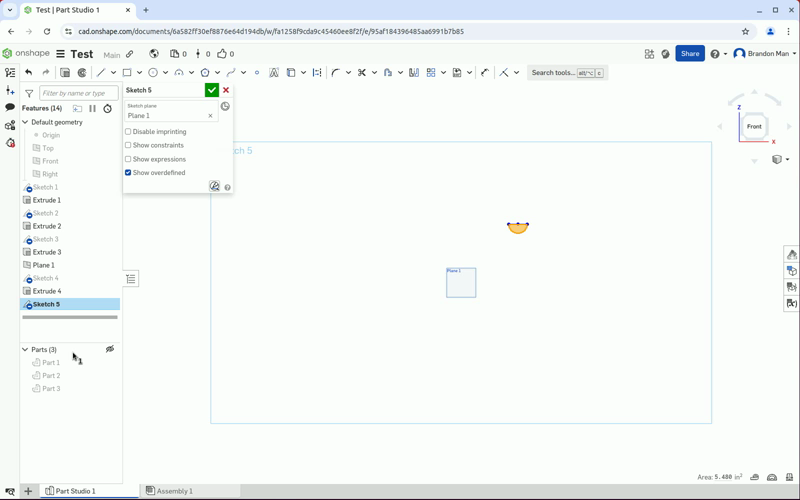
key(shift+y)
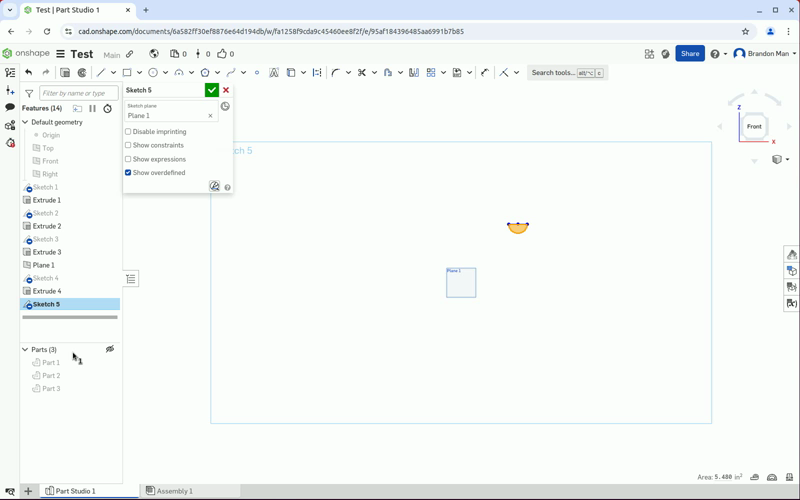
key(shift+e)
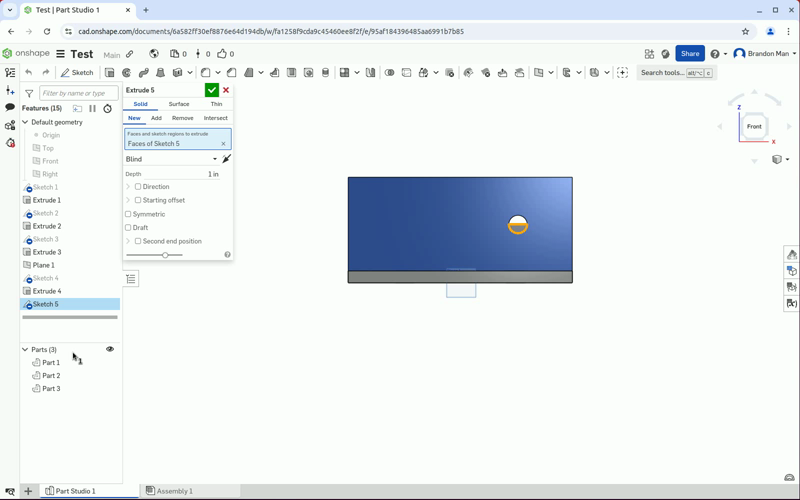
mouse_move(143, 106)
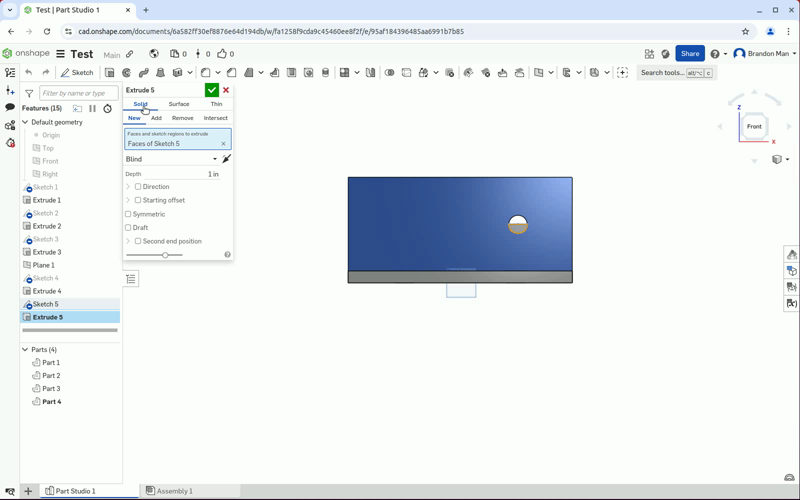
click(143, 106)
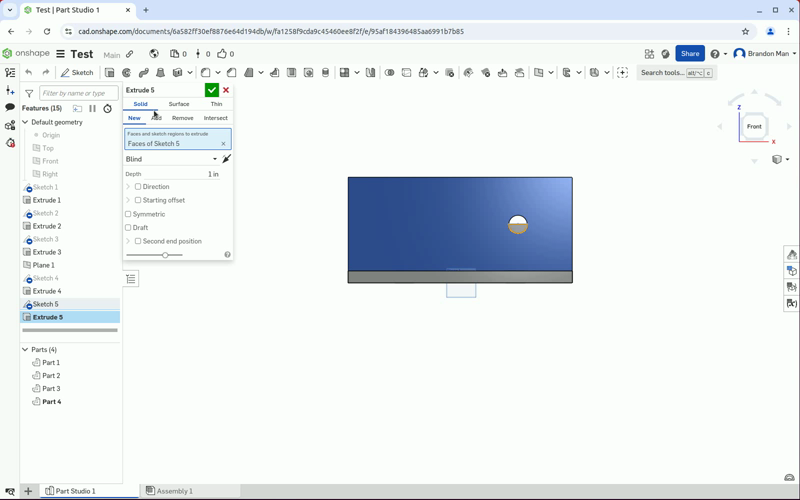
mouse_move(186, 120)
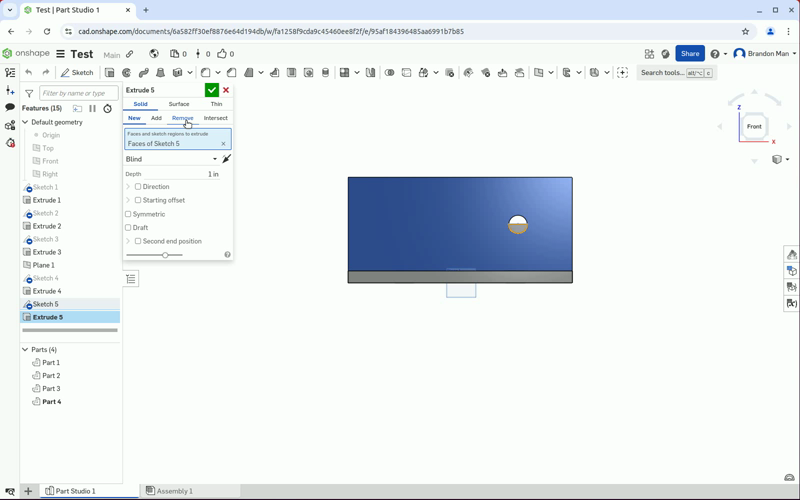
click(186, 120)
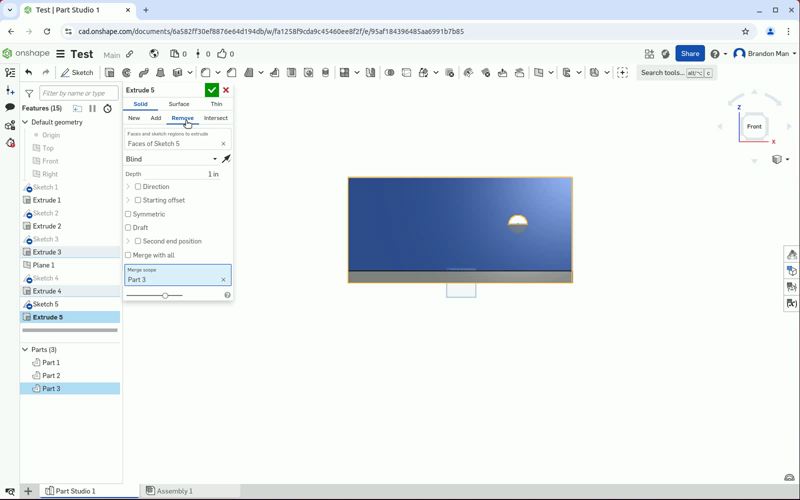
key(tab, 4)
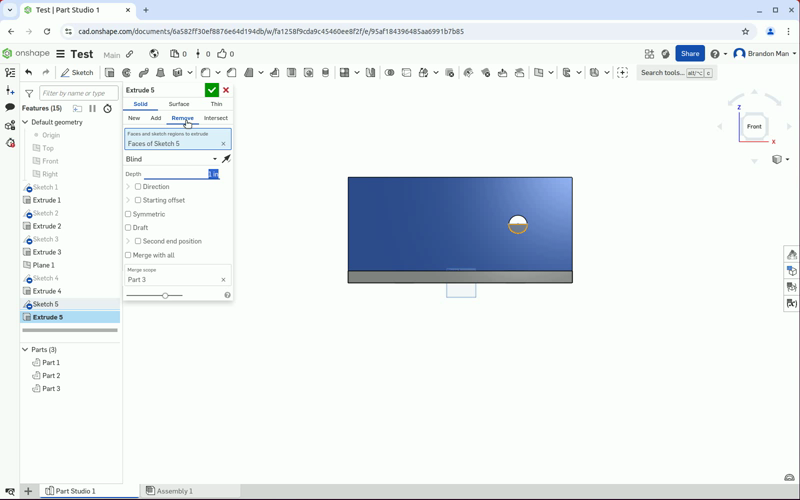
text(19.257)
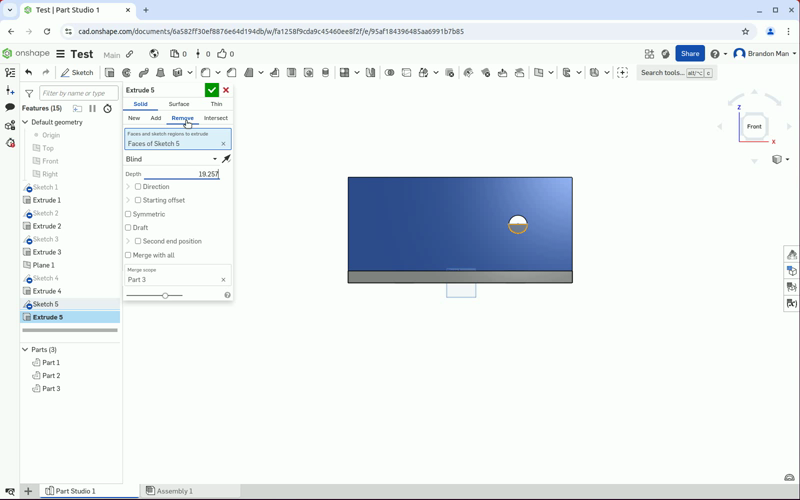
key(tab, 6)
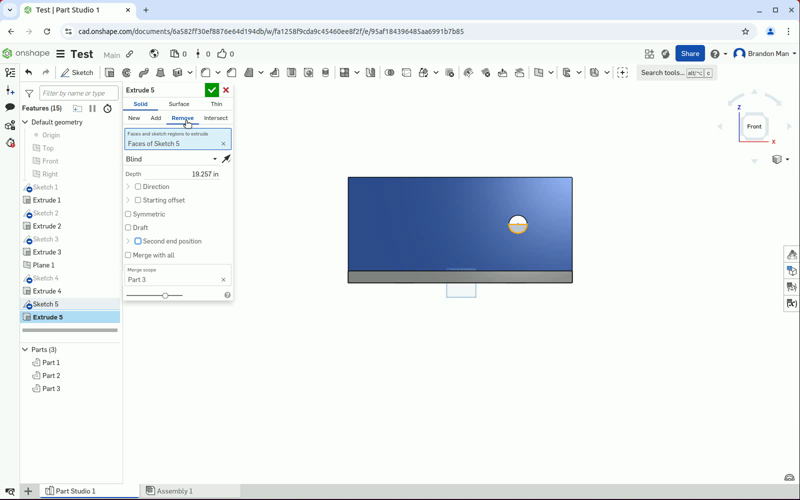
key(space)
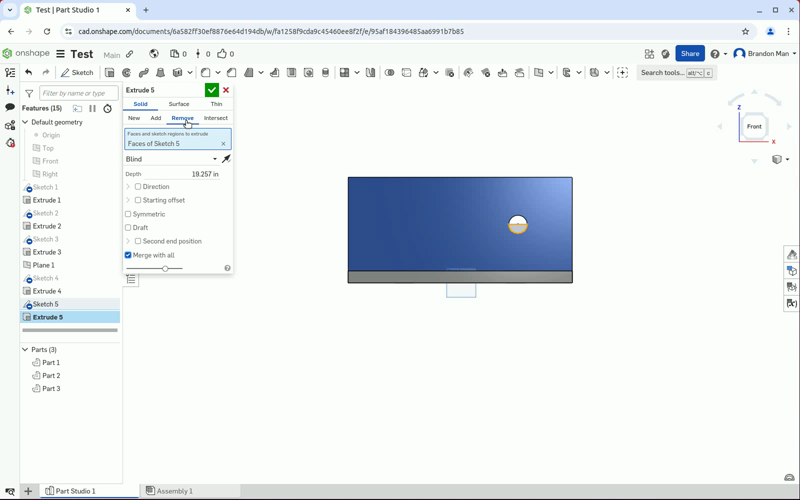
key(enter)
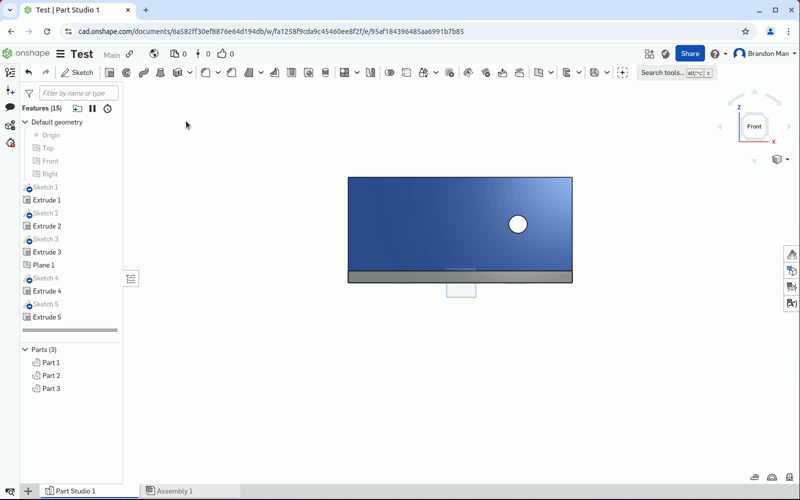
key(shift+h)
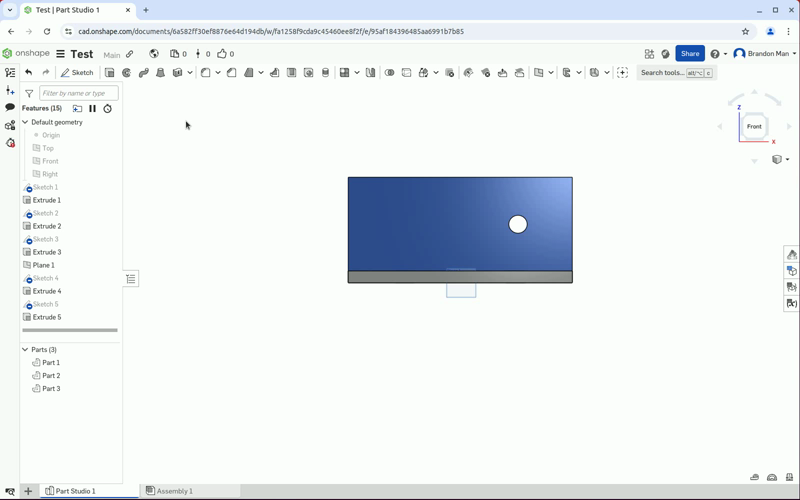
key(shift+h)
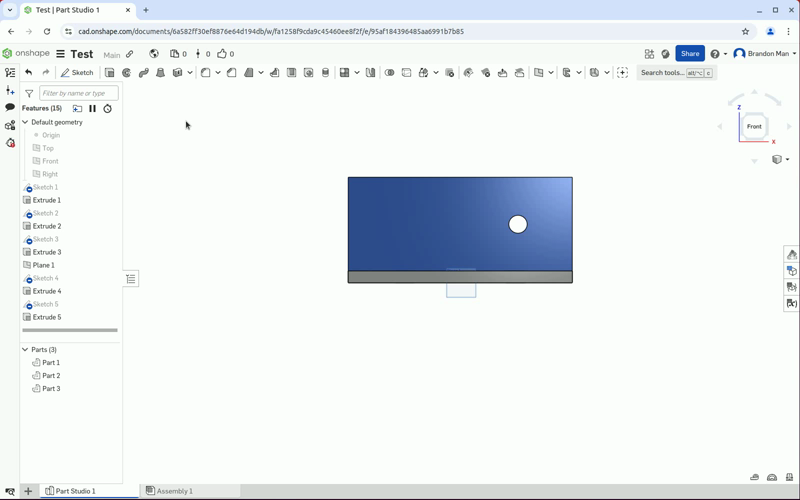
mouse_move(73, 189)
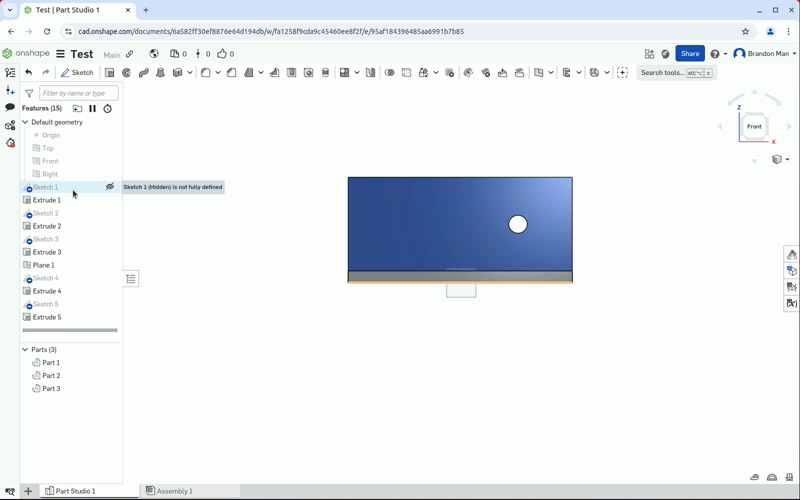
click(73, 189)
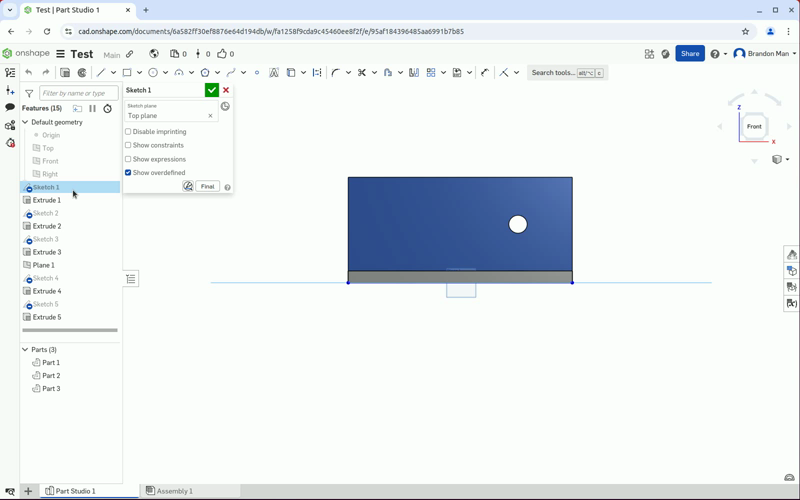
mouse_move(229, 92)
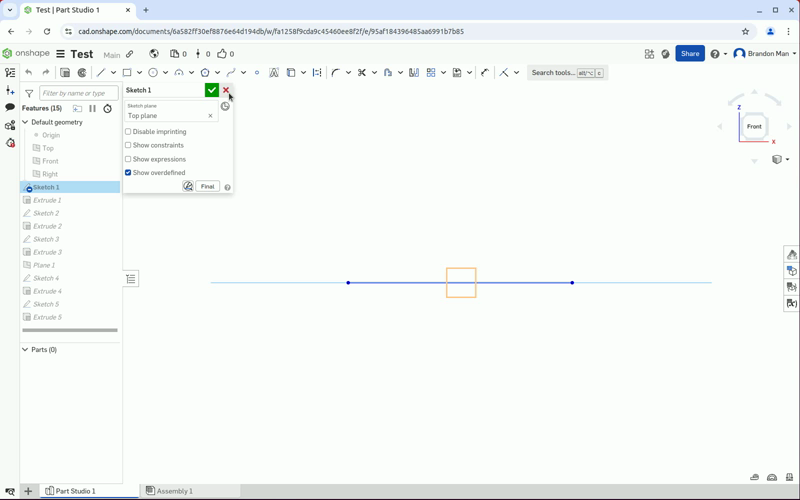
click(229, 92)
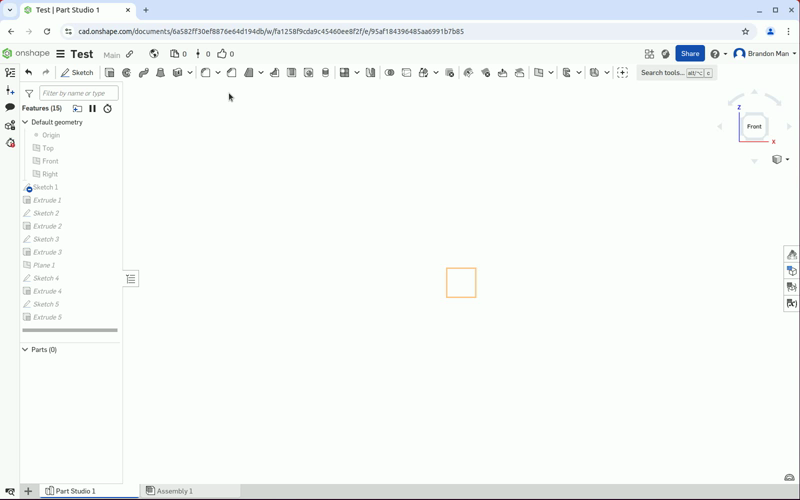
key(shift+s)
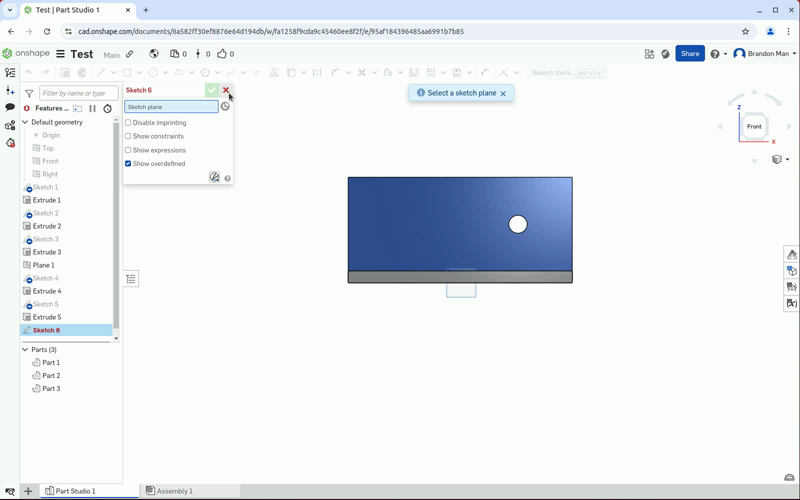
mouse_move(69, 267)
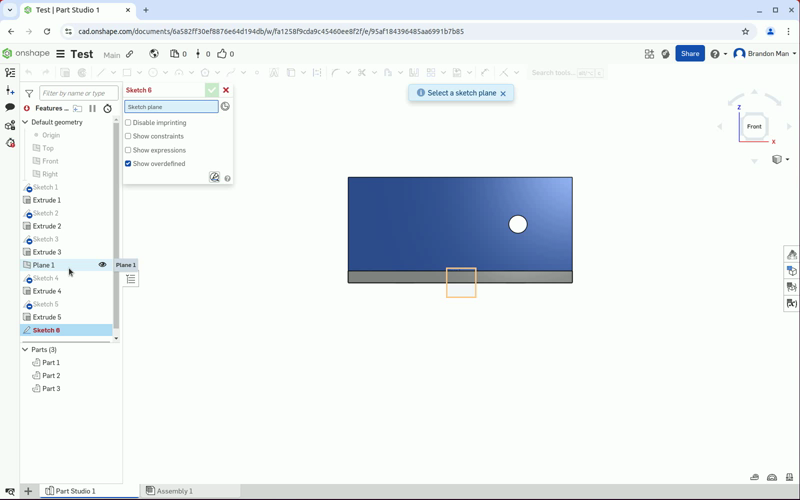
click(69, 267)
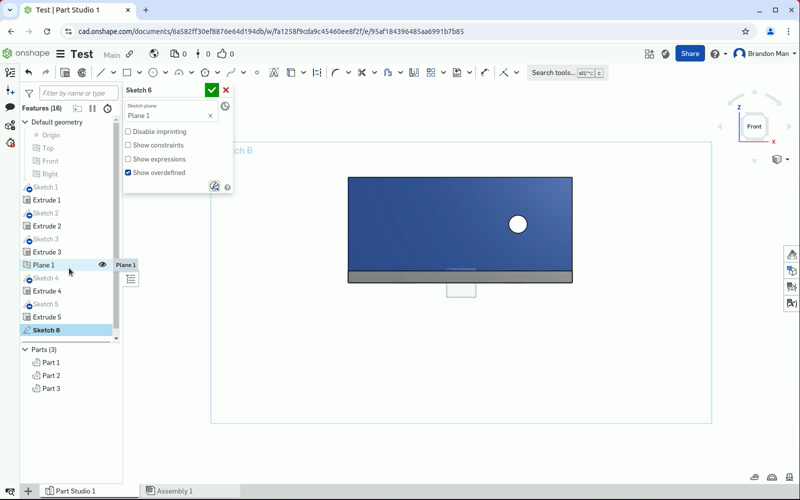
mouse_move(73, 352)
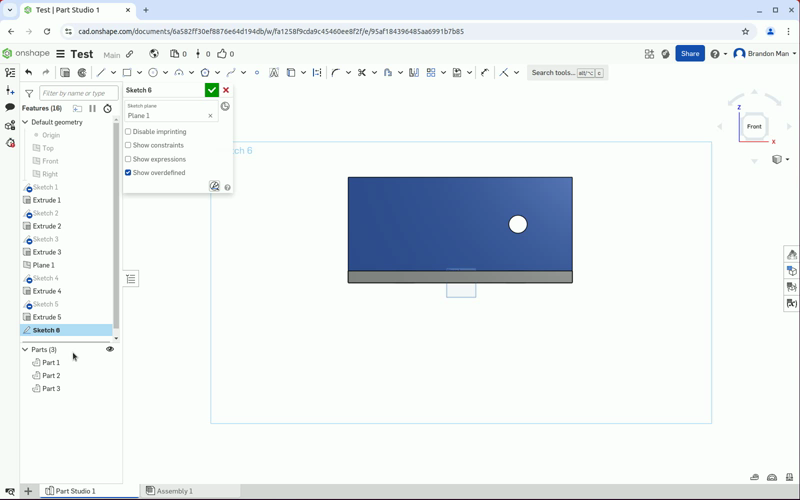
key(y)
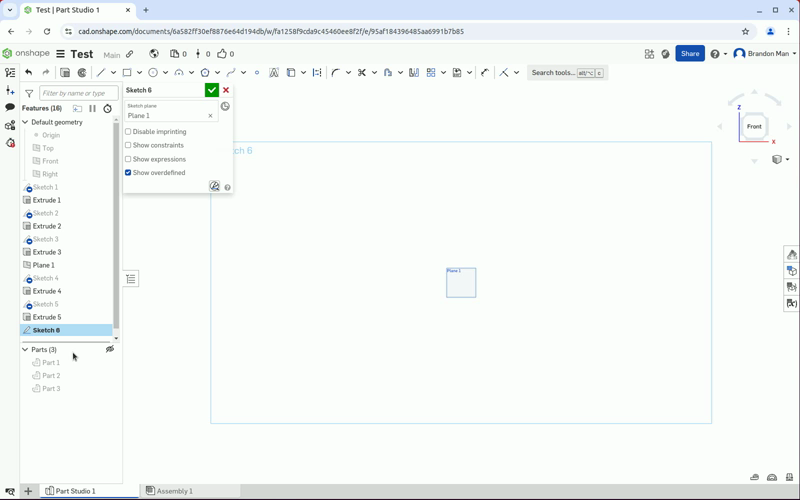
key(l)
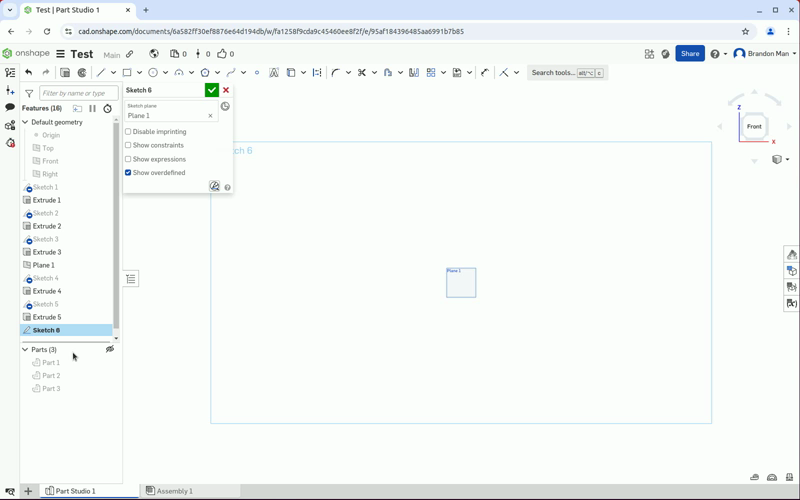
key_down(shift)
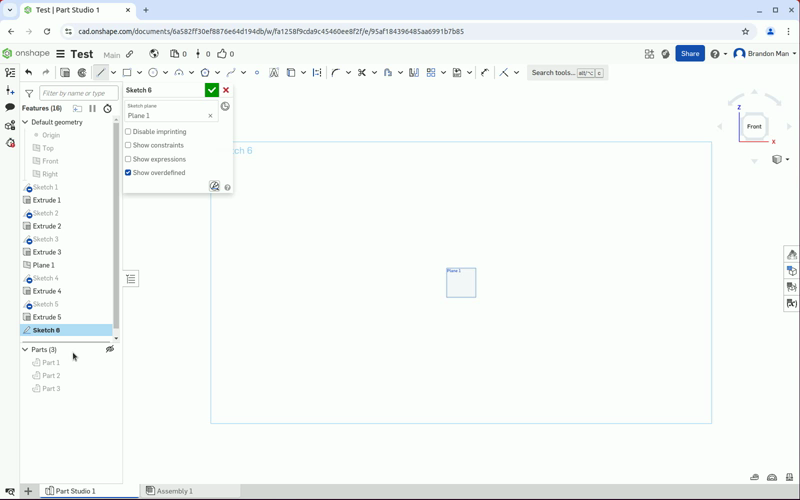
mouse_move(396, 224)
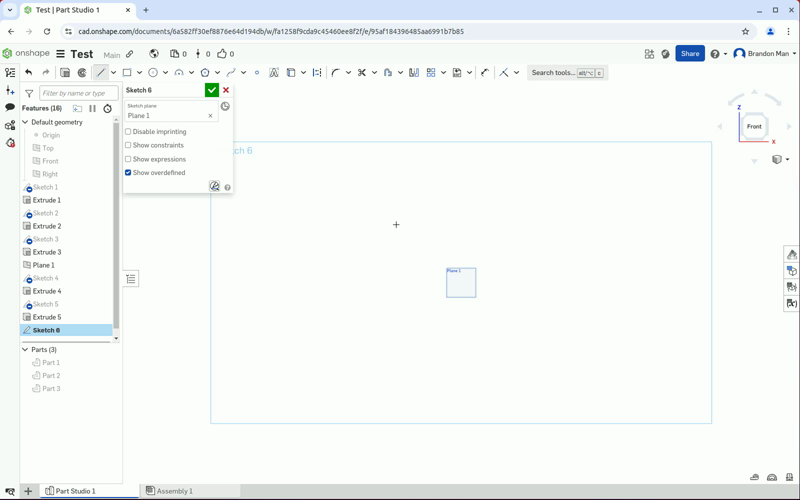
click(396, 224)
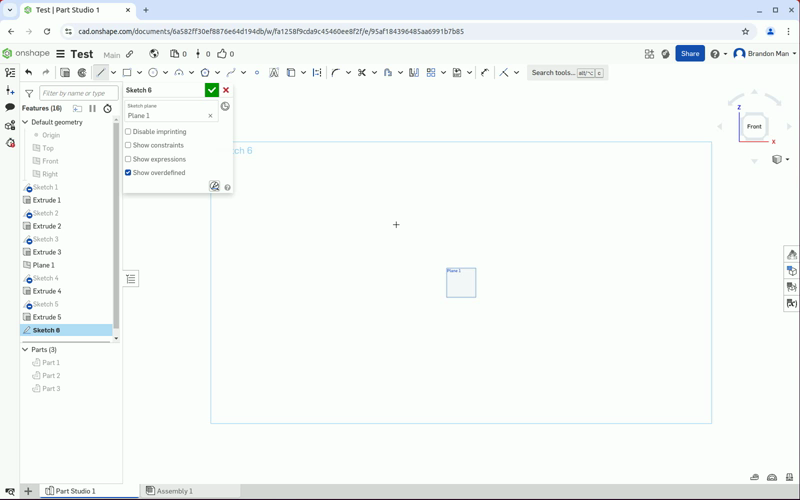
key_up(shift)
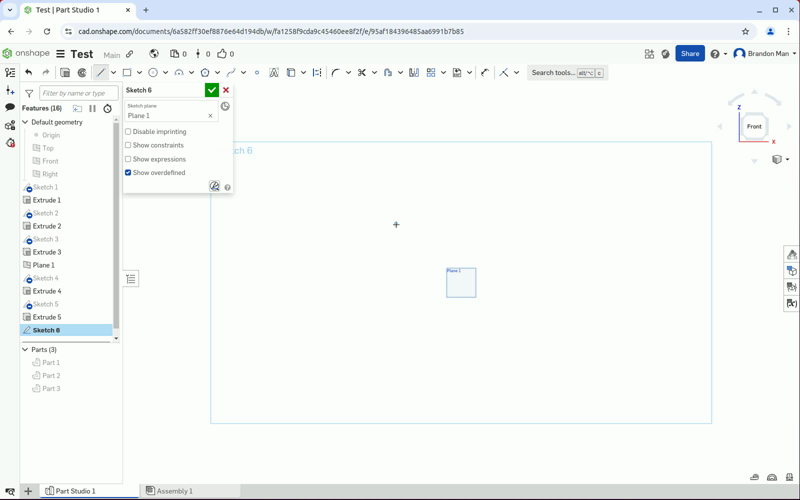
key_down(shift)
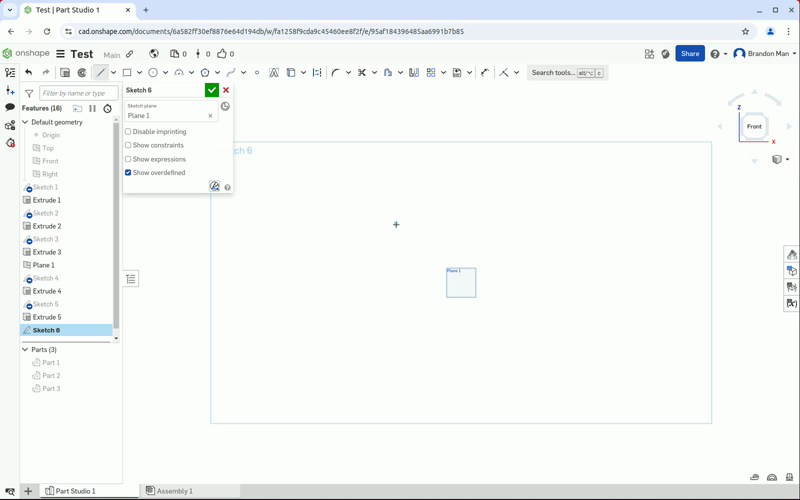
mouse_move(426, 224)
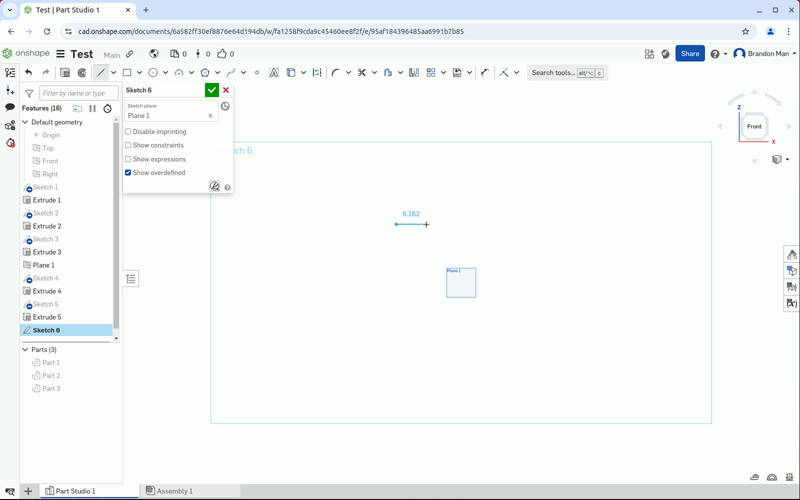
mouse_move(414, 224)
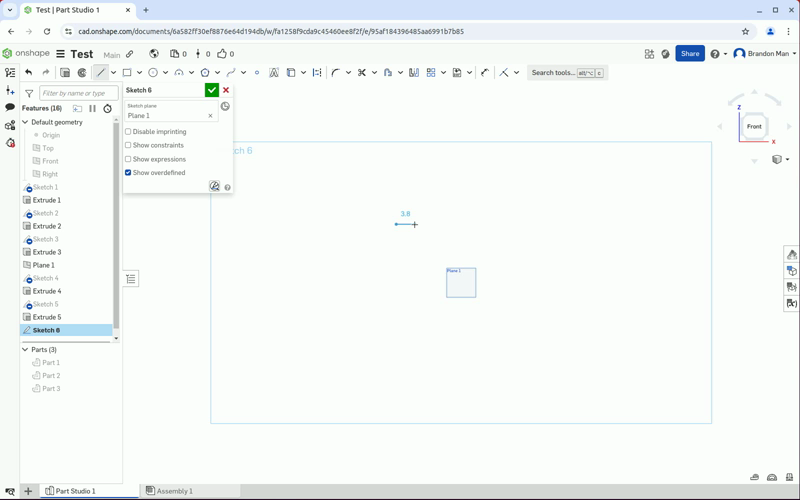
click(414, 224)
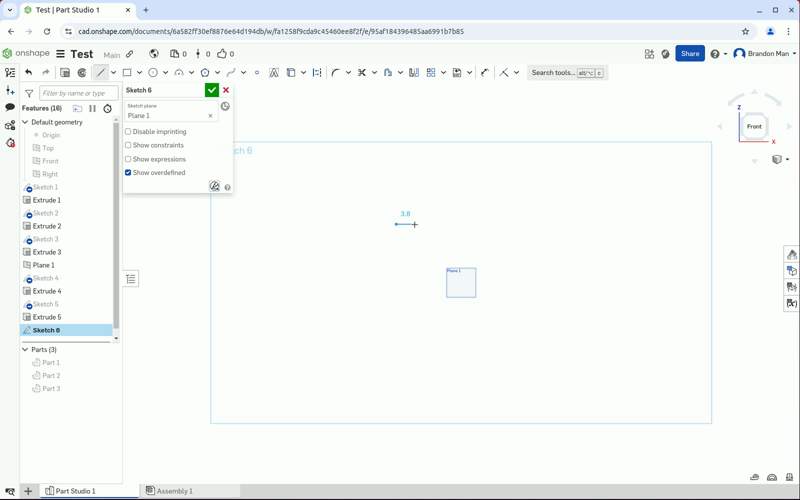
key_up(shift)
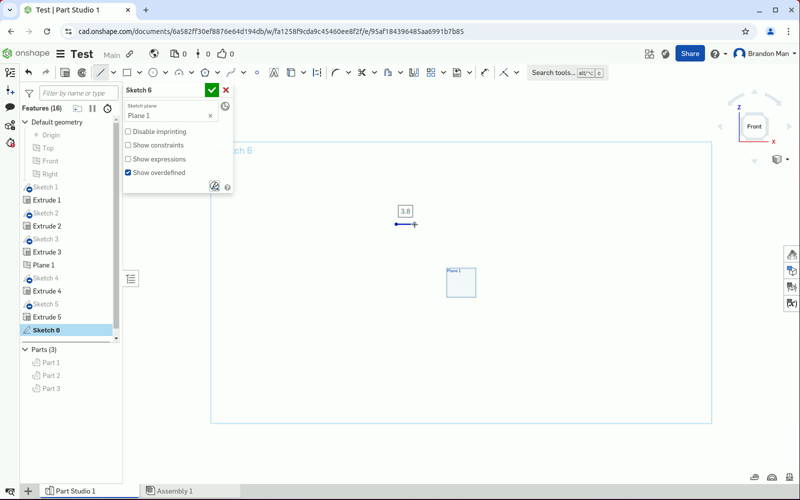
key(esc)
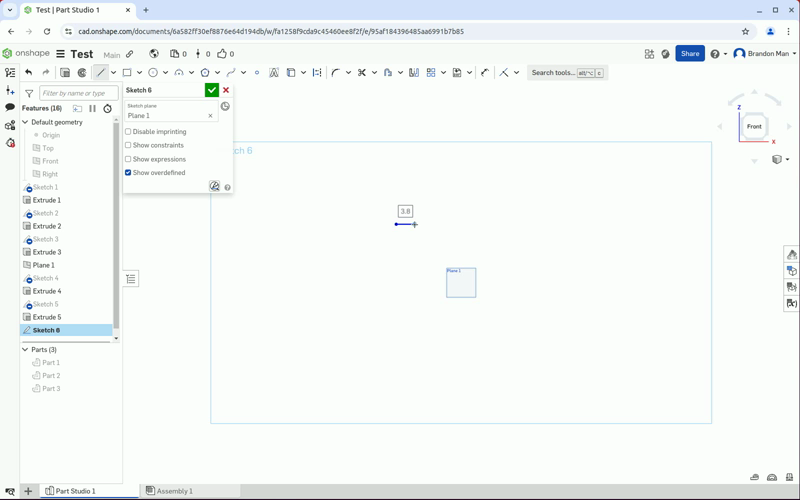
key(a)
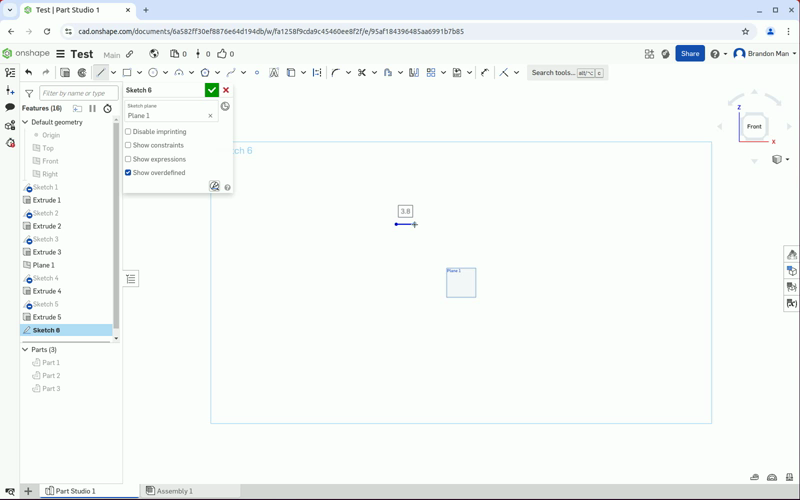
mouse_move(414, 224)
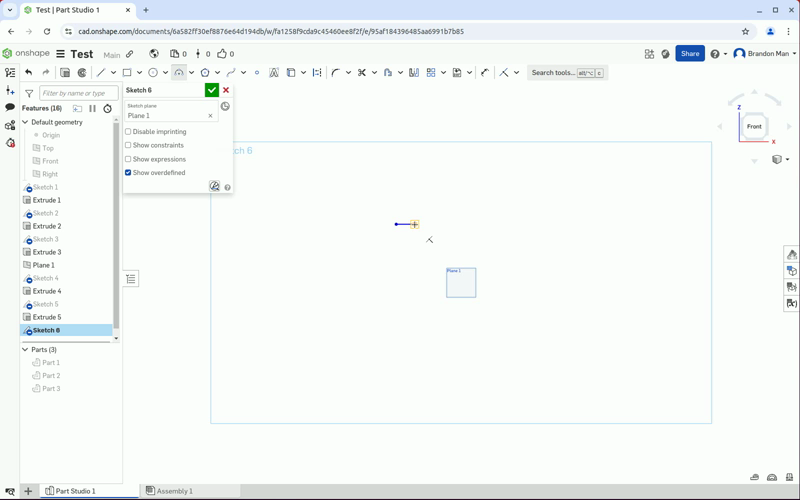
click(414, 224)
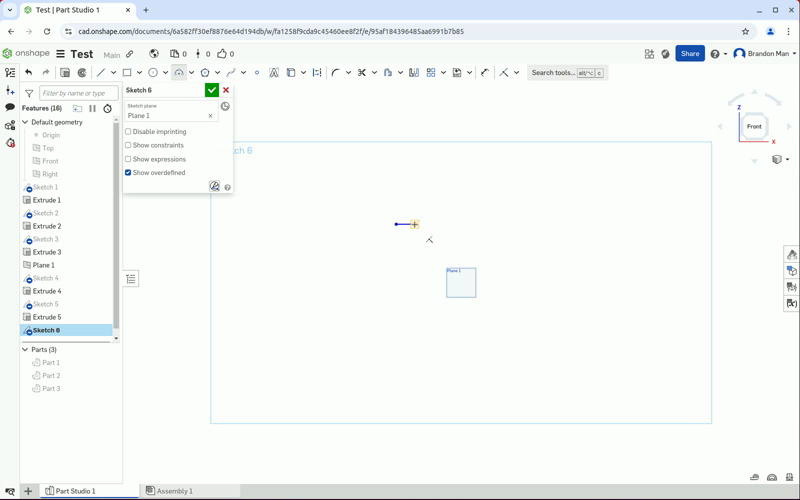
mouse_move(396, 224)
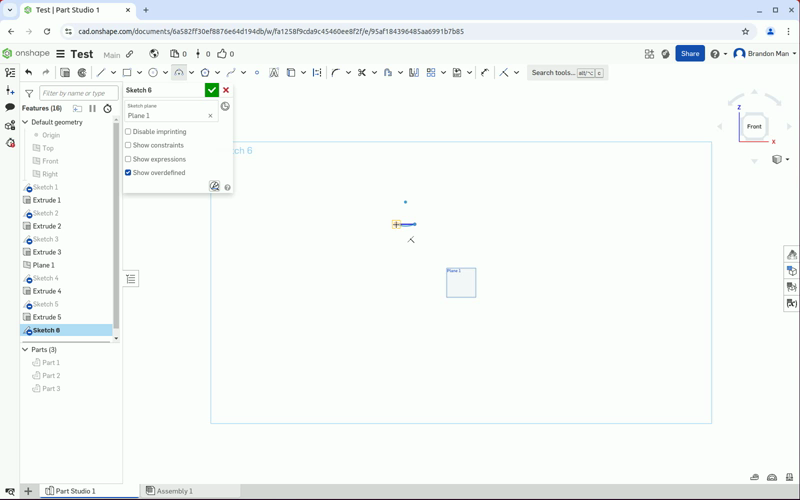
click(396, 224)
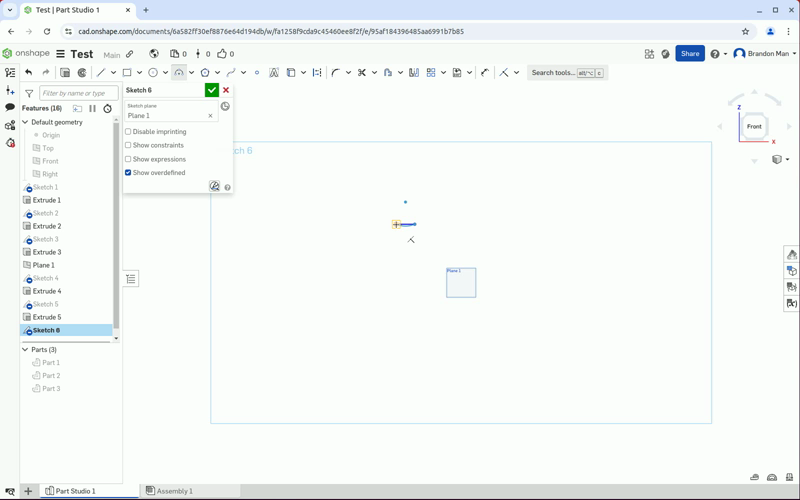
key_down(shift)
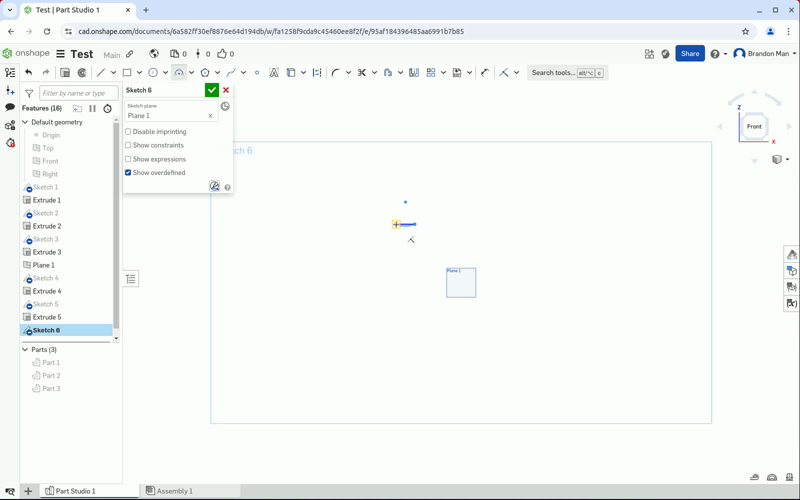
mouse_move(405, 215)
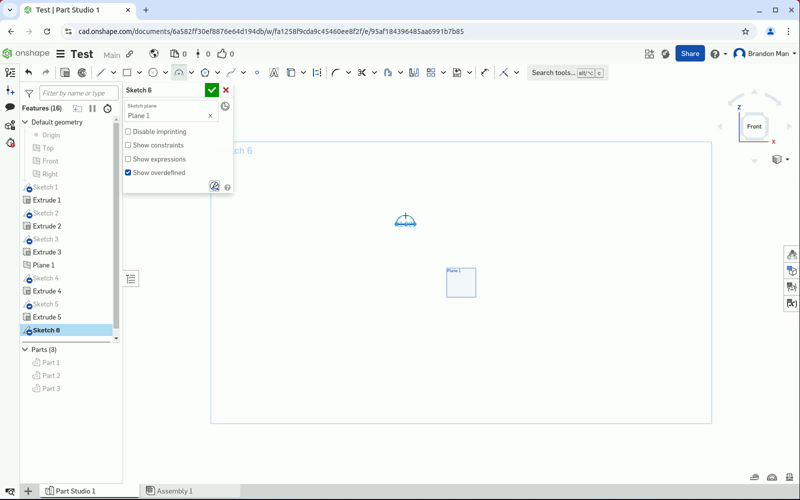
click(405, 215)
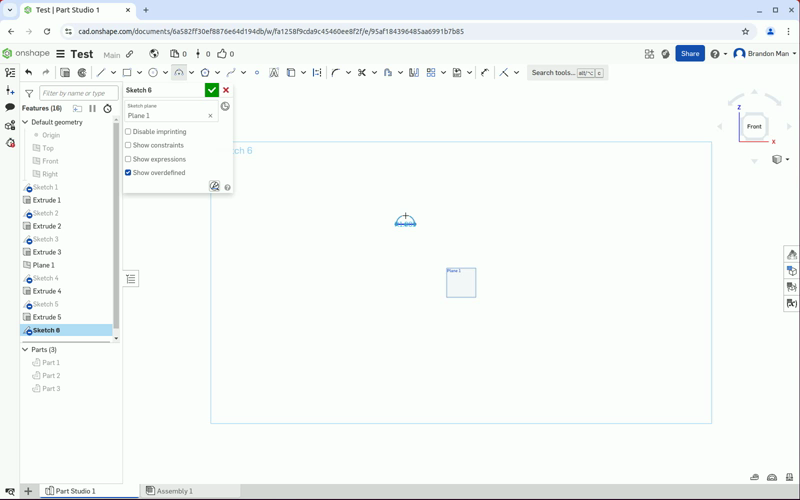
key_up(shift)
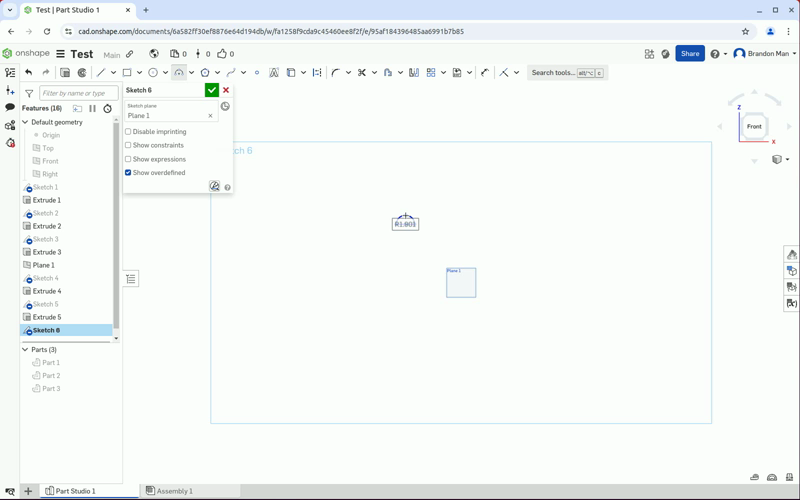
key(esc)
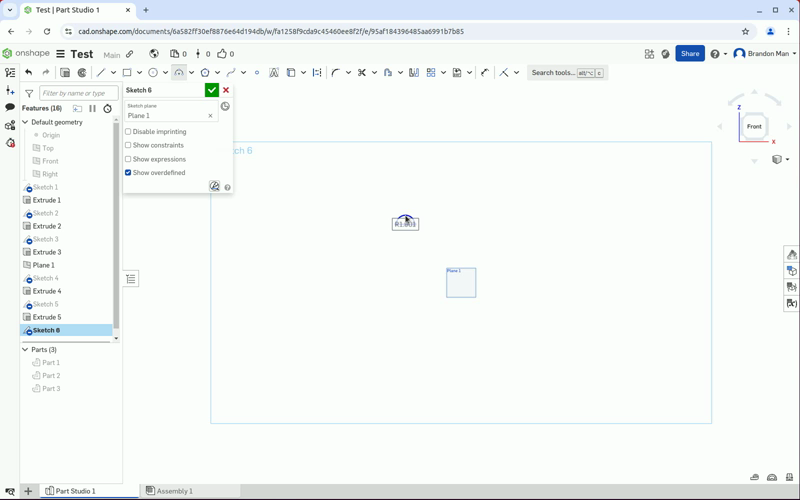
mouse_move(404, 221)
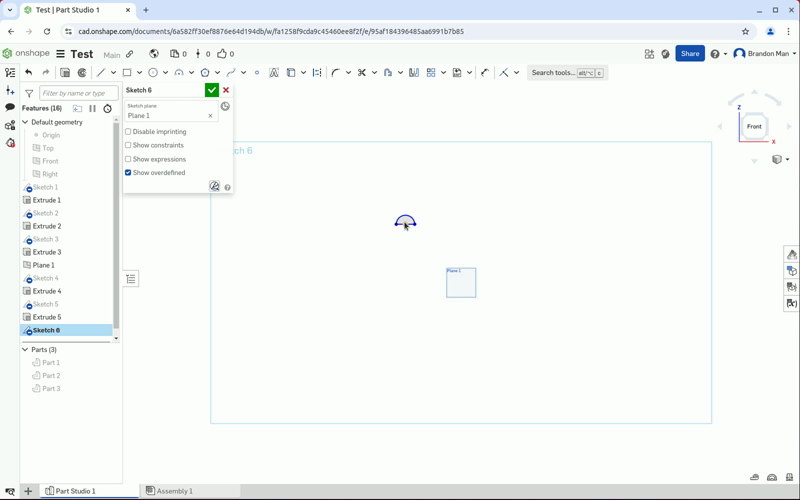
scroll(6)
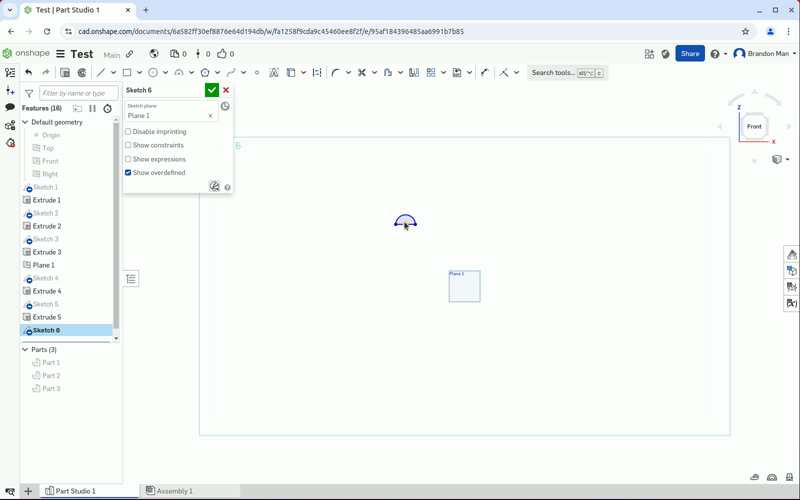
scroll(6)
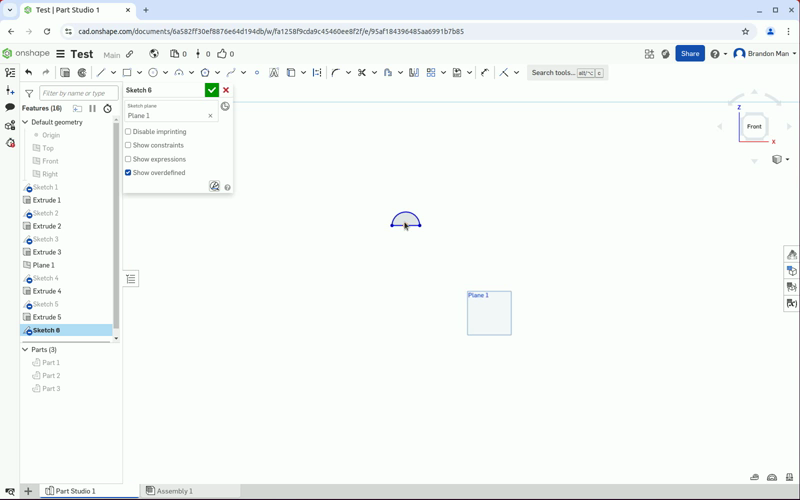
scroll(6)
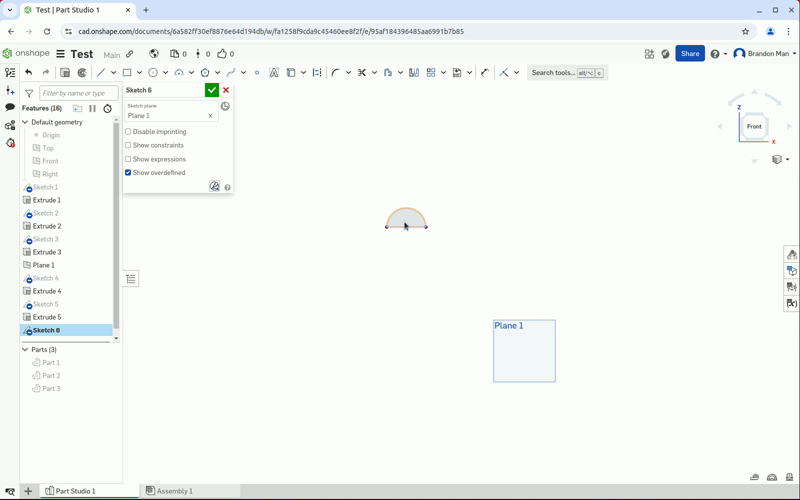
scroll(6)
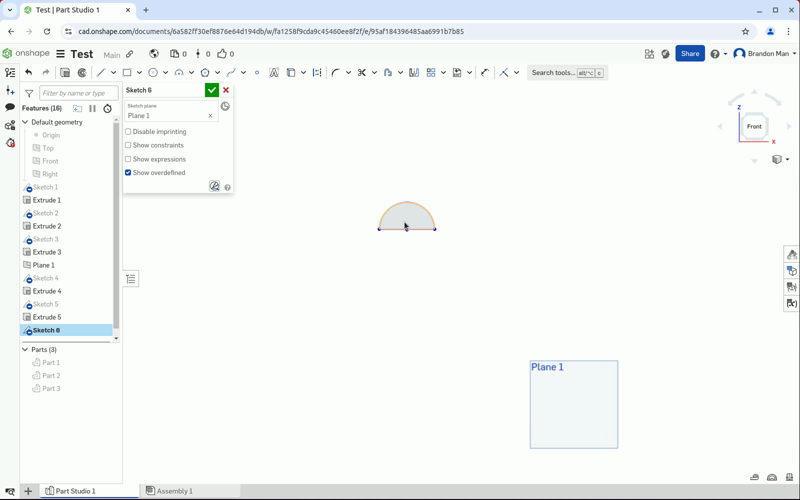
scroll(6)
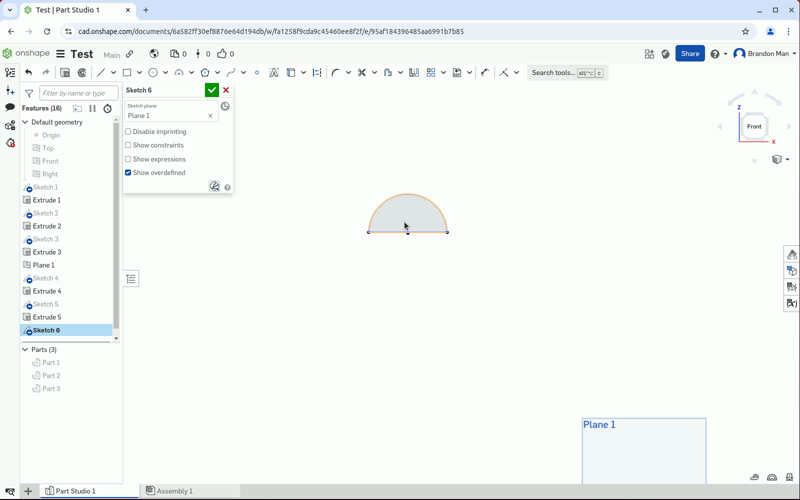
scroll(6)
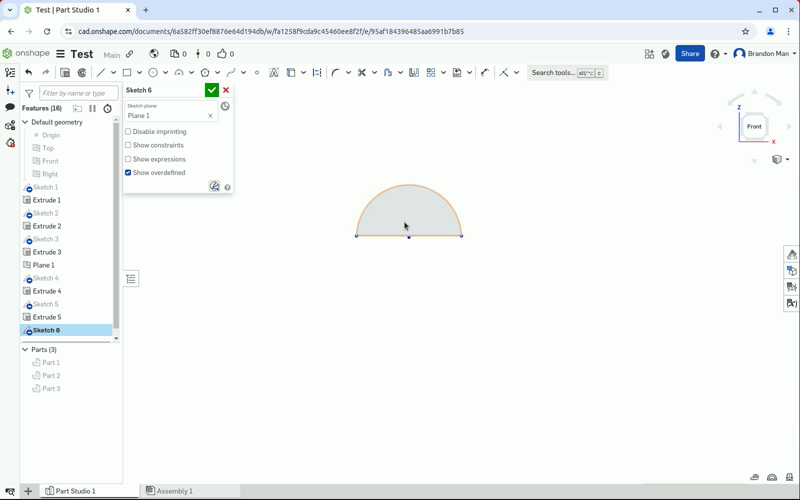
scroll(6)
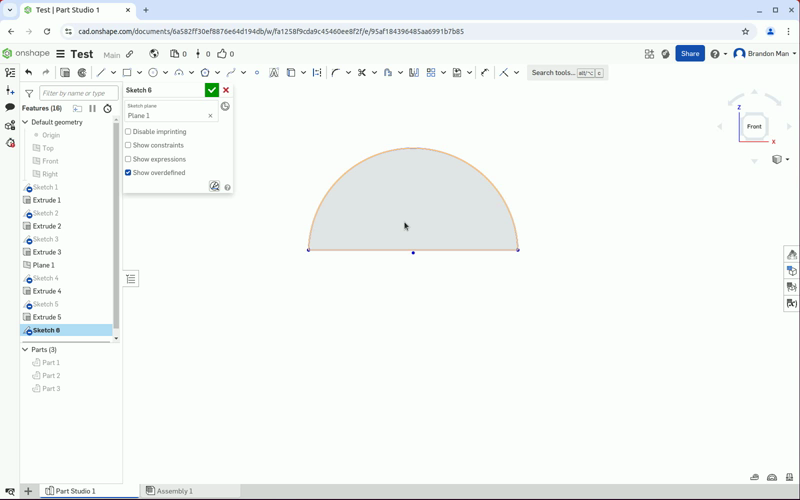
click(404, 221)
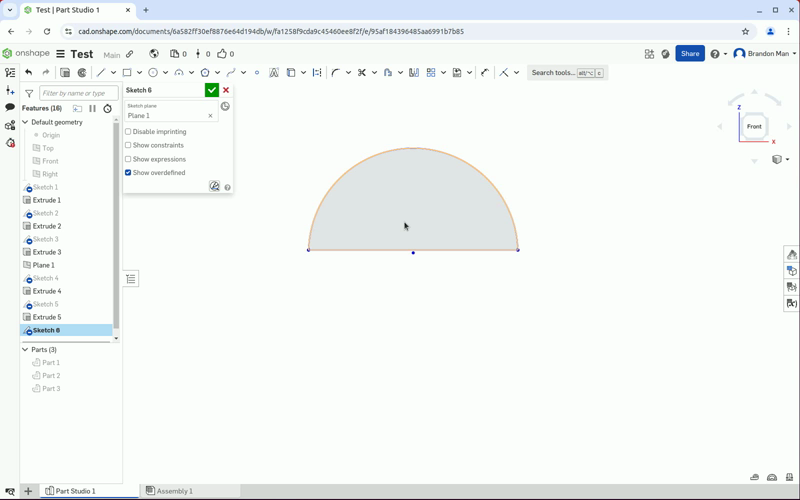
scroll(-6)
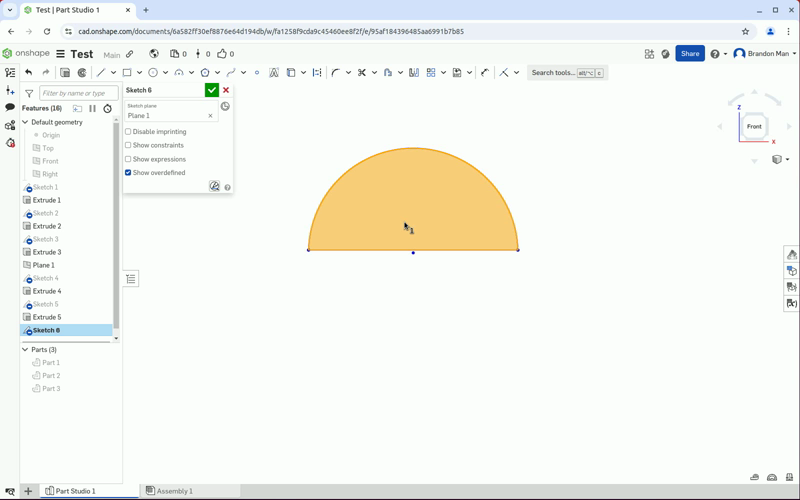
scroll(-6)
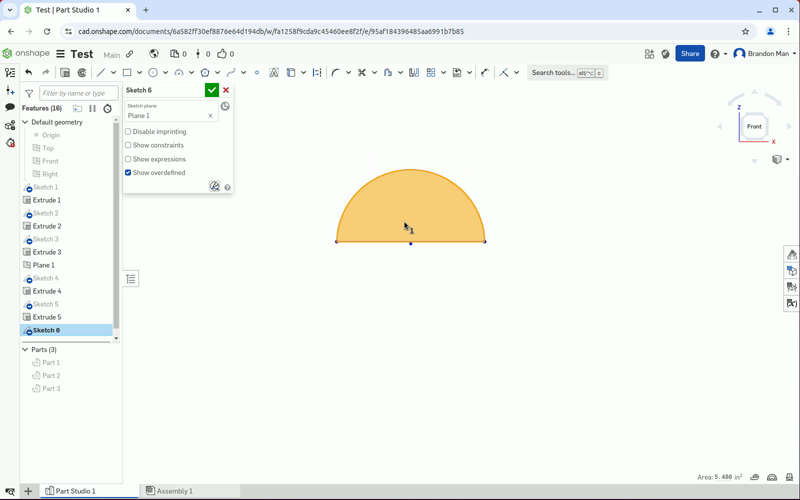
scroll(-6)
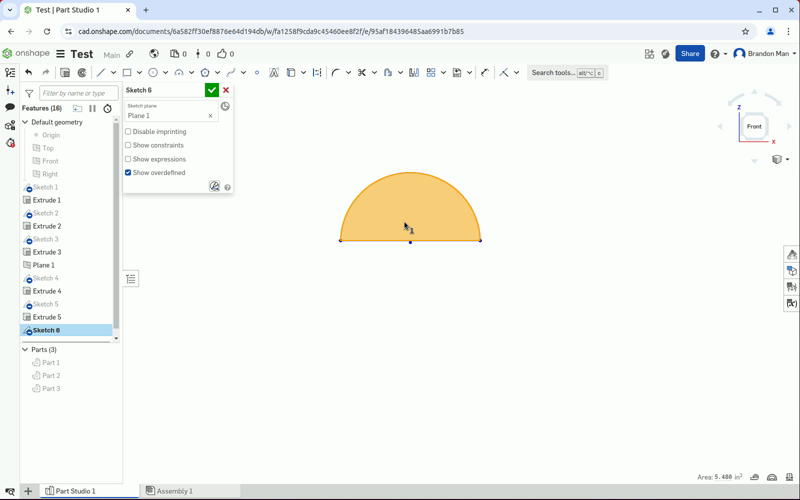
scroll(-6)
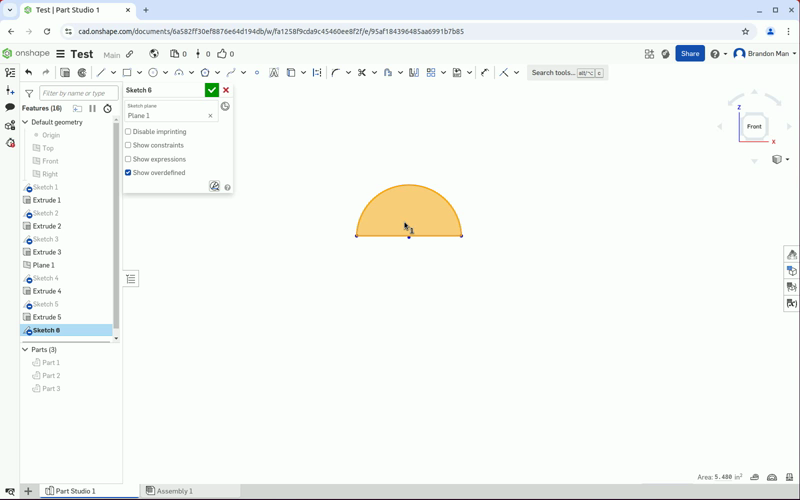
scroll(-6)
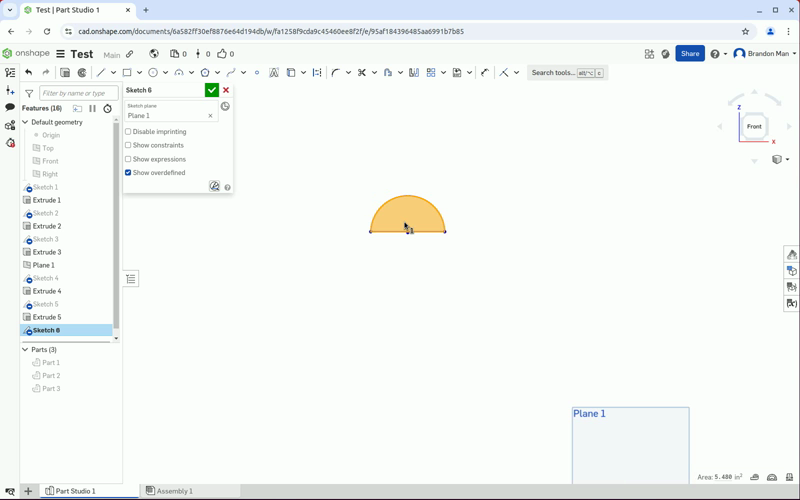
scroll(-6)
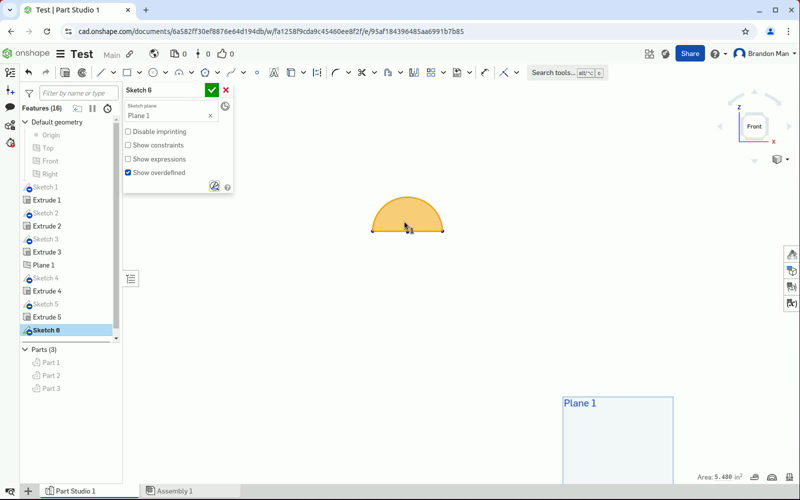
scroll(-6)
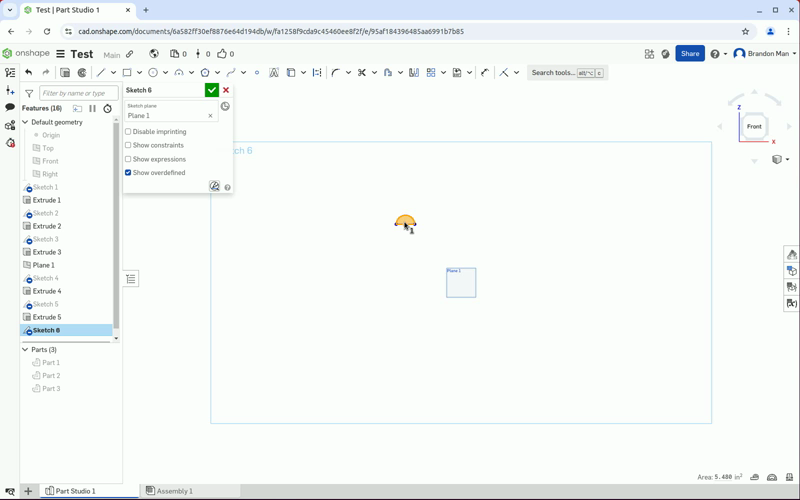
mouse_move(73, 352)
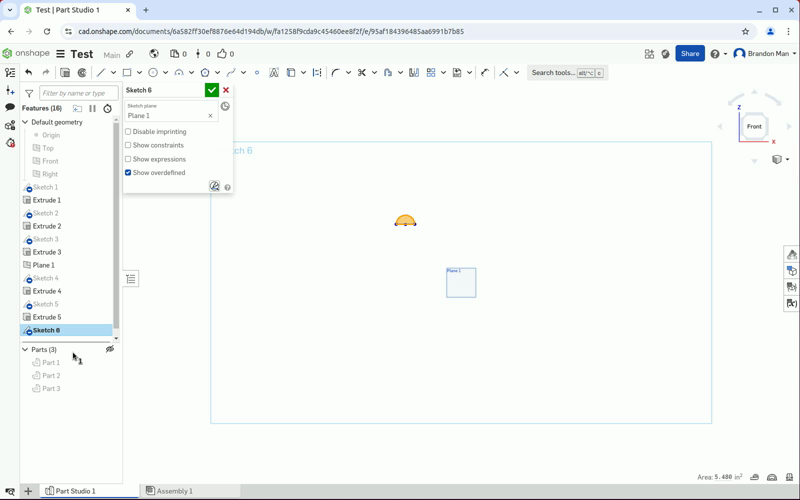
key(shift+y)
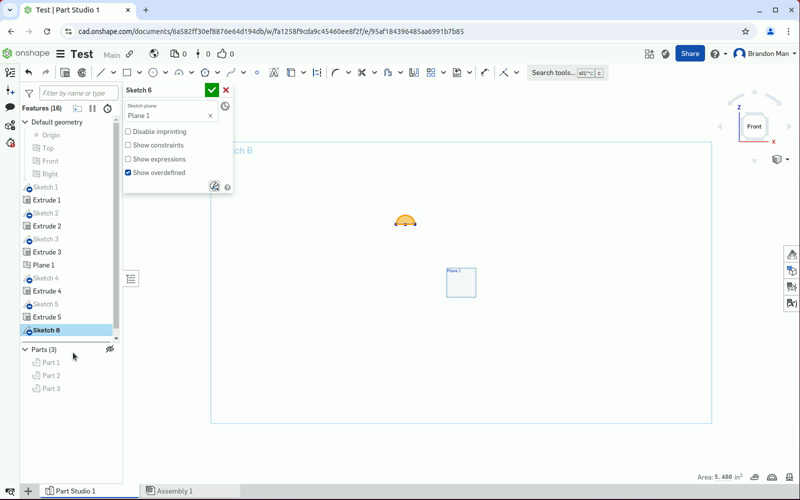
key(shift+e)
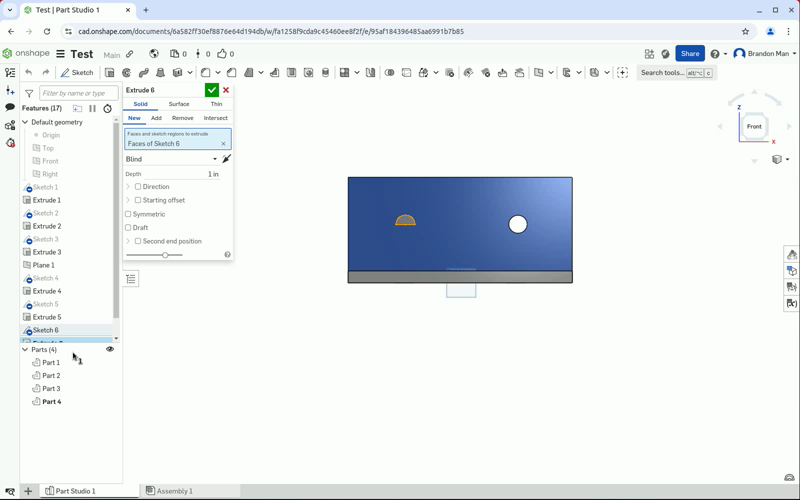
mouse_move(143, 106)
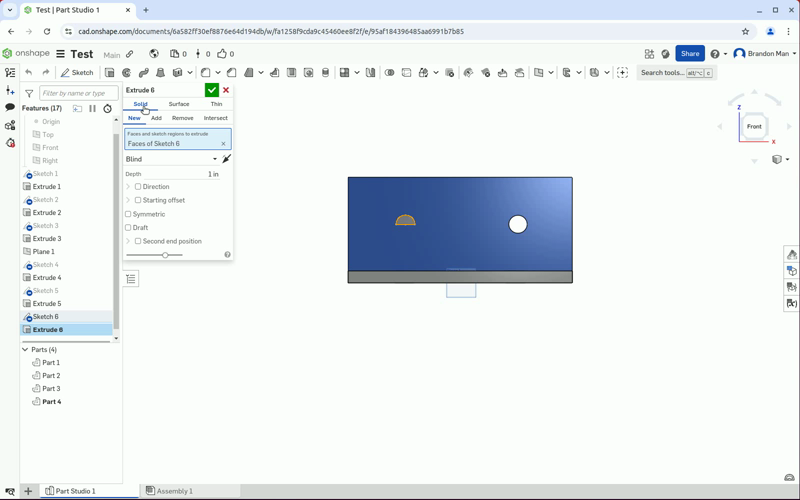
click(143, 106)
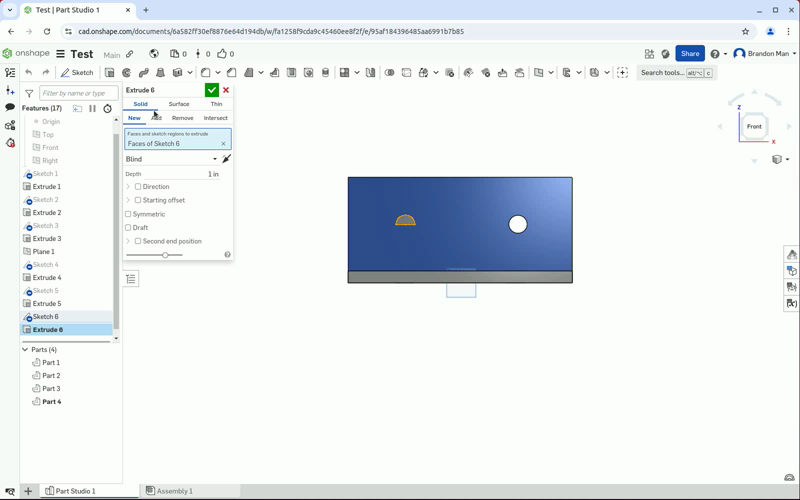
mouse_move(186, 120)
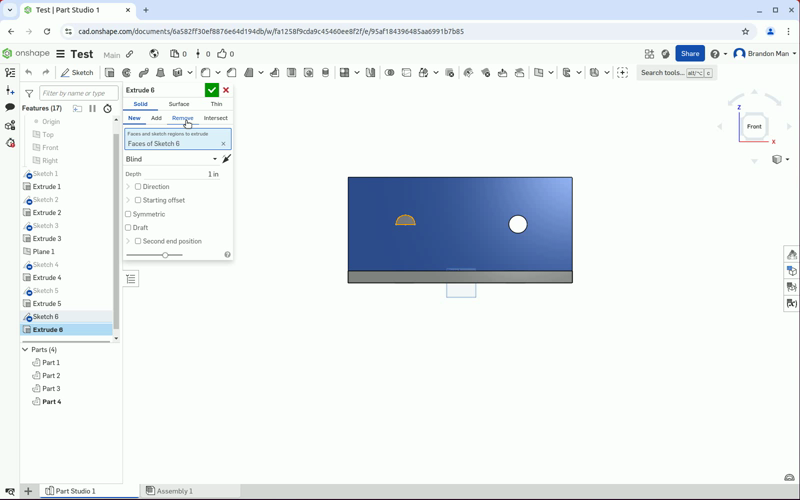
click(186, 120)
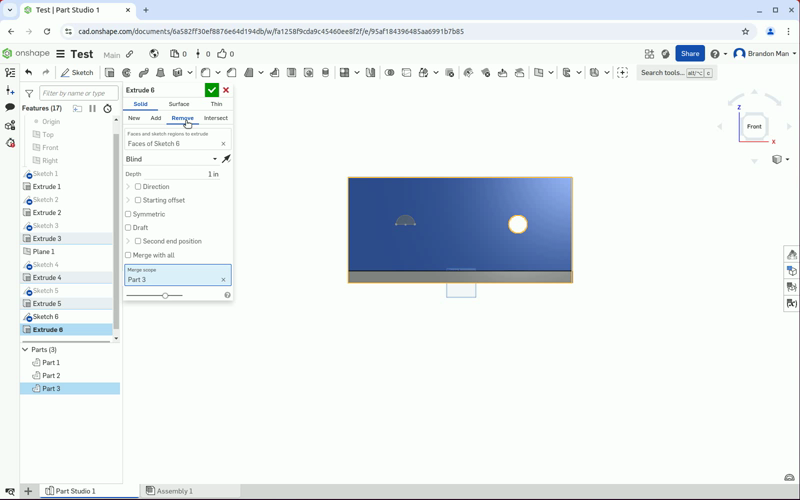
key(tab, 4)
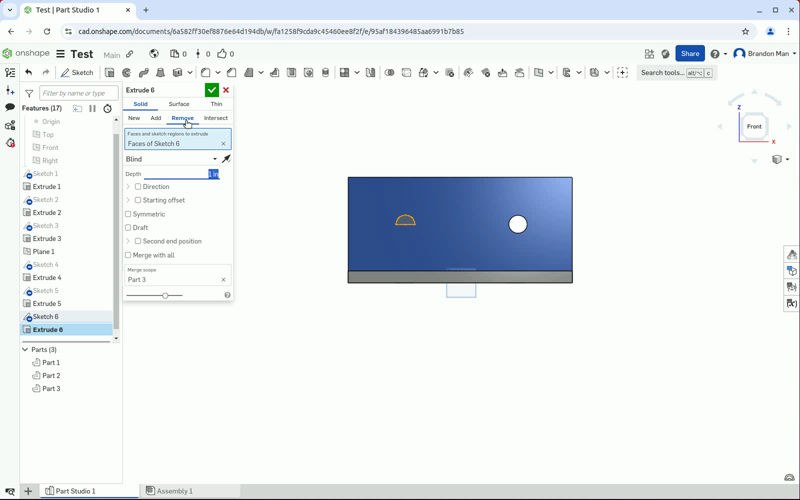
text(19.257)
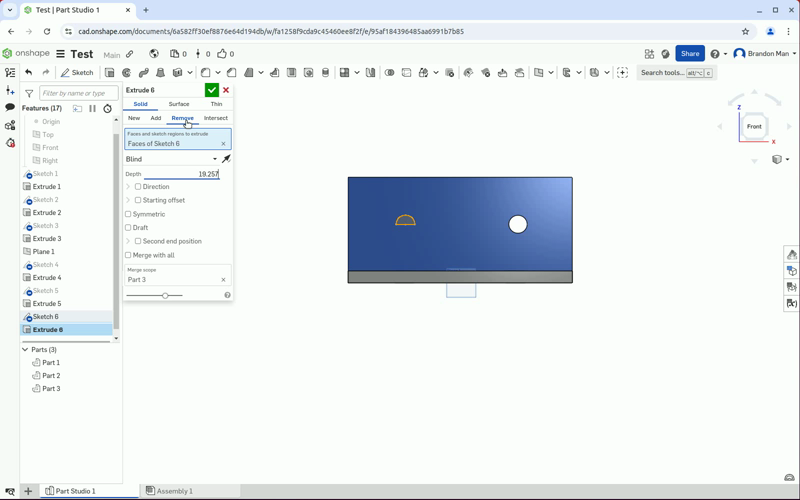
key(tab, 6)
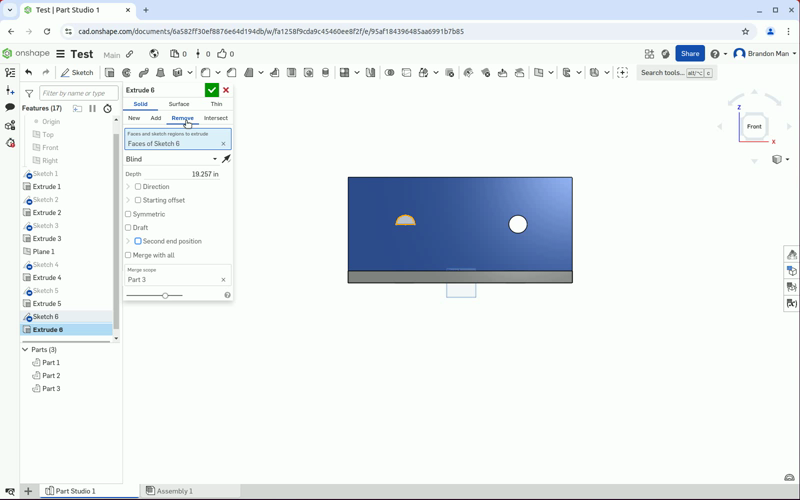
key(space)
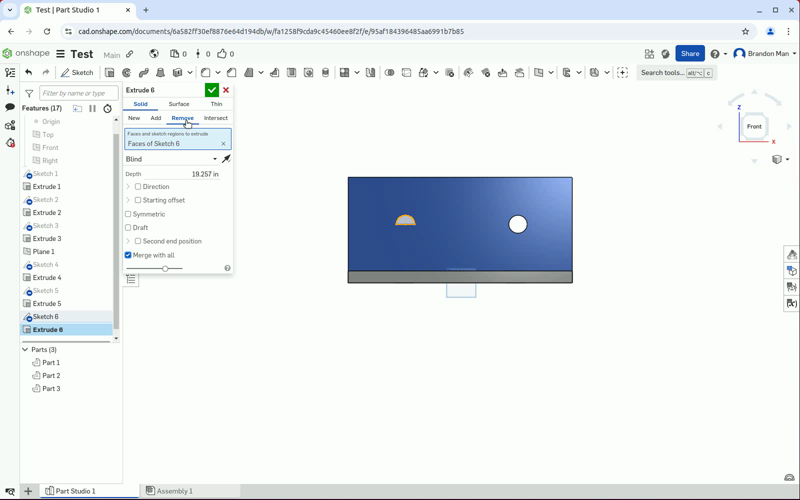
key(enter)
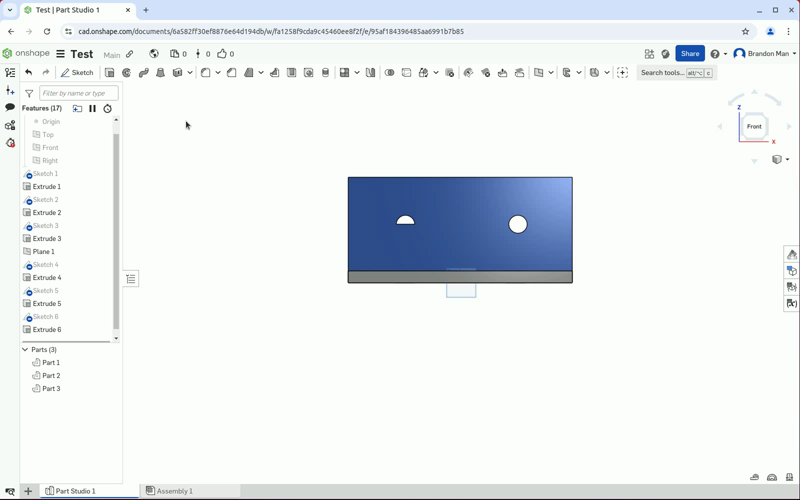
key(shift+h)
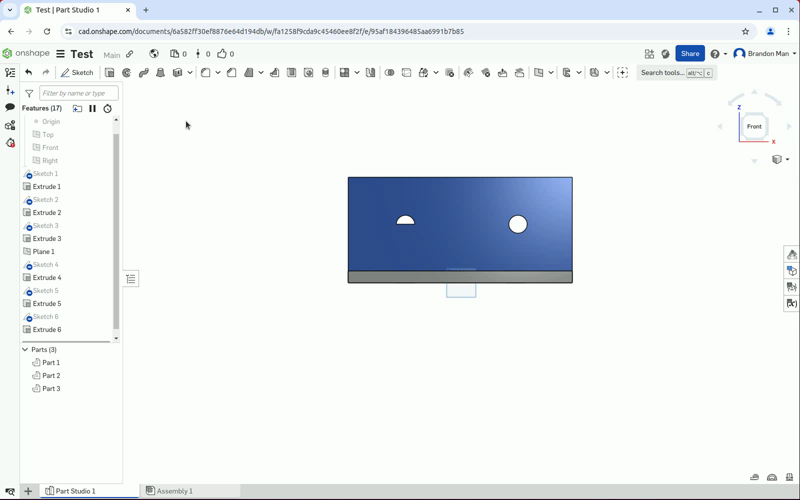
key(shift+h)
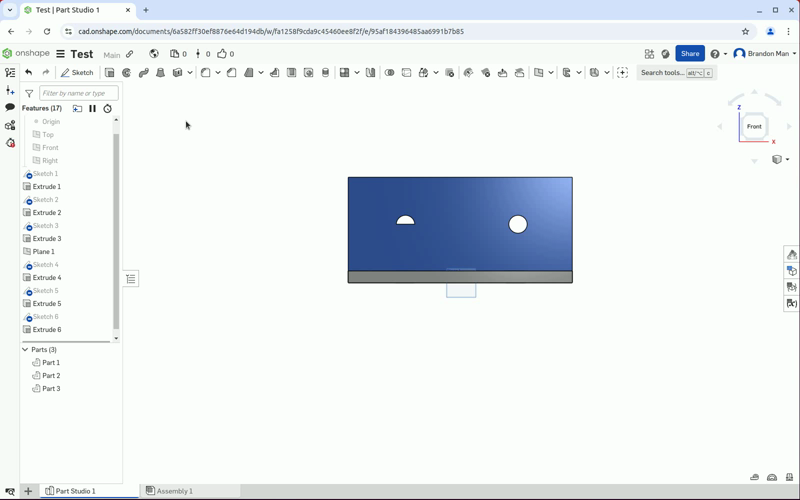
mouse_move(69, 176)
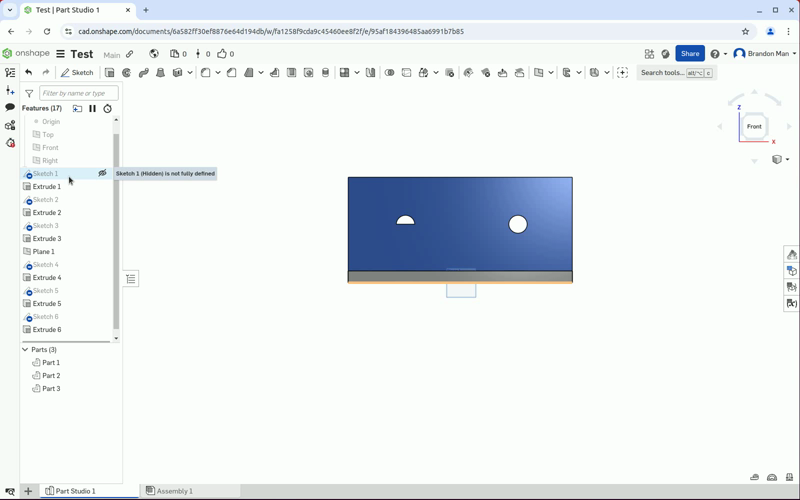
click(69, 176)
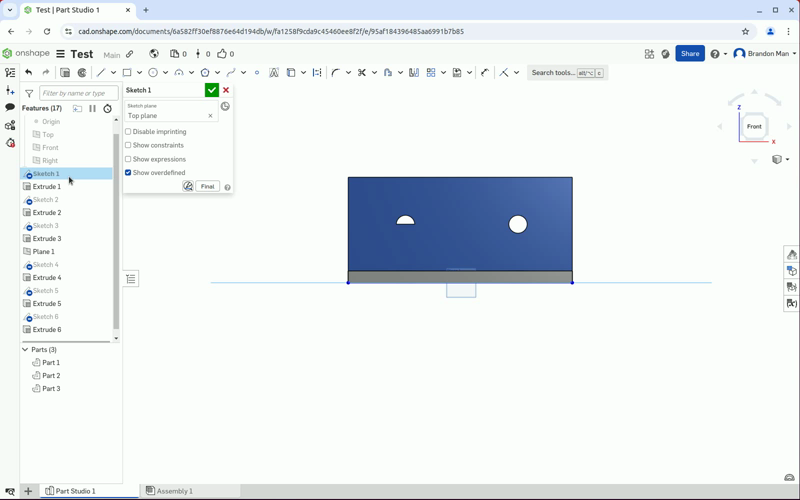
mouse_move(229, 92)
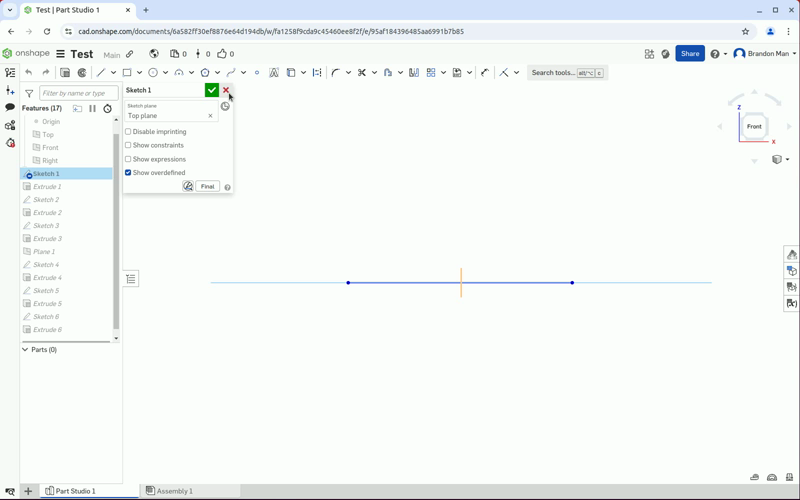
click(229, 92)
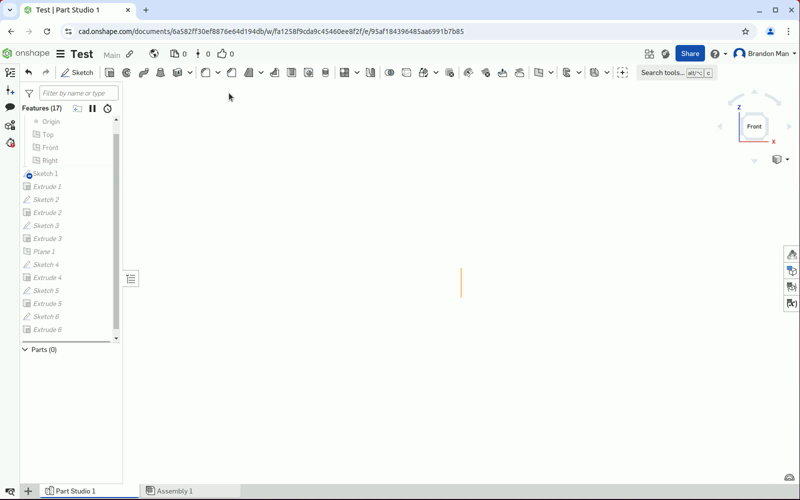
key(shift+s)
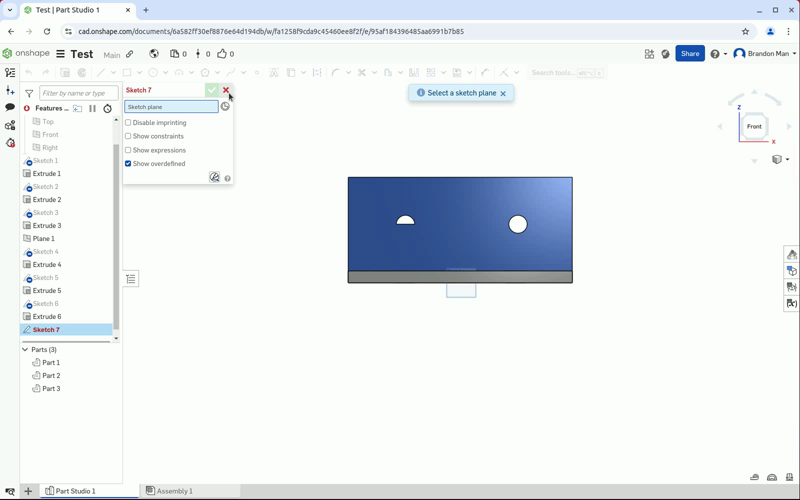
mouse_move(69, 241)
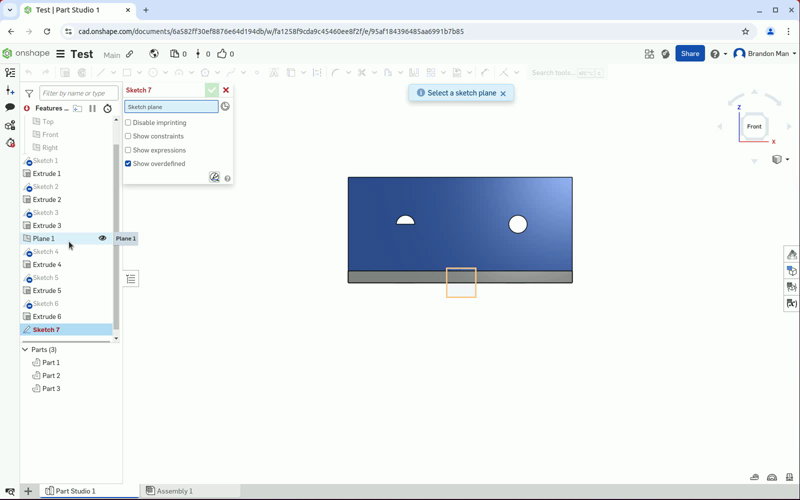
click(69, 241)
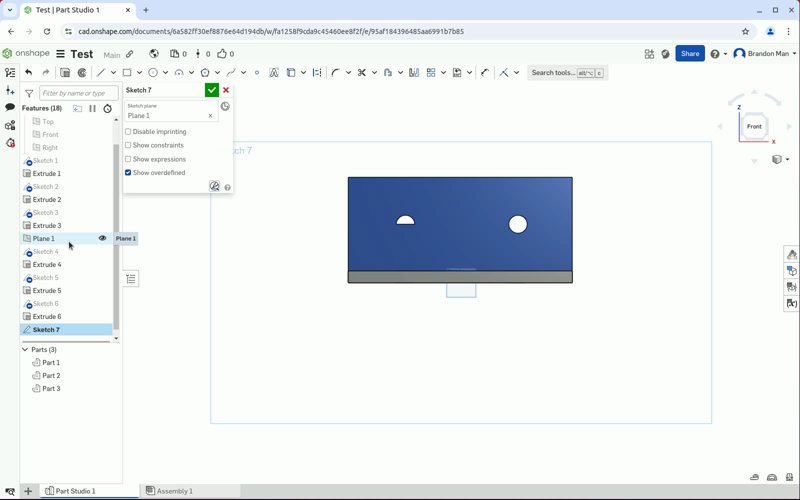
mouse_move(73, 352)
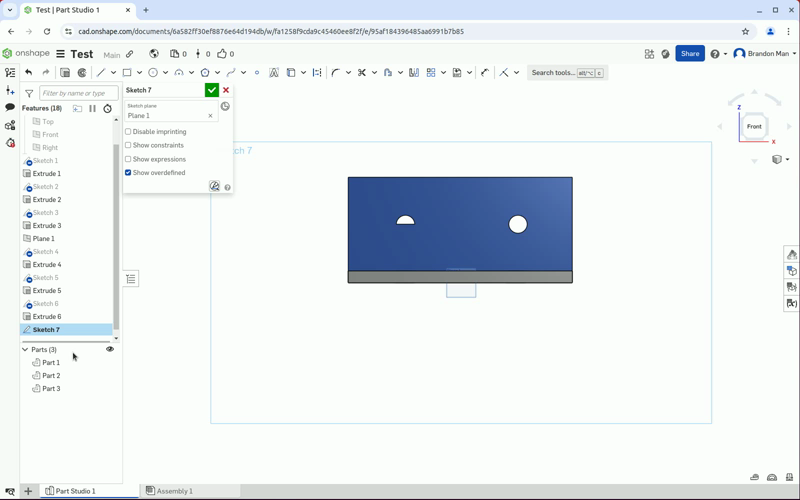
key(y)
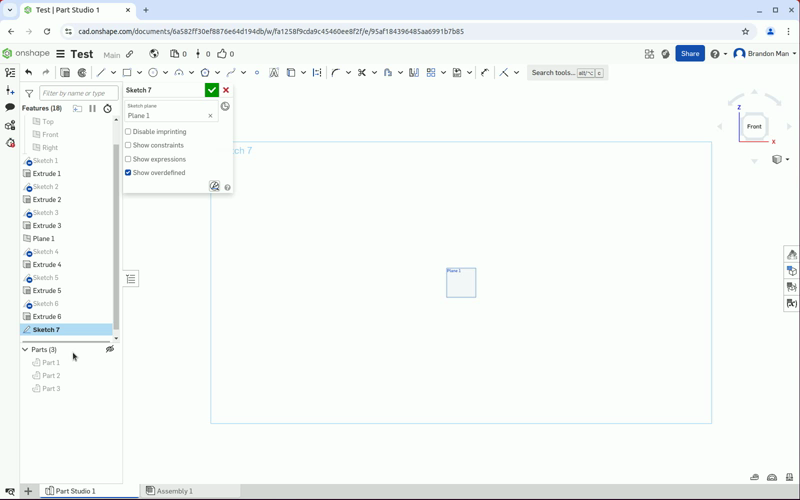
key(a)
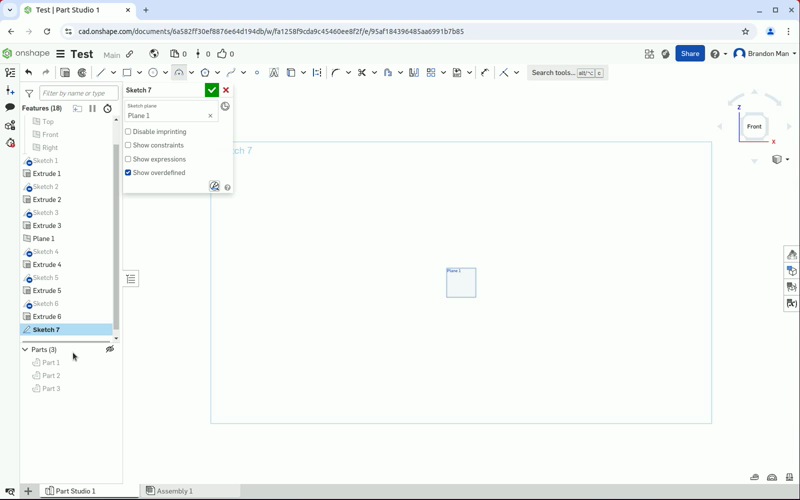
key_down(shift)
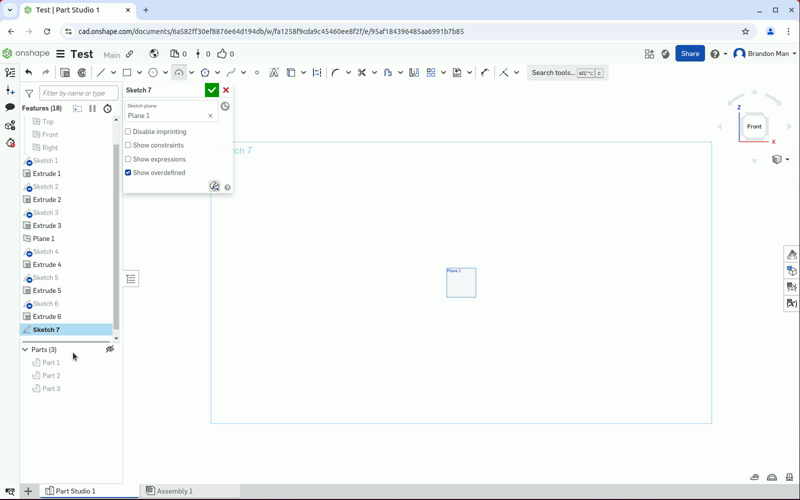
mouse_move(396, 224)
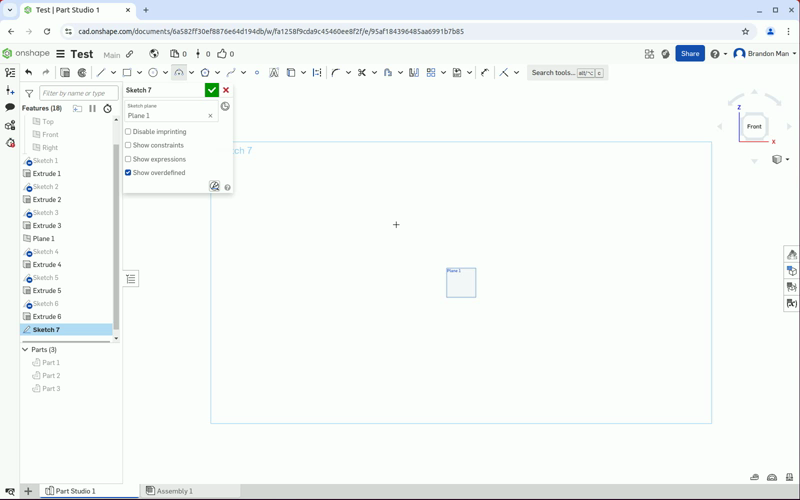
click(396, 224)
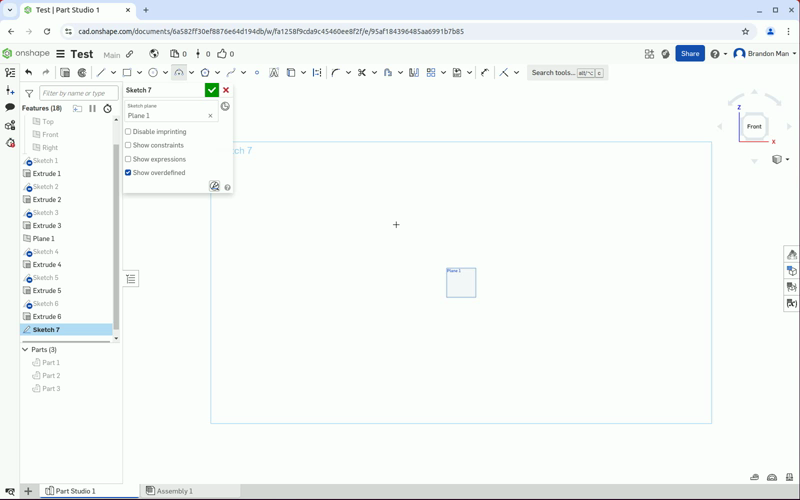
key_up(shift)
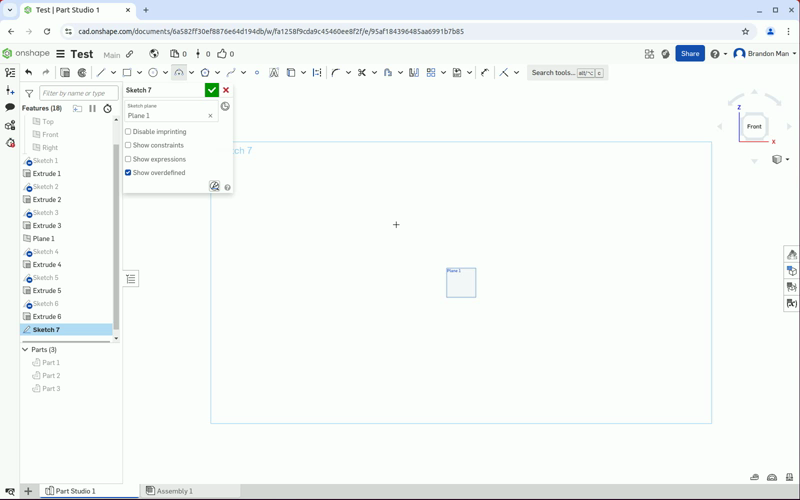
key_down(shift)
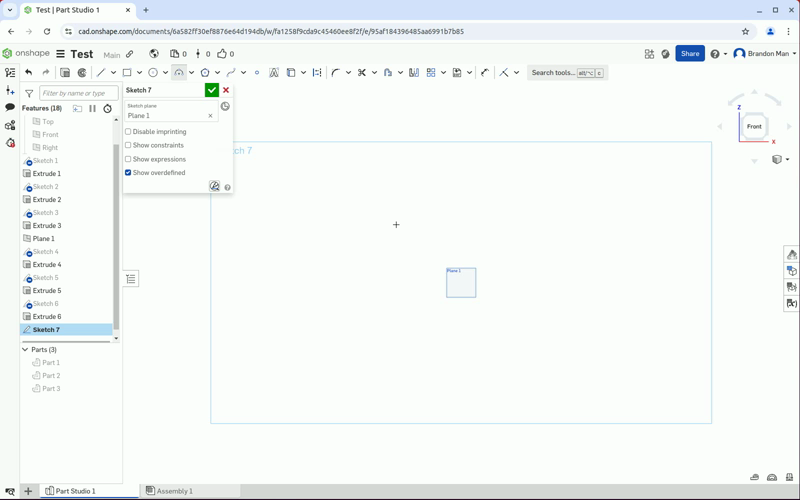
mouse_move(414, 224)
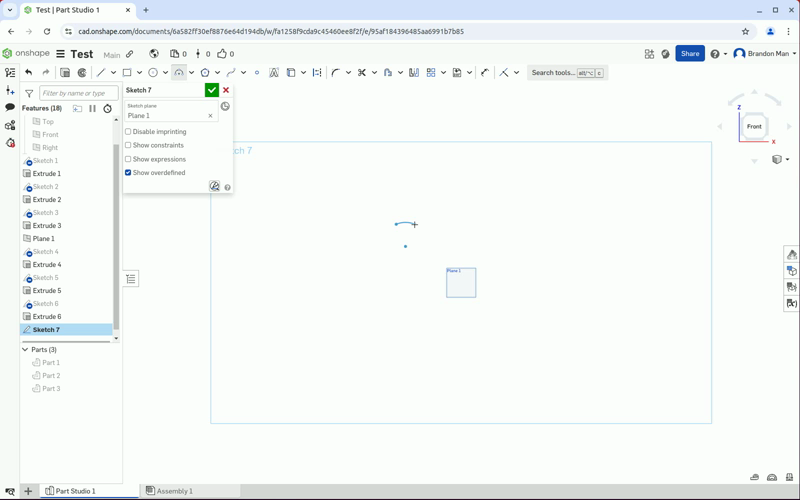
click(414, 224)
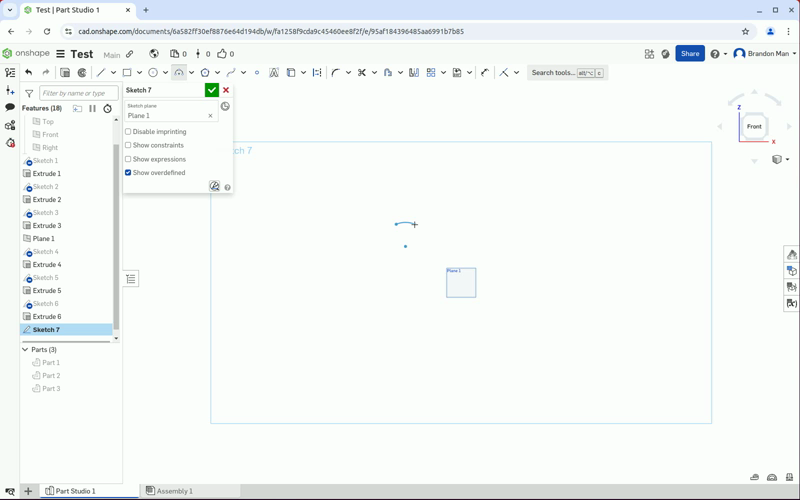
mouse_move(405, 233)
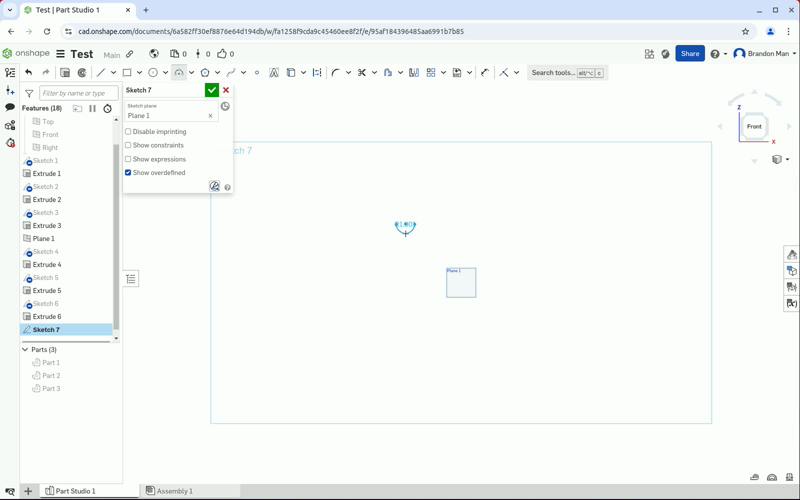
click(405, 233)
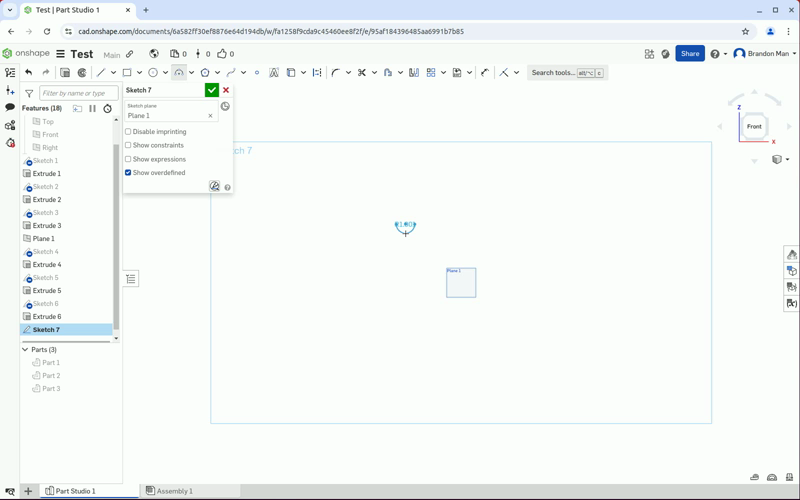
key_up(shift)
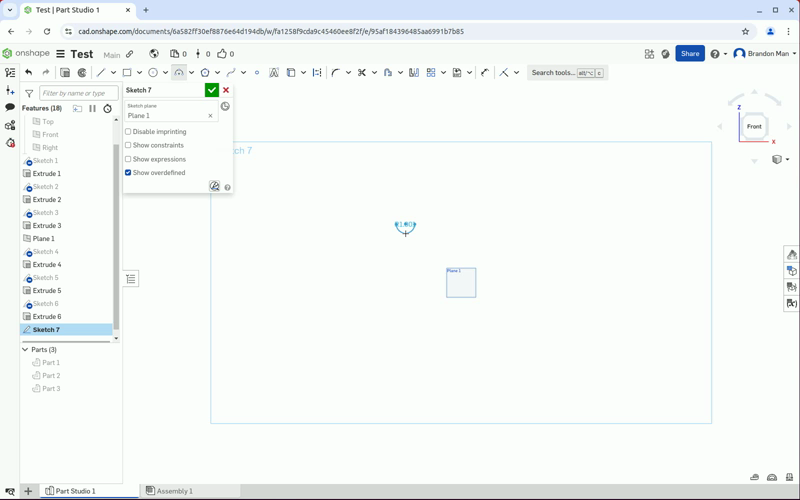
key(esc)
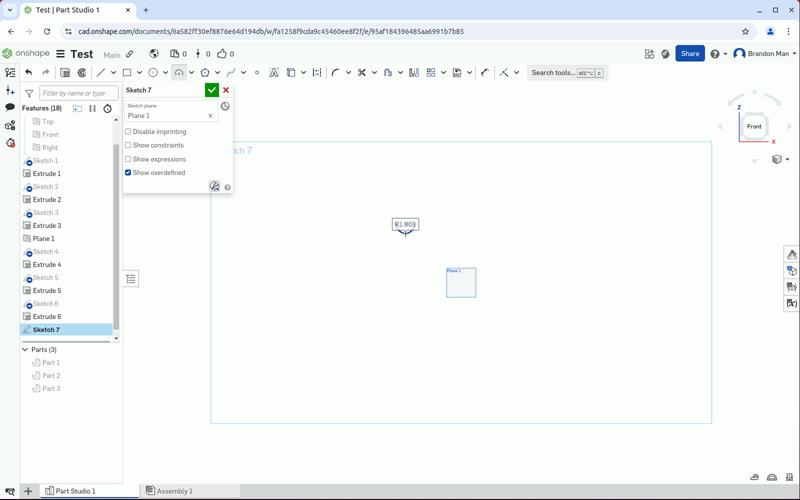
key(l)
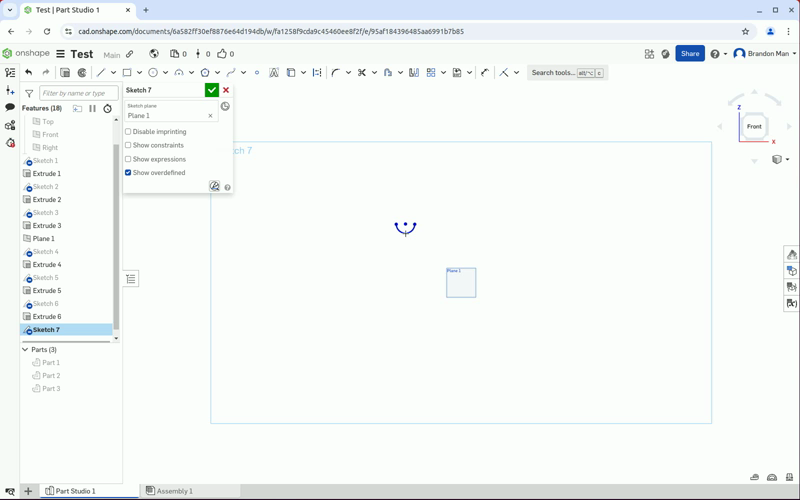
mouse_move(414, 224)
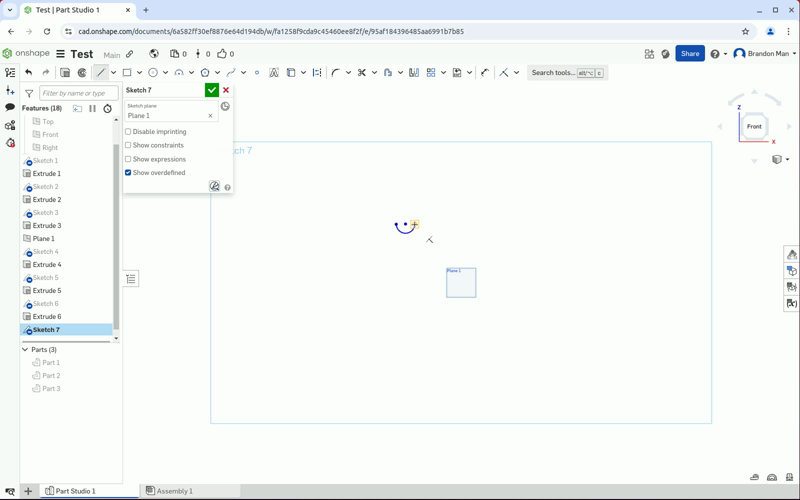
click(414, 224)
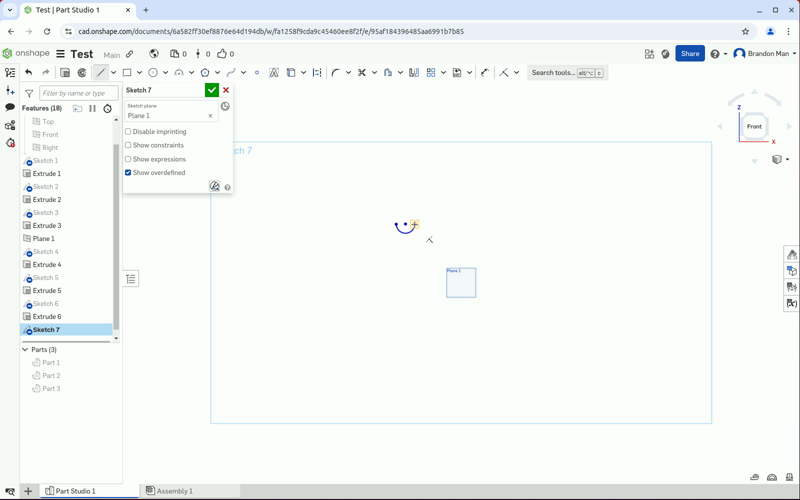
mouse_move(444, 224)
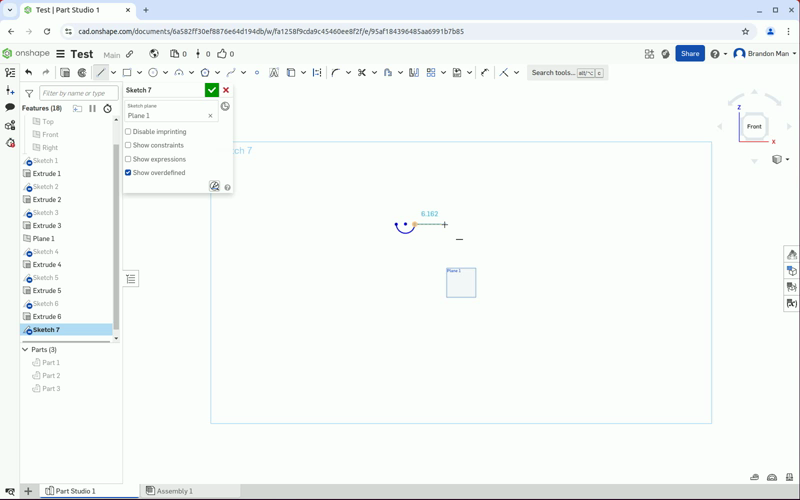
key_down(shift)
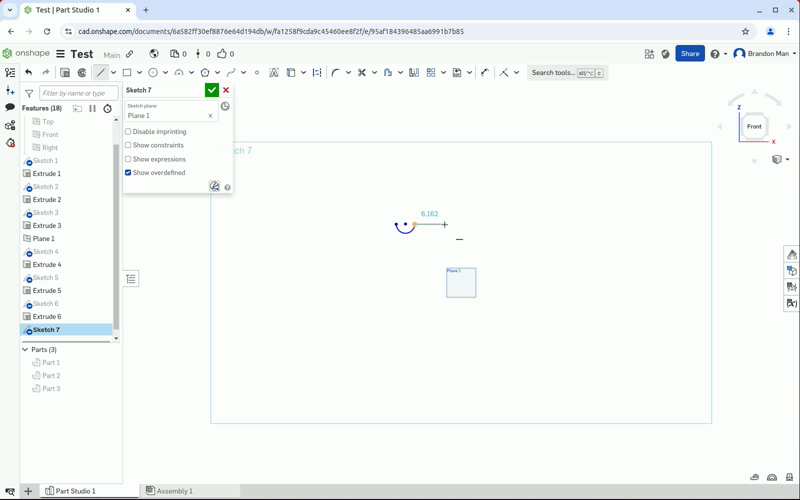
mouse_move(396, 224)
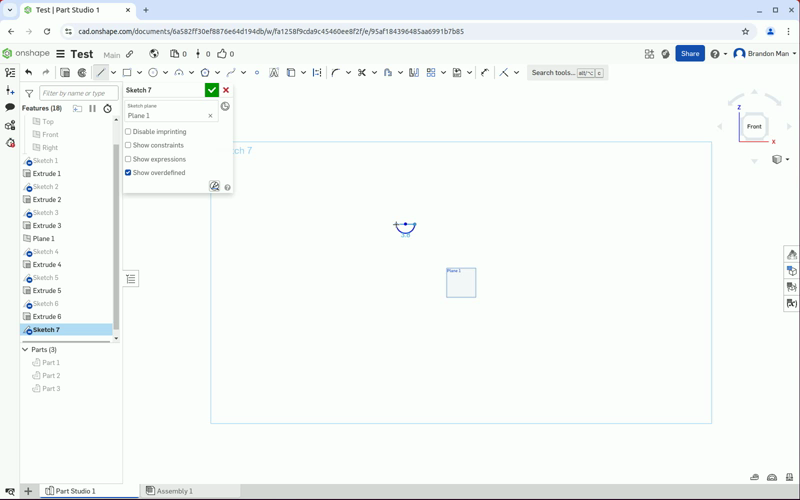
key_up(shift)
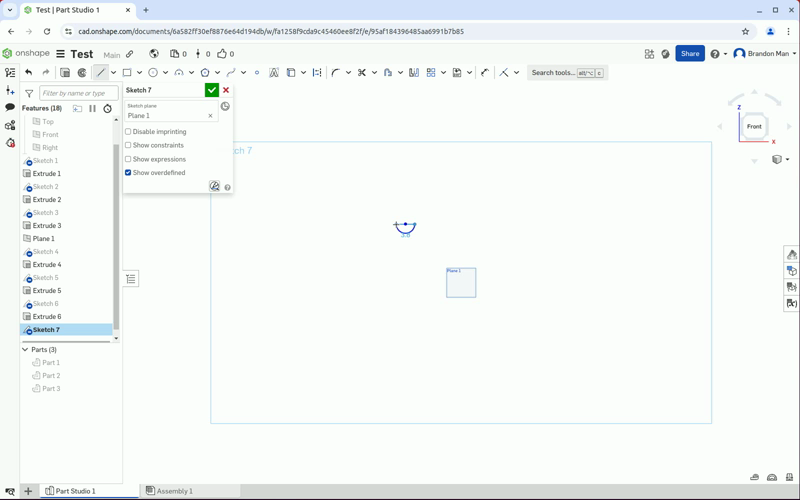
click(396, 224)
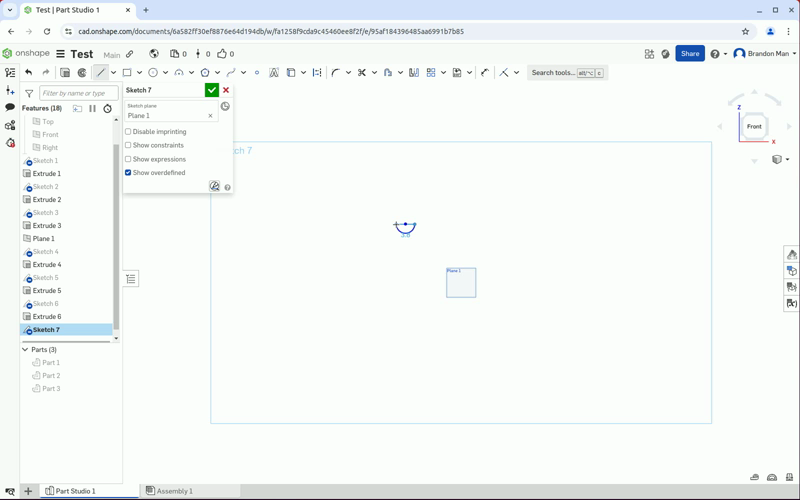
key(esc)
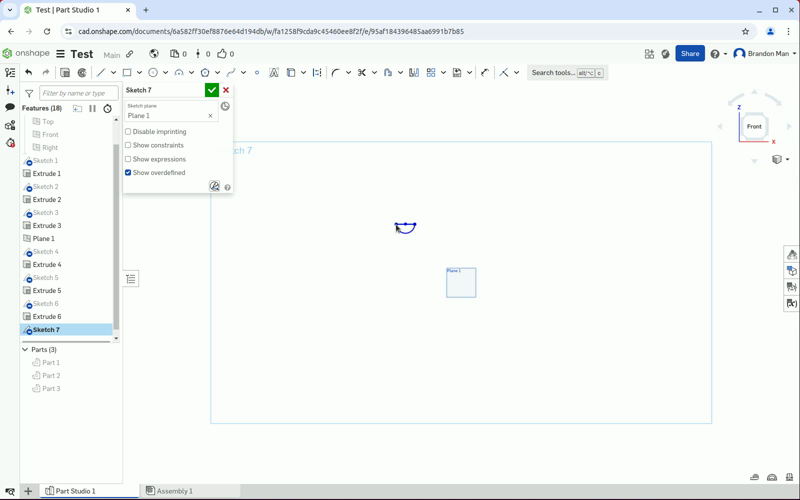
mouse_move(401, 231)
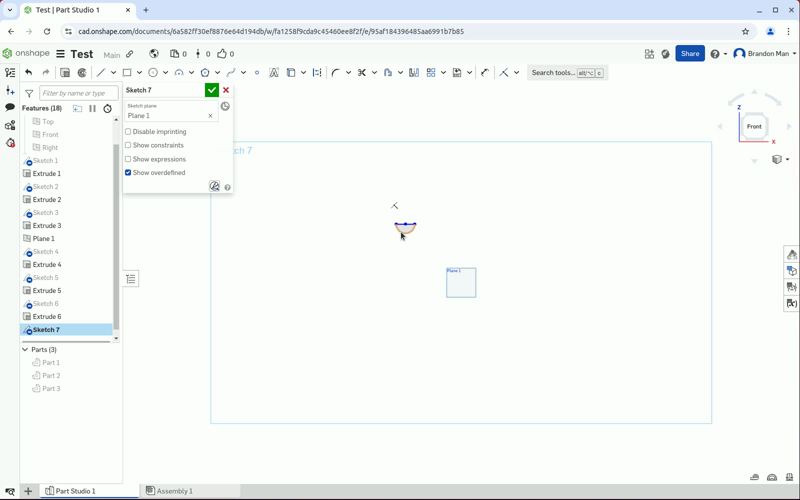
scroll(6)
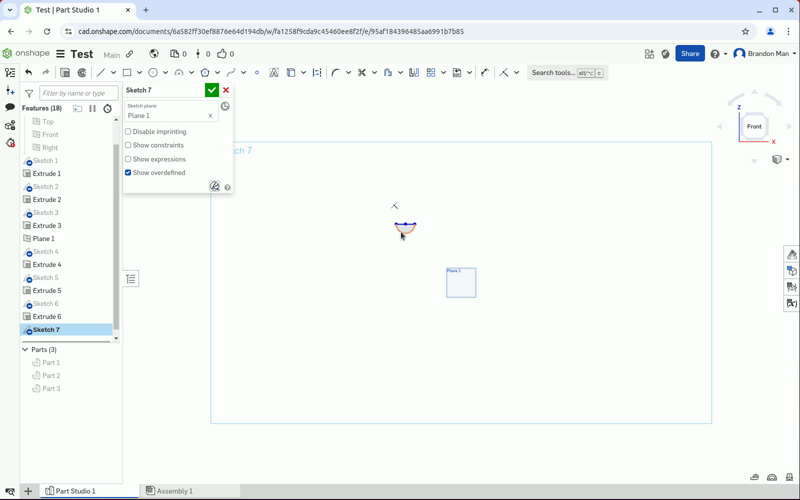
scroll(6)
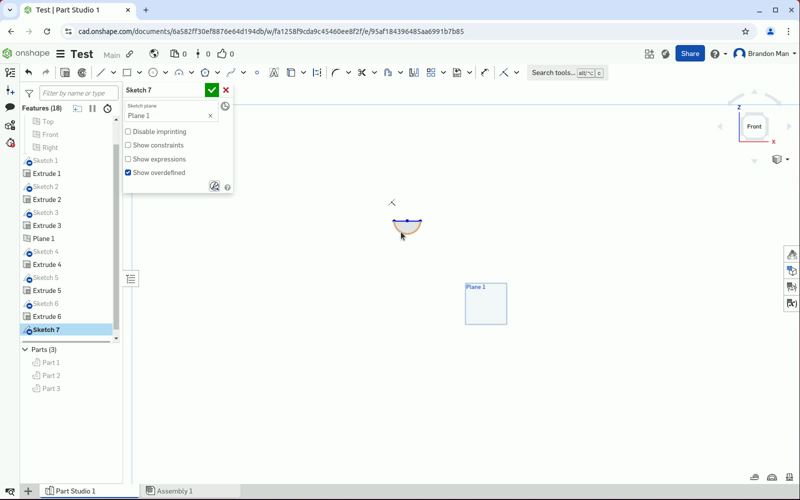
scroll(6)
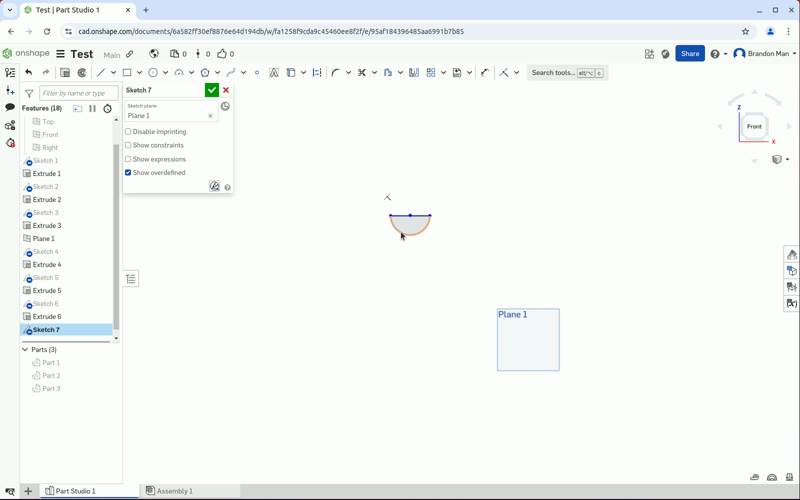
scroll(6)
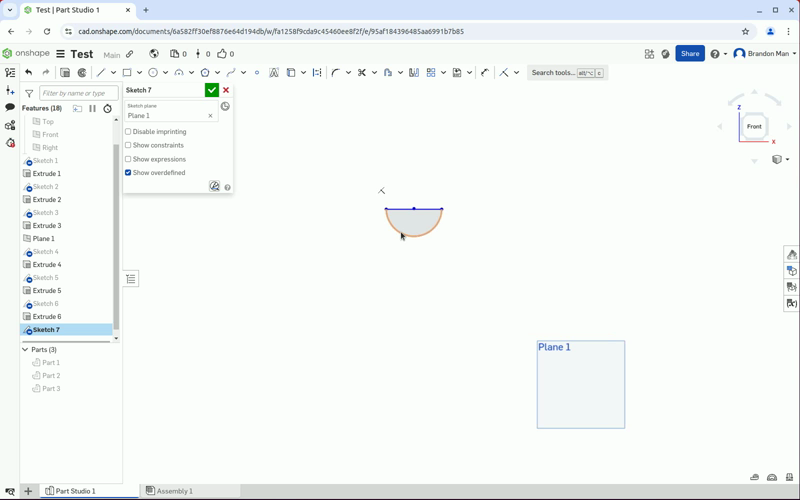
scroll(6)
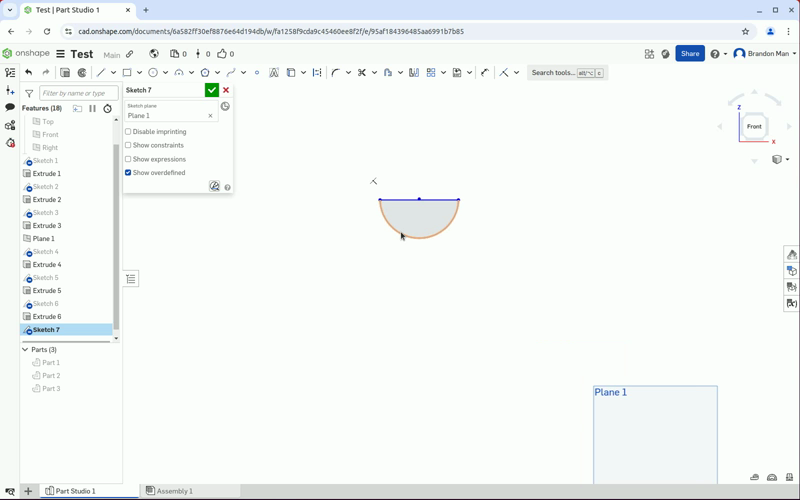
scroll(6)
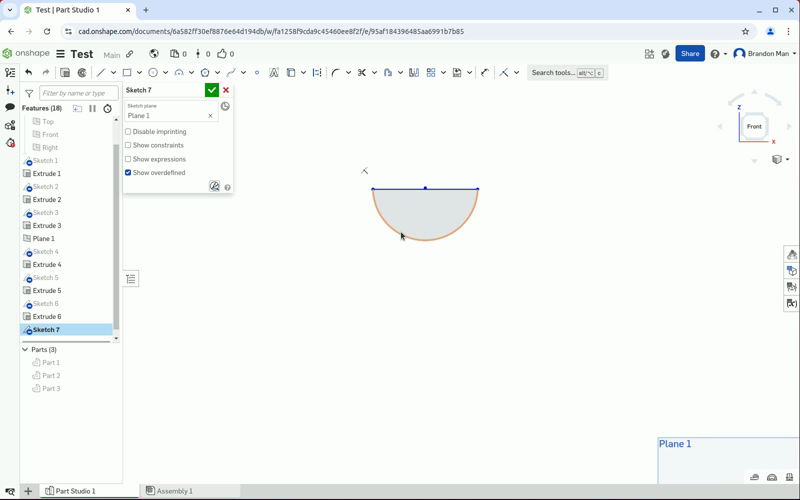
scroll(6)
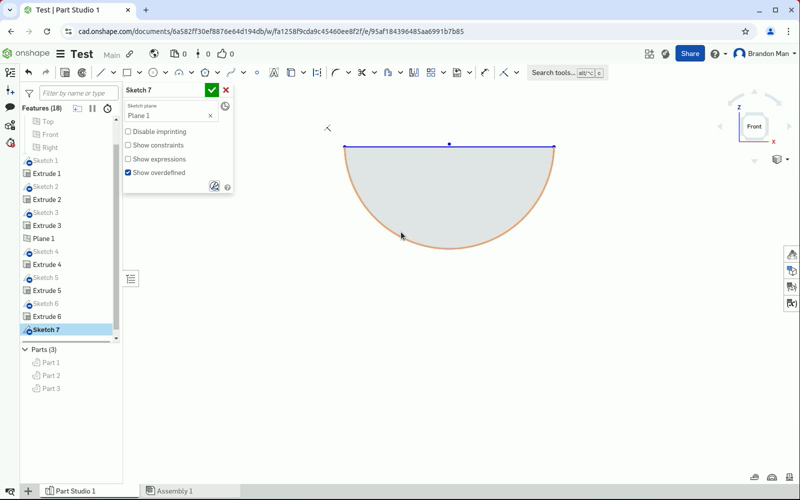
click(401, 231)
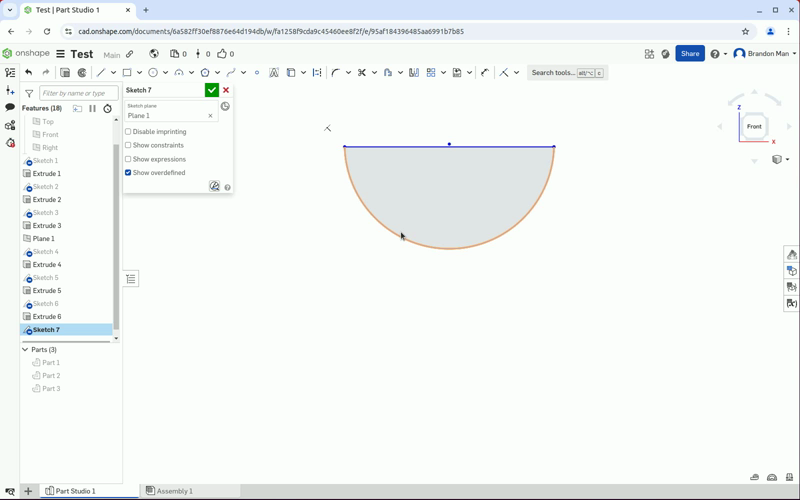
scroll(-6)
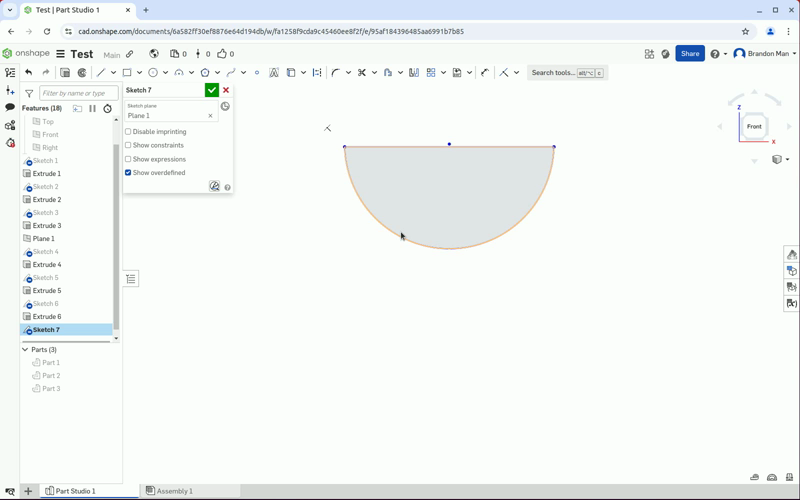
scroll(-6)
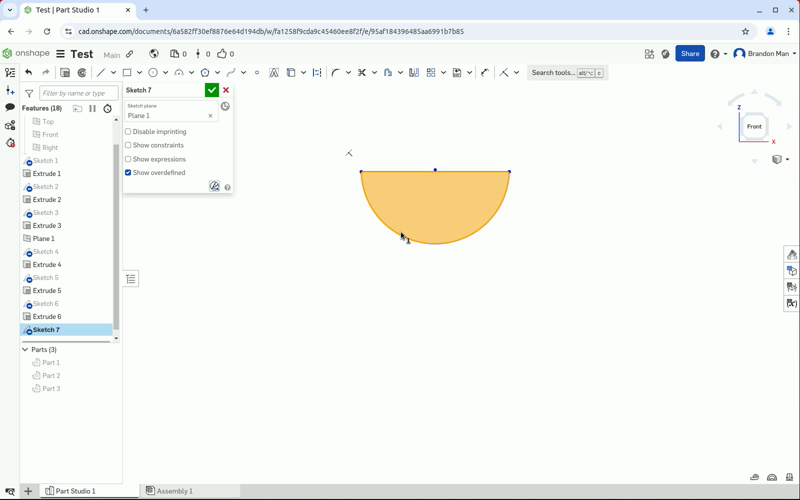
scroll(-6)
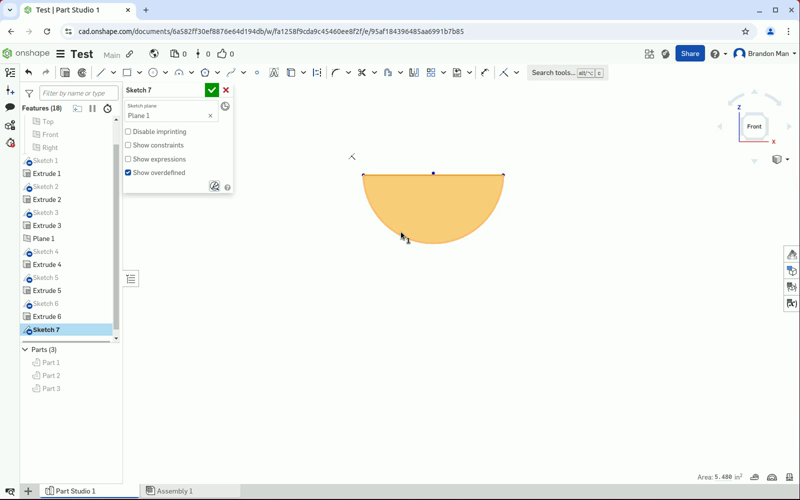
scroll(-6)
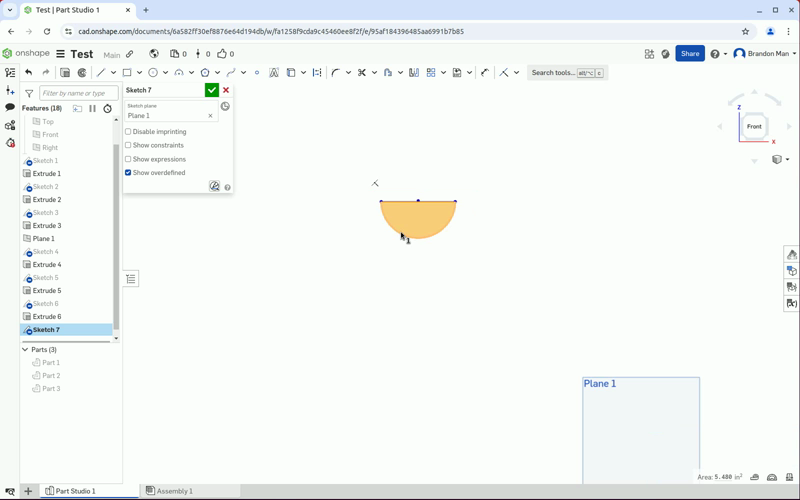
scroll(-6)
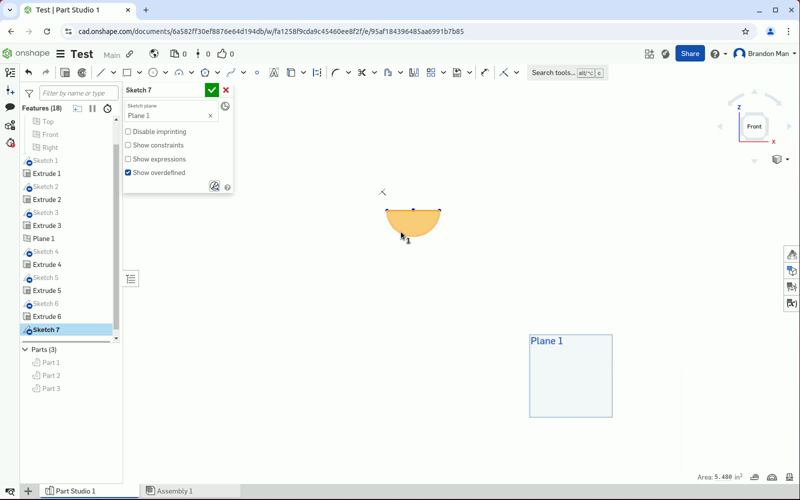
scroll(-6)
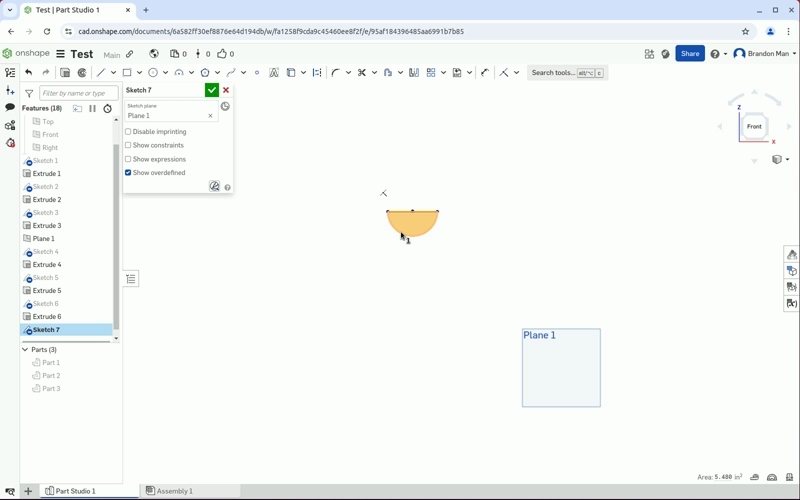
scroll(-6)
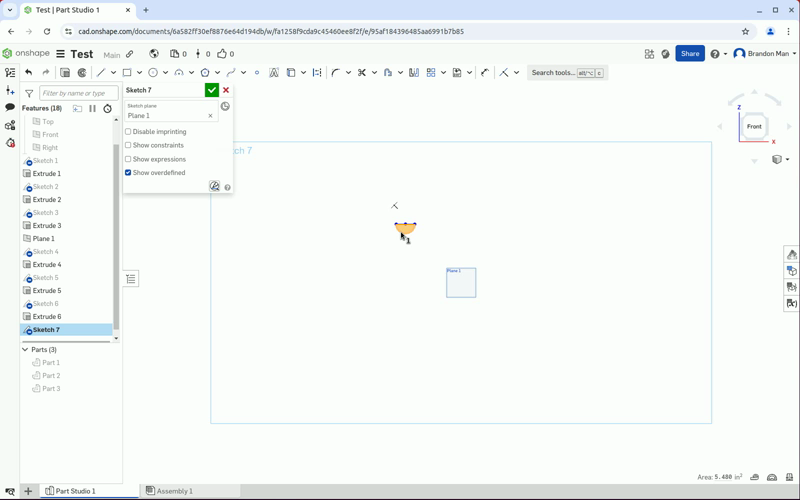
mouse_move(73, 352)
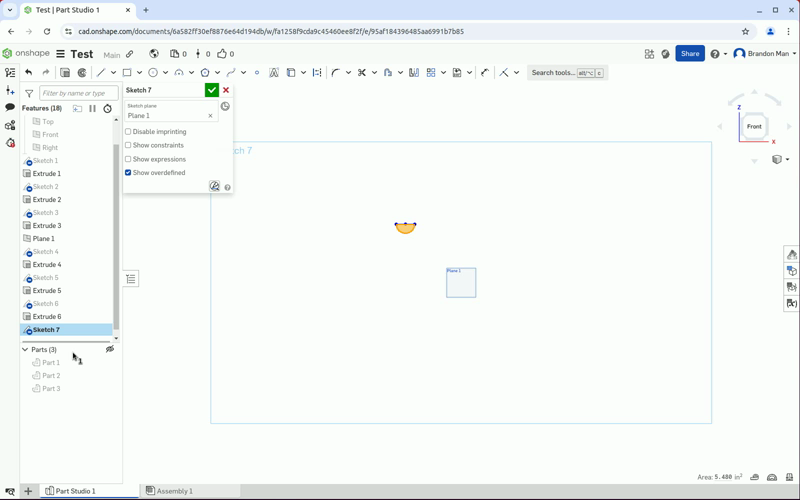
key(shift+y)
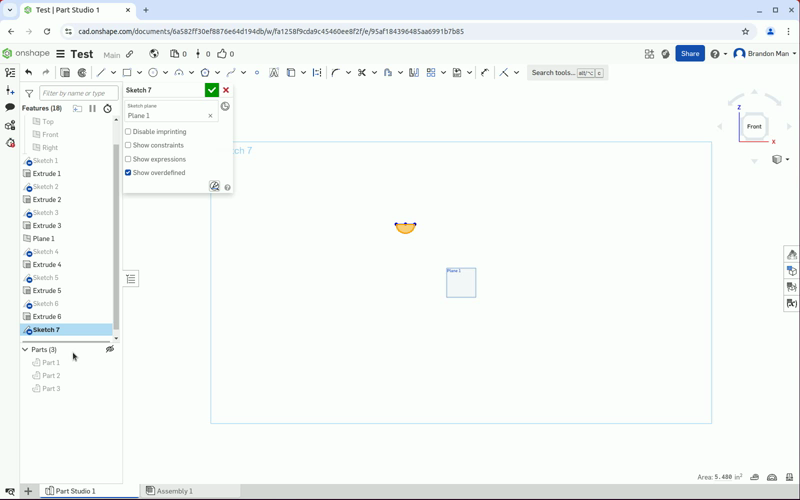
key(shift+e)
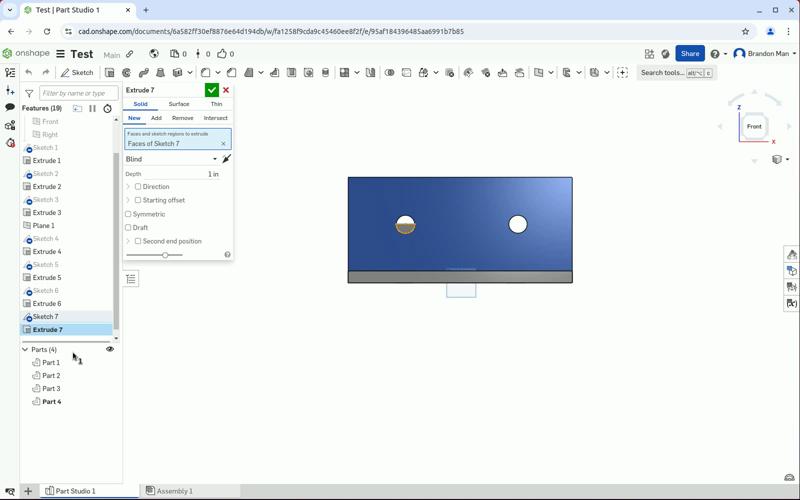
mouse_move(143, 106)
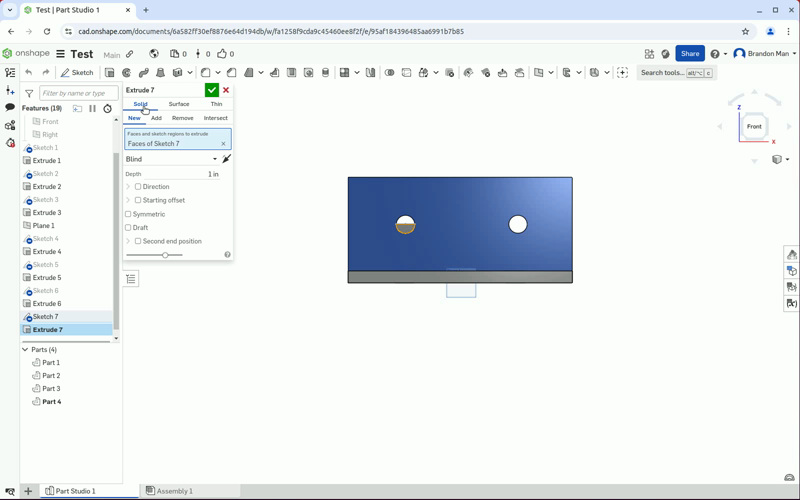
click(143, 106)
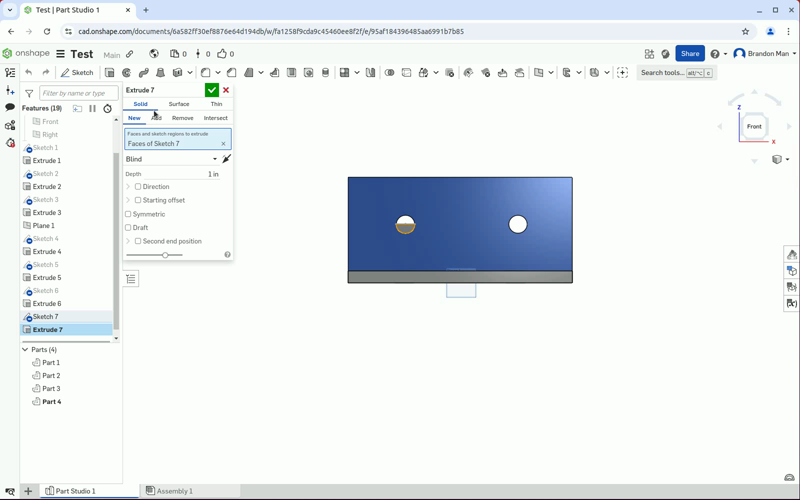
mouse_move(186, 120)
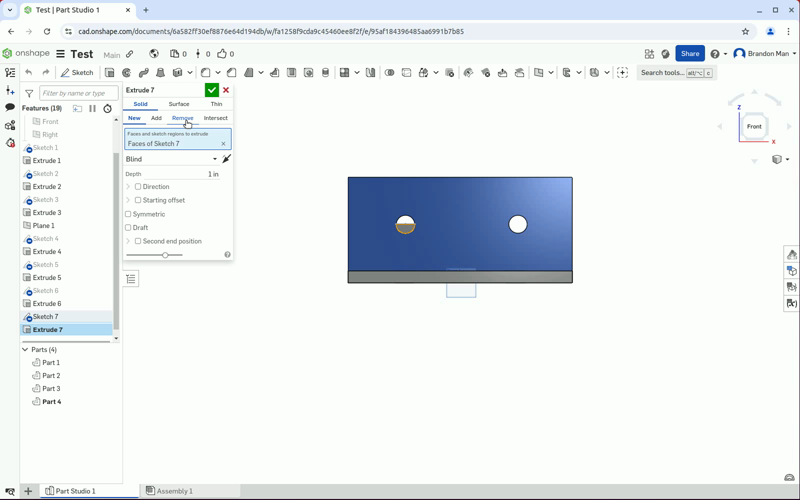
click(186, 120)
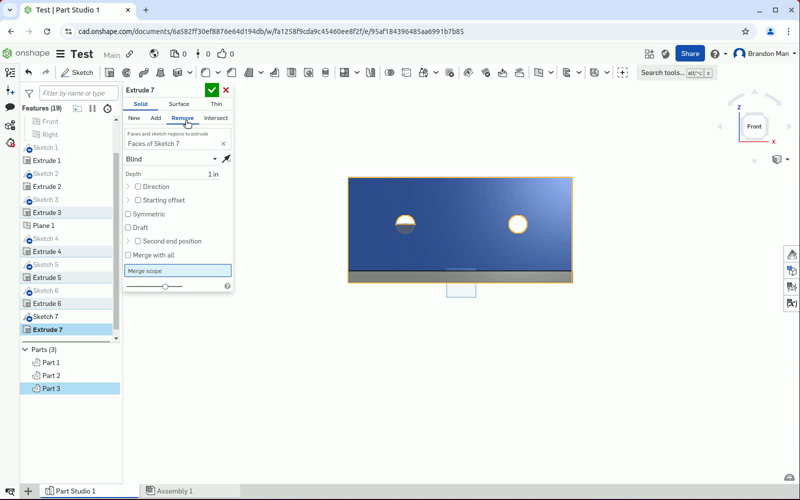
key(tab, 4)
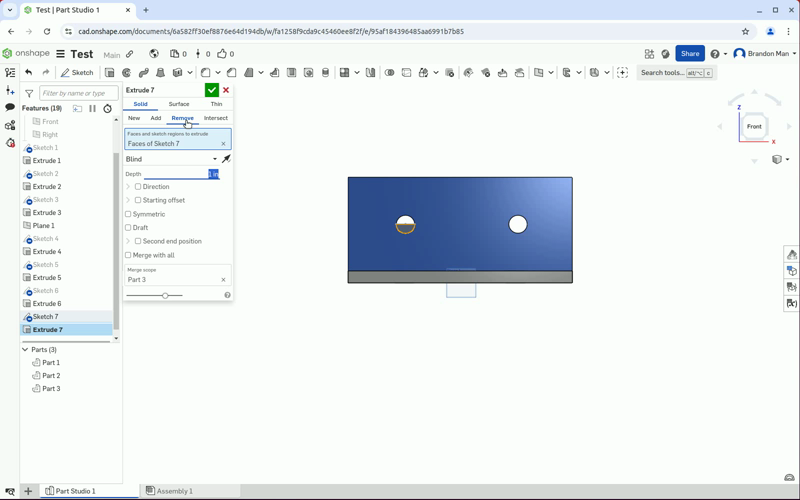
text(19.257)
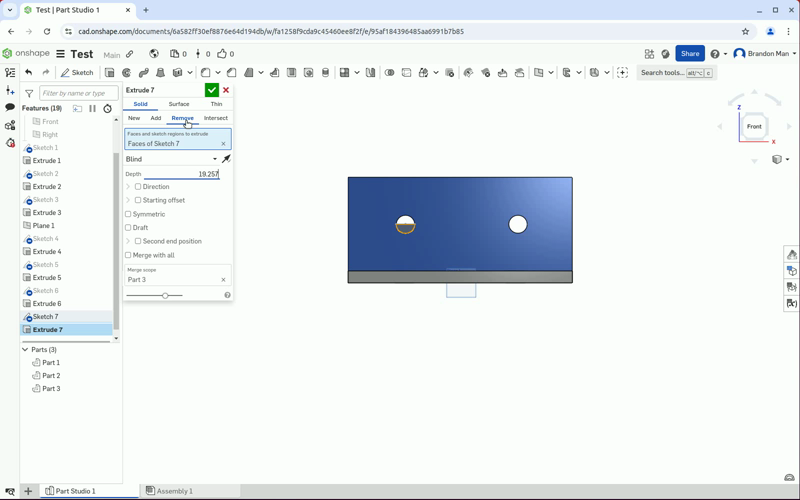
key(tab, 6)
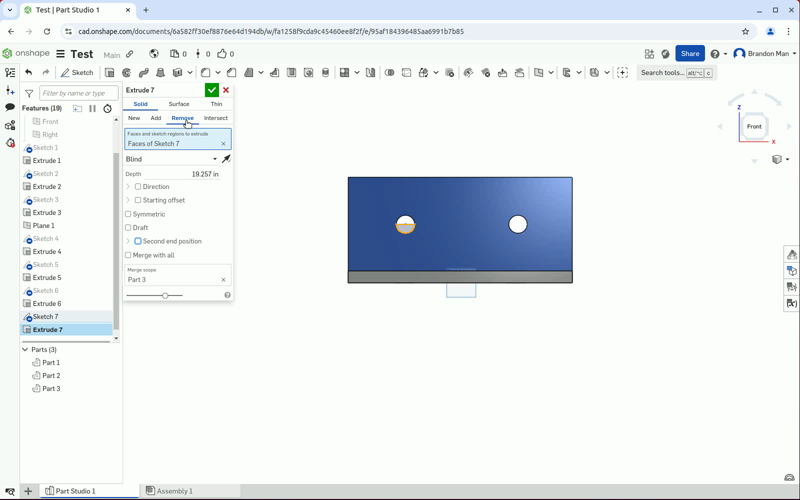
key(space)
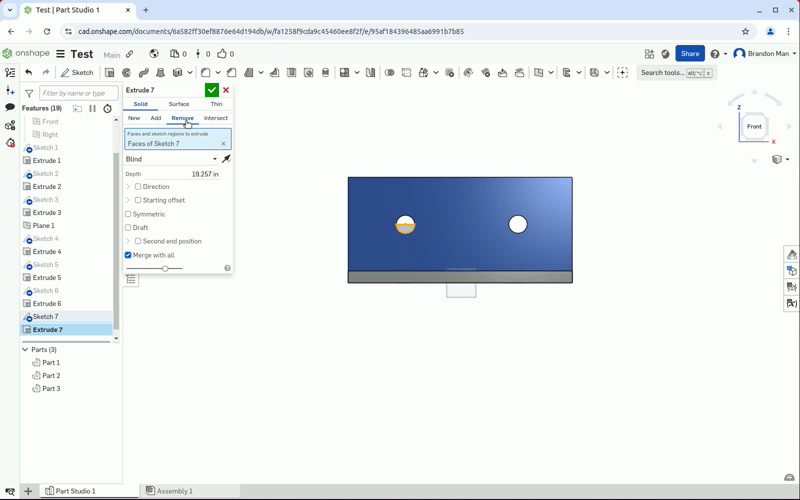
key(enter)
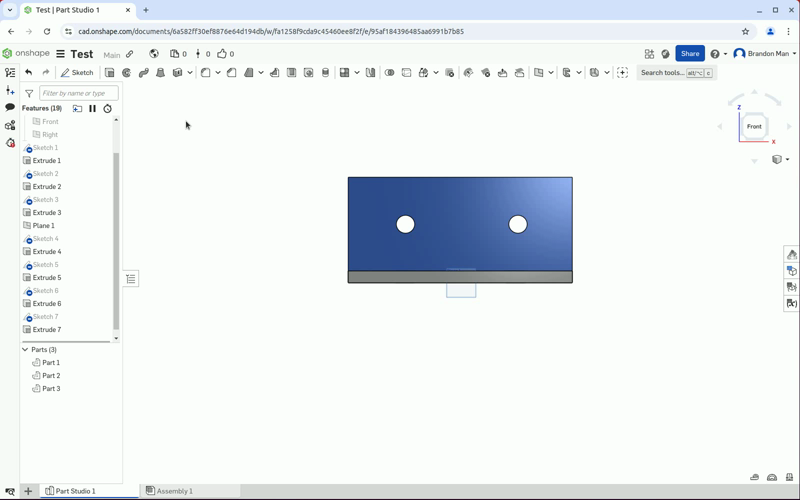
key(shift+h)
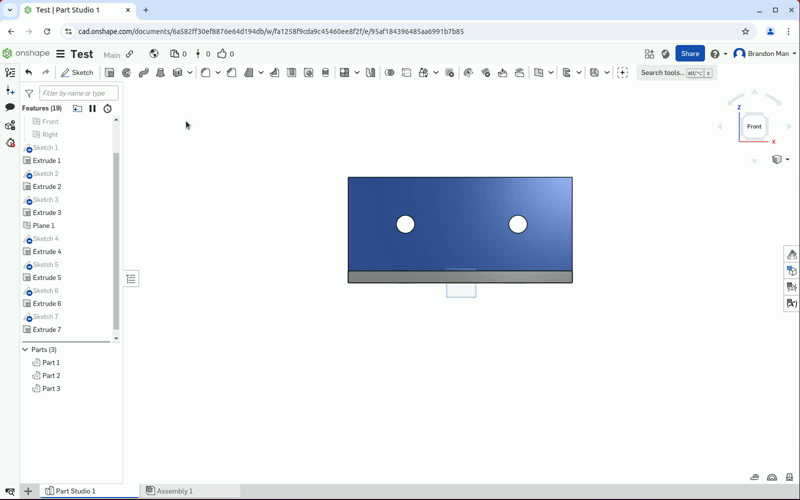
key(shift+h)
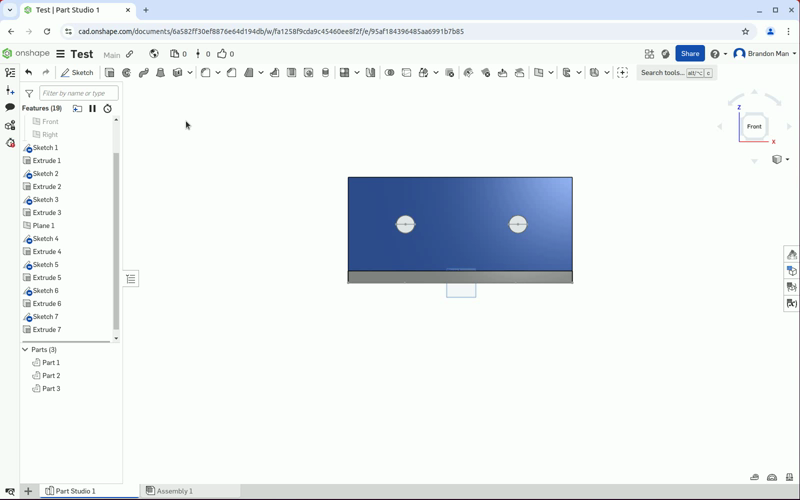
key(shift+7)
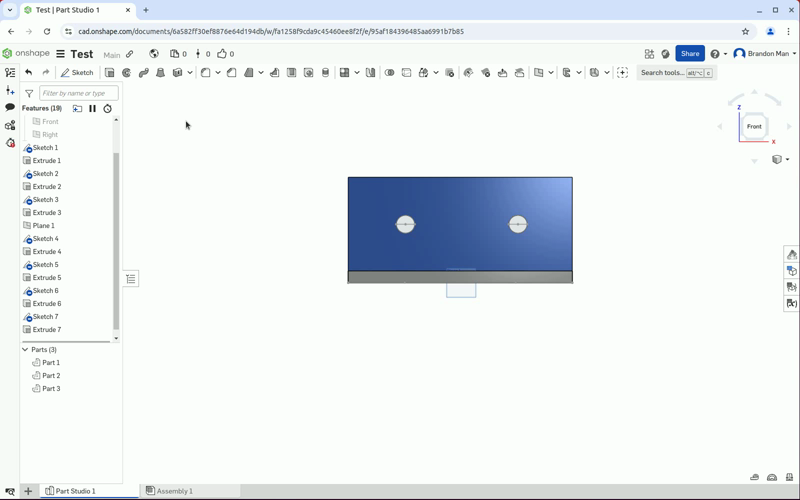
key(left, 2)
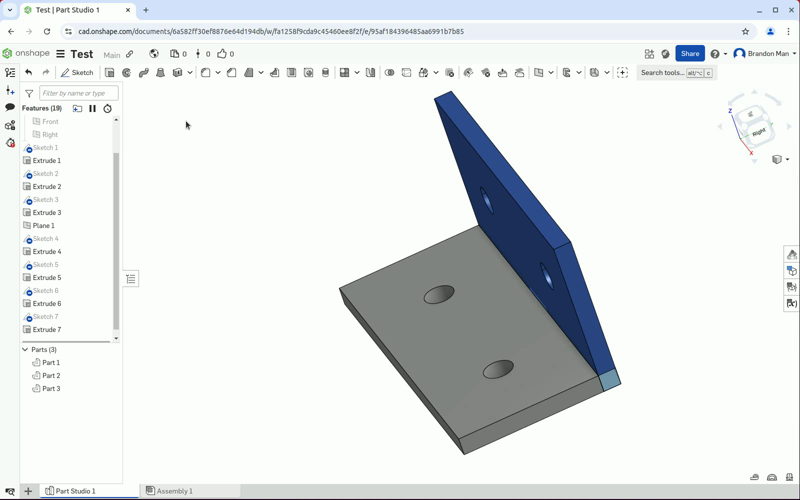
key(down, 2)
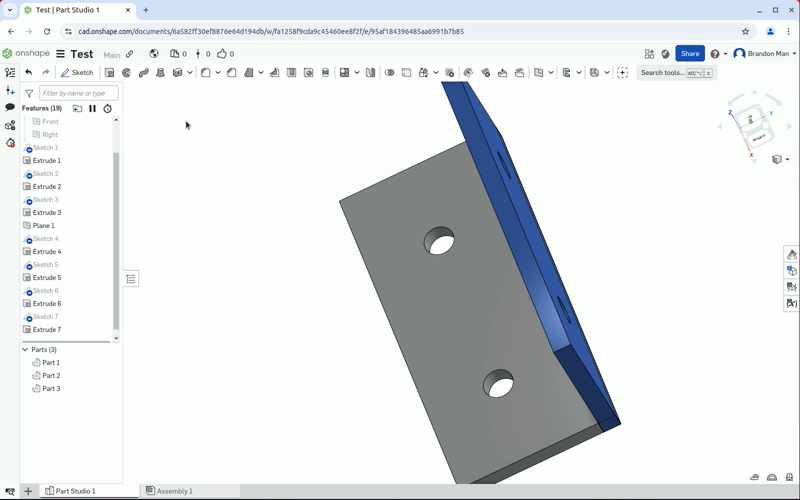
key(up, 2)
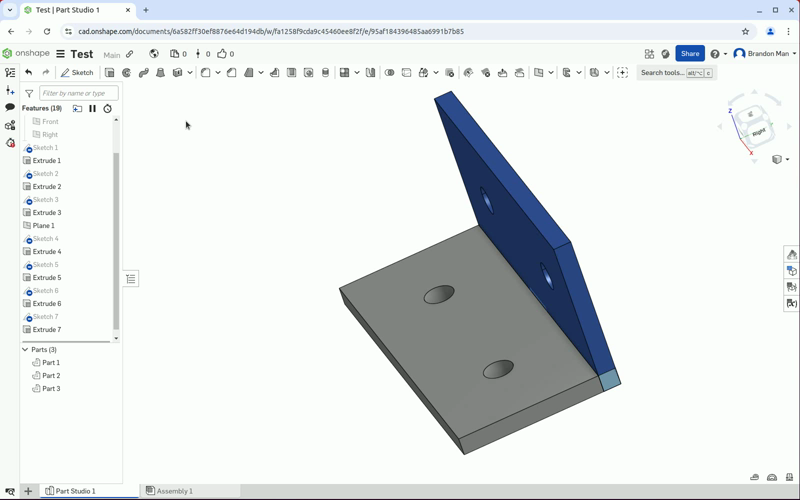
key(right, 2)
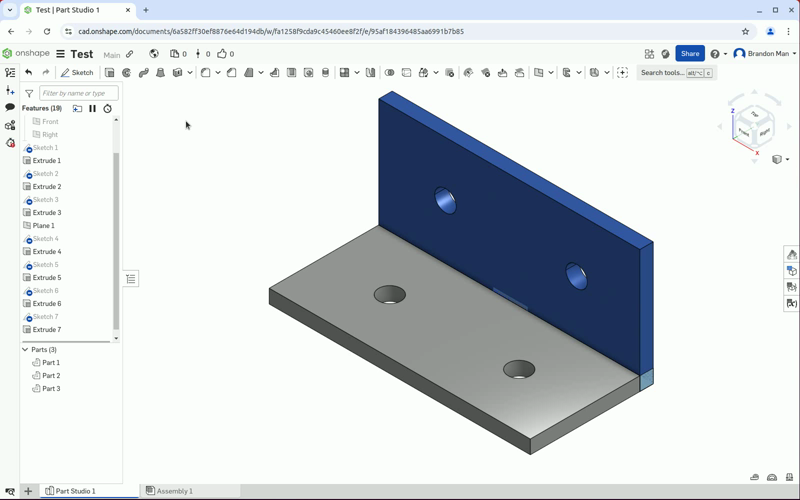
mouse_move(69, 150)
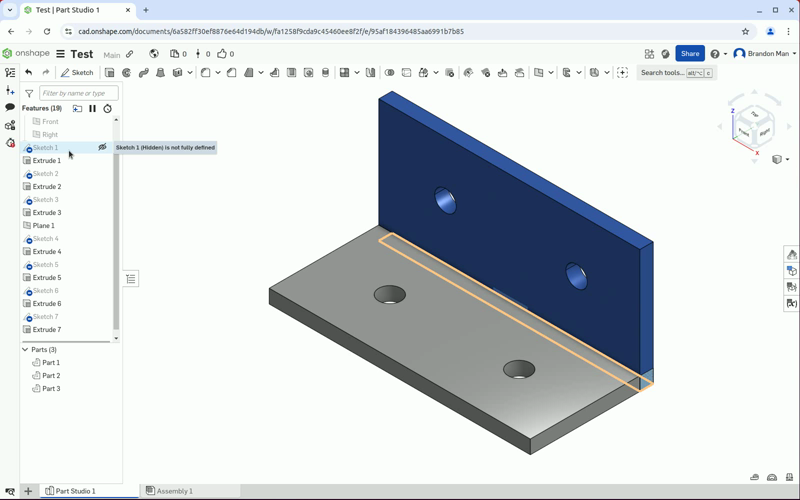
click(69, 150)